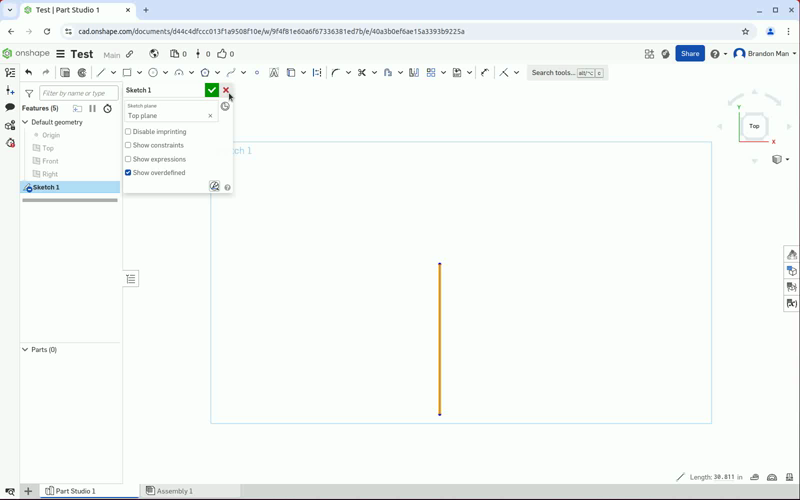
key(shift+h)
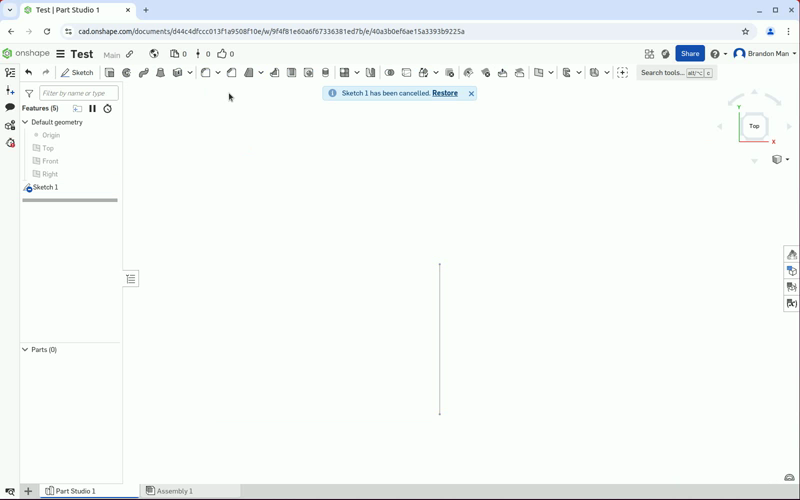
key(shift+s)
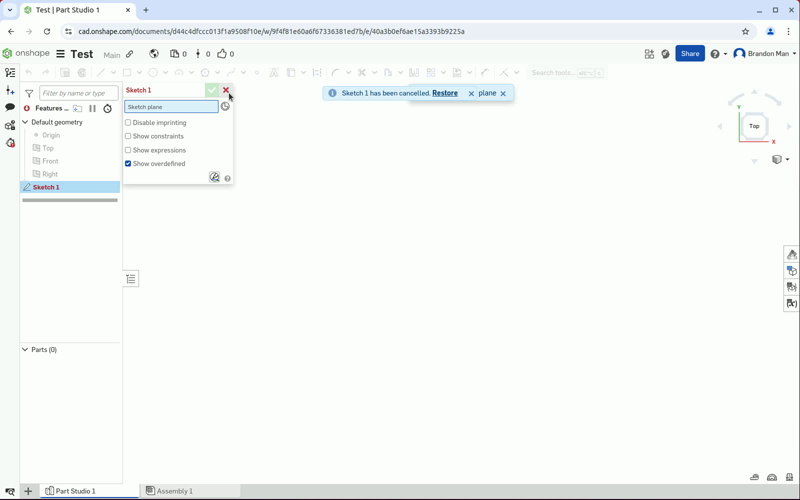
mouse_move(73, 150)
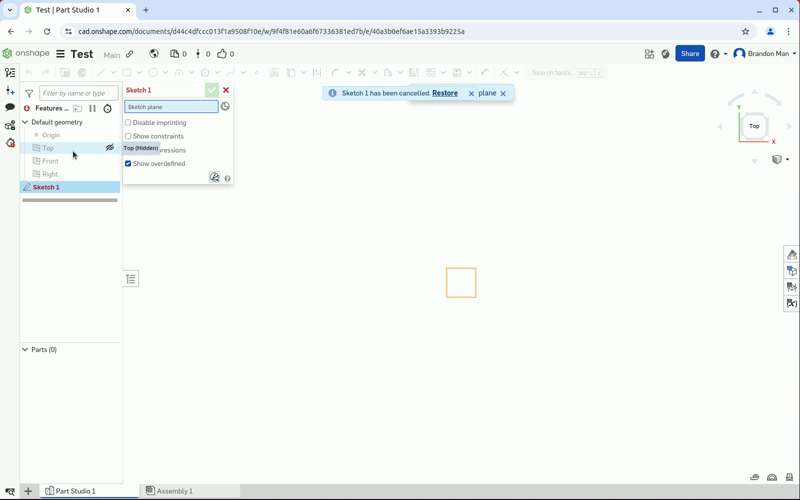
click(73, 150)
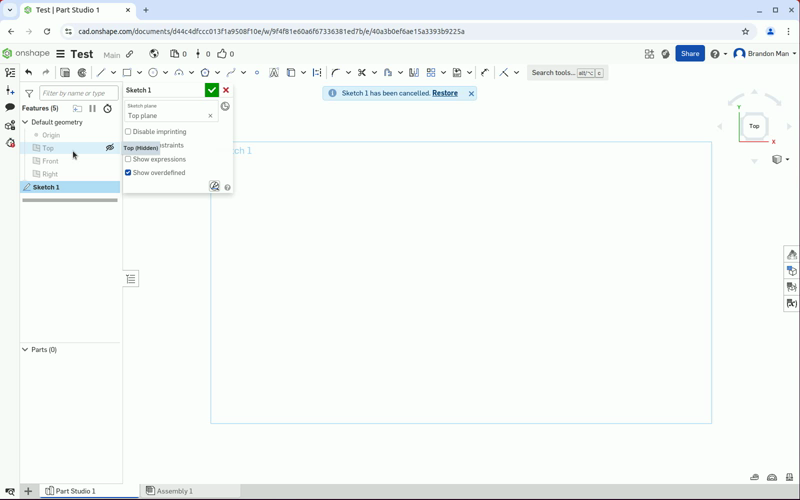
mouse_move(73, 352)
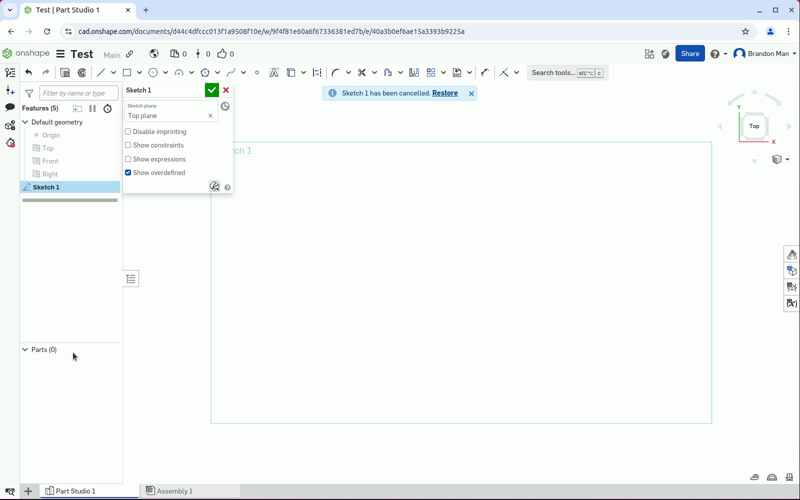
key(y)
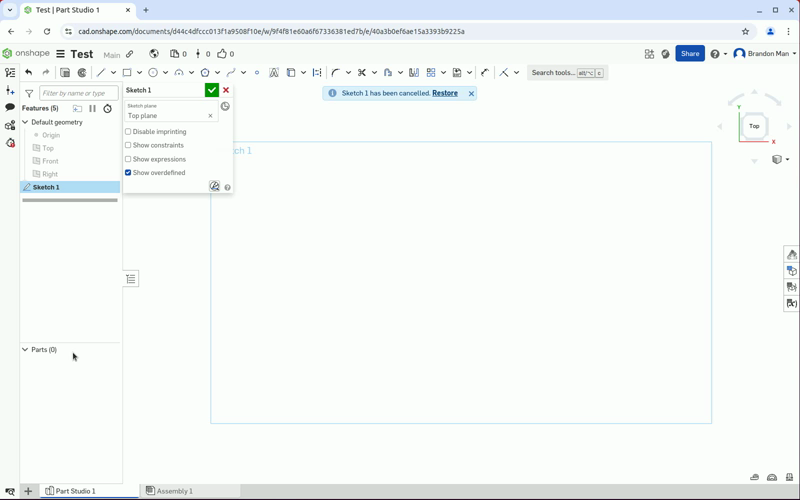
key(l)
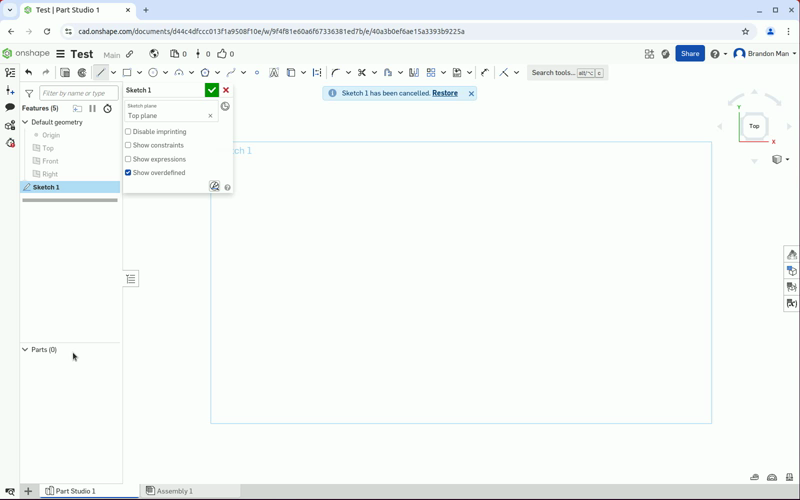
key_down(shift)
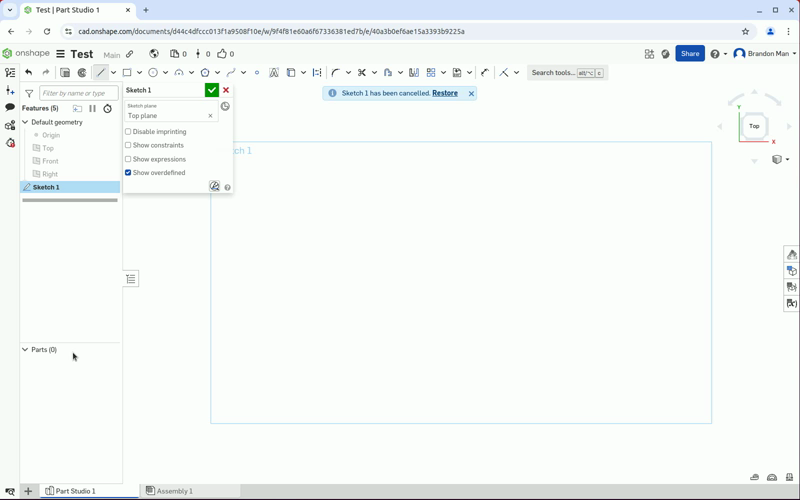
mouse_move(351, 335)
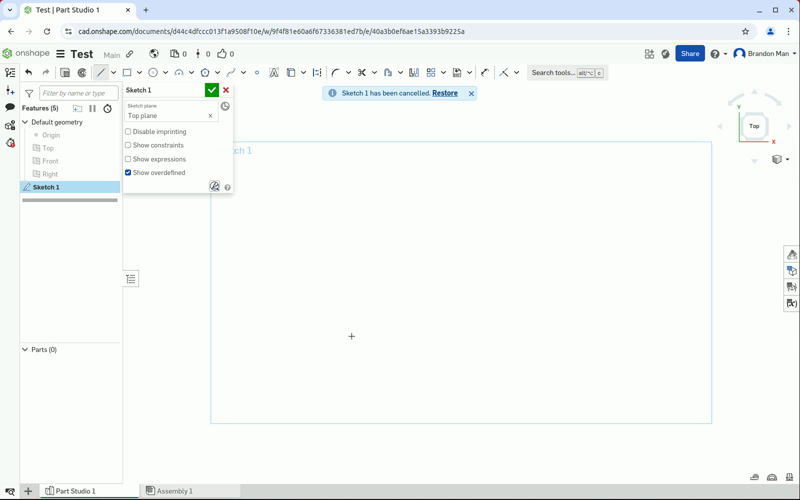
click(351, 335)
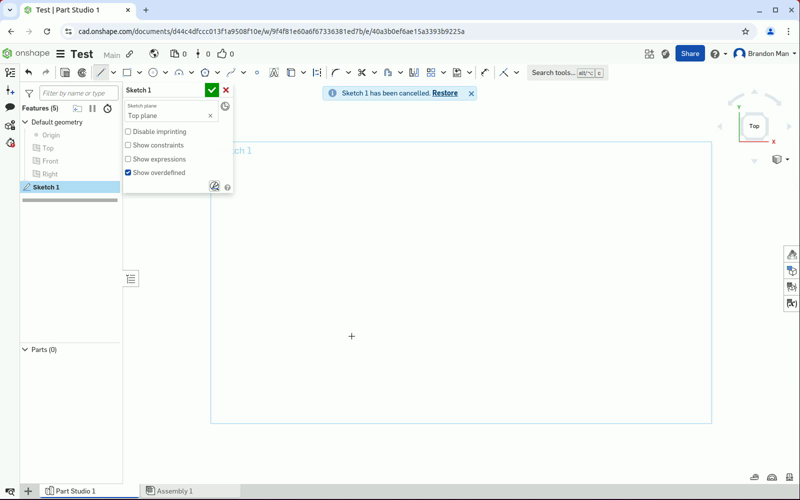
key_up(shift)
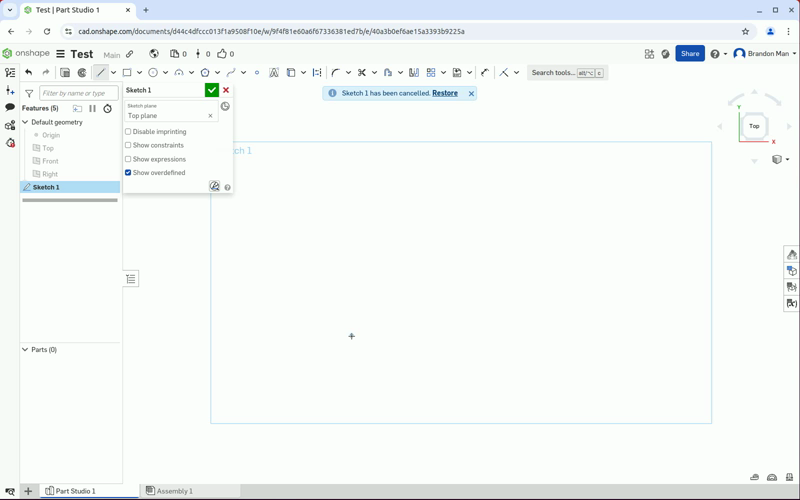
key_down(shift)
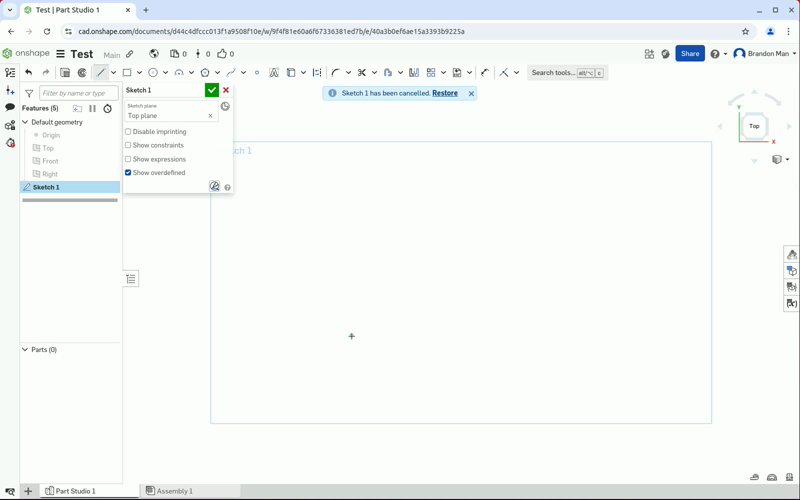
mouse_move(569, 335)
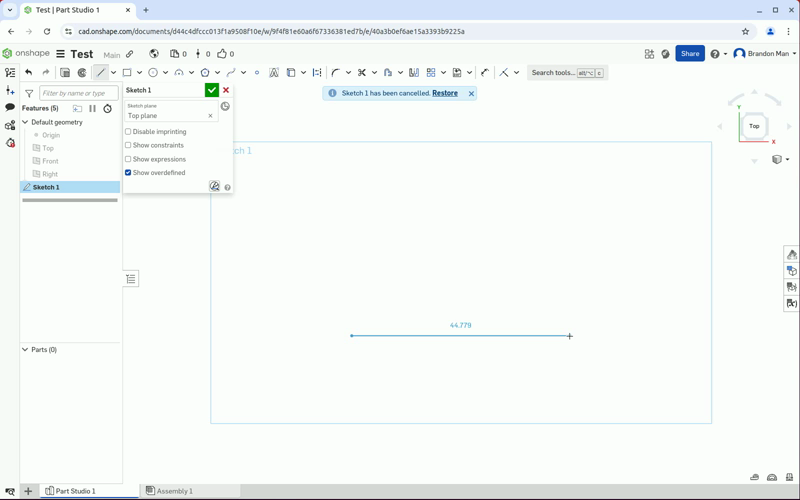
click(569, 335)
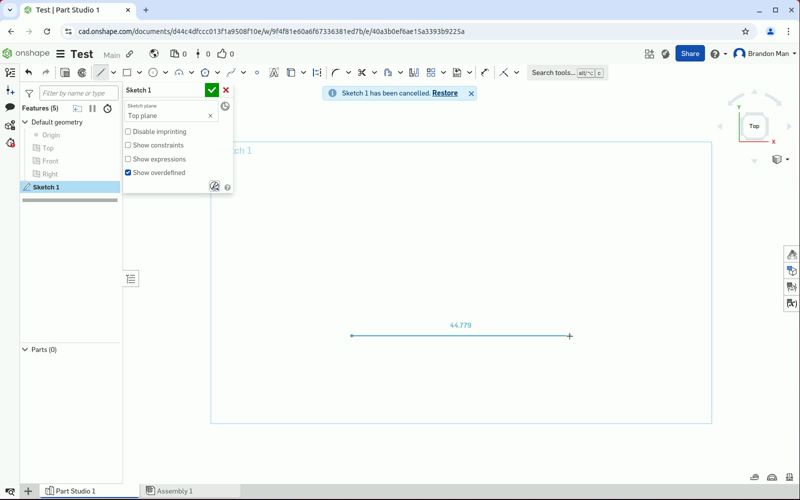
key_up(shift)
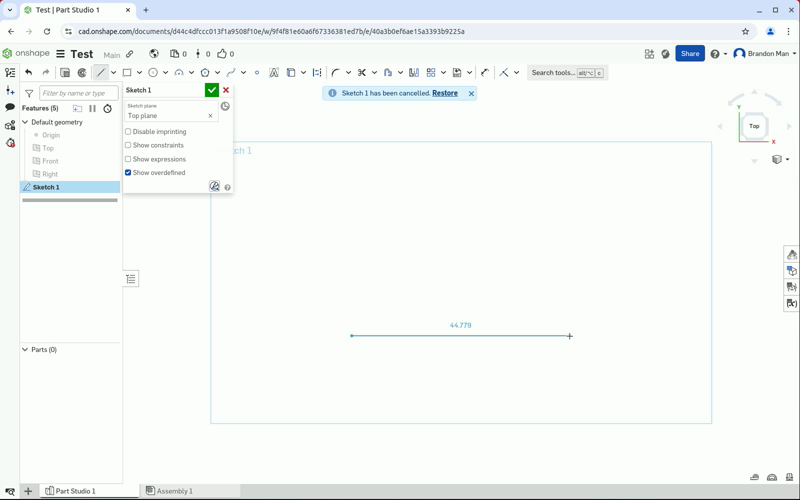
key_down(shift)
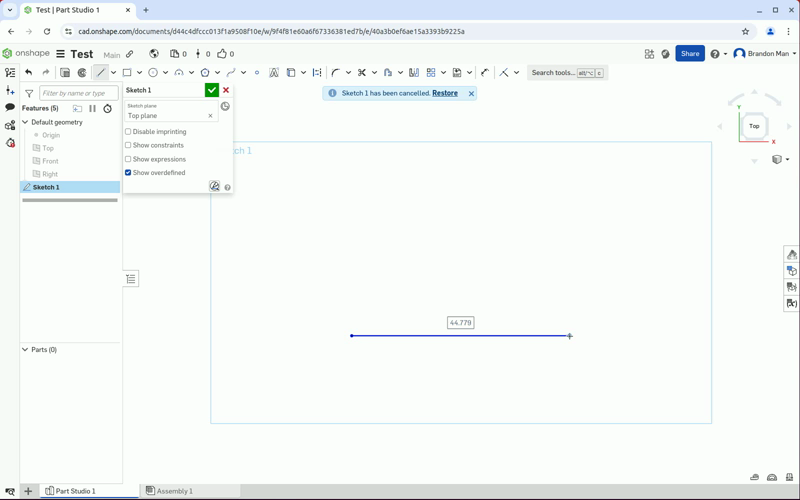
mouse_move(569, 230)
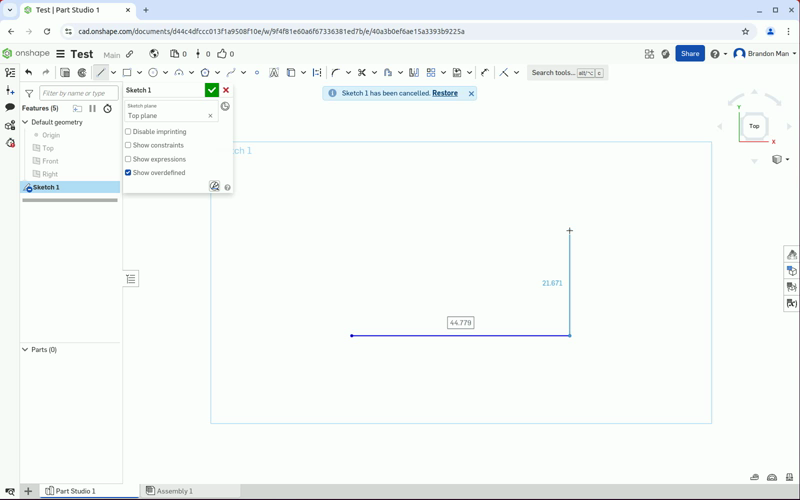
click(569, 230)
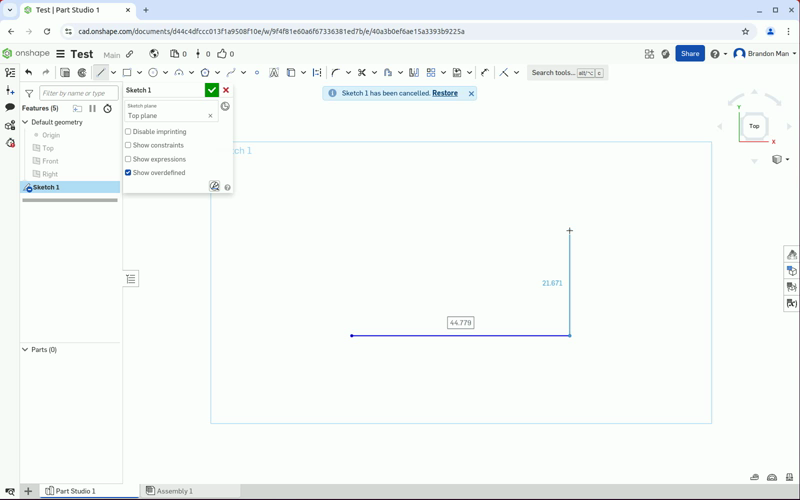
key_up(shift)
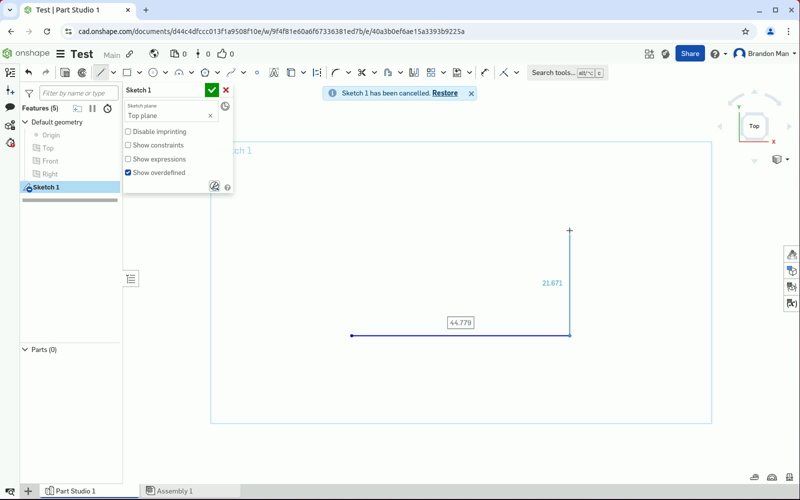
key_down(shift)
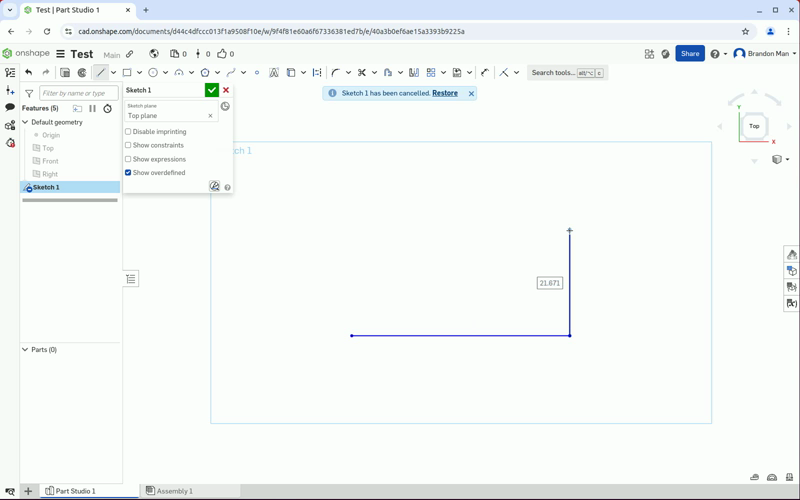
mouse_move(351, 230)
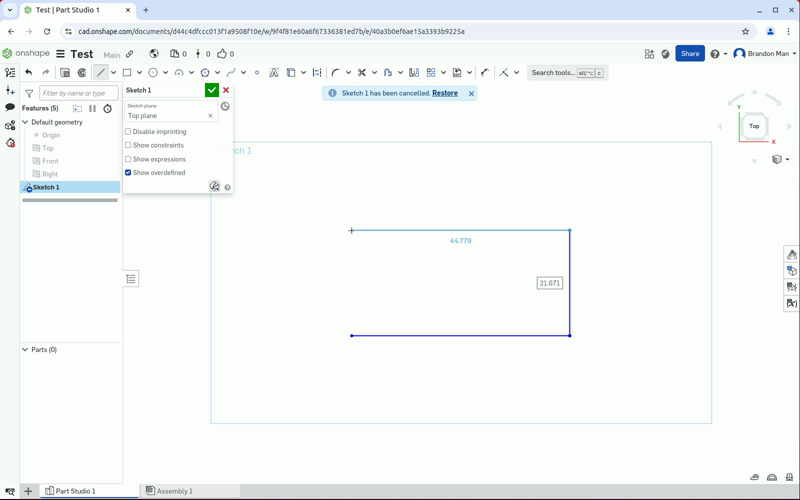
click(351, 230)
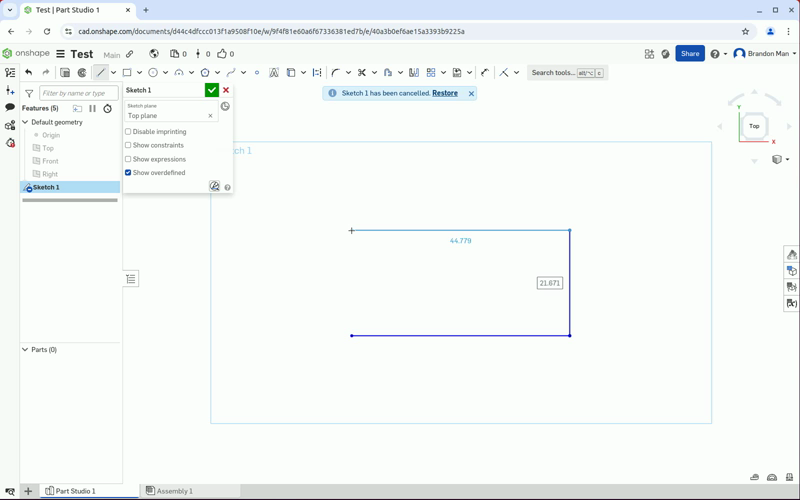
key_up(shift)
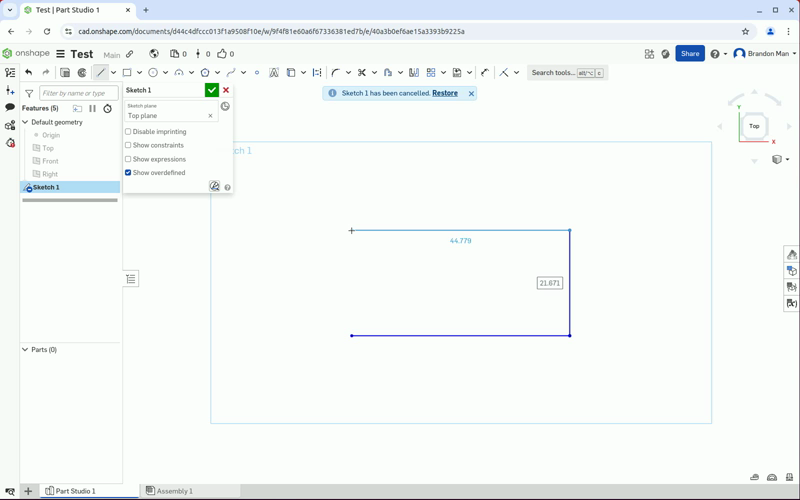
key_down(shift)
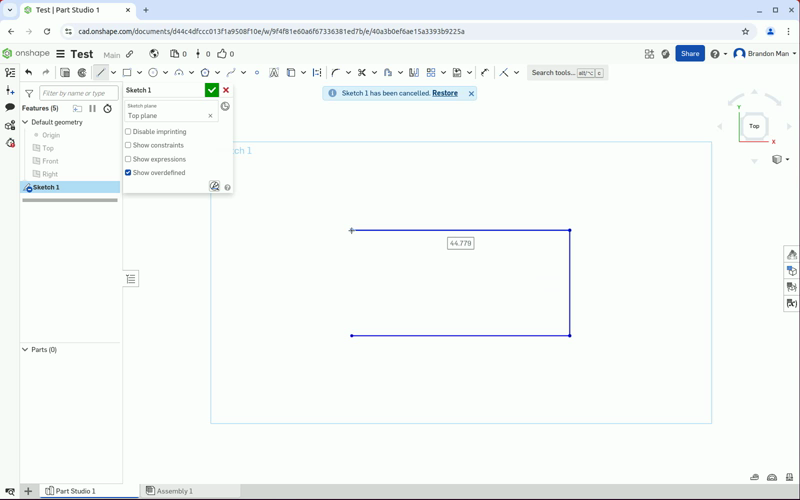
mouse_move(351, 335)
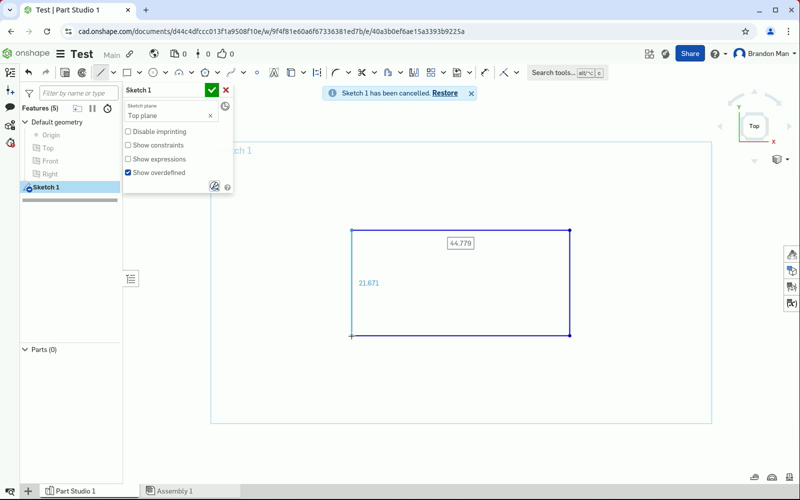
key_up(shift)
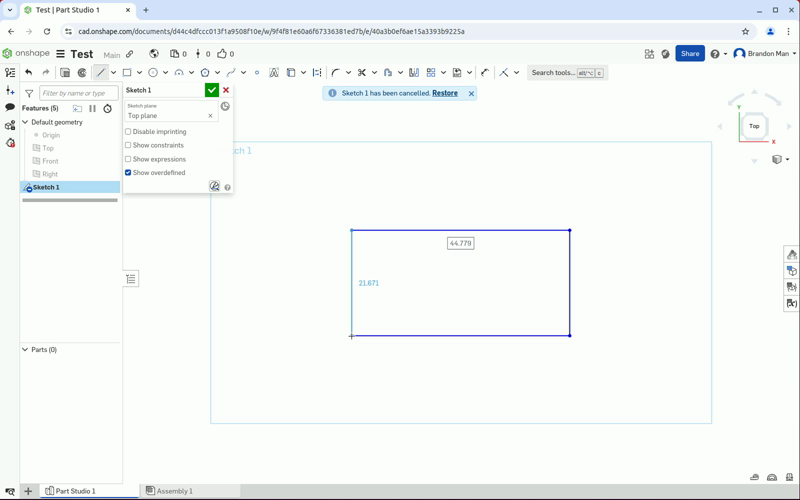
click(351, 335)
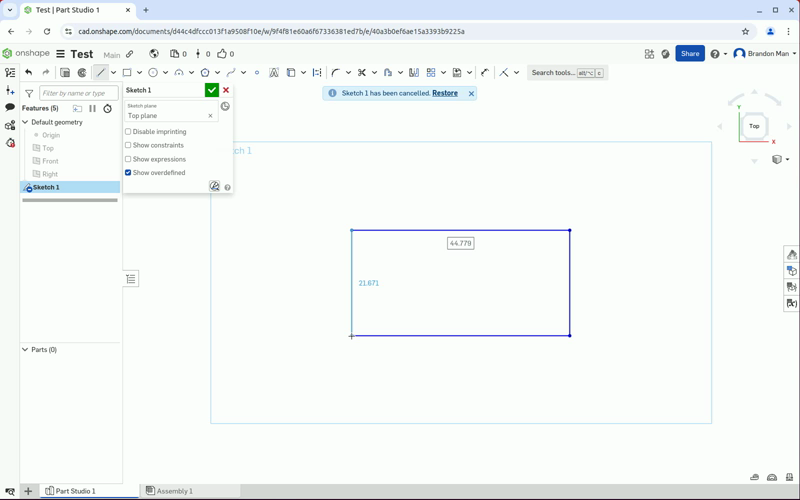
key(esc)
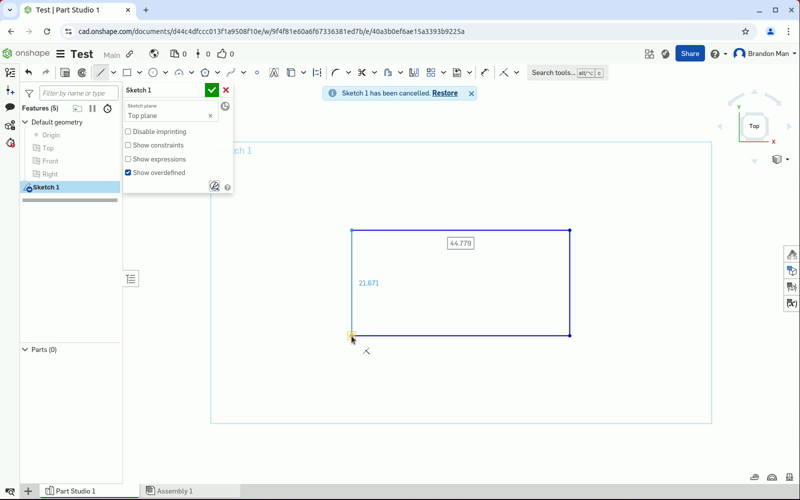
mouse_move(457, 306)
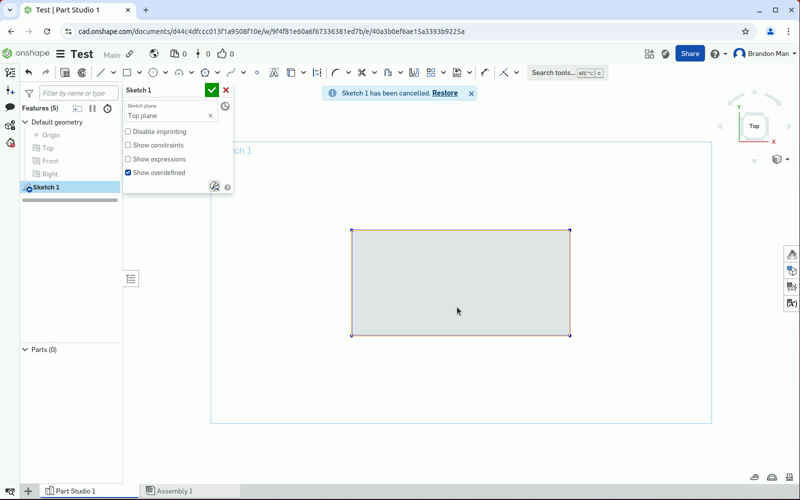
click(457, 306)
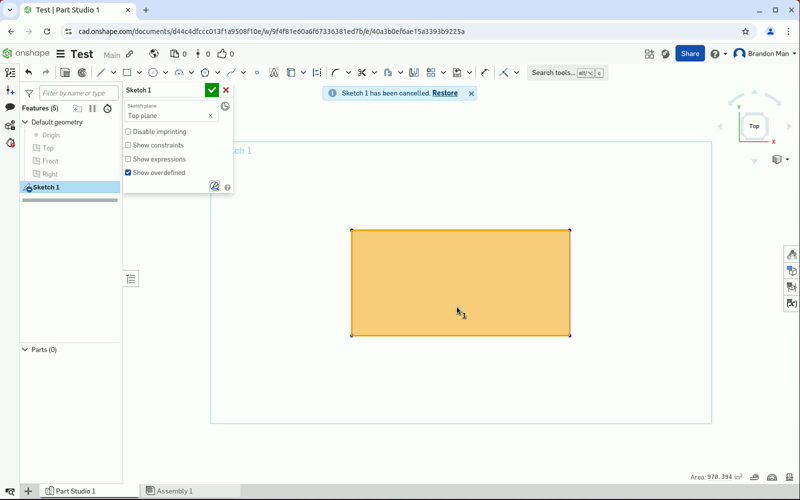
mouse_move(73, 352)
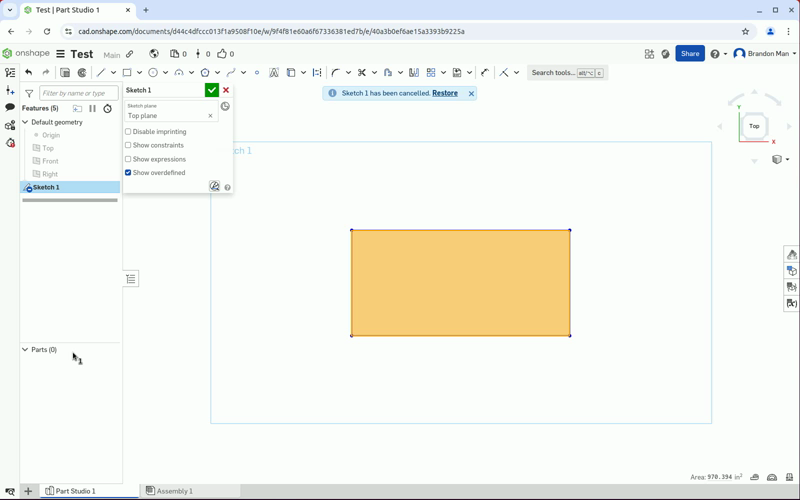
key(shift+y)
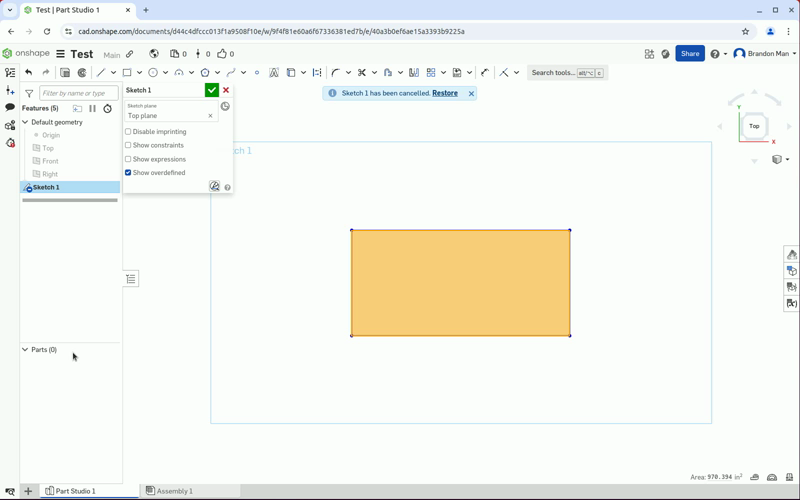
key(shift+e)
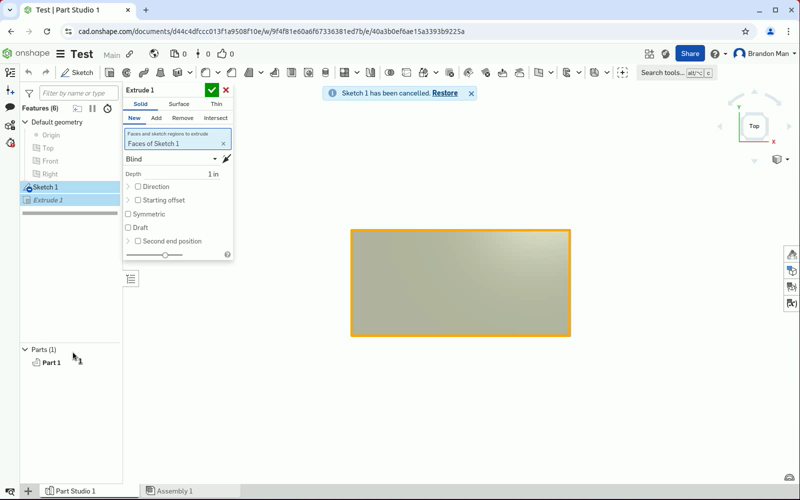
mouse_move(143, 106)
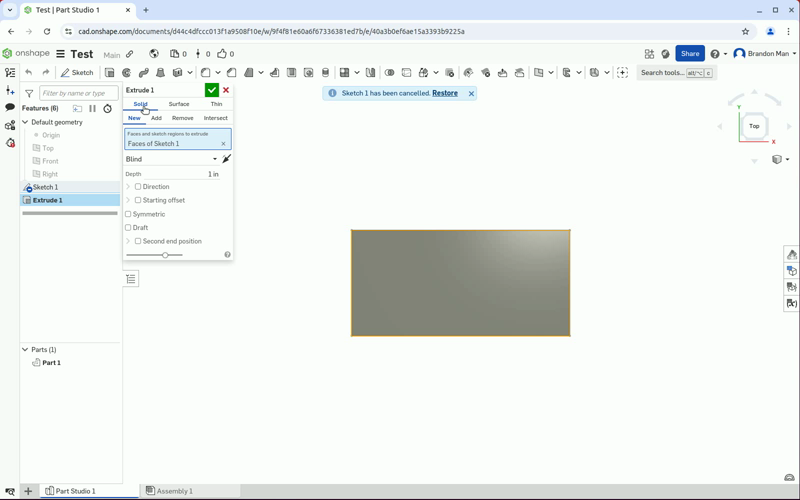
click(143, 106)
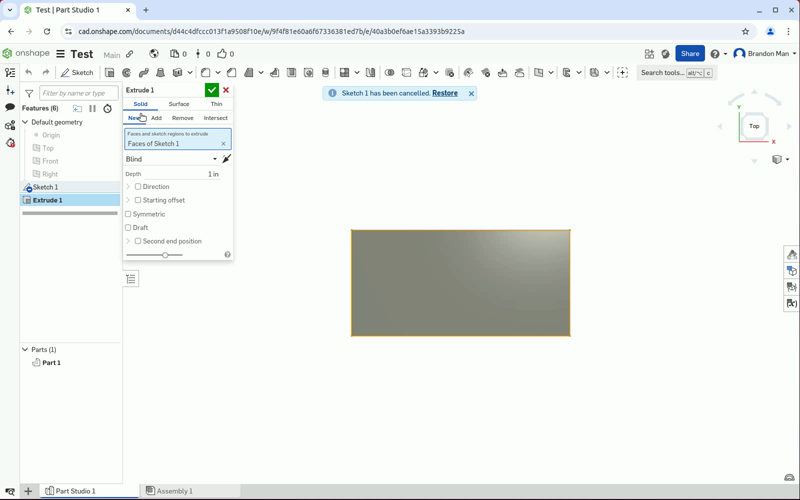
mouse_move(137, 120)
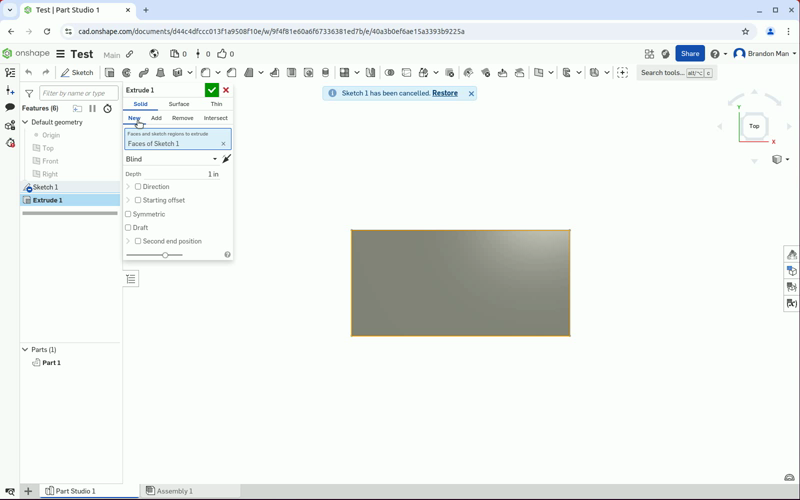
click(137, 120)
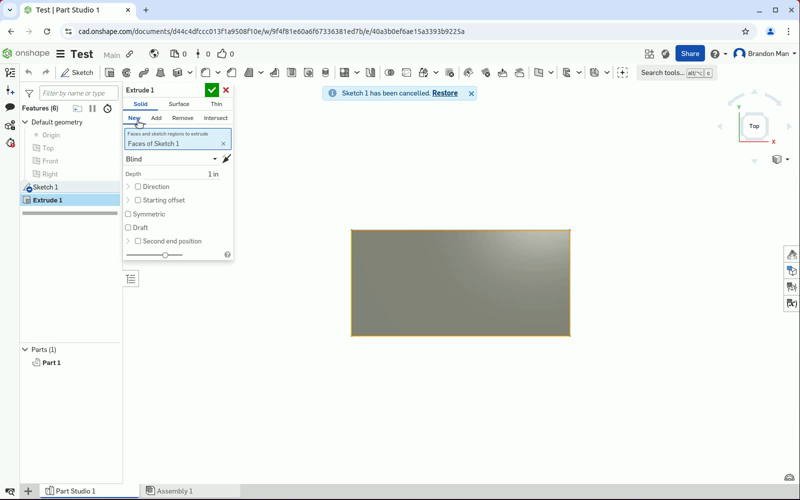
key(tab, 4)
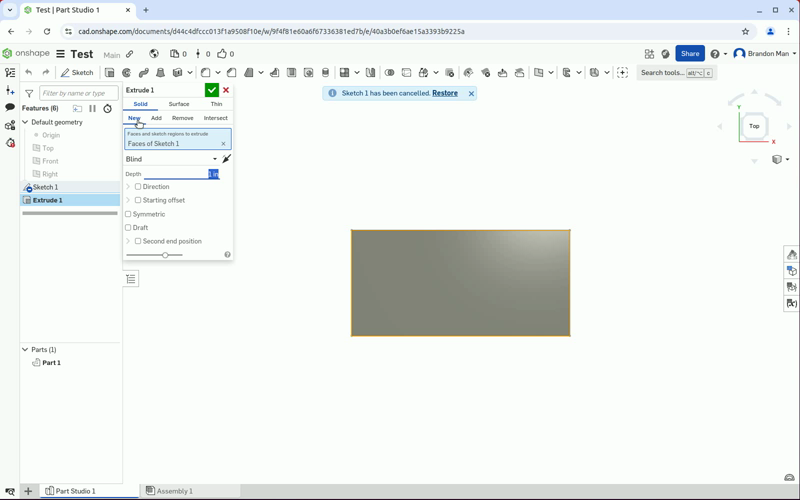
text(4.574)
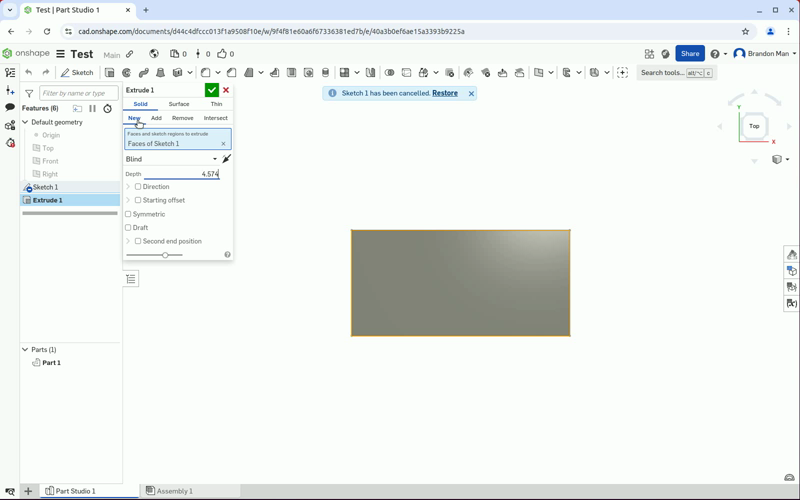
key(enter)
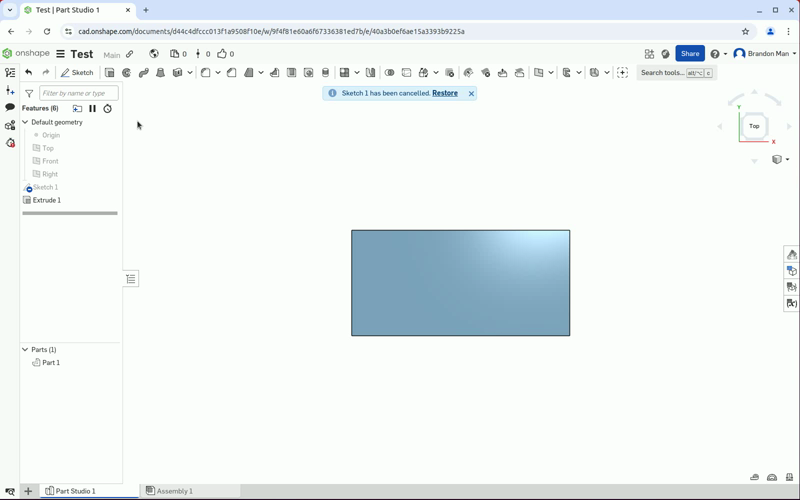
key(shift+h)
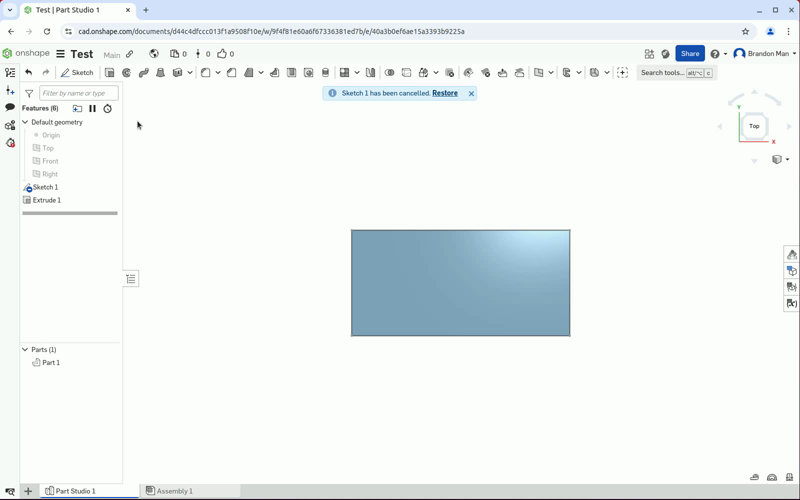
key(shift+h)
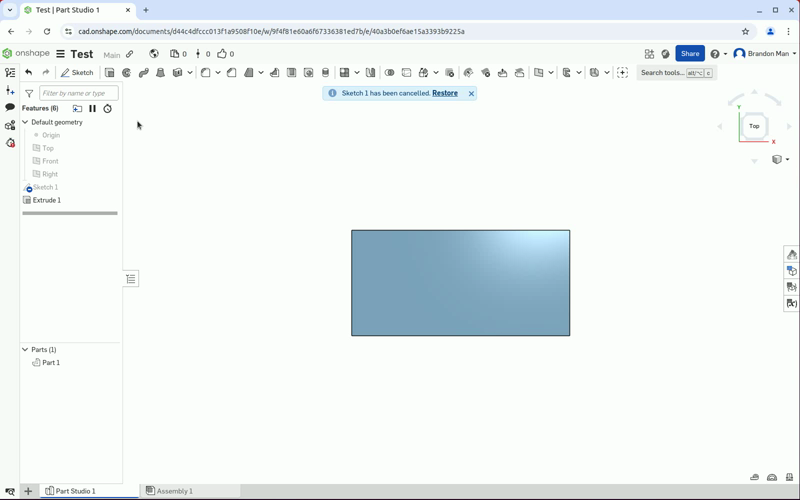
mouse_move(73, 189)
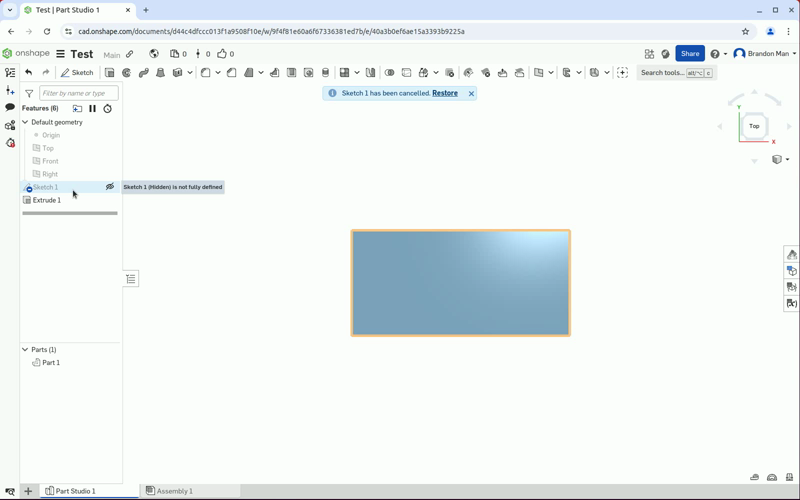
click(73, 189)
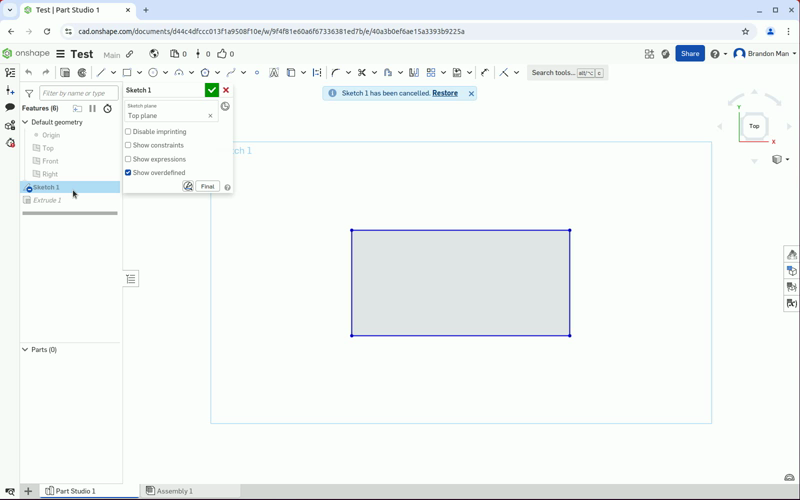
mouse_move(229, 92)
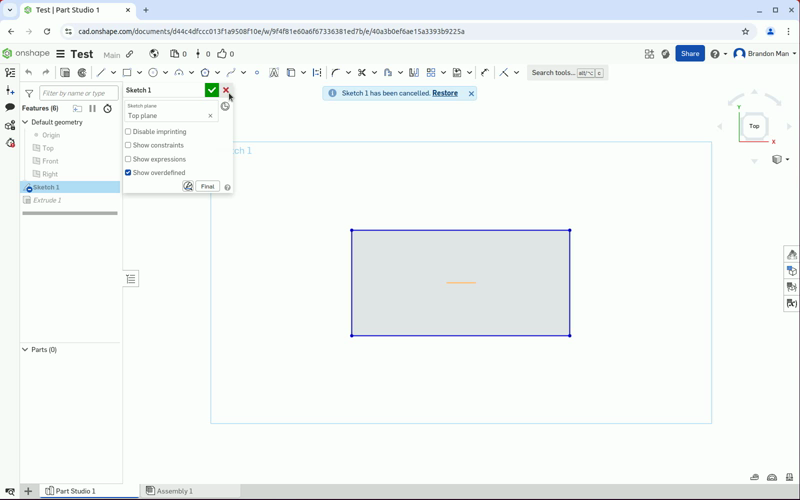
click(229, 92)
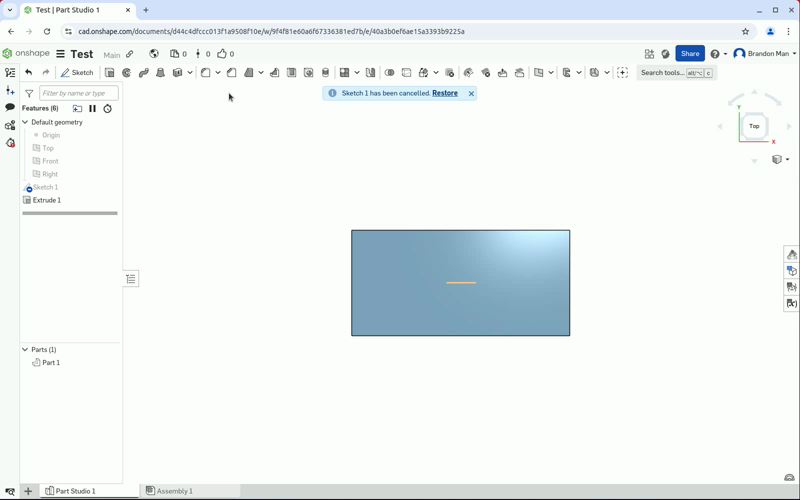
mouse_move(73, 352)
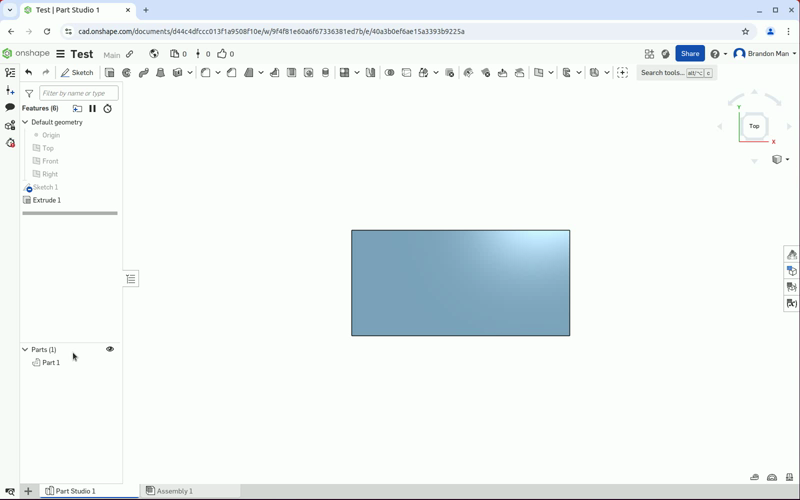
key(y)
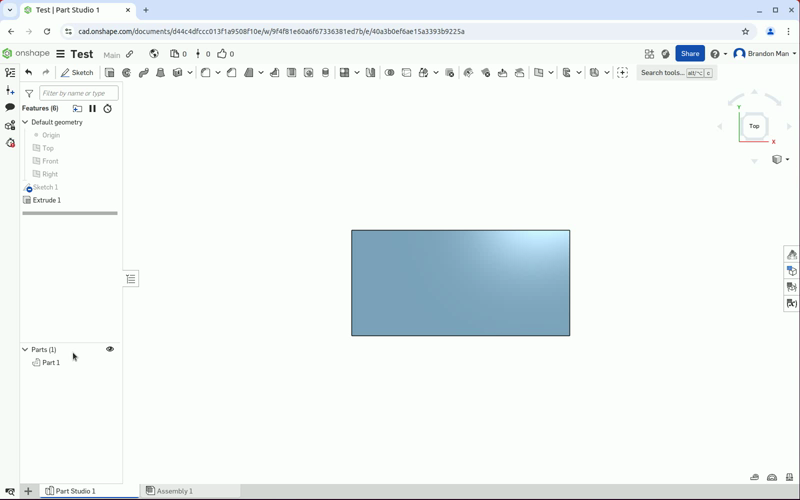
key(shift+p)
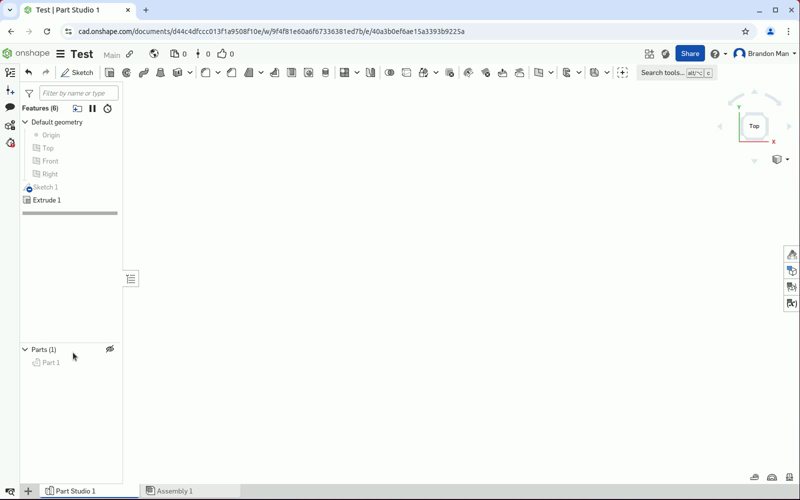
key(space)
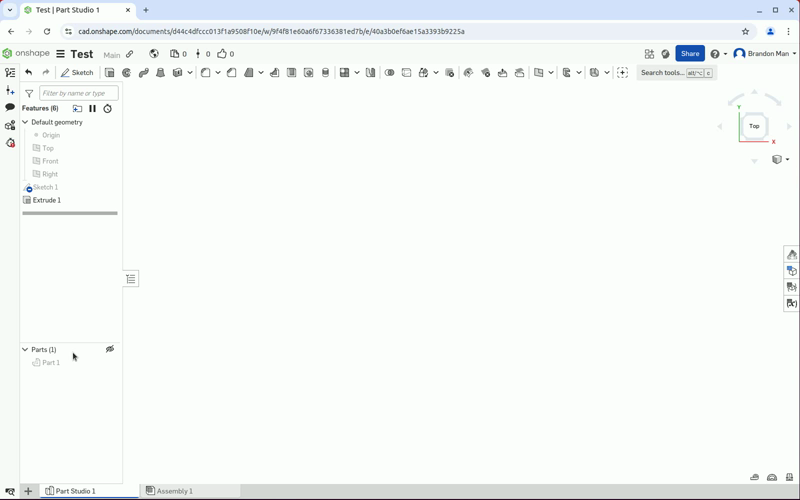
key_down(shift)
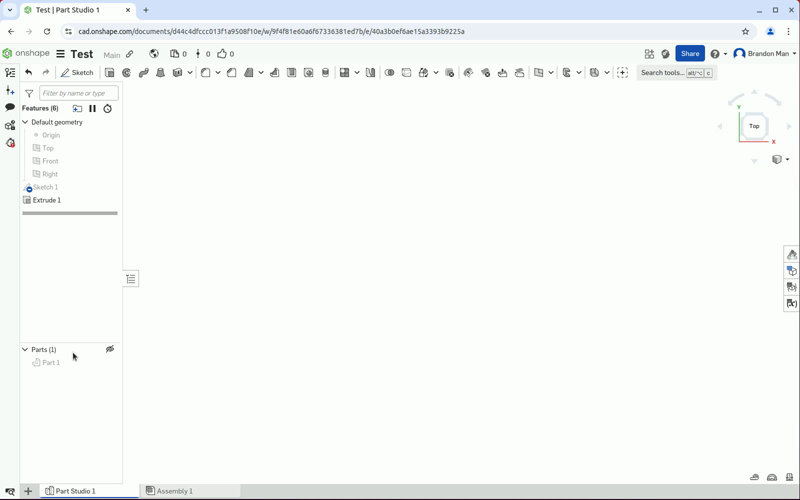
key(up)
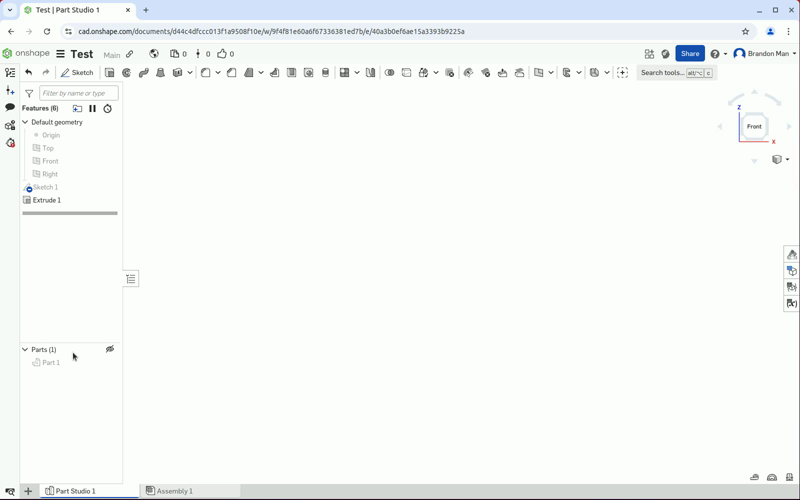
key_up(shift)
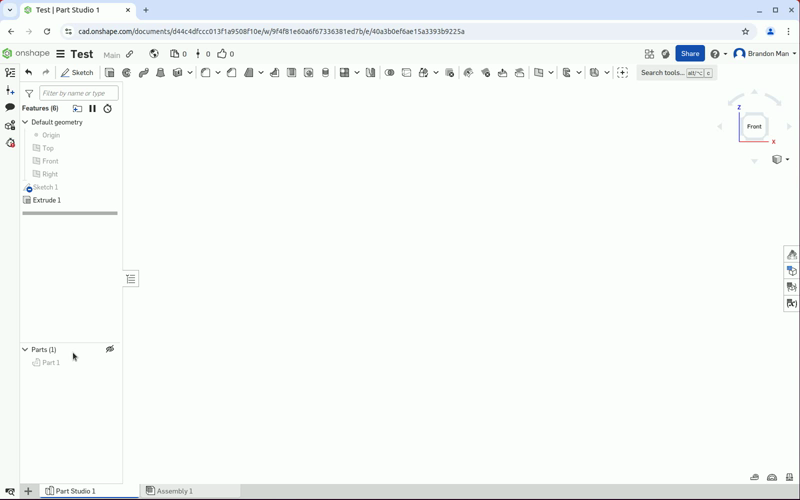
key(space)
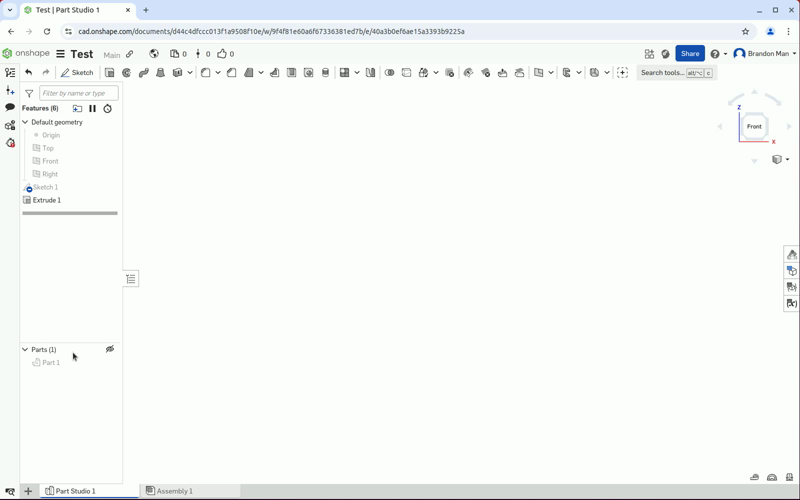
key_down(shift)
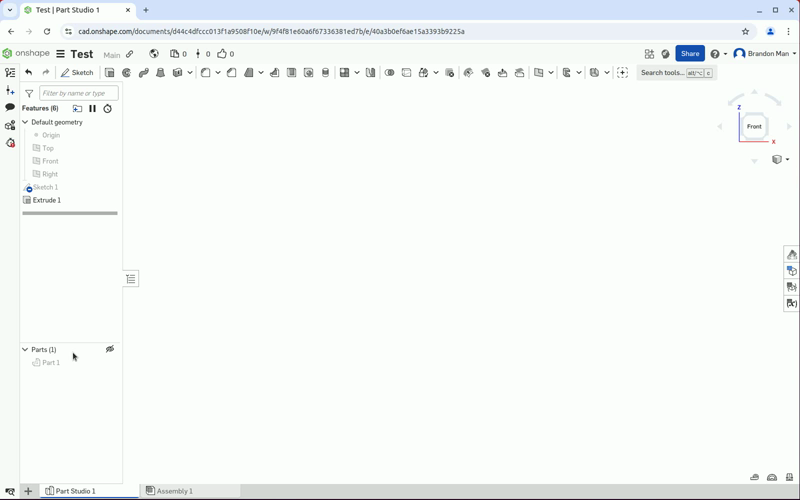
key(left)
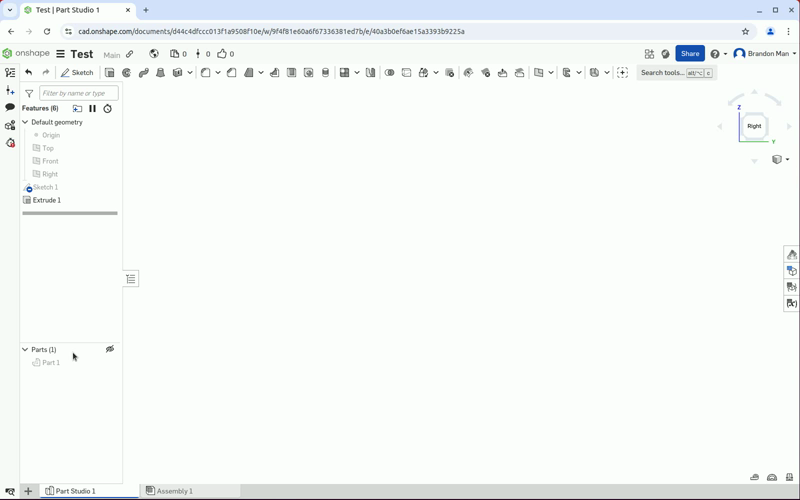
key_up(shift)
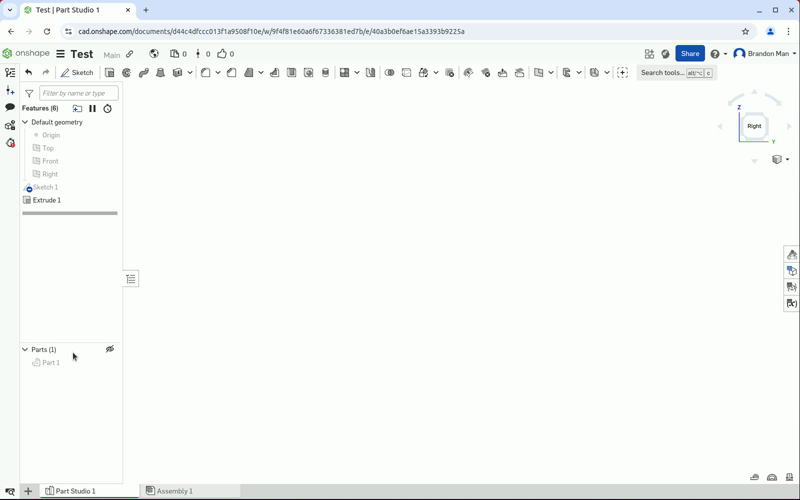
mouse_move(73, 352)
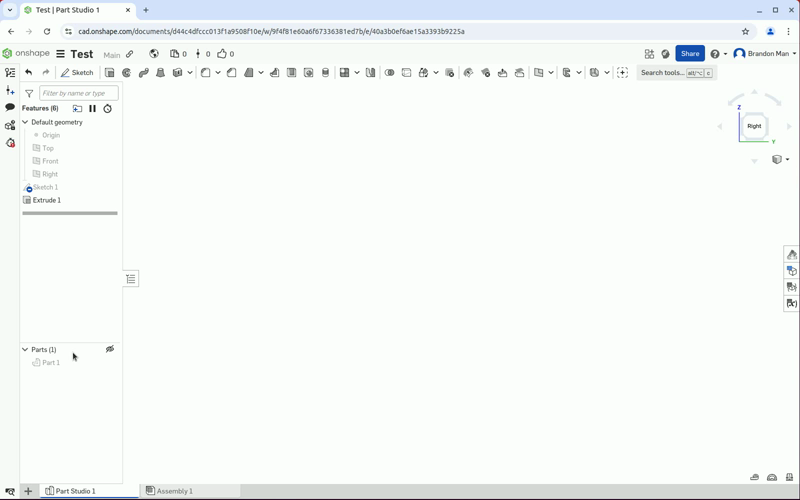
key(shift+y)
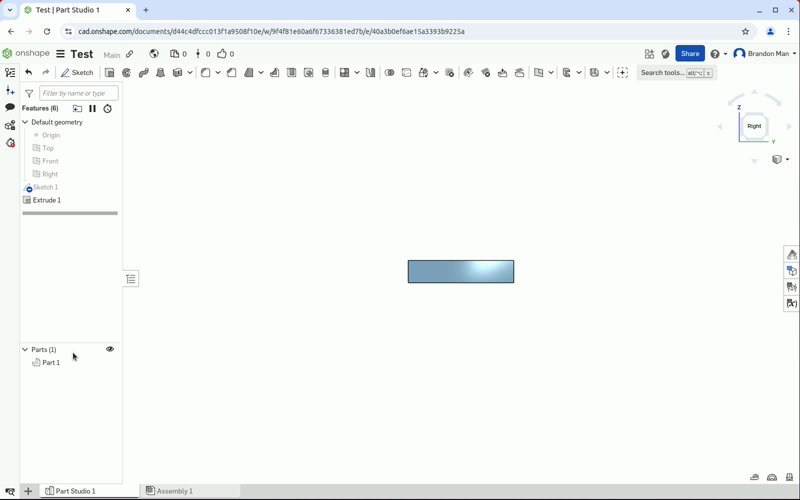
mouse_move(541, 75)
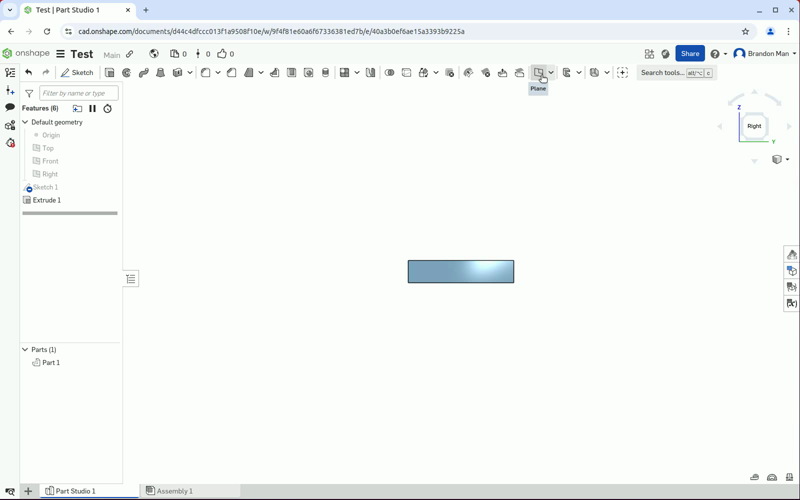
click(541, 75)
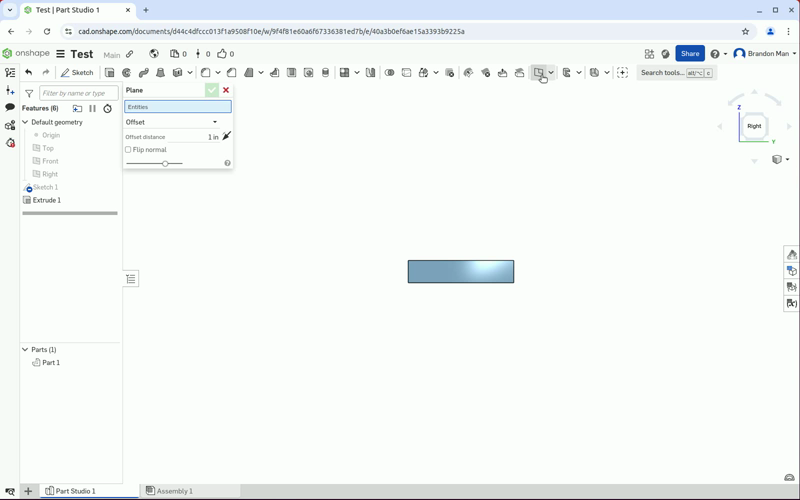
mouse_move(73, 176)
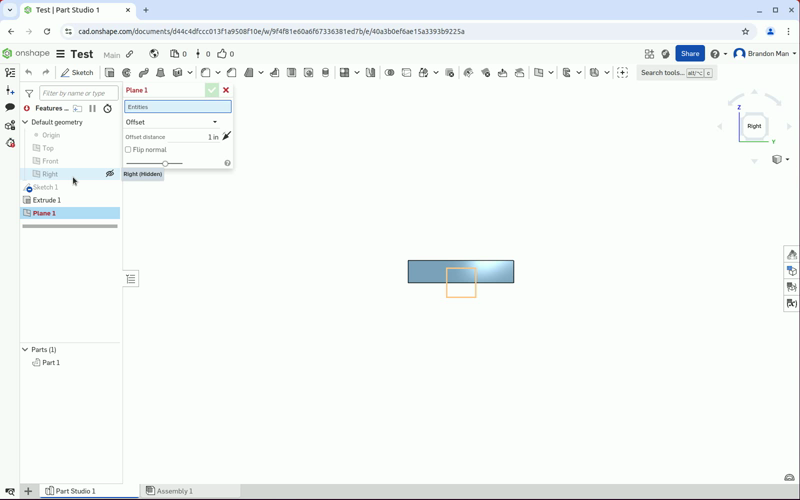
click(73, 176)
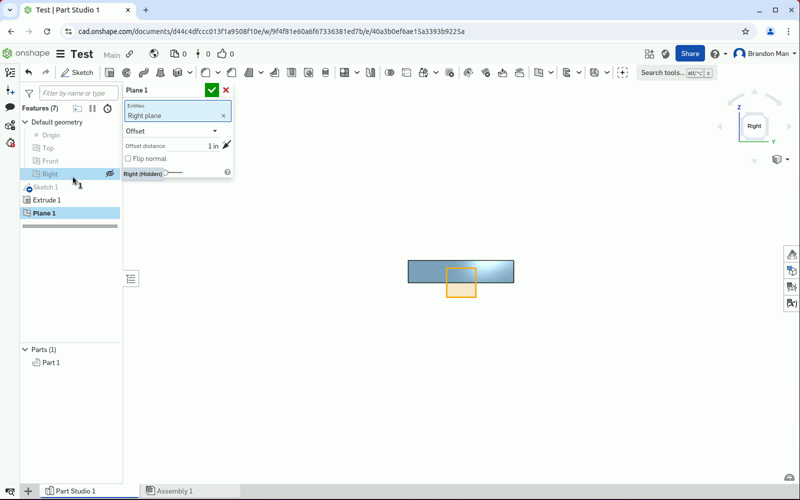
key(tab, 2)
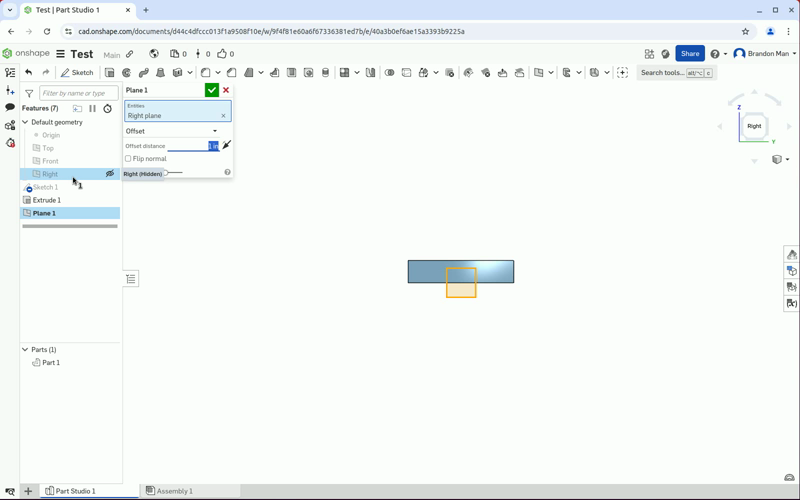
text(22.4)
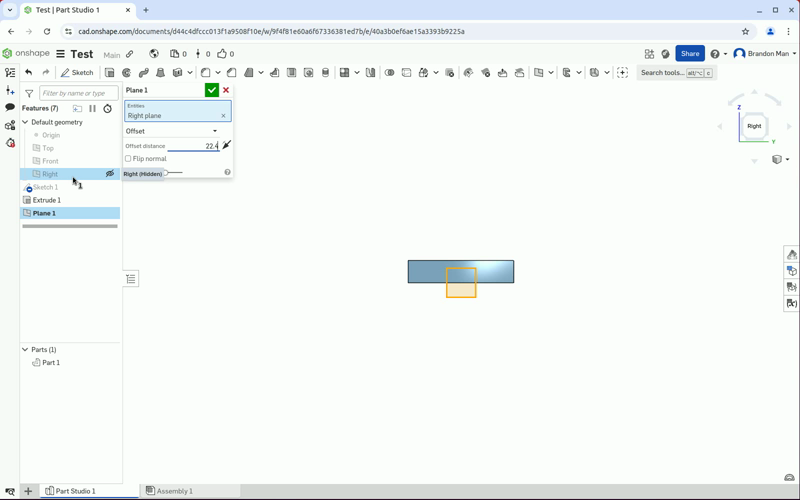
key(enter, 2)
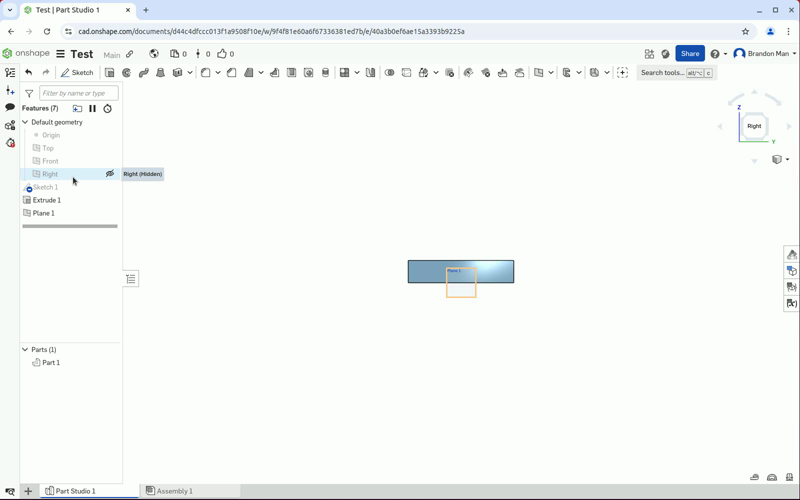
key(shift+s)
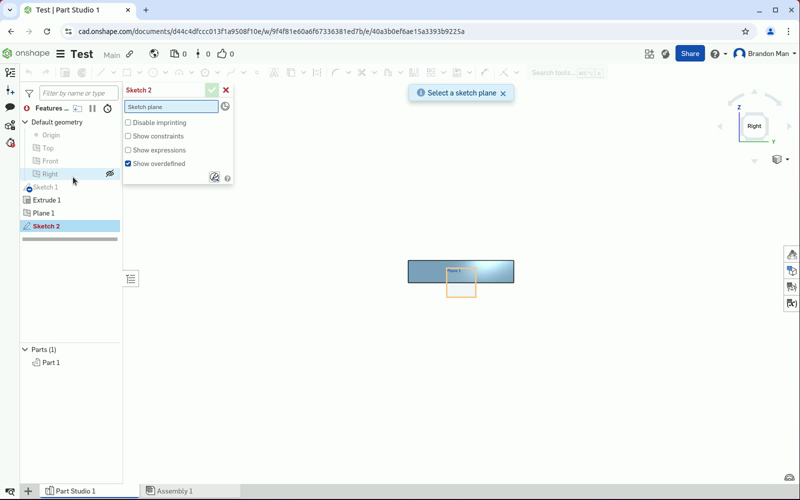
mouse_move(73, 215)
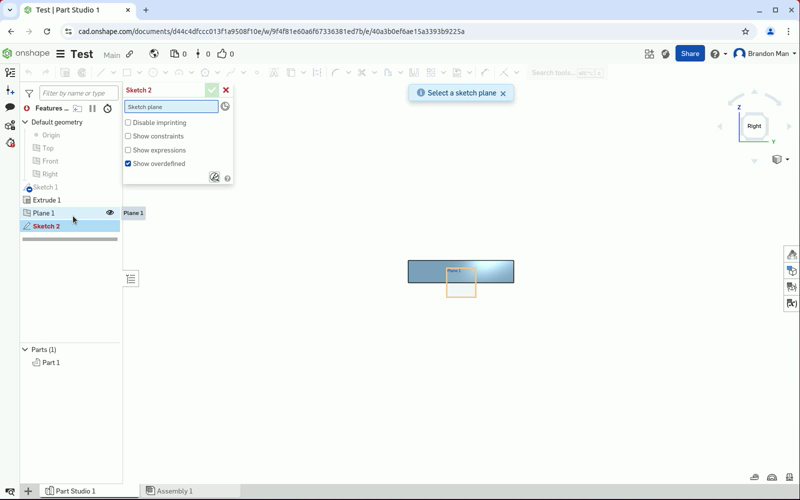
click(73, 215)
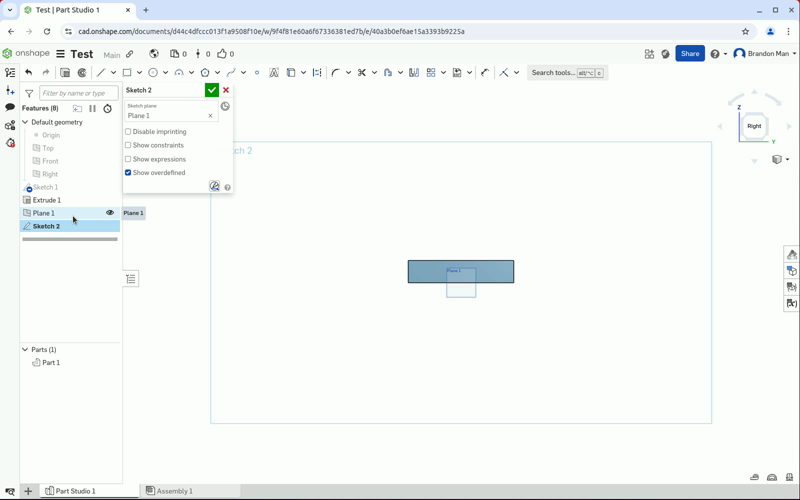
mouse_move(73, 352)
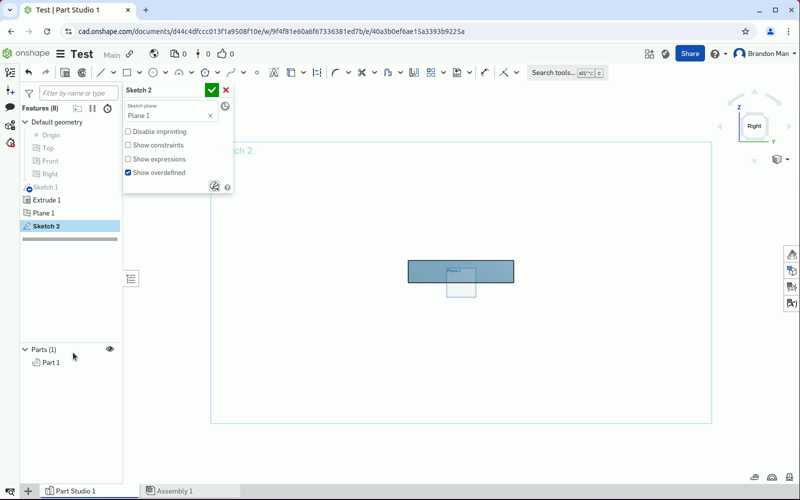
key(y)
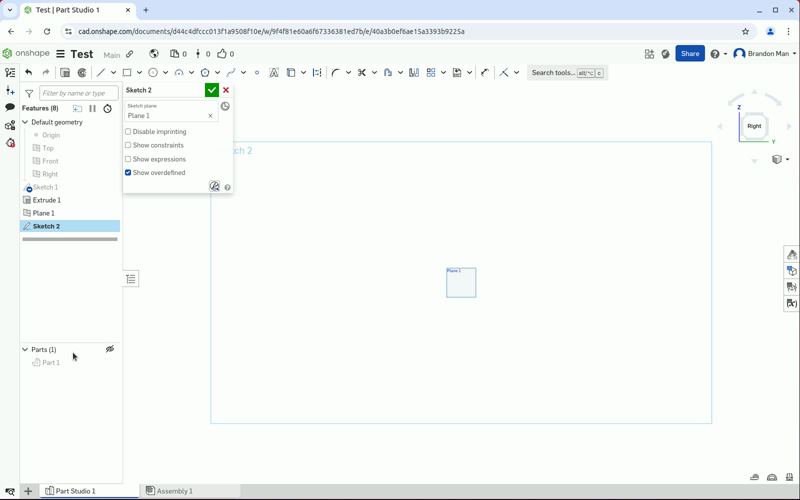
key(l)
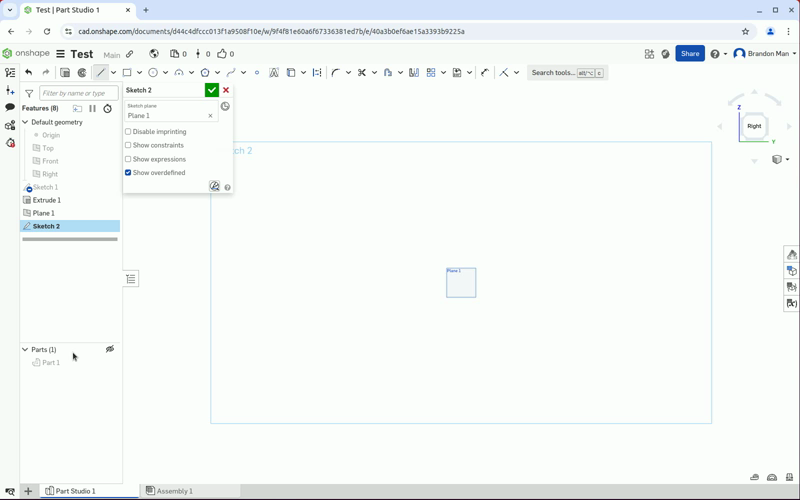
key_down(shift)
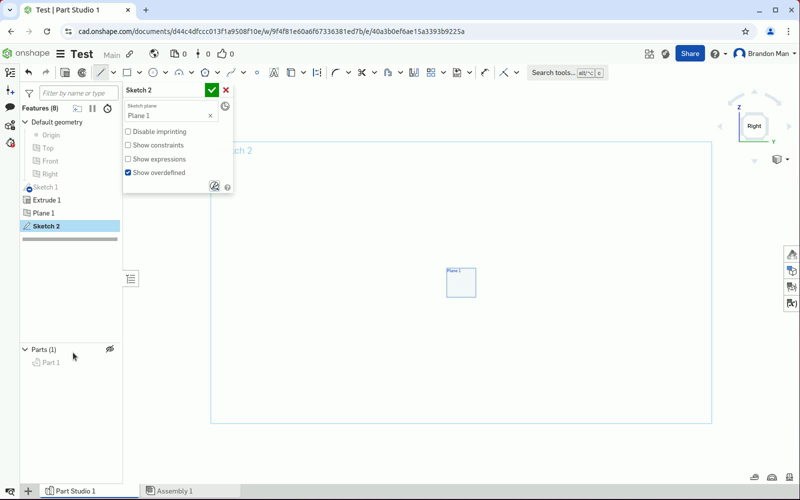
mouse_move(407, 282)
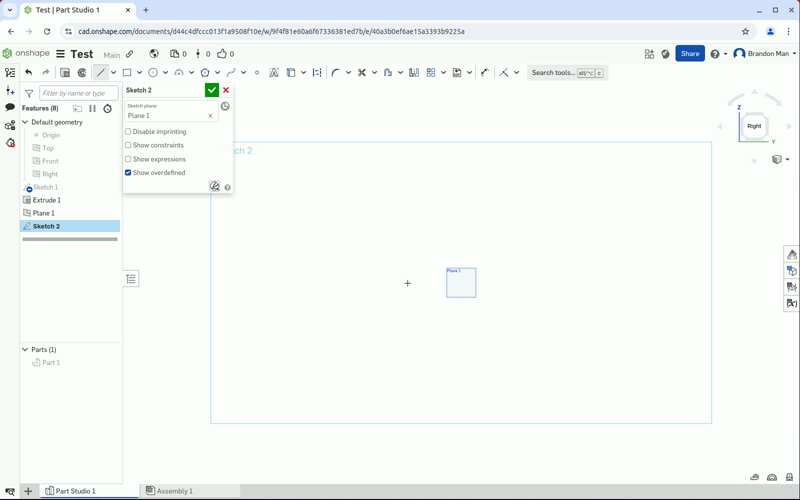
click(407, 282)
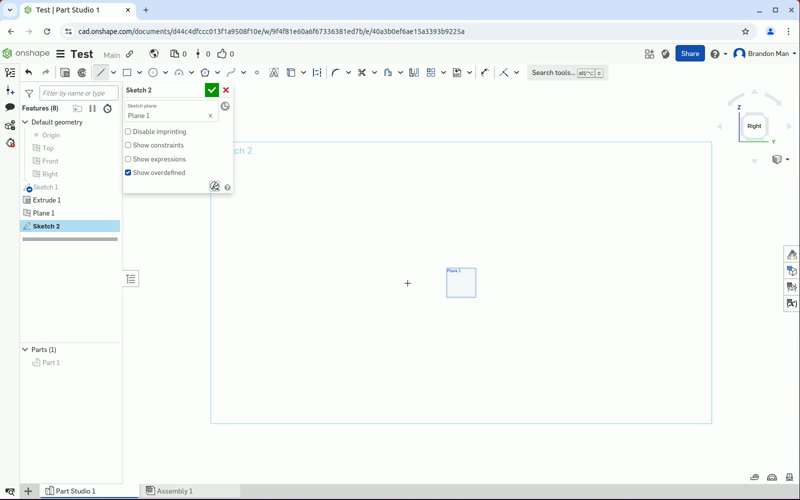
key_up(shift)
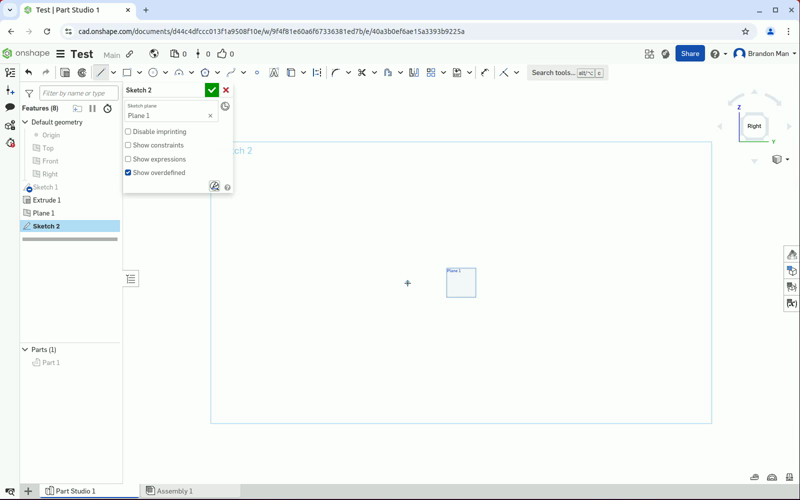
key_down(shift)
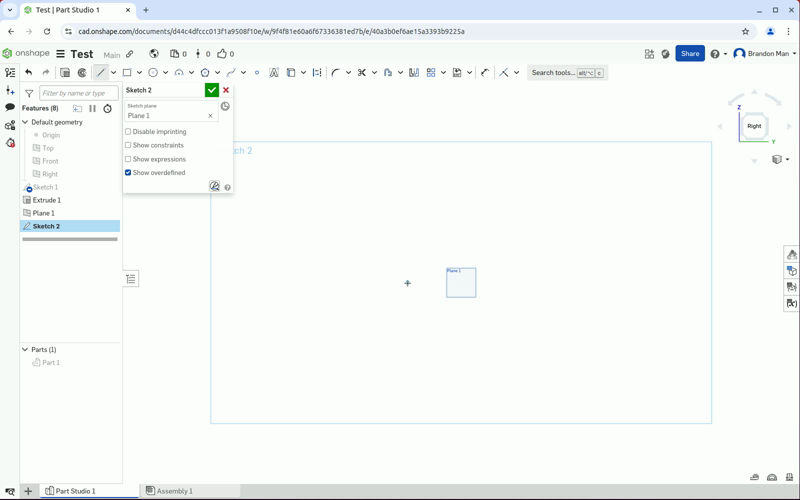
mouse_move(513, 282)
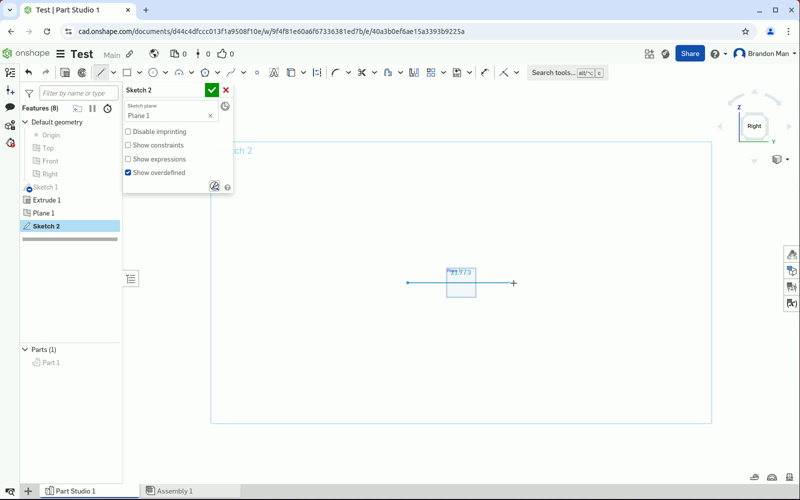
click(513, 282)
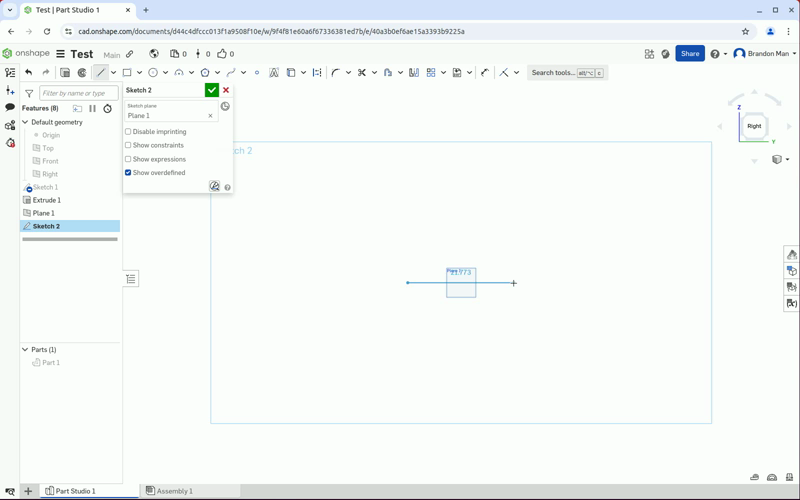
key_up(shift)
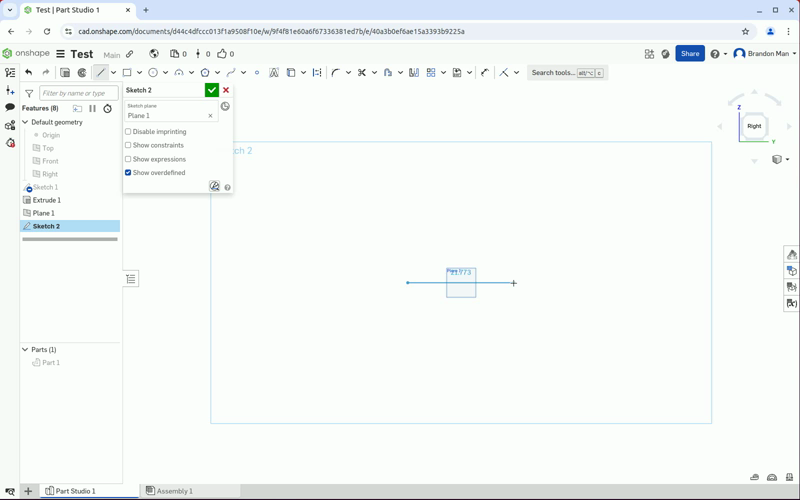
key_down(shift)
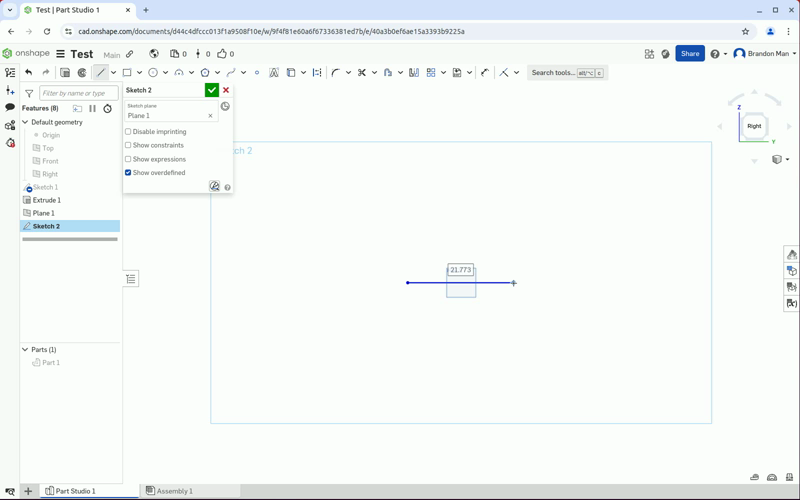
mouse_move(543, 282)
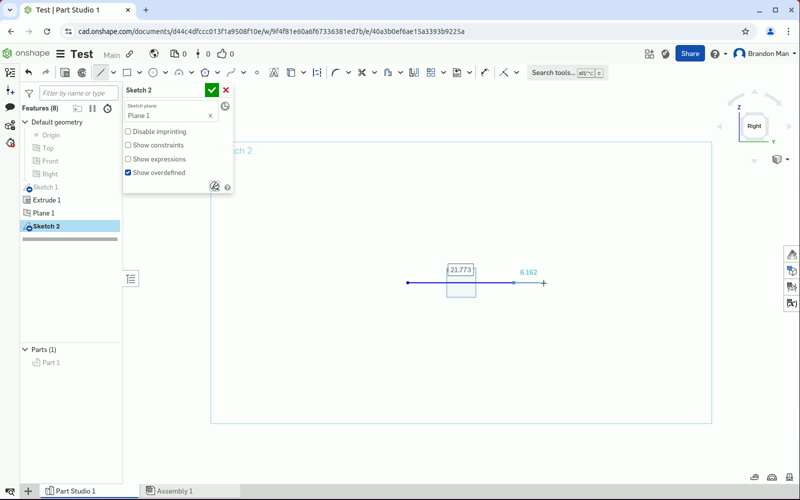
mouse_move(513, 260)
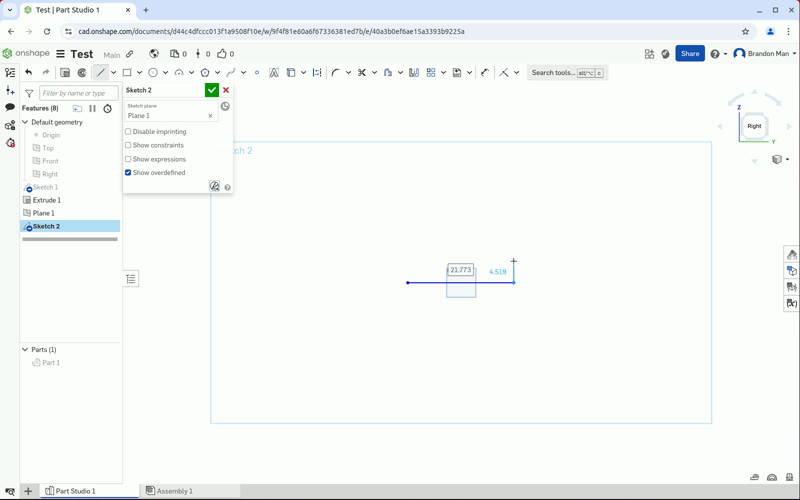
click(513, 260)
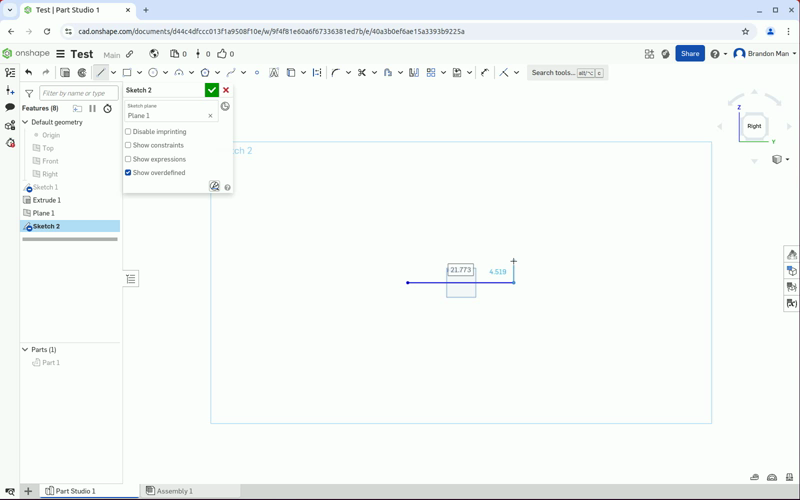
key_up(shift)
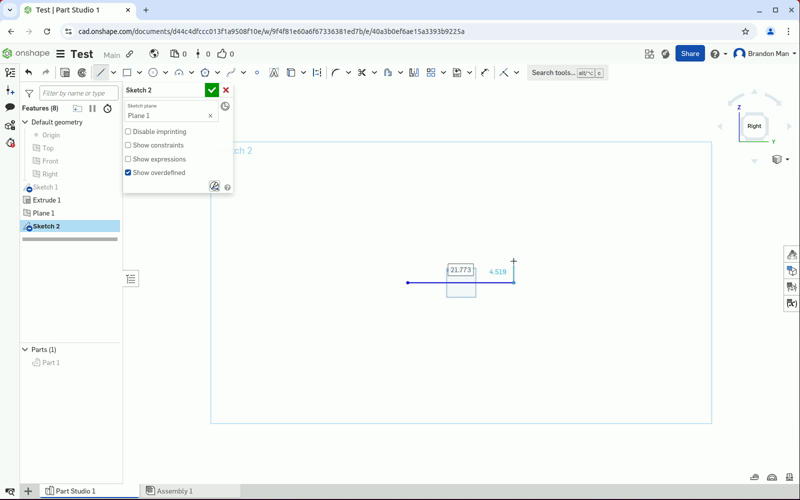
key_down(shift)
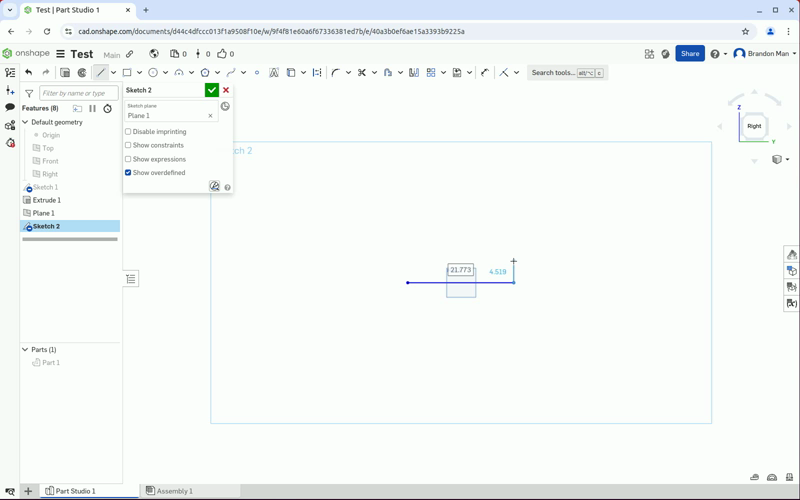
mouse_move(407, 260)
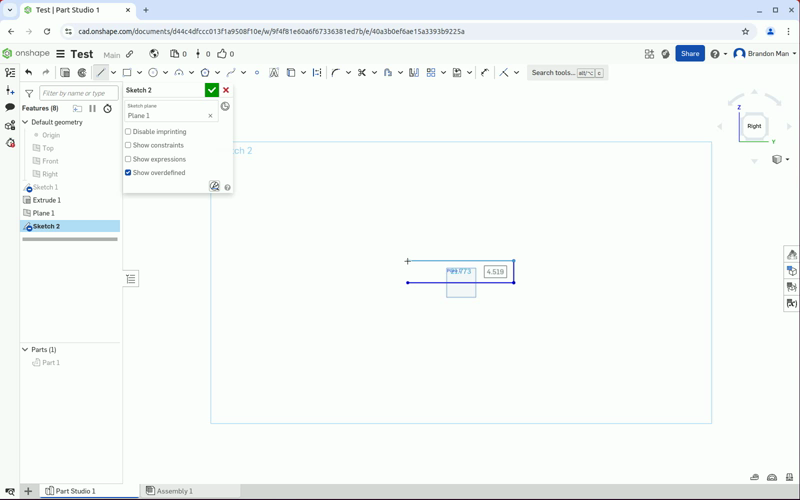
click(407, 260)
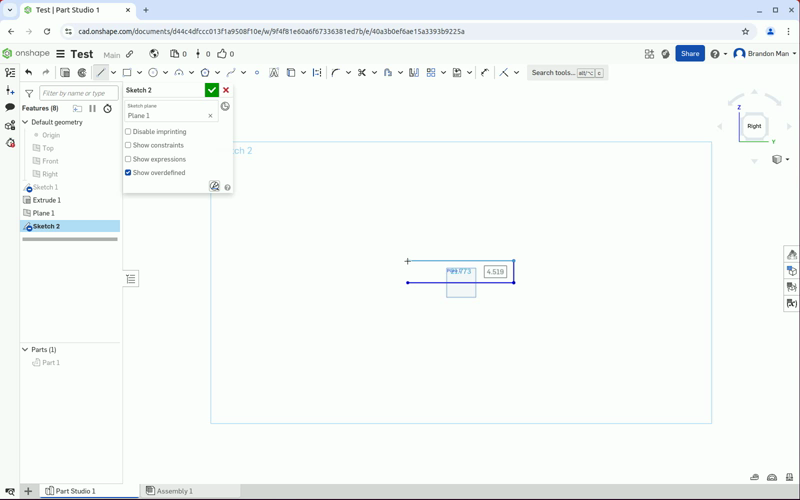
key_up(shift)
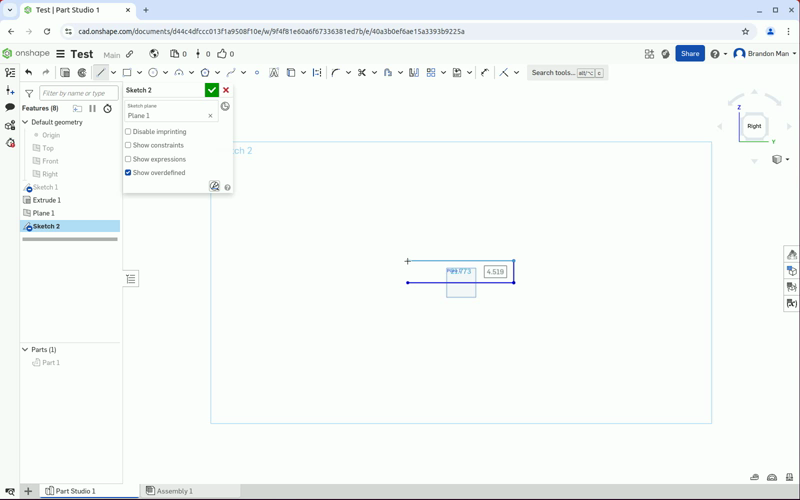
mouse_move(437, 260)
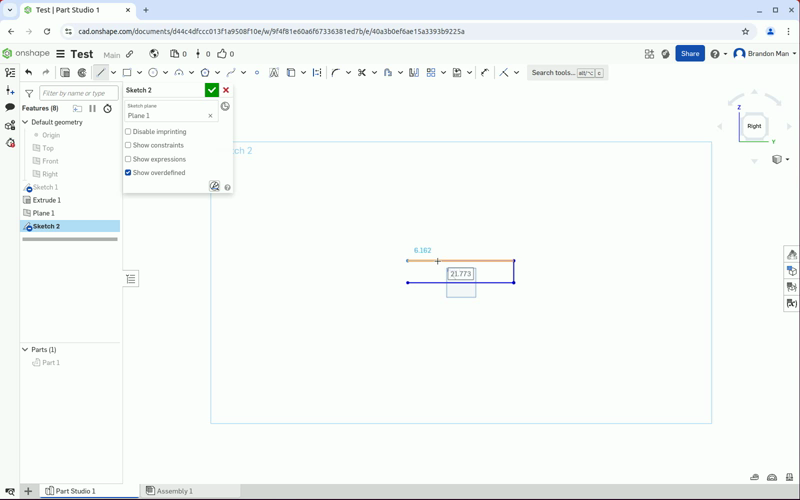
key_down(shift)
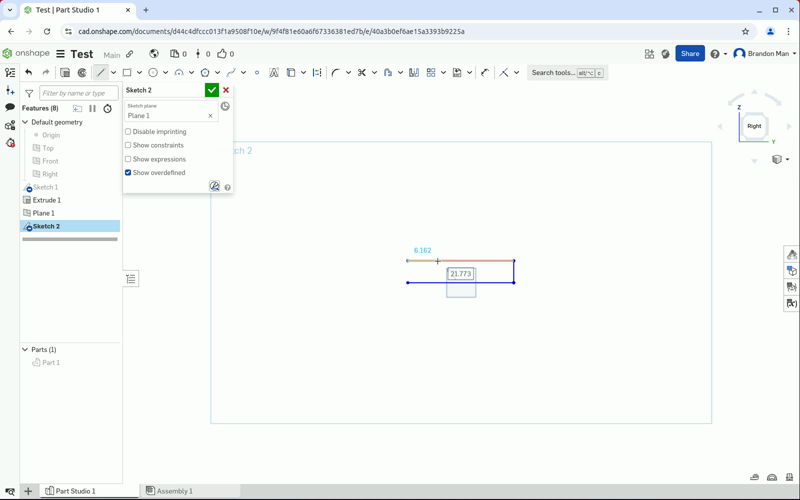
mouse_move(407, 282)
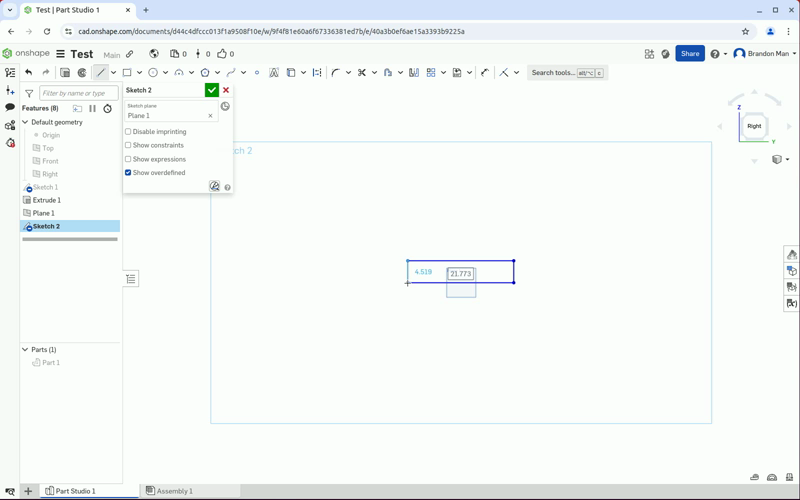
key_up(shift)
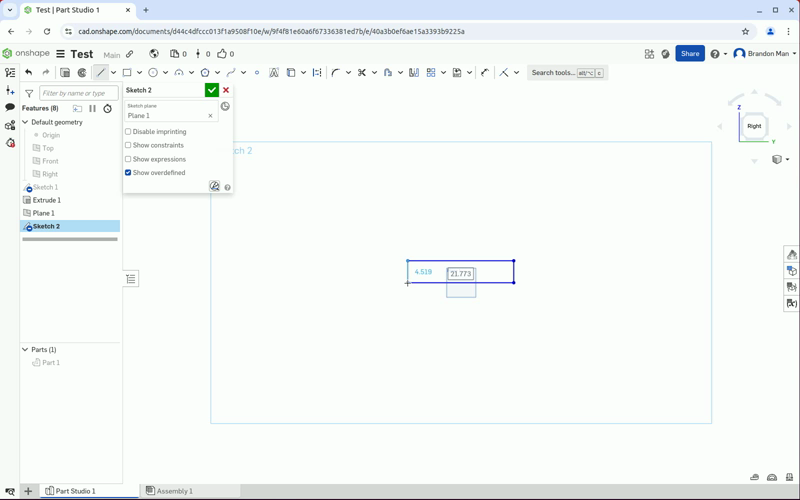
click(407, 282)
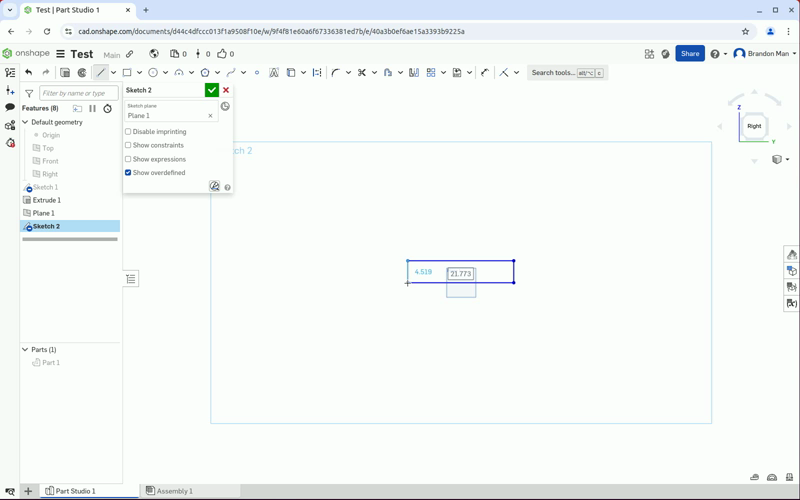
key(esc)
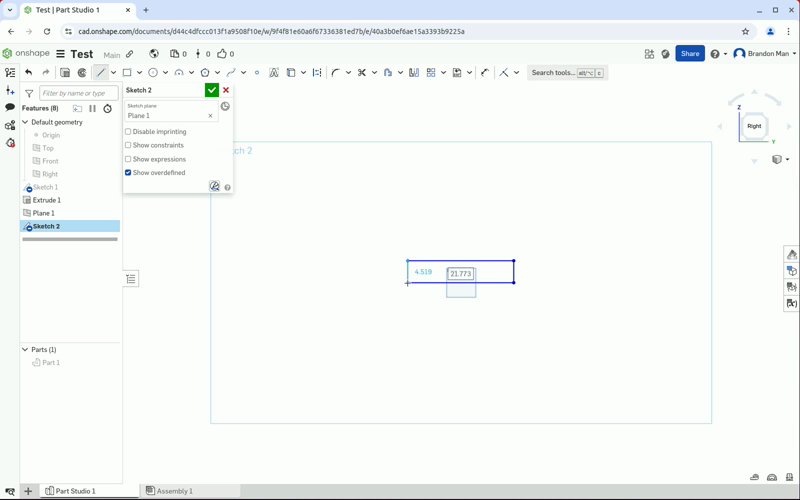
mouse_move(461, 266)
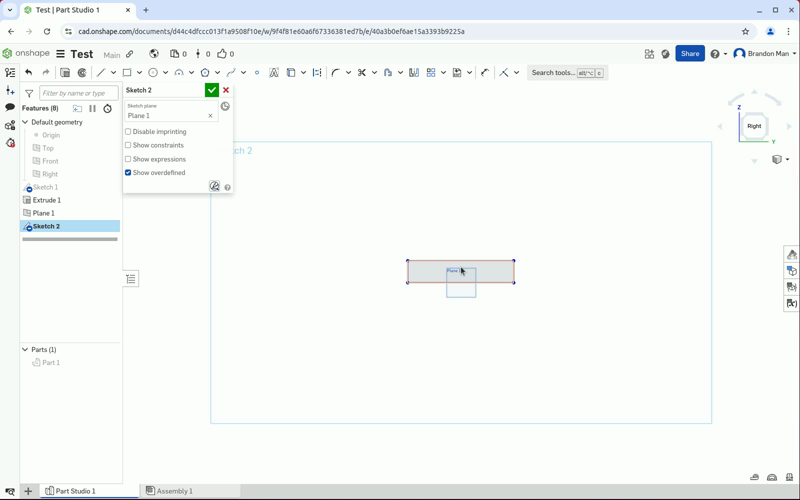
click(461, 266)
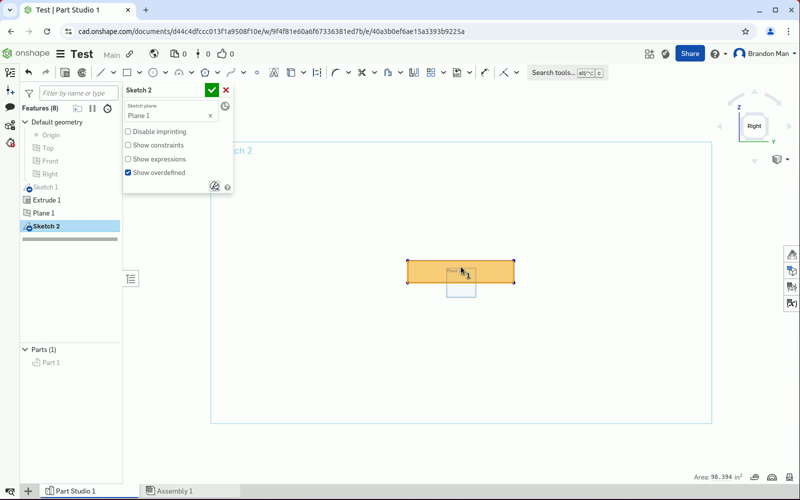
mouse_move(73, 352)
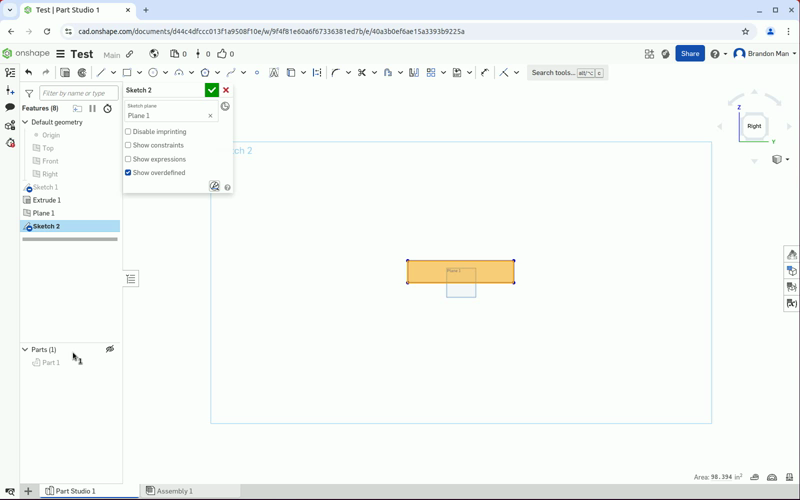
key(shift+y)
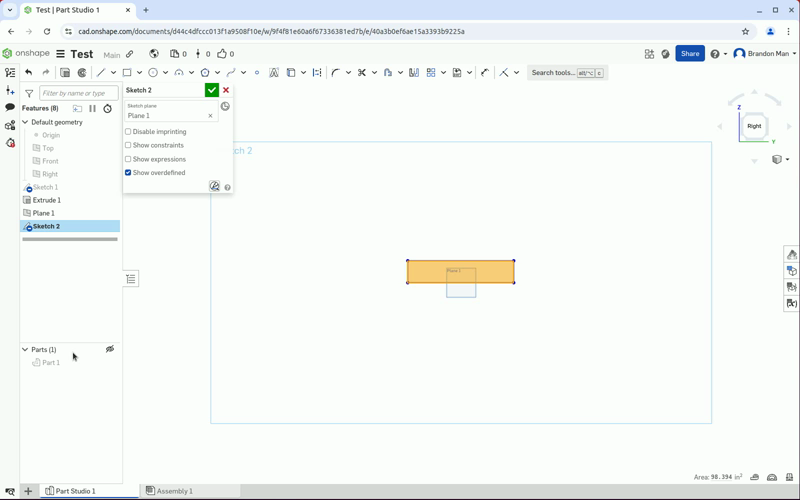
key(shift+e)
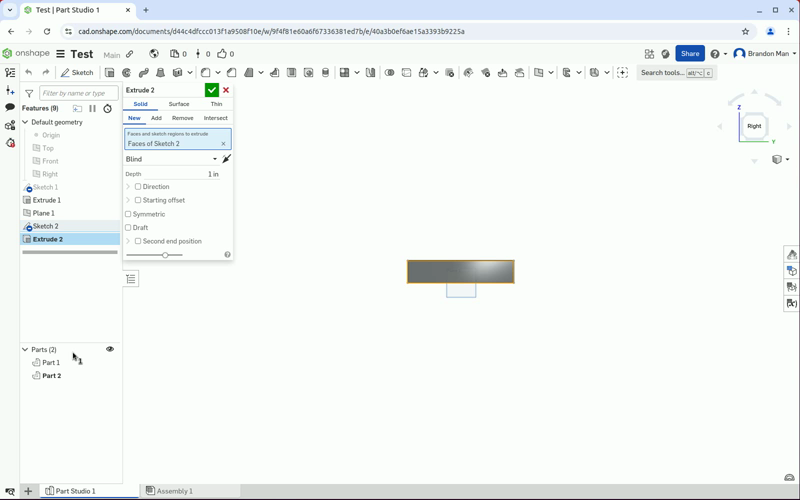
mouse_move(143, 106)
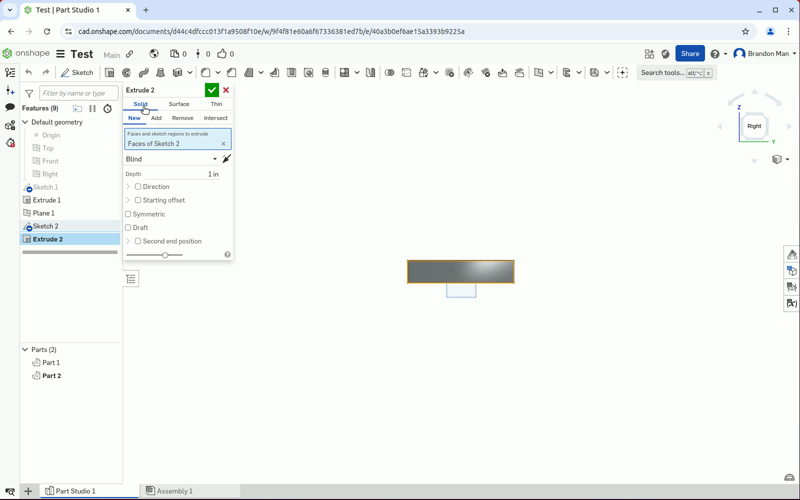
click(143, 106)
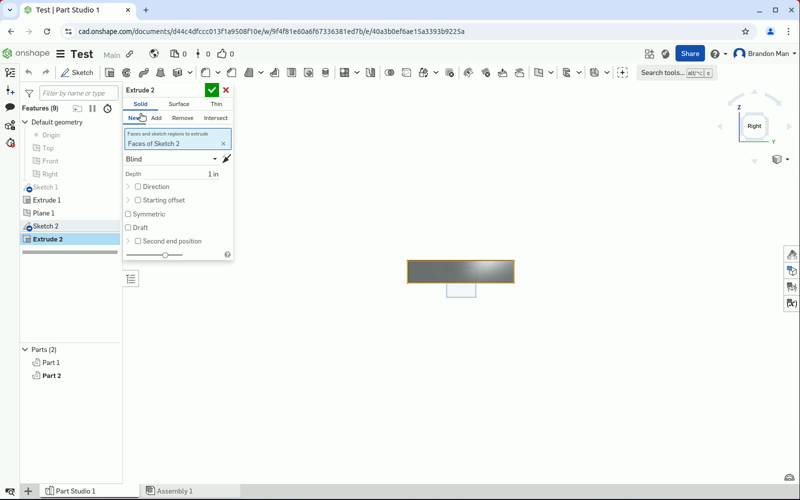
mouse_move(137, 120)
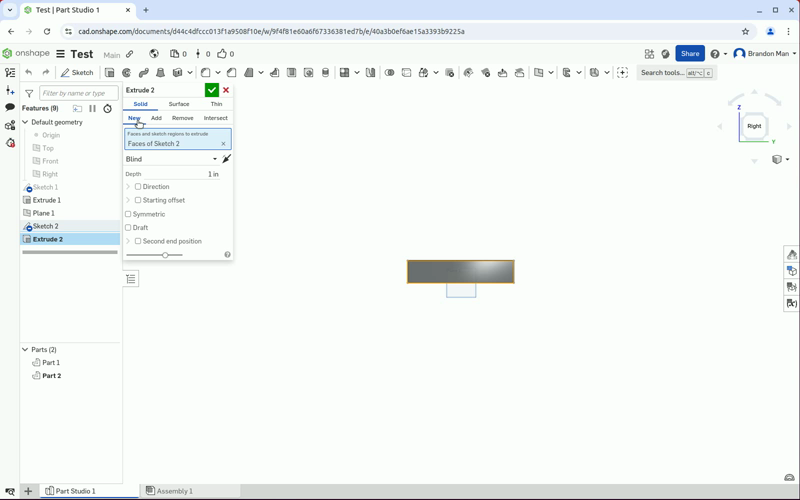
click(137, 120)
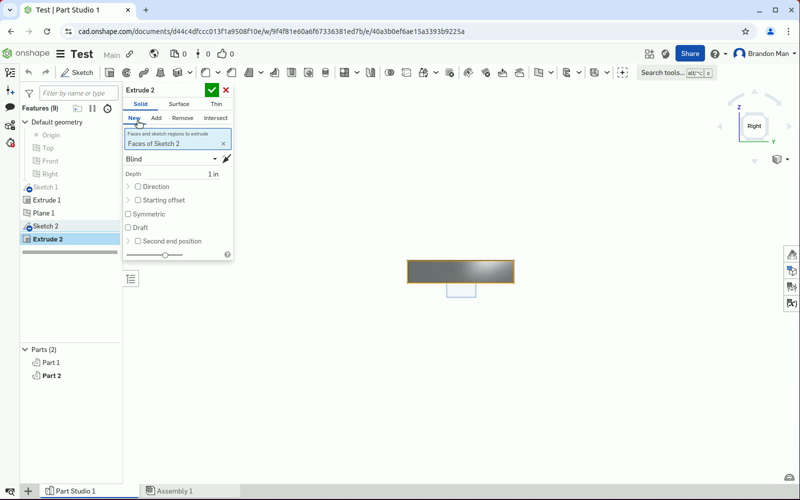
key(tab, 4)
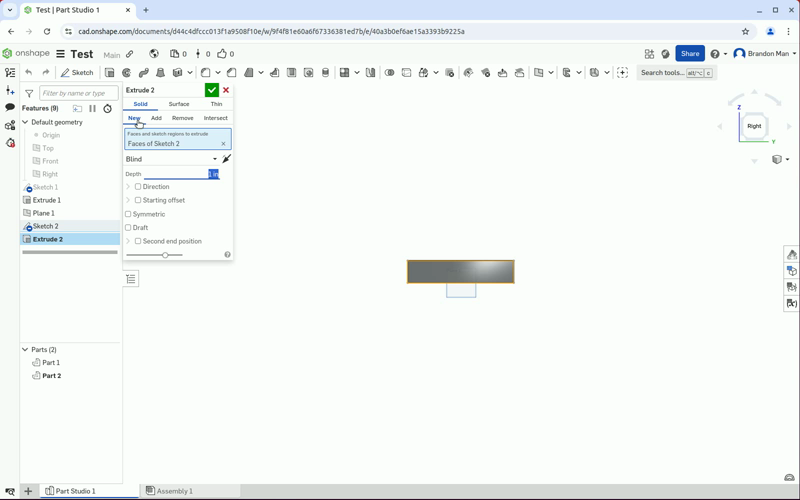
text(0.722)
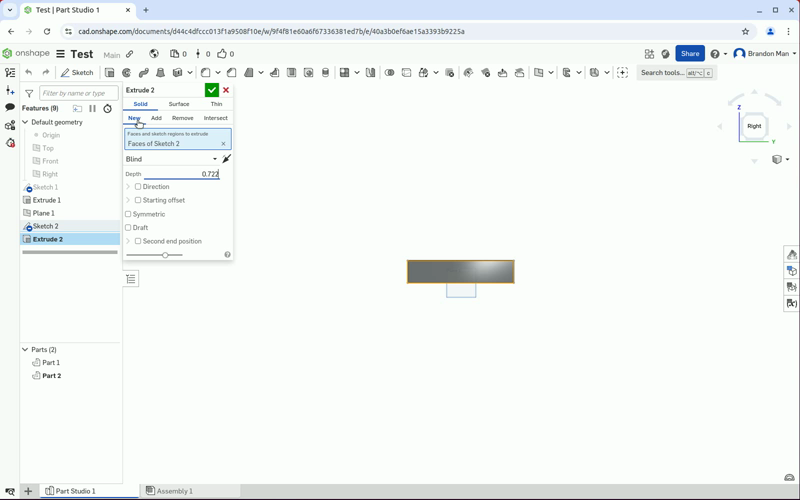
key(enter)
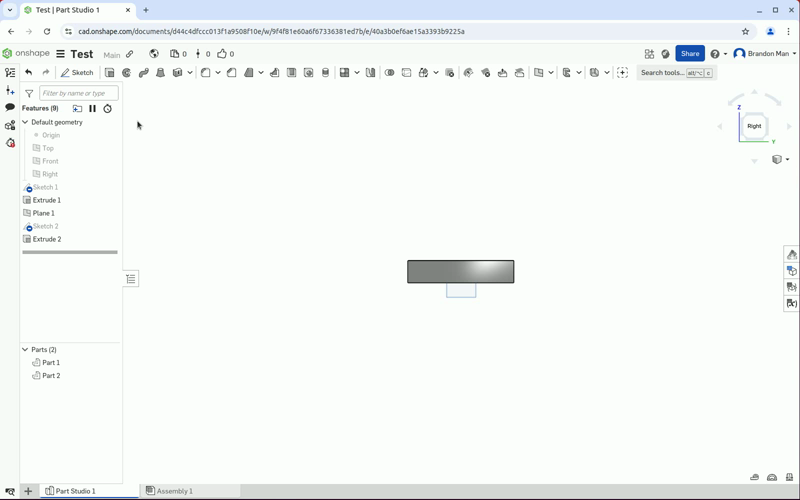
key(shift+h)
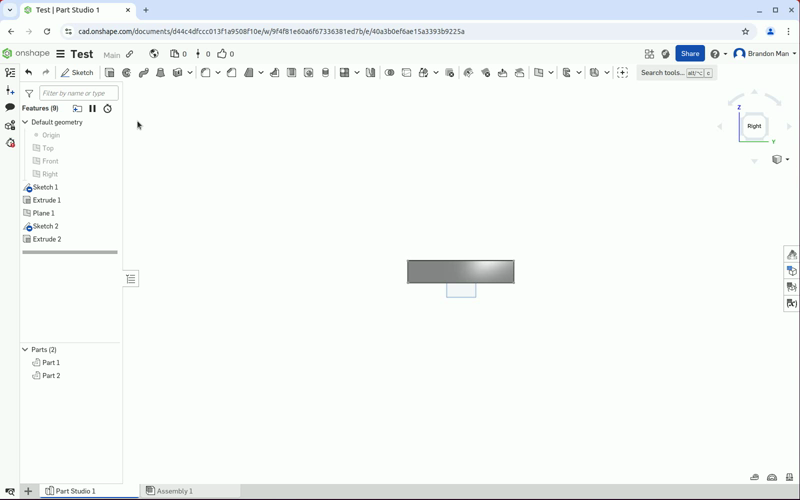
key(shift+h)
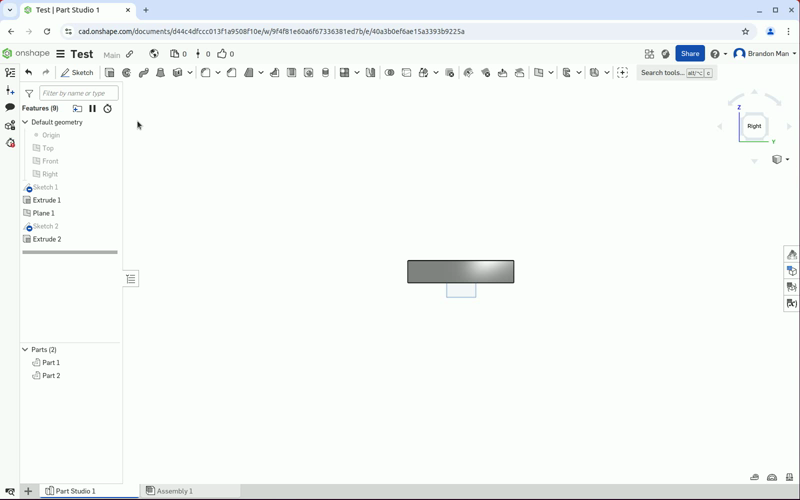
mouse_move(73, 189)
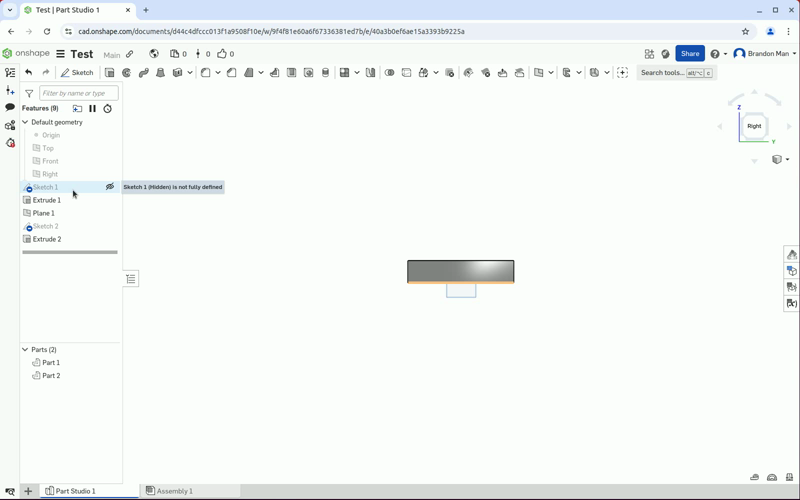
click(73, 189)
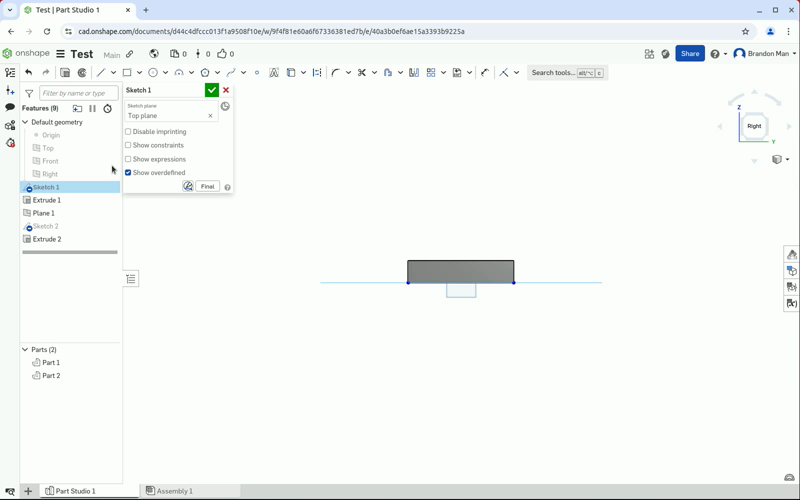
mouse_move(229, 92)
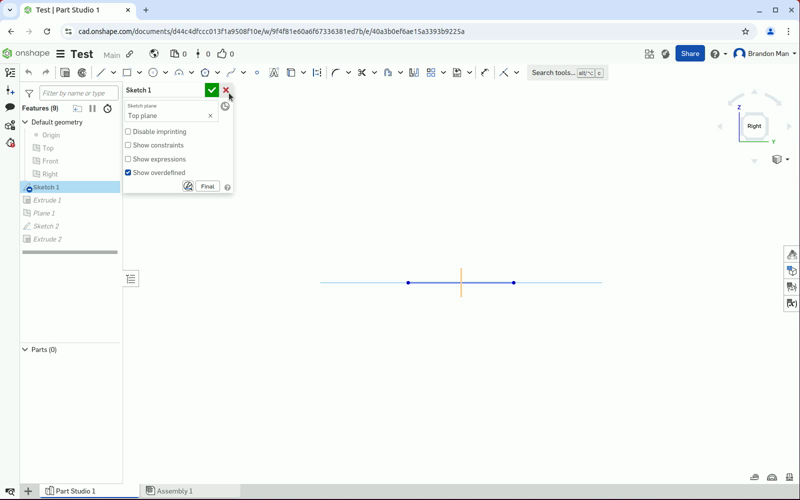
click(229, 92)
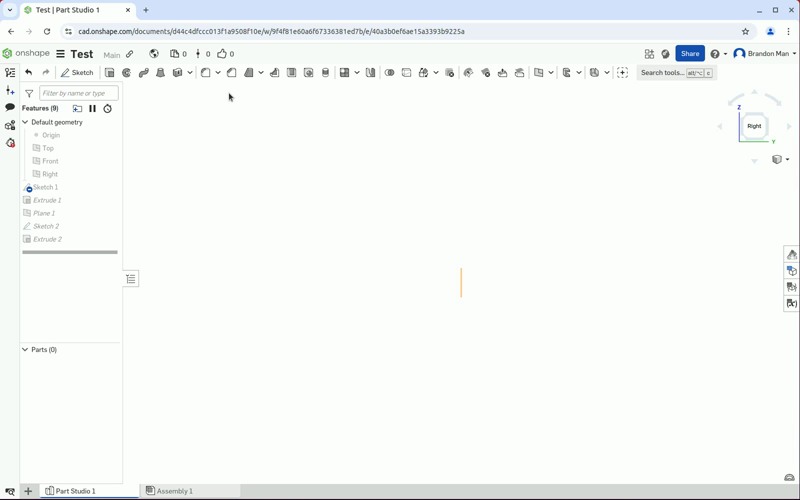
key(shift+s)
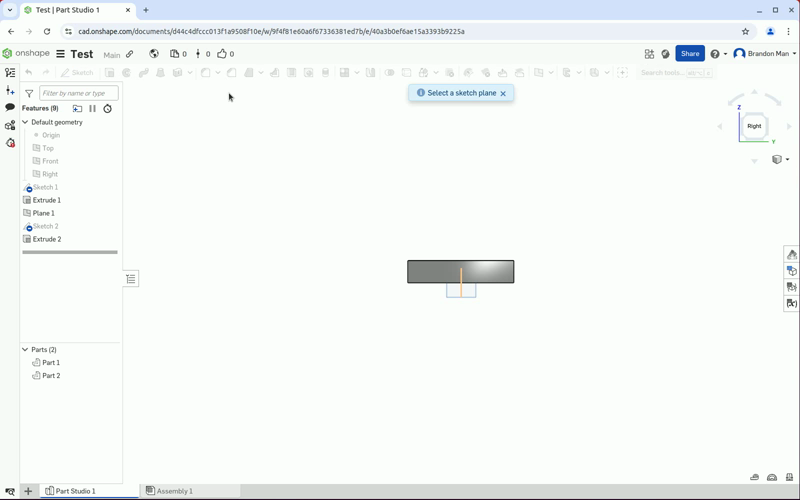
mouse_move(73, 215)
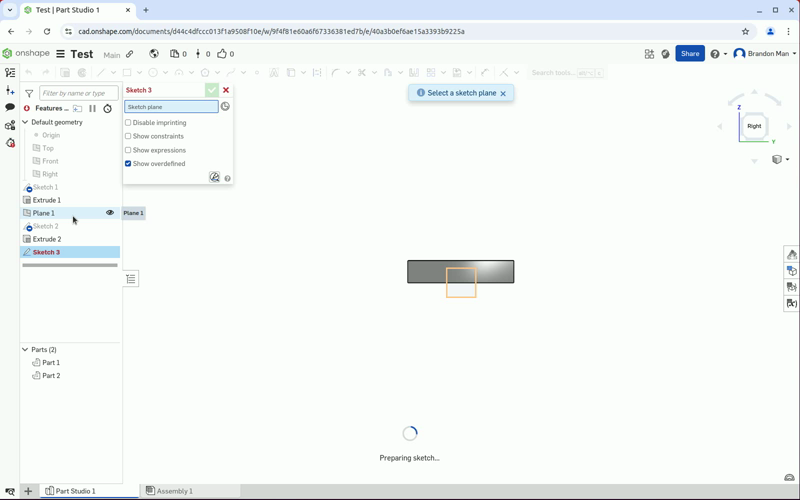
click(73, 215)
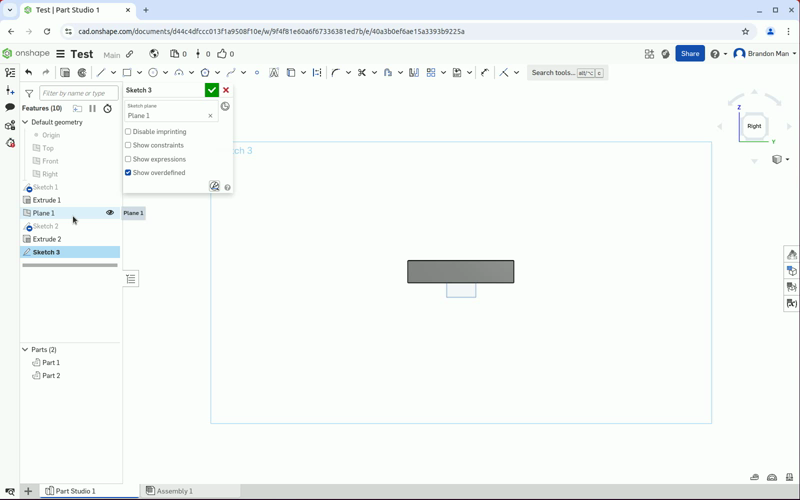
mouse_move(73, 352)
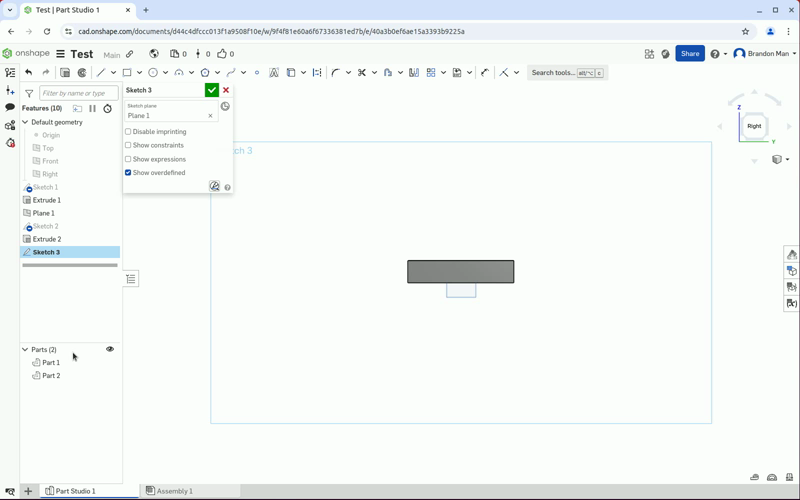
key(y)
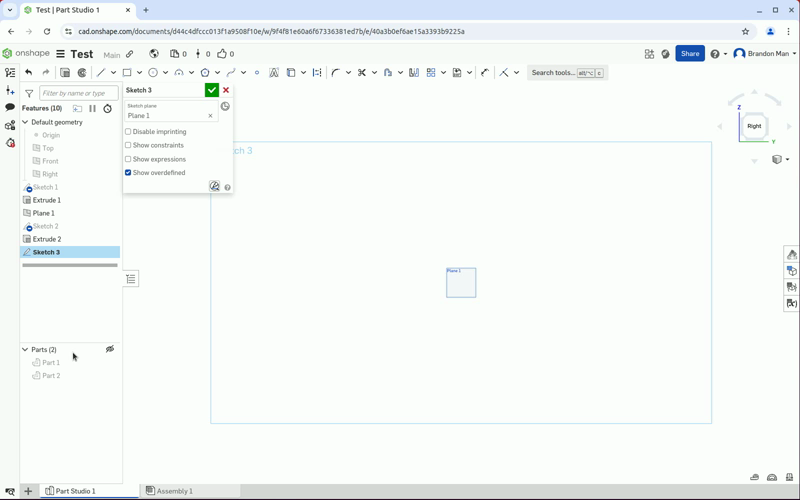
key(l)
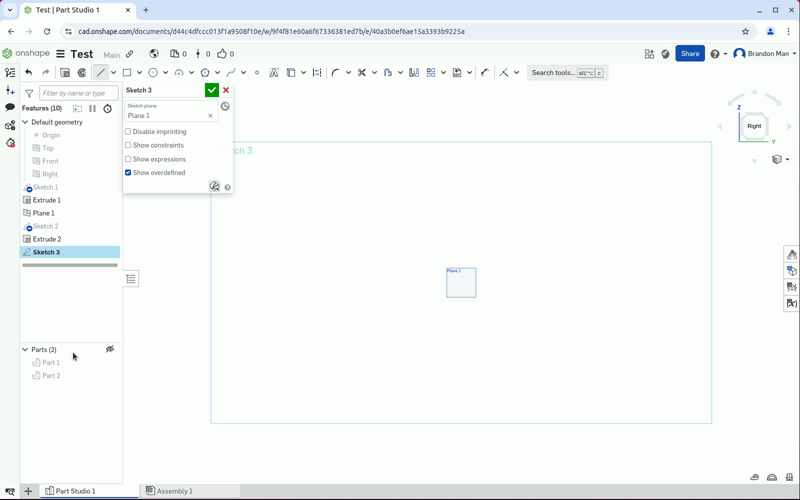
key_down(shift)
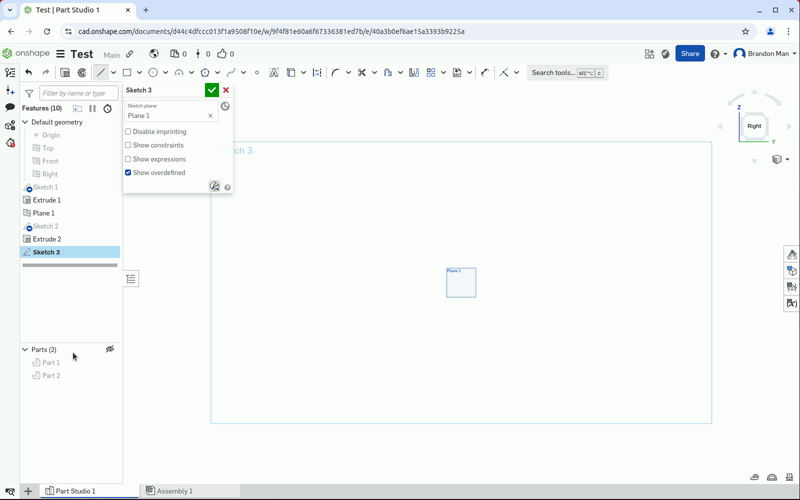
mouse_move(407, 260)
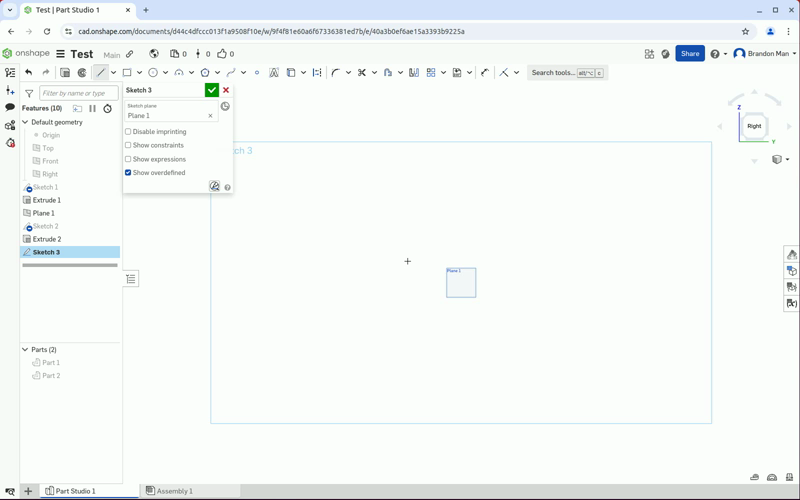
click(407, 260)
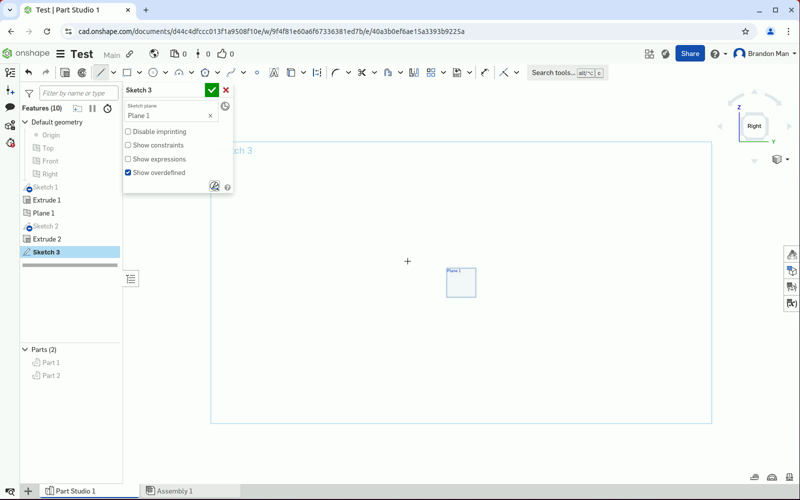
key_up(shift)
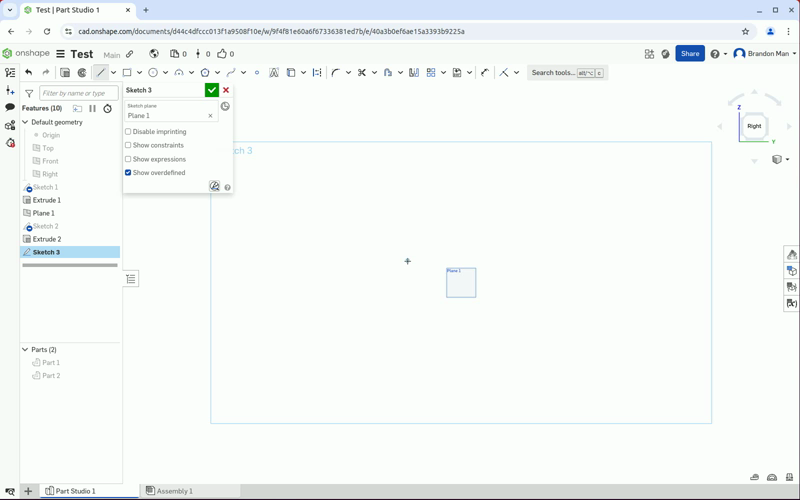
key_down(shift)
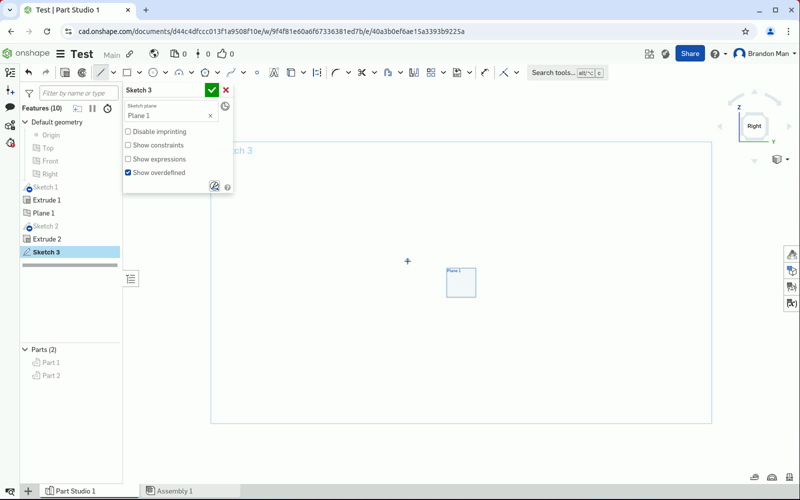
mouse_move(513, 260)
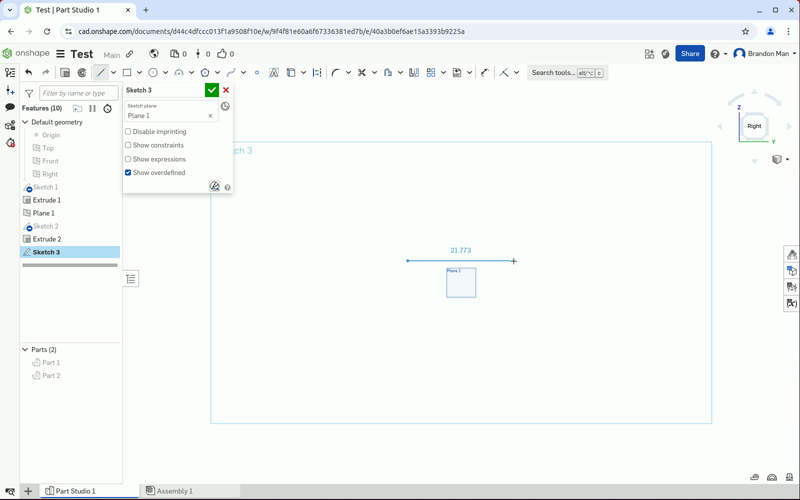
click(513, 260)
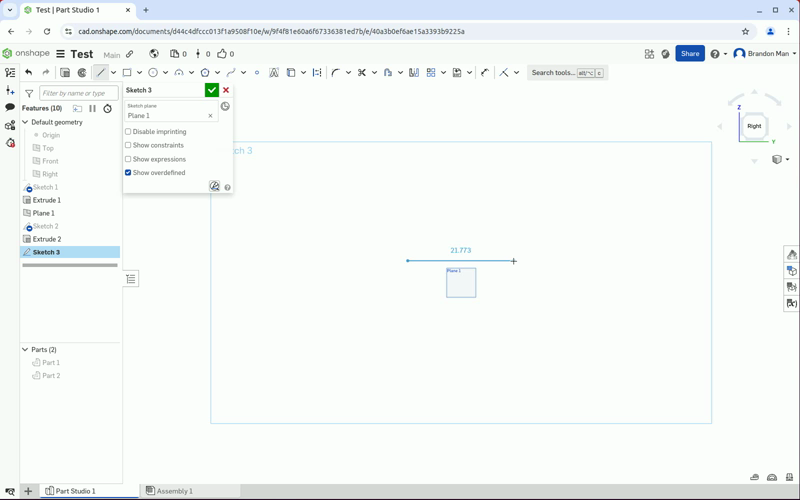
key_up(shift)
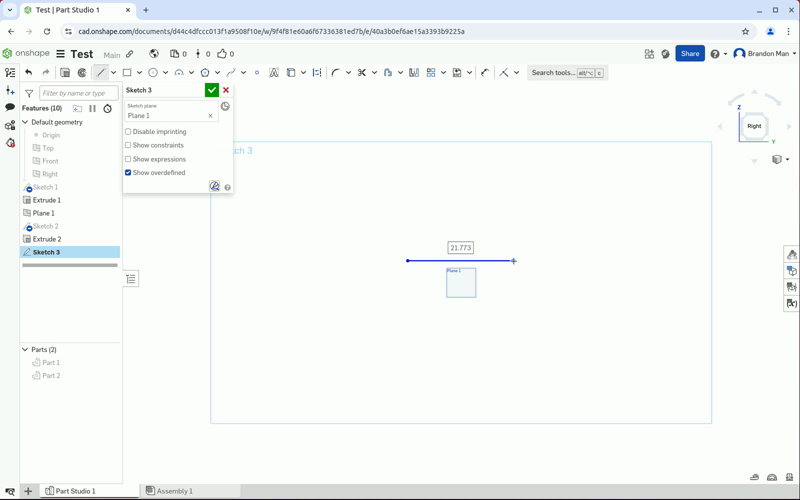
key_down(shift)
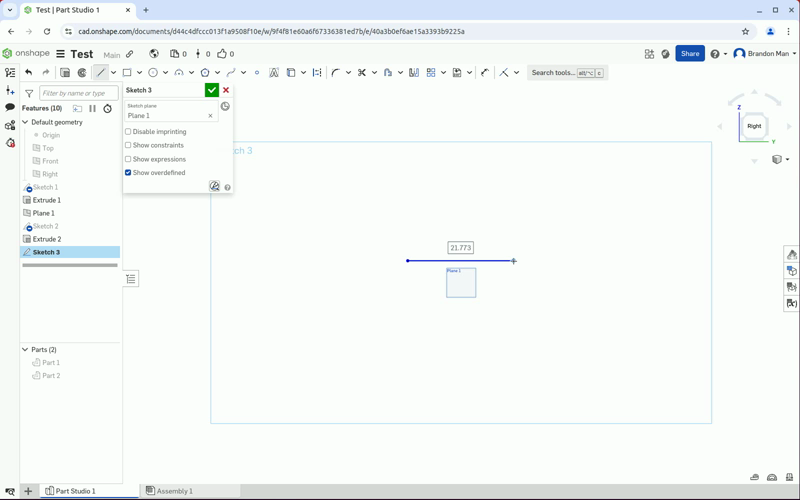
mouse_move(543, 260)
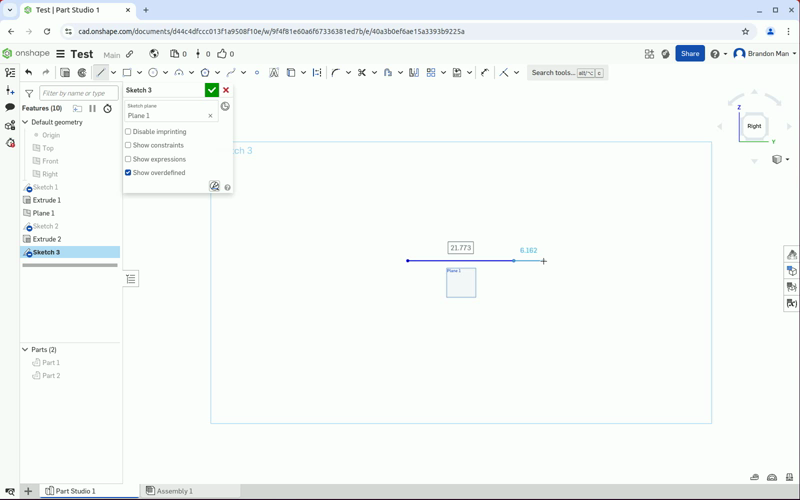
mouse_move(513, 257)
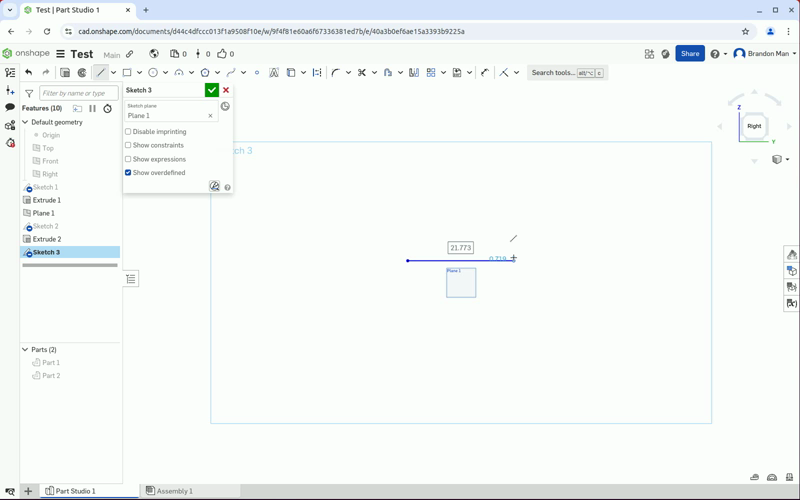
scroll(6)
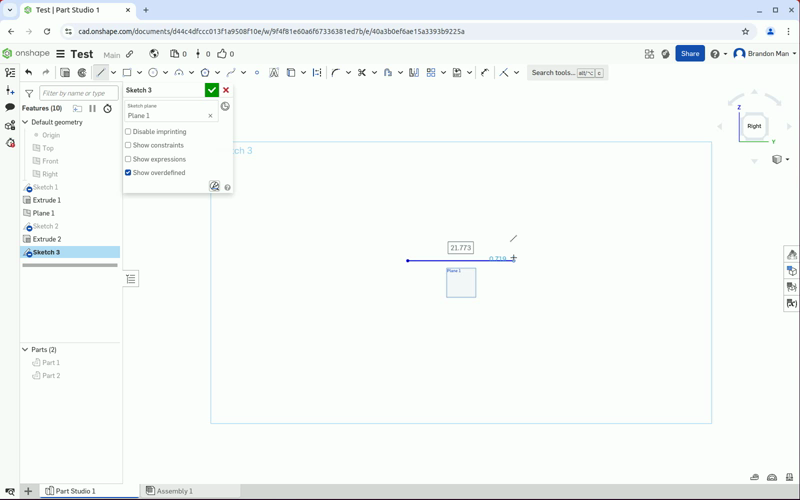
scroll(6)
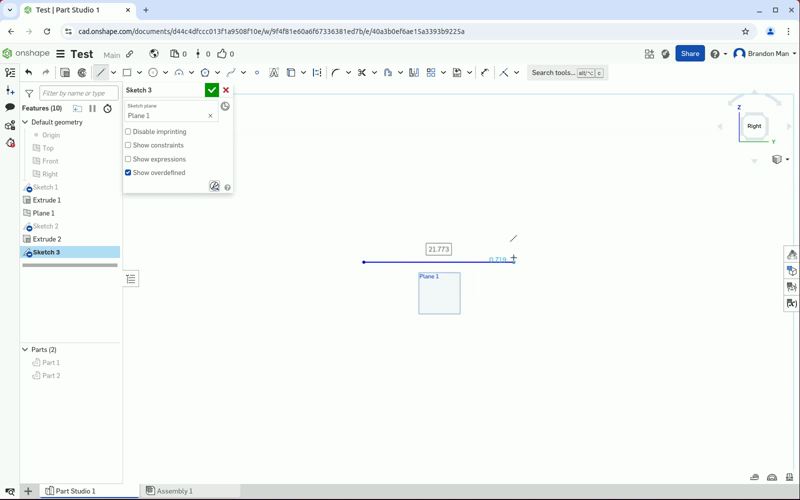
scroll(6)
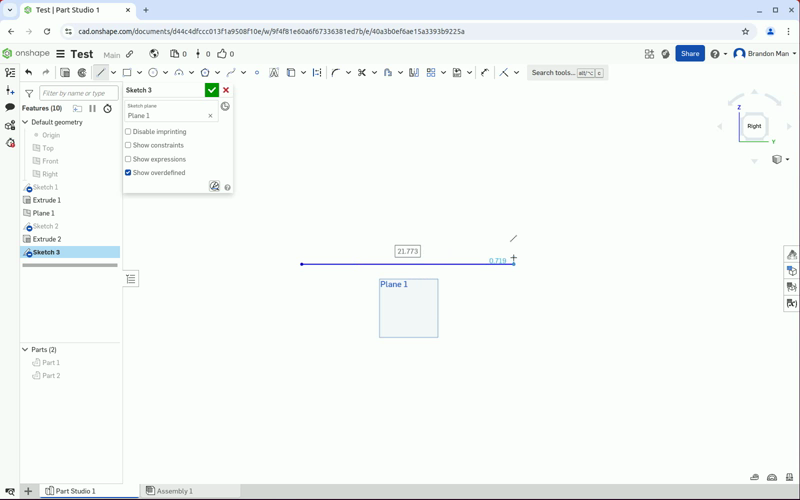
scroll(6)
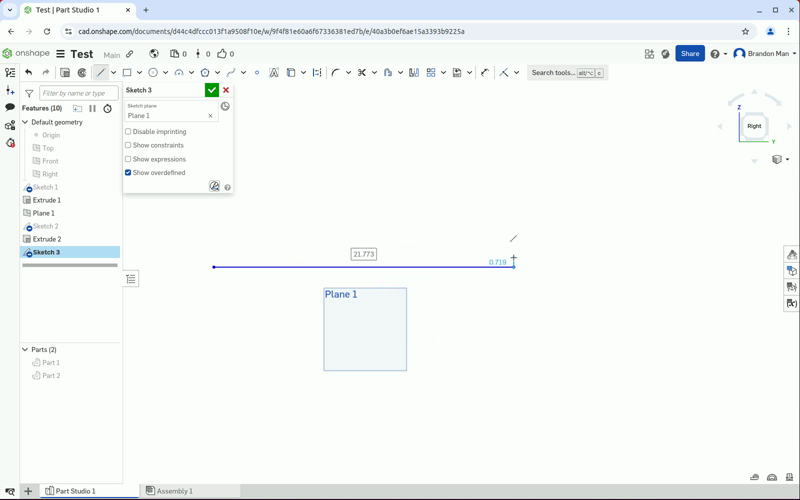
scroll(6)
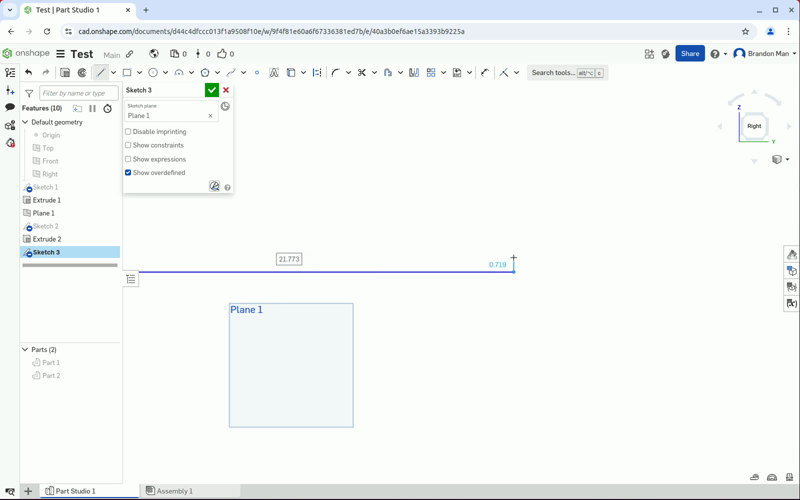
scroll(6)
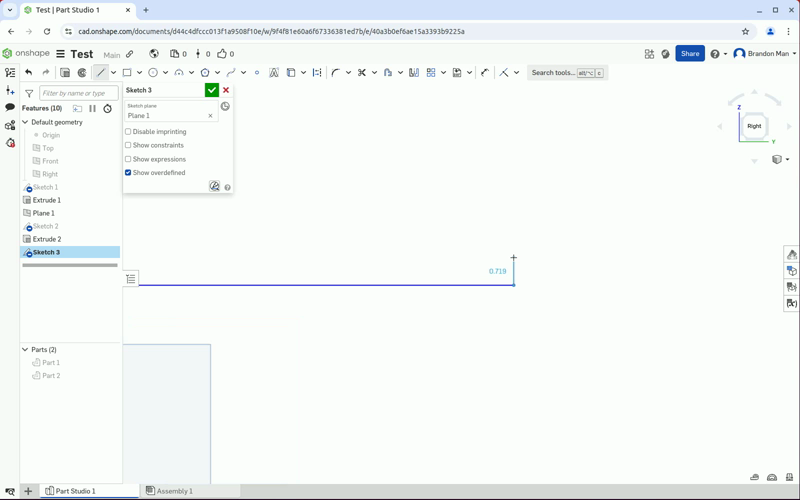
scroll(6)
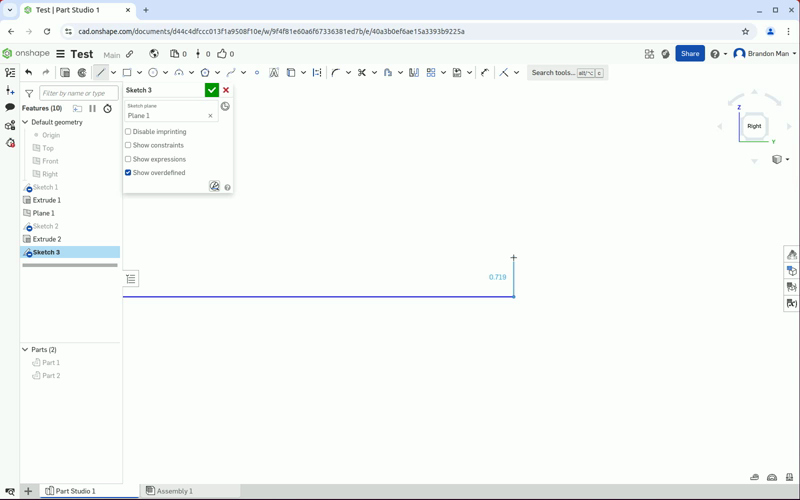
click(513, 257)
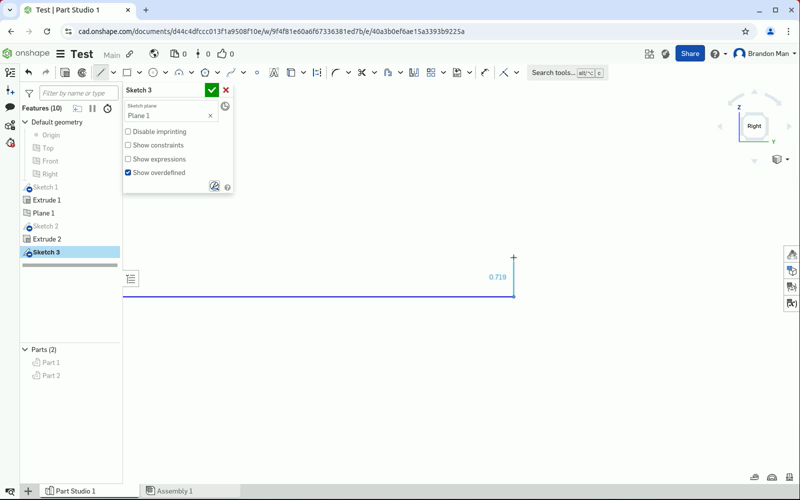
scroll(-6)
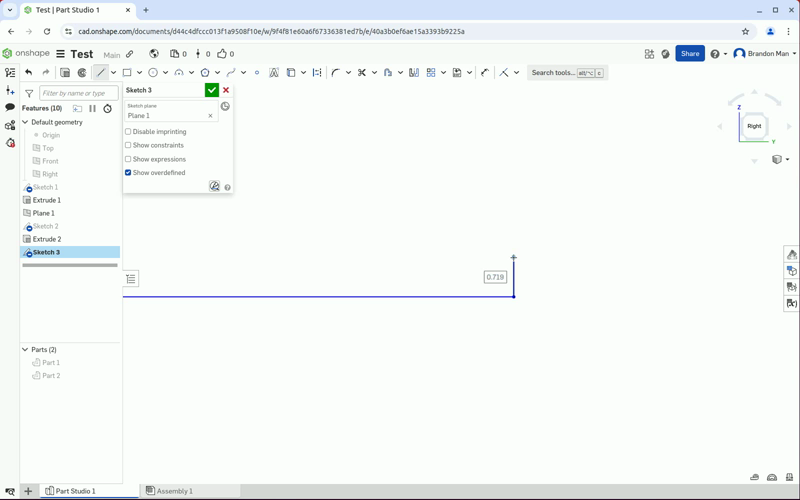
scroll(-6)
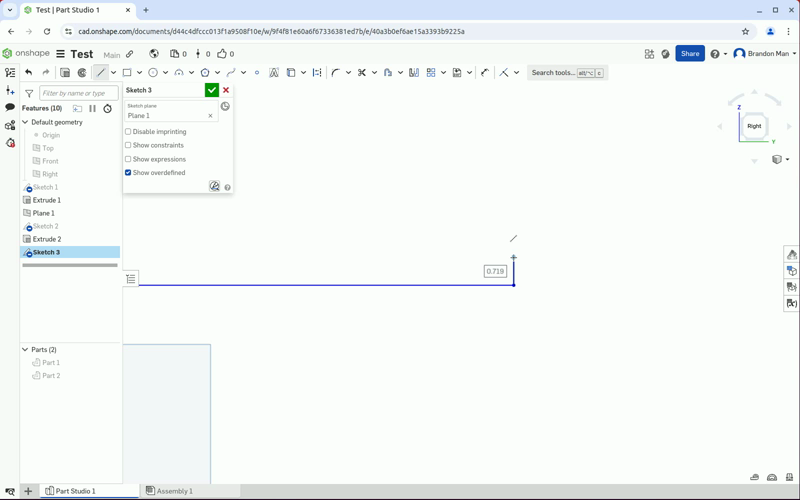
scroll(-6)
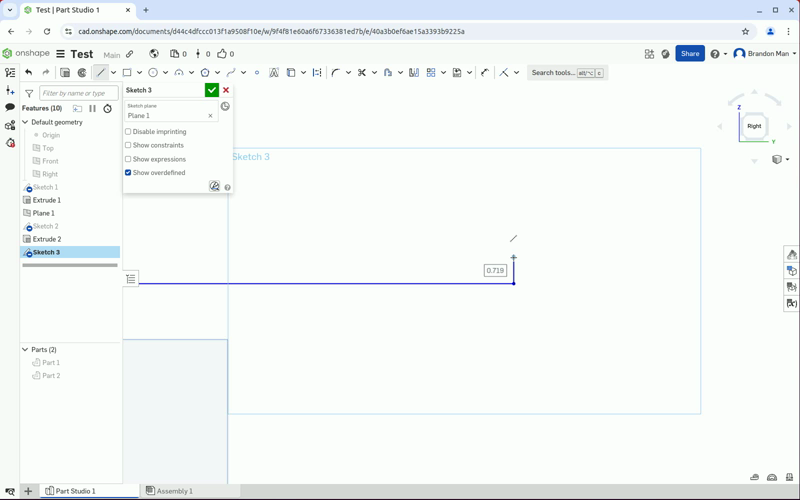
scroll(-6)
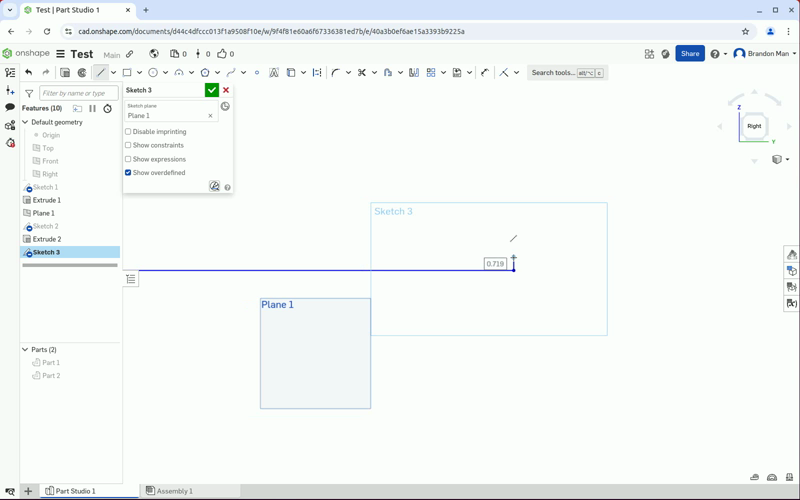
scroll(-6)
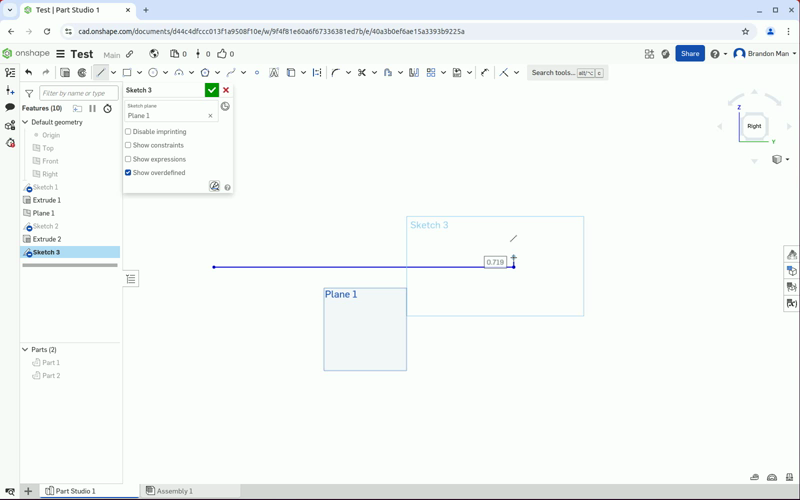
scroll(-6)
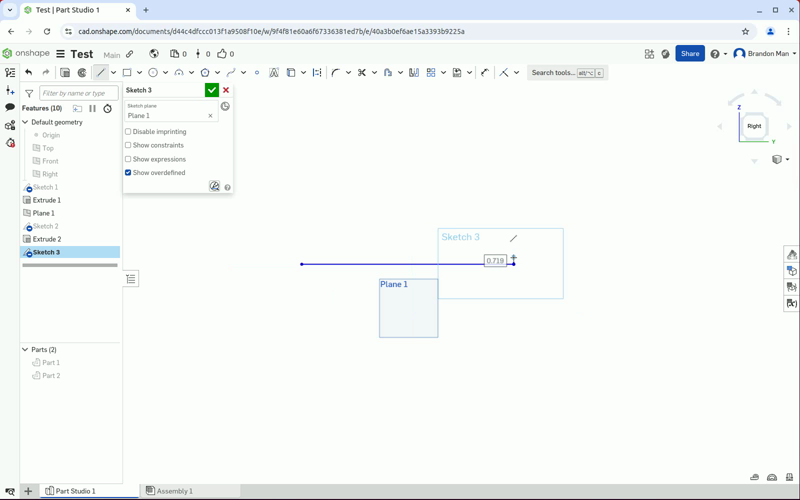
scroll(-6)
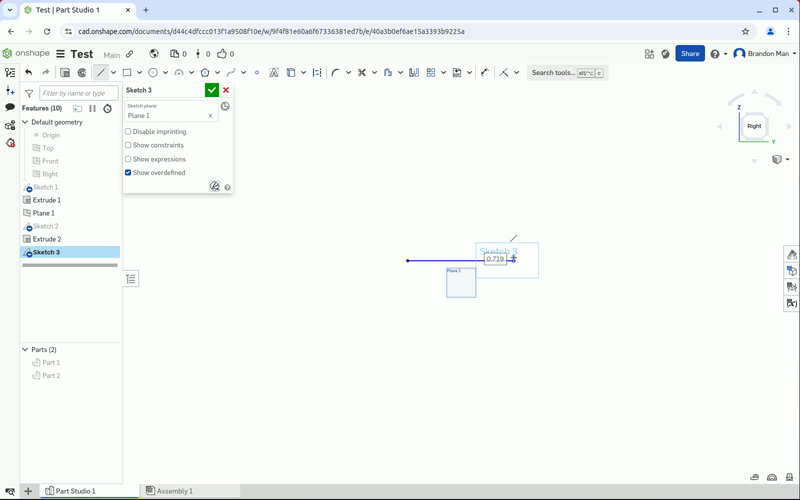
key_up(shift)
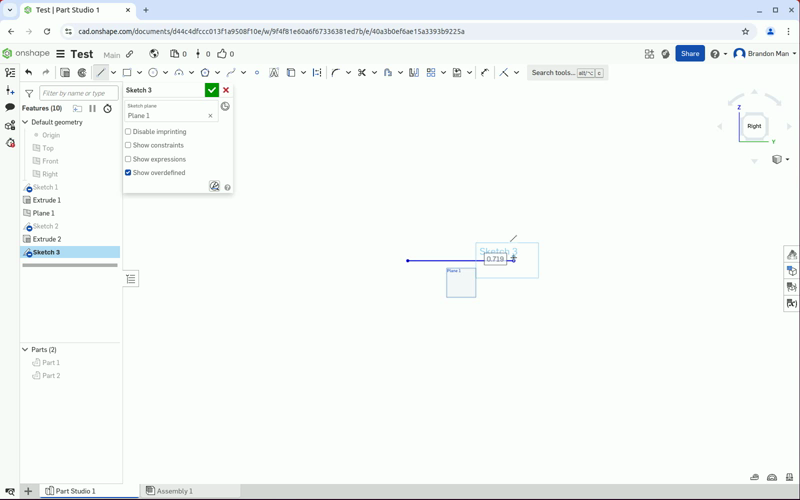
key_down(shift)
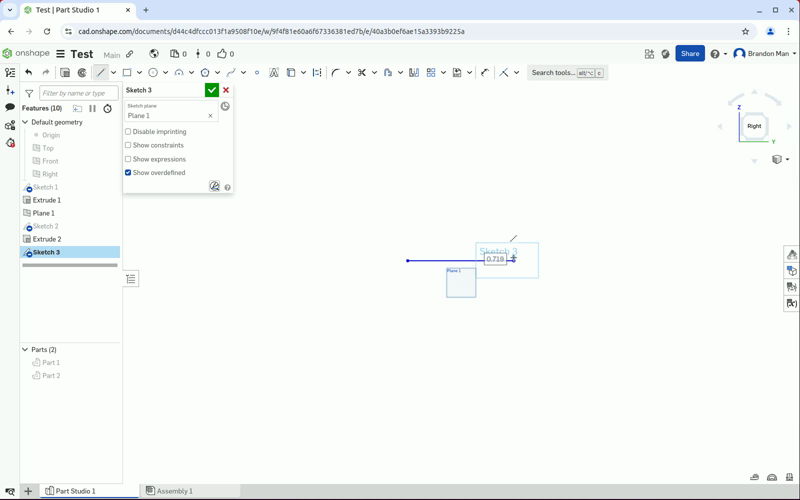
mouse_move(407, 257)
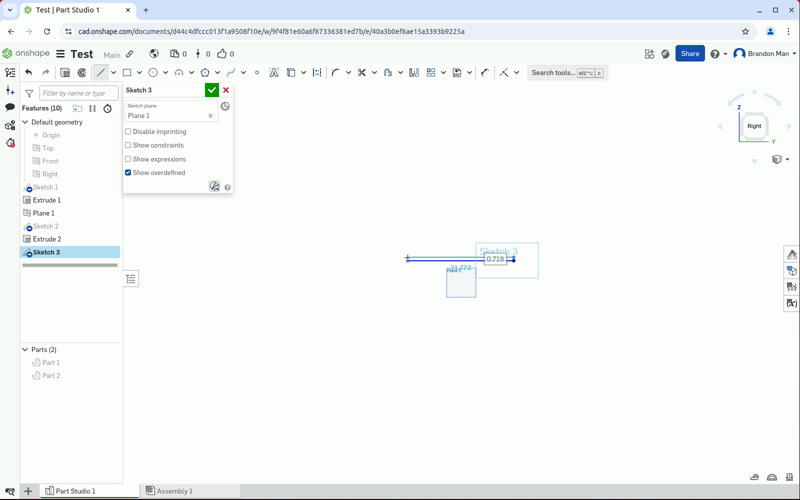
scroll(6)
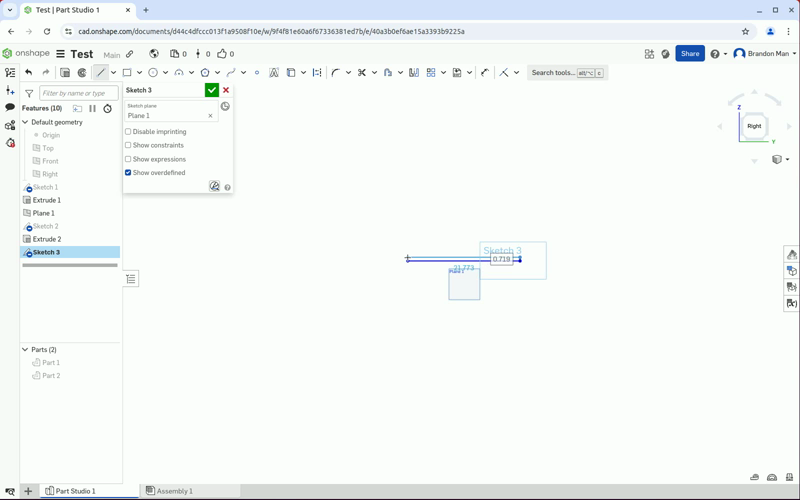
scroll(6)
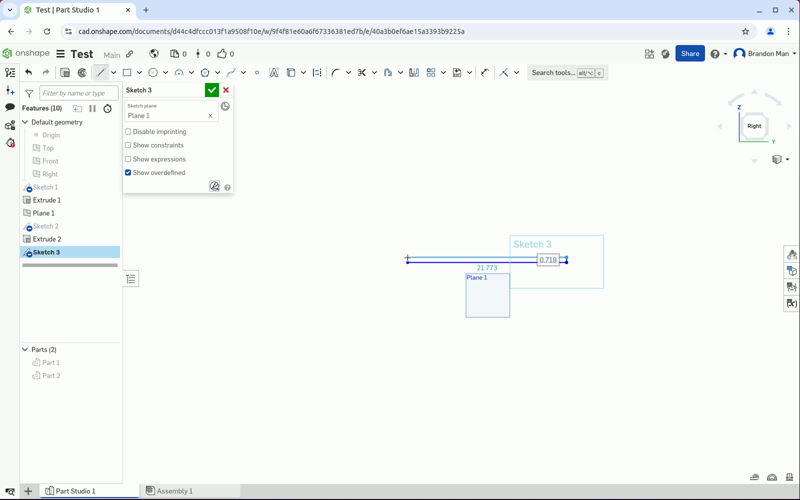
scroll(6)
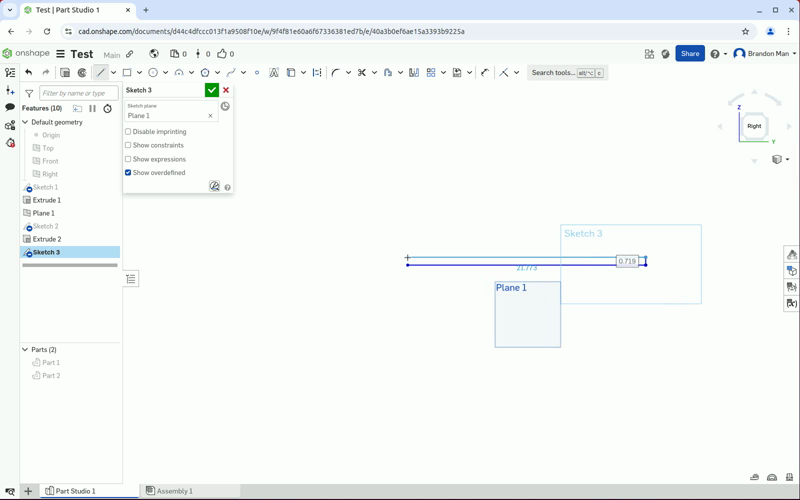
scroll(6)
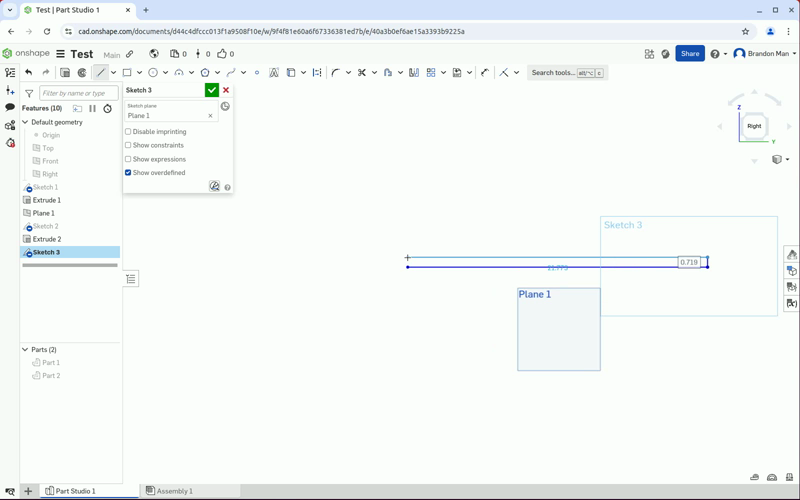
scroll(6)
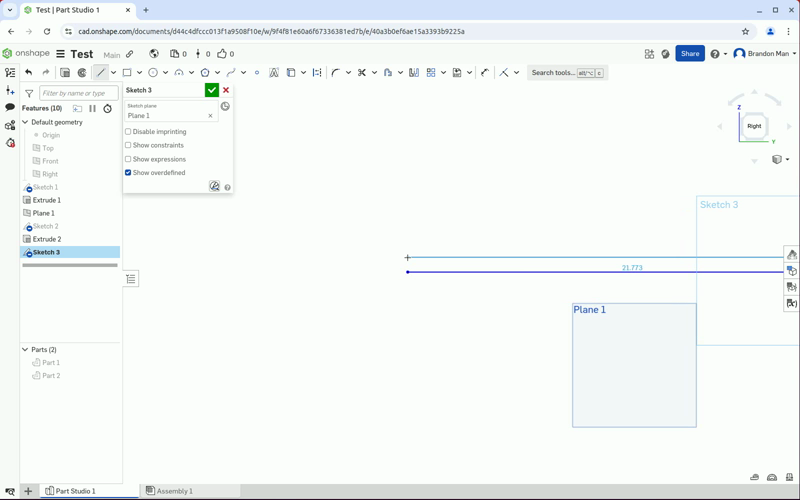
scroll(6)
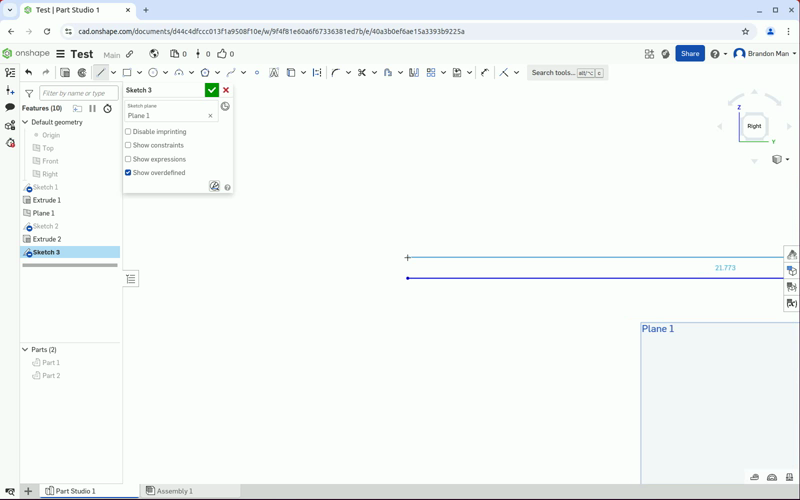
scroll(6)
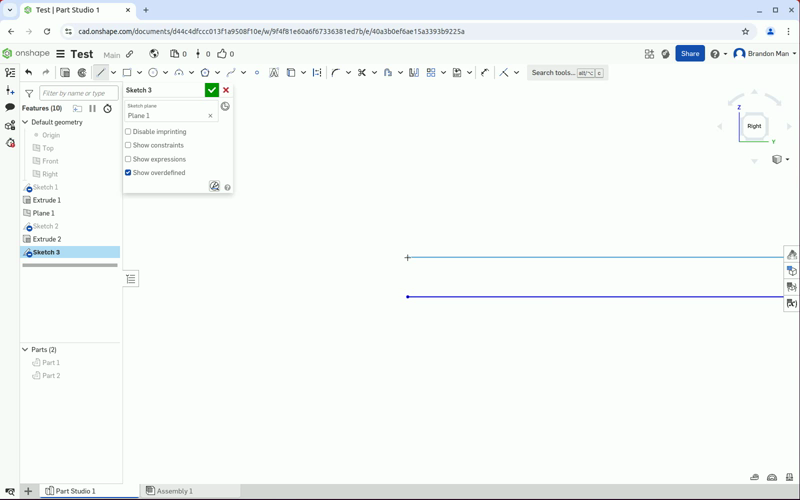
click(407, 257)
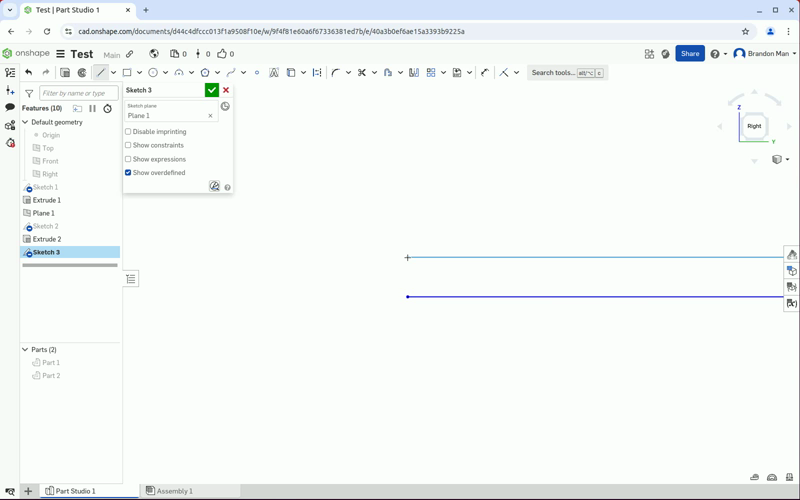
scroll(-6)
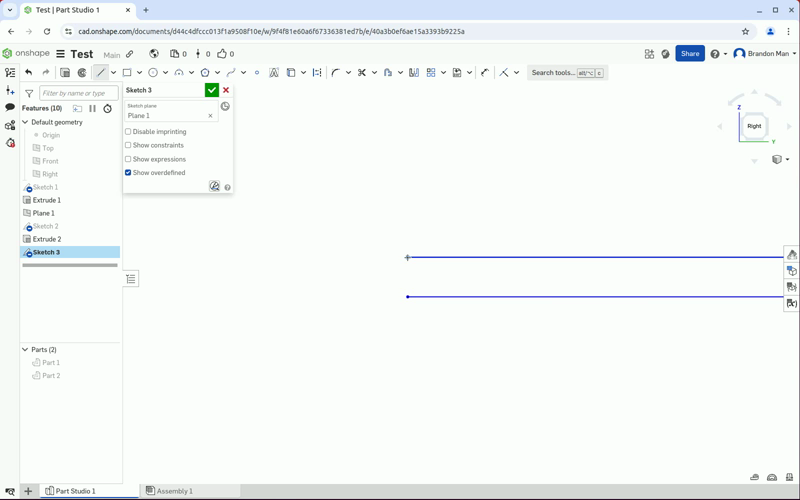
scroll(-6)
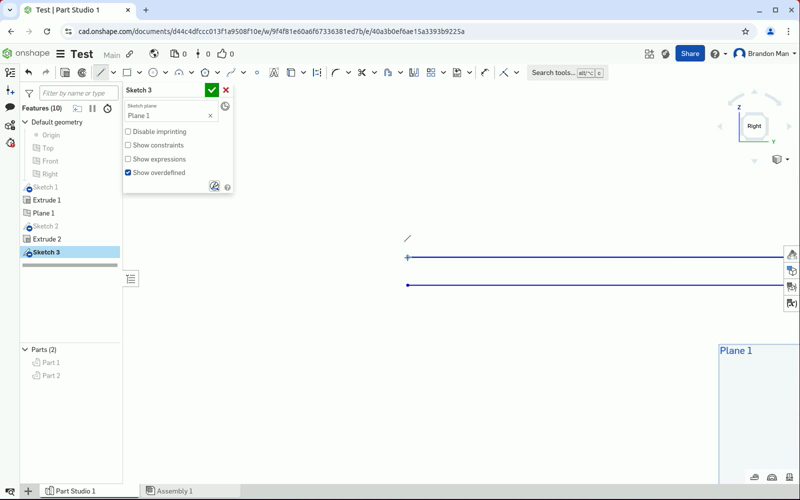
scroll(-6)
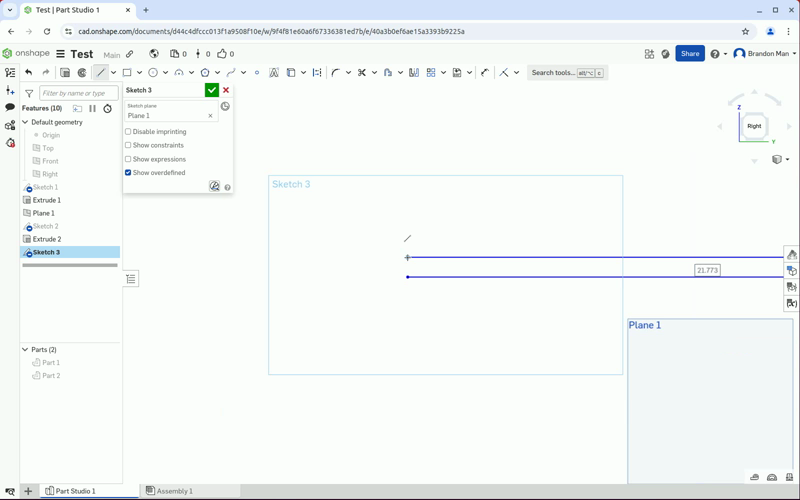
scroll(-6)
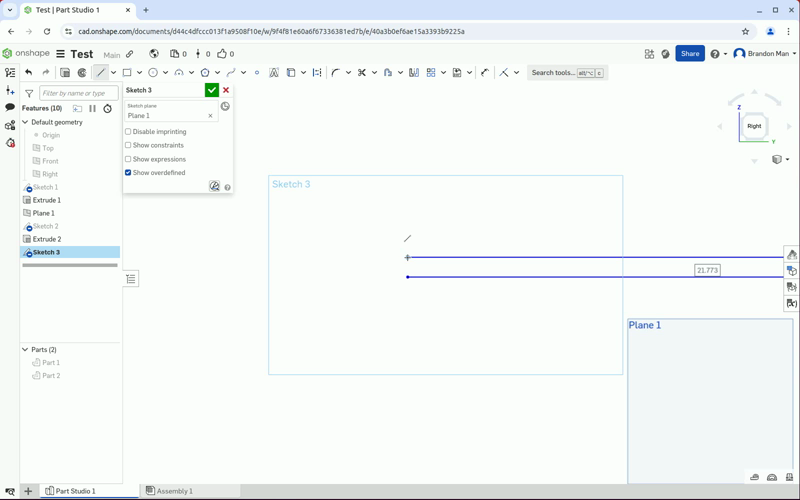
scroll(-6)
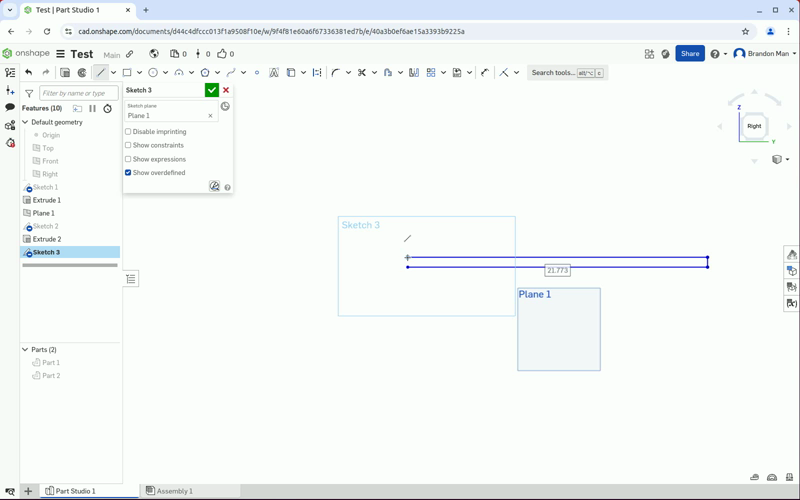
scroll(-6)
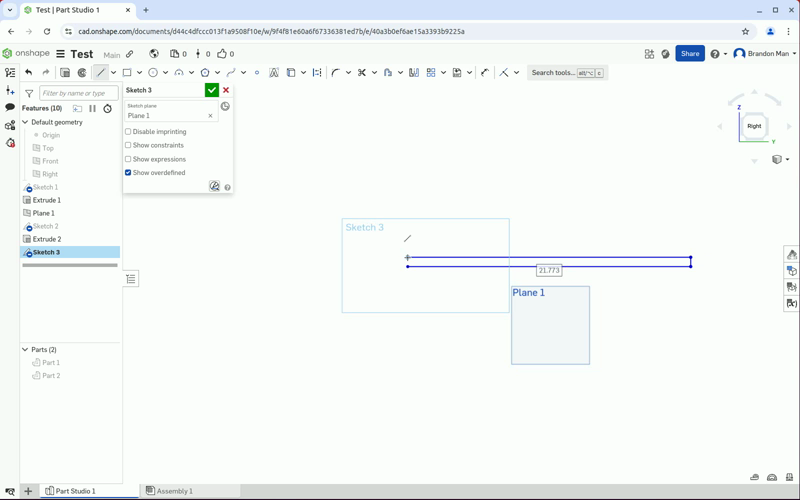
scroll(-6)
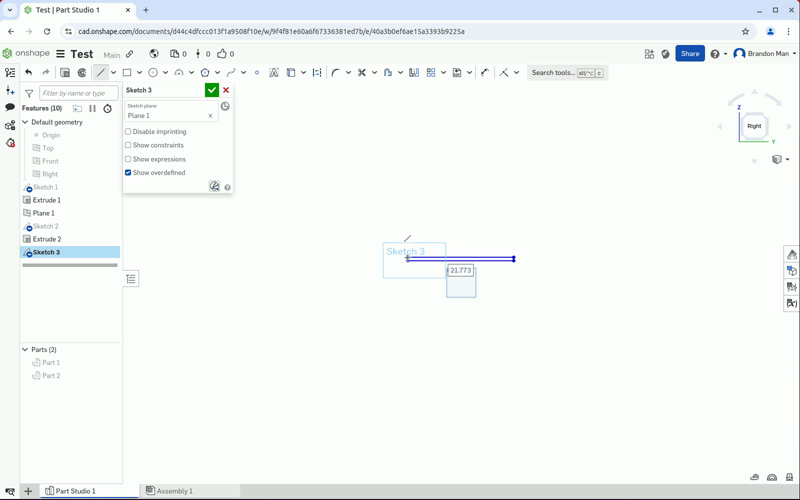
key_up(shift)
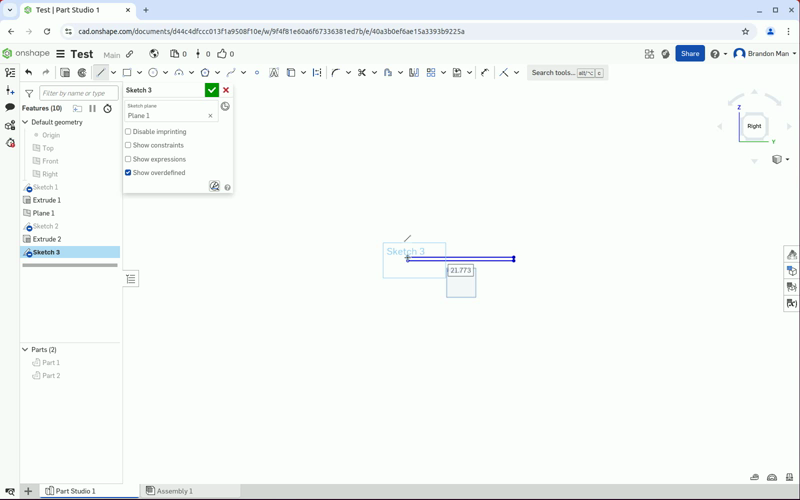
mouse_move(437, 257)
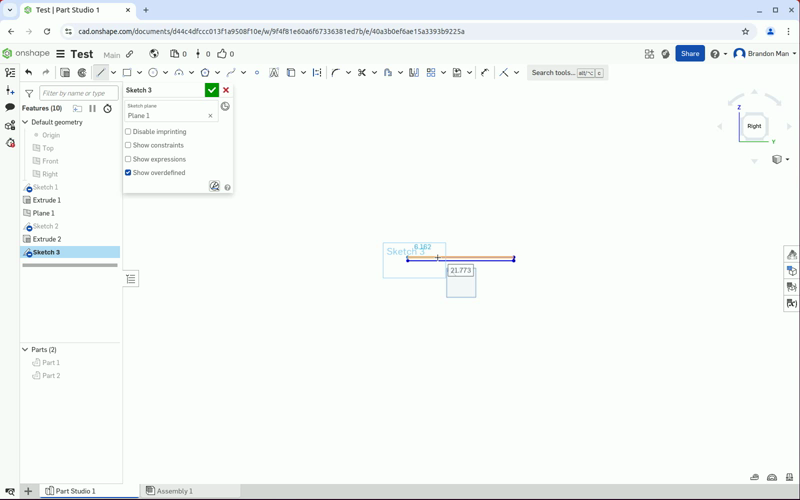
key_down(shift)
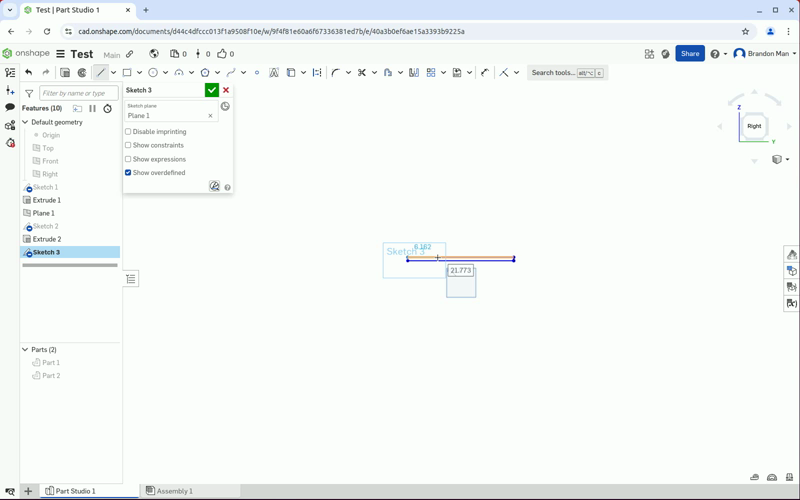
mouse_move(407, 260)
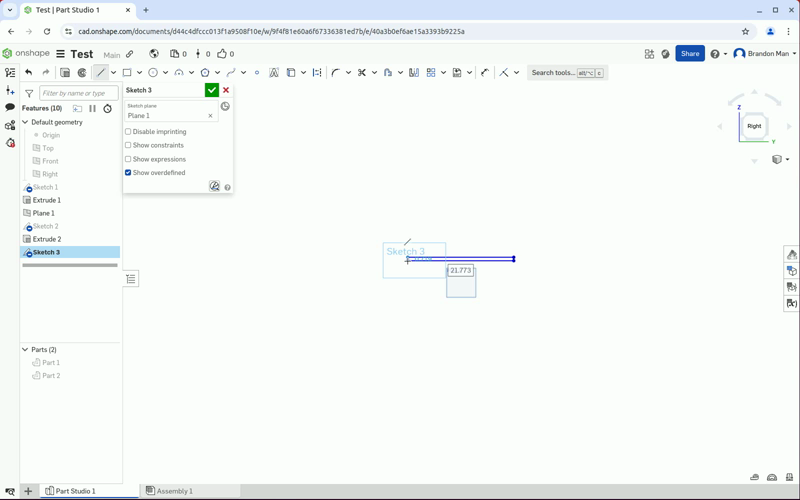
scroll(6)
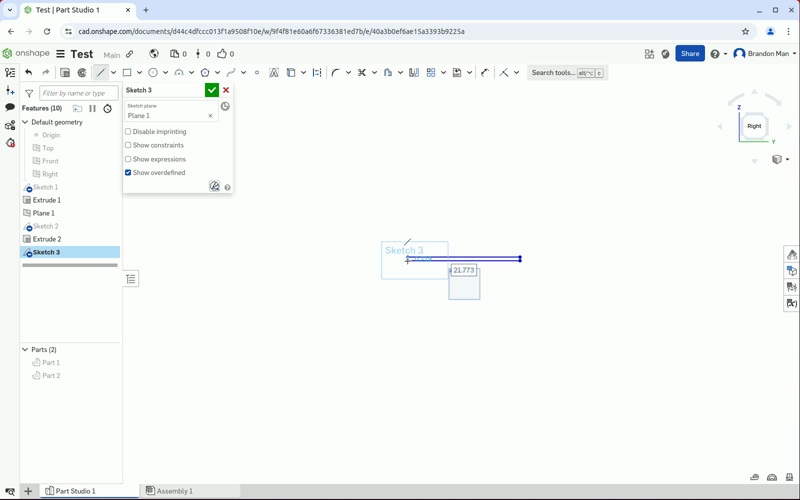
scroll(6)
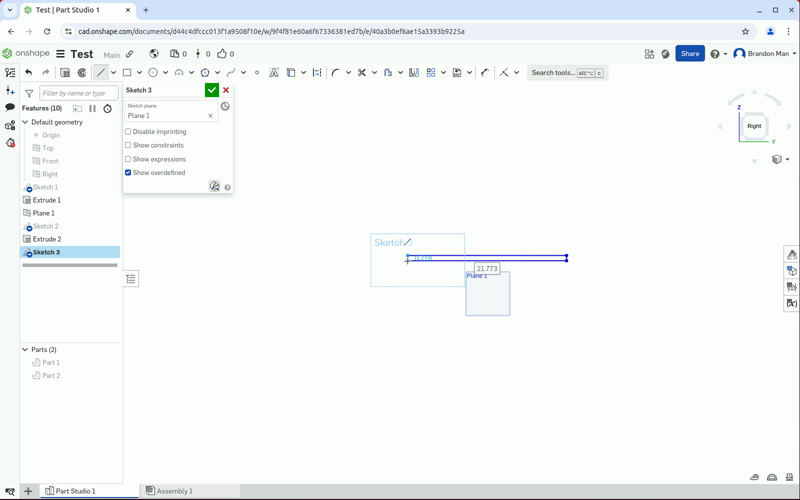
scroll(6)
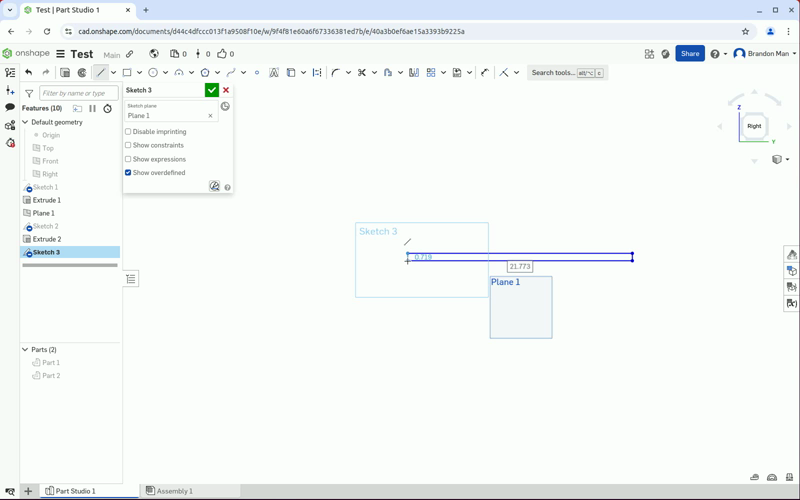
scroll(6)
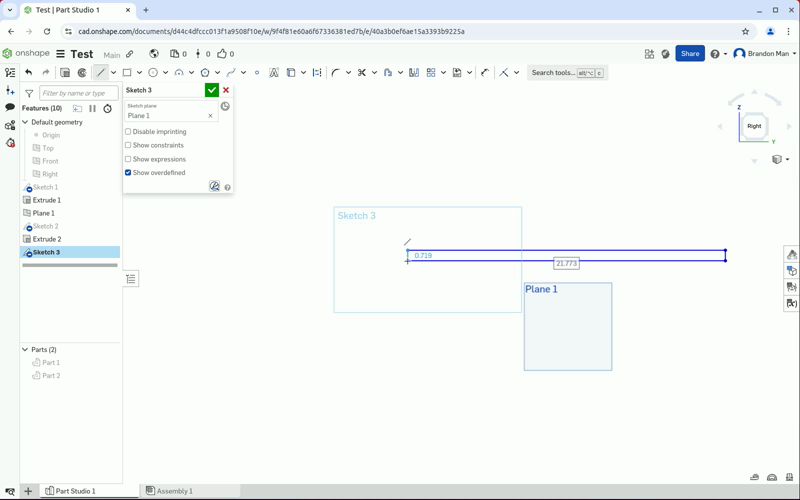
scroll(6)
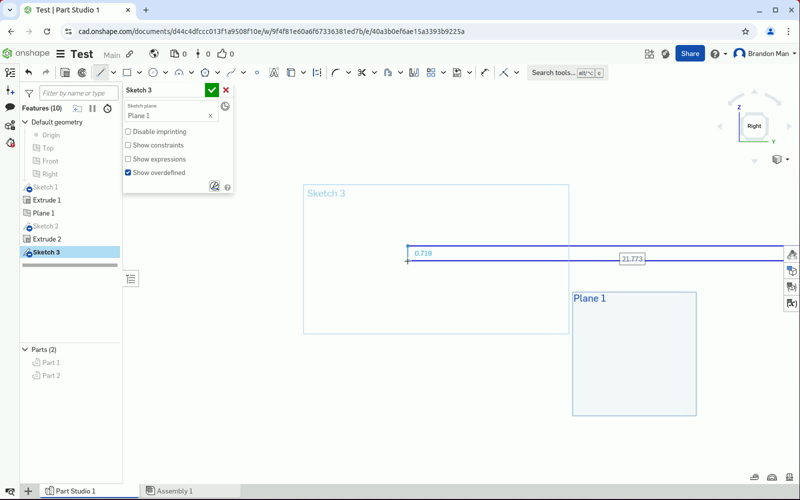
scroll(6)
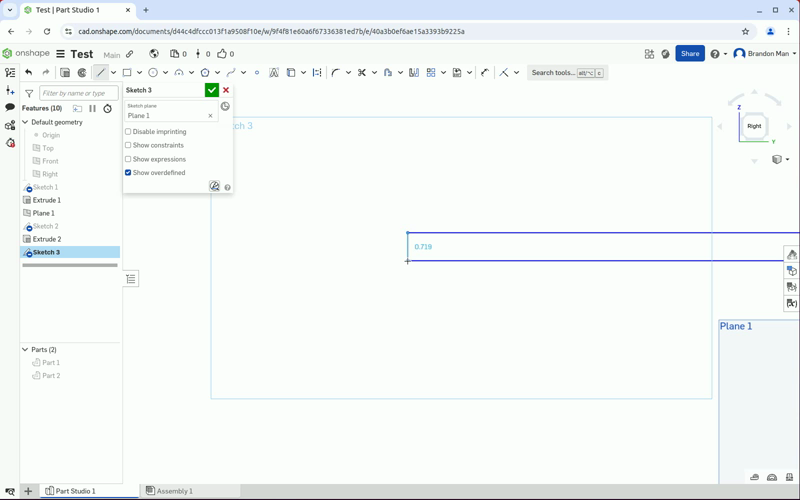
scroll(6)
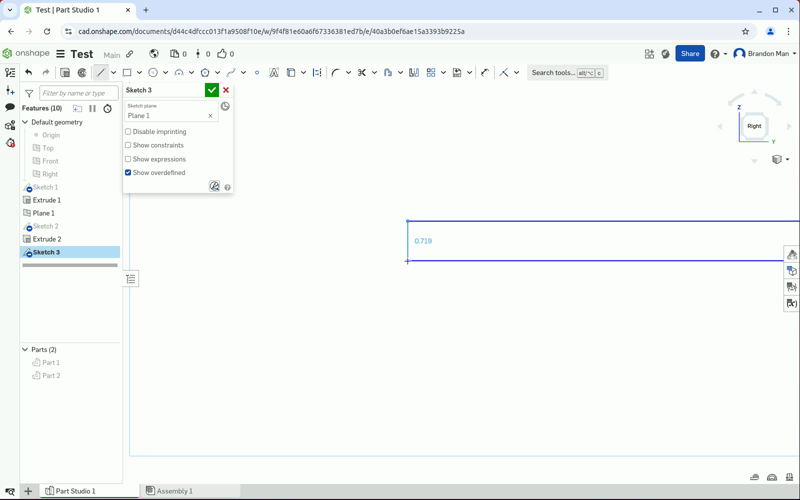
key_up(shift)
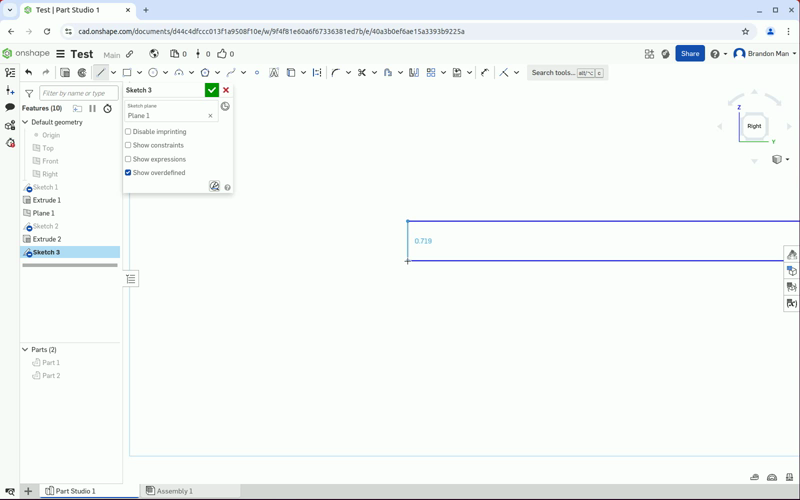
click(407, 260)
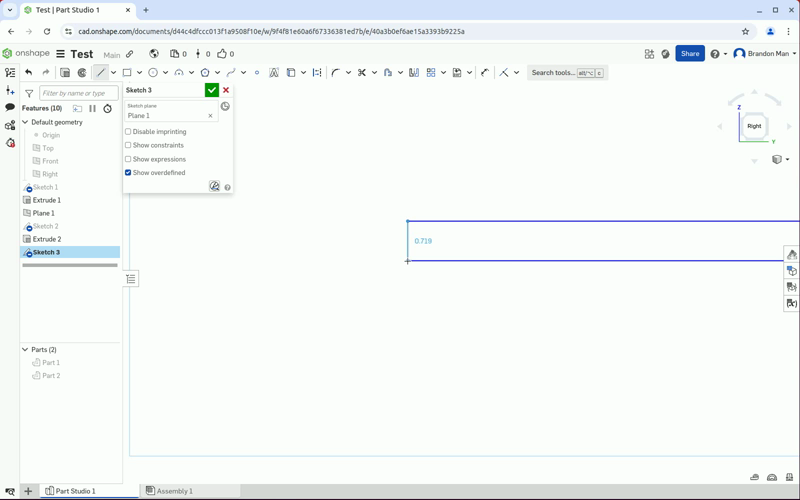
scroll(-6)
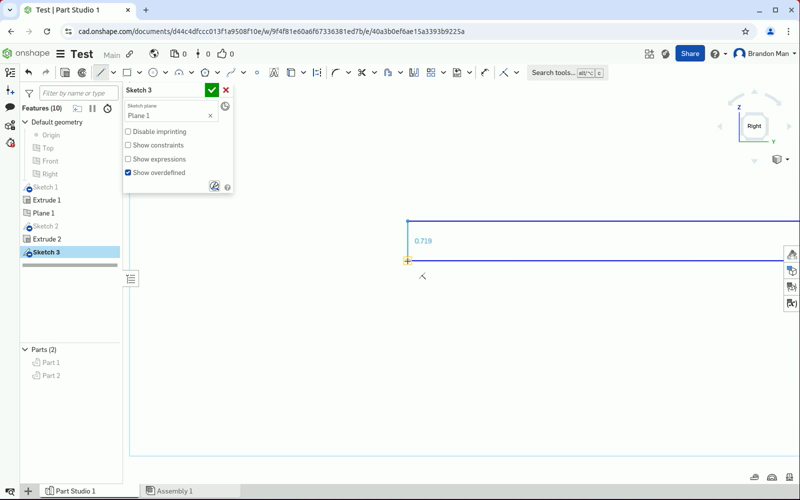
scroll(-6)
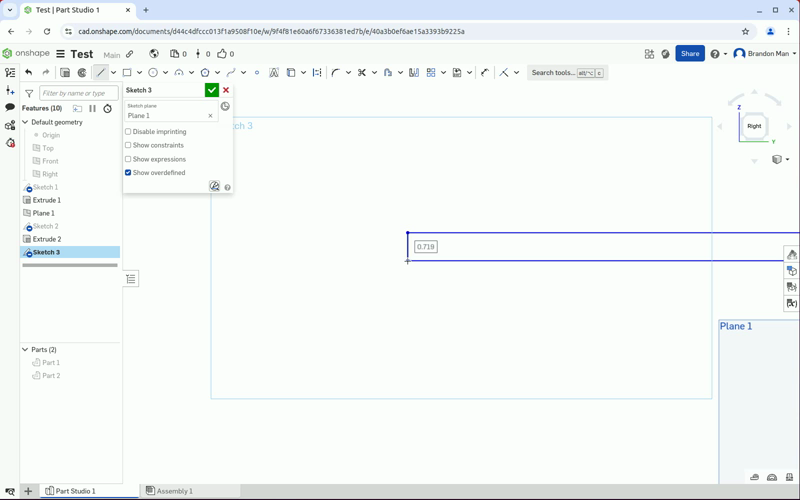
scroll(-6)
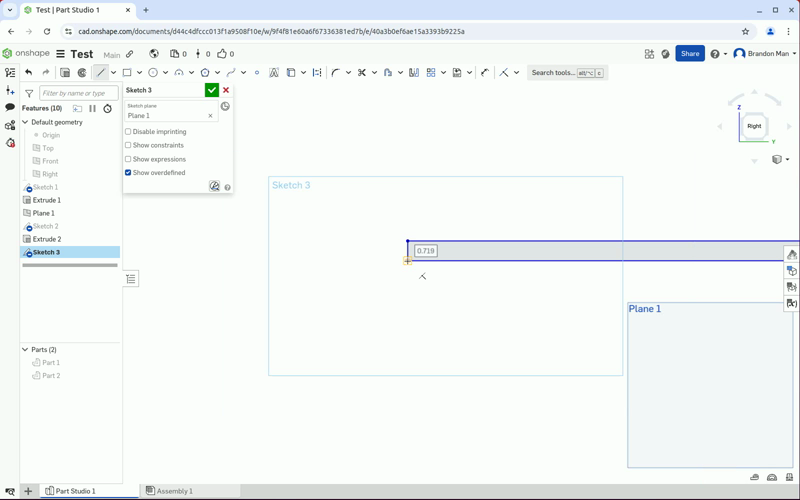
scroll(-6)
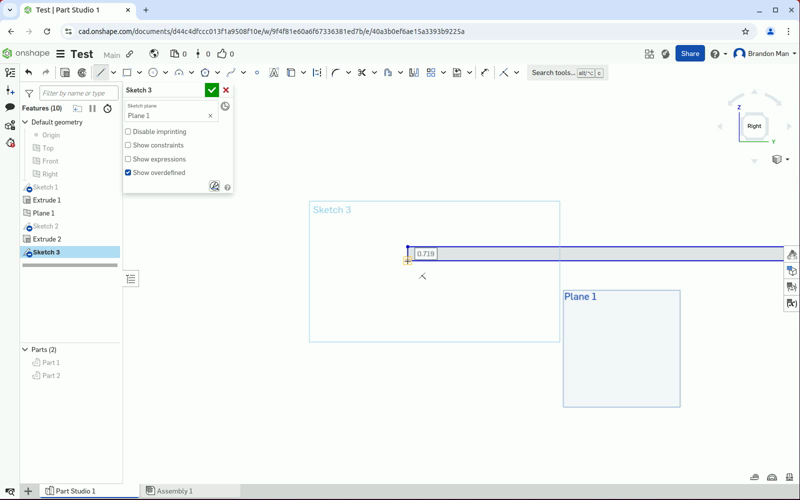
scroll(-6)
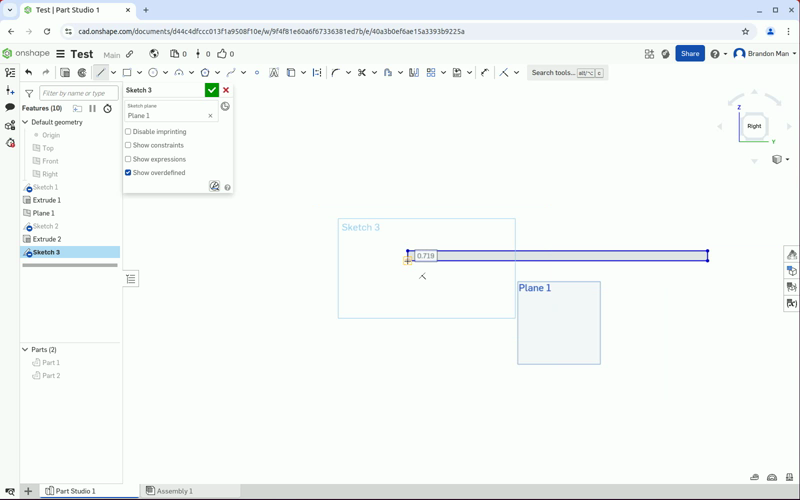
scroll(-6)
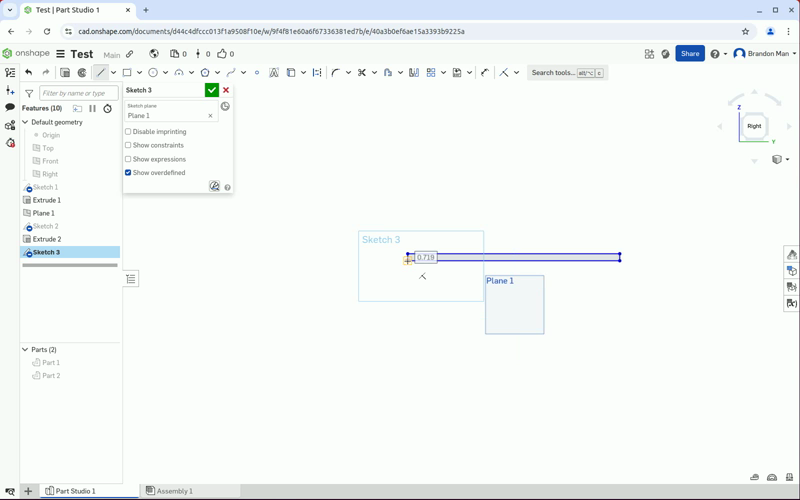
scroll(-6)
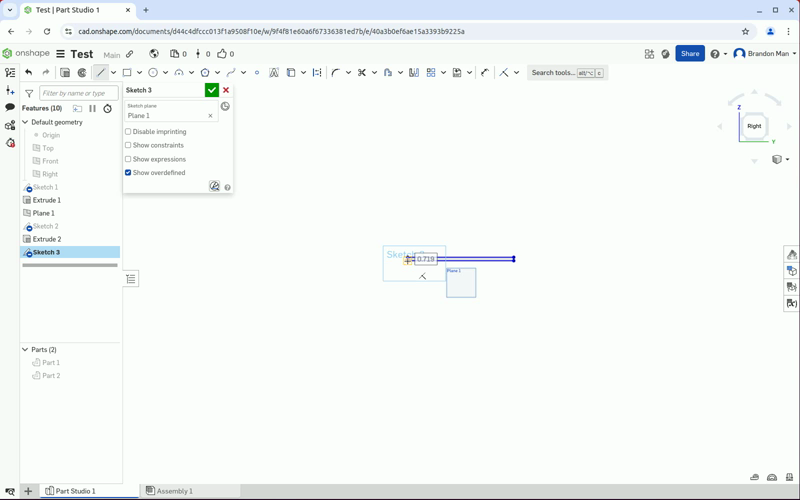
key(esc)
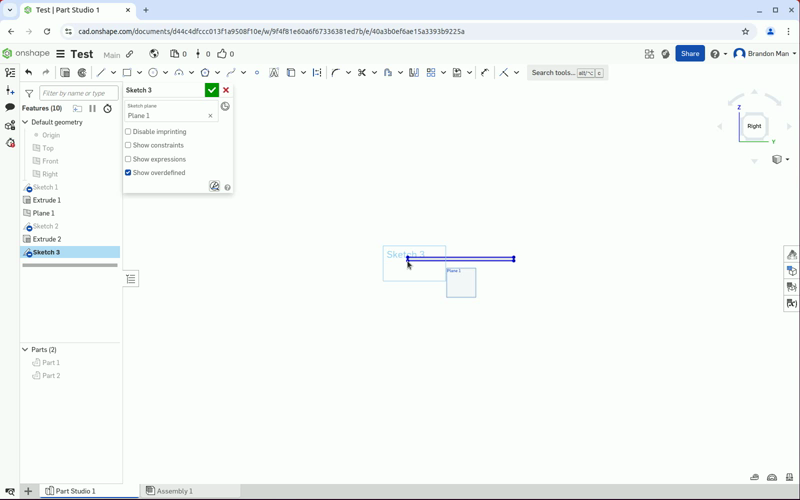
mouse_move(408, 257)
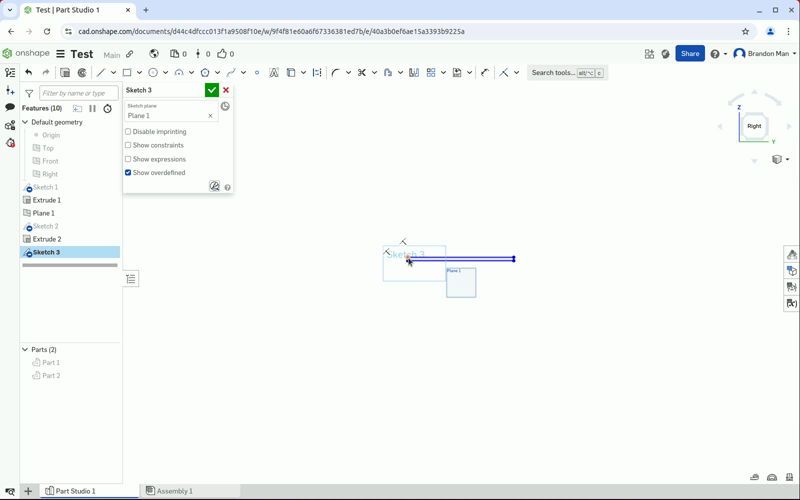
scroll(6)
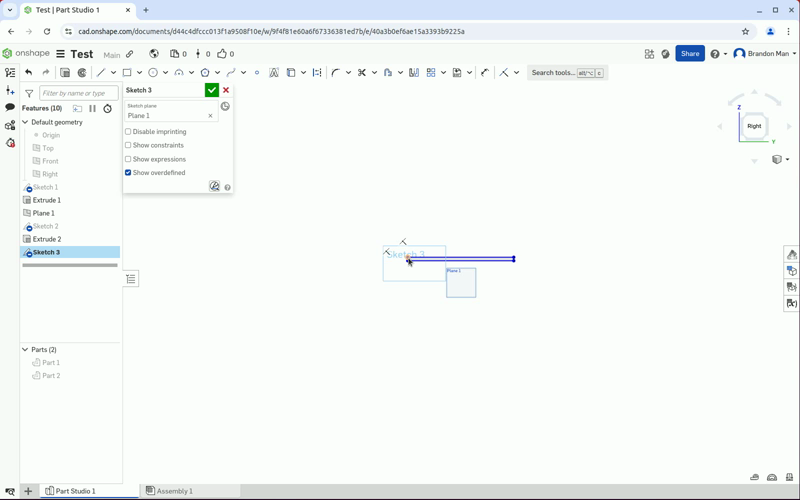
scroll(6)
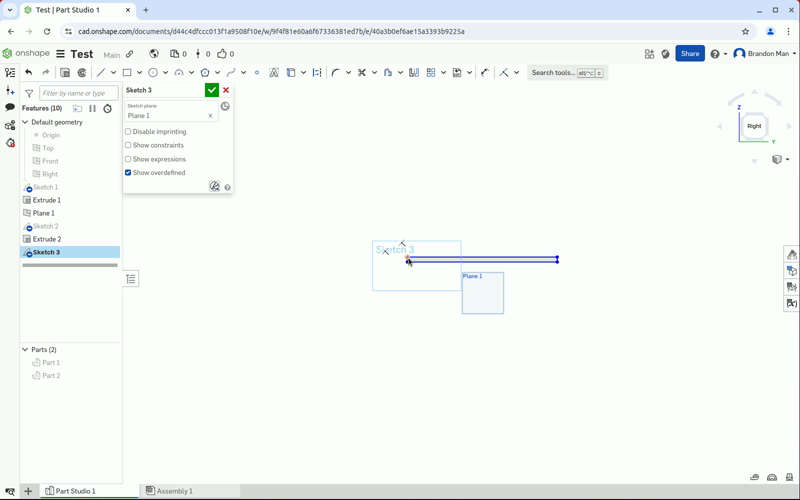
scroll(6)
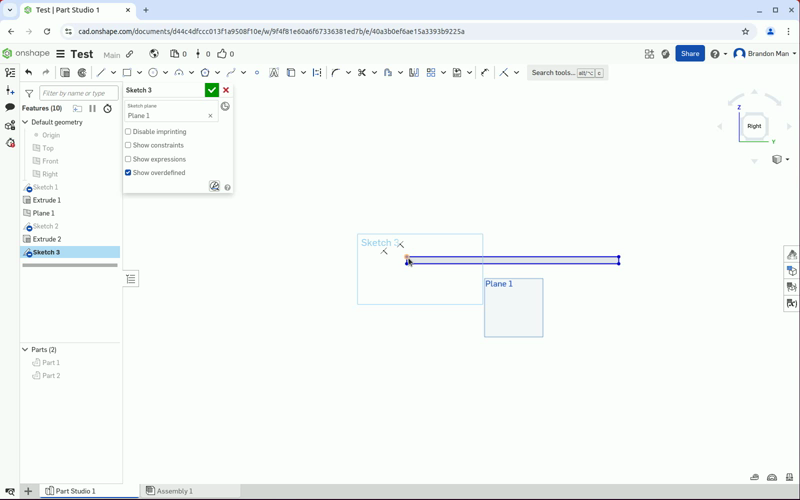
scroll(6)
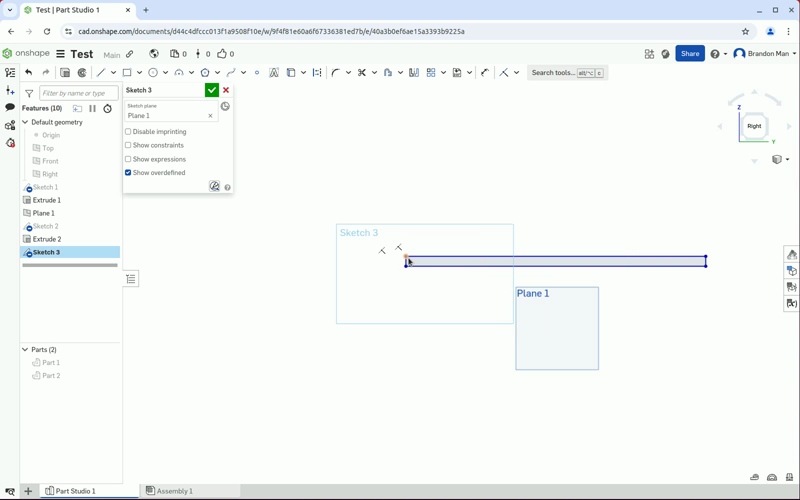
scroll(6)
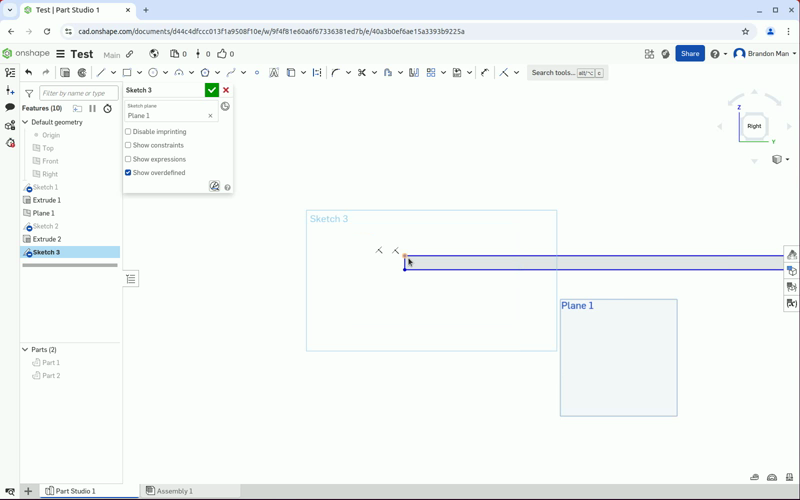
scroll(6)
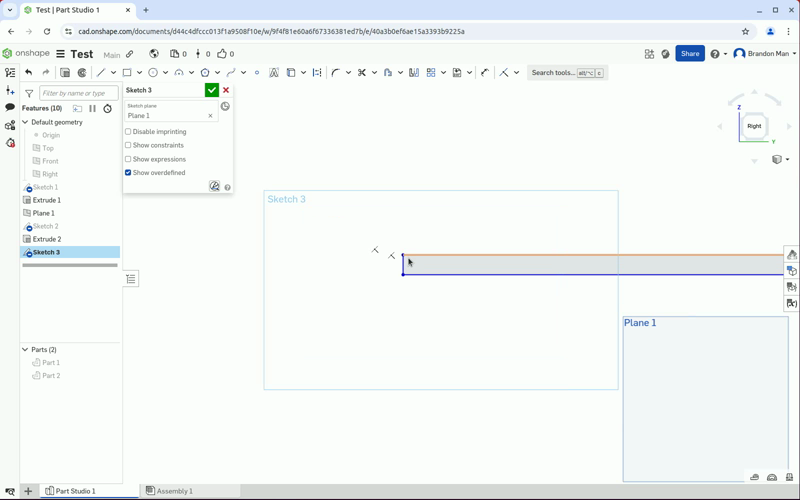
scroll(6)
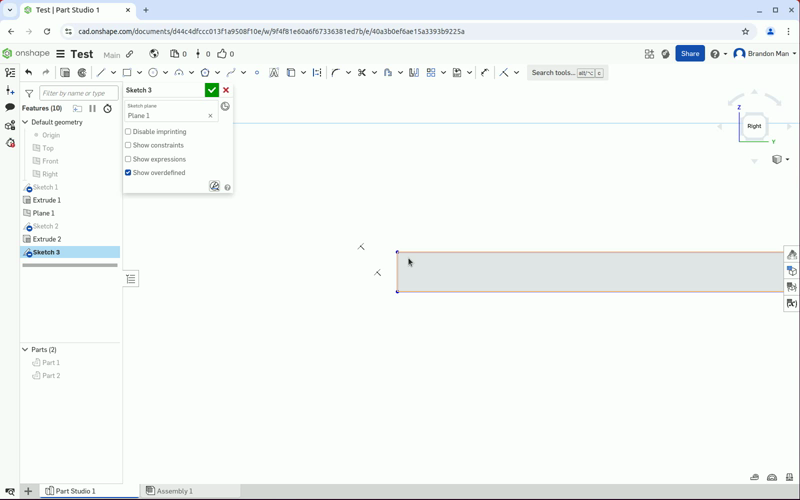
click(408, 257)
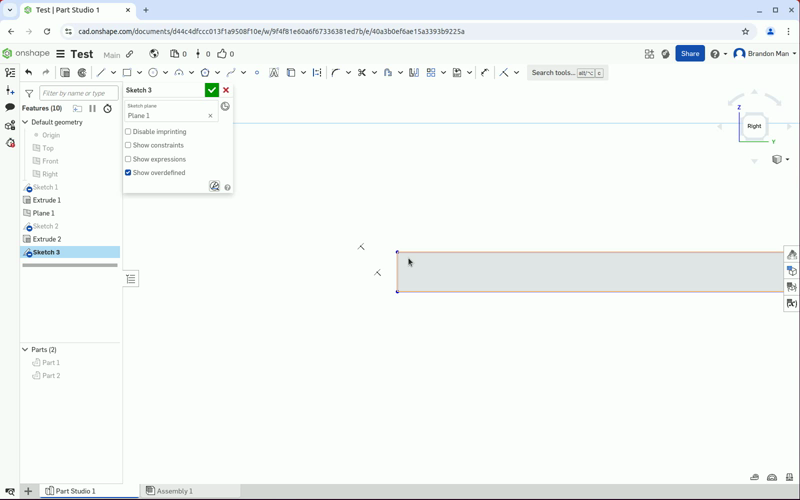
scroll(-6)
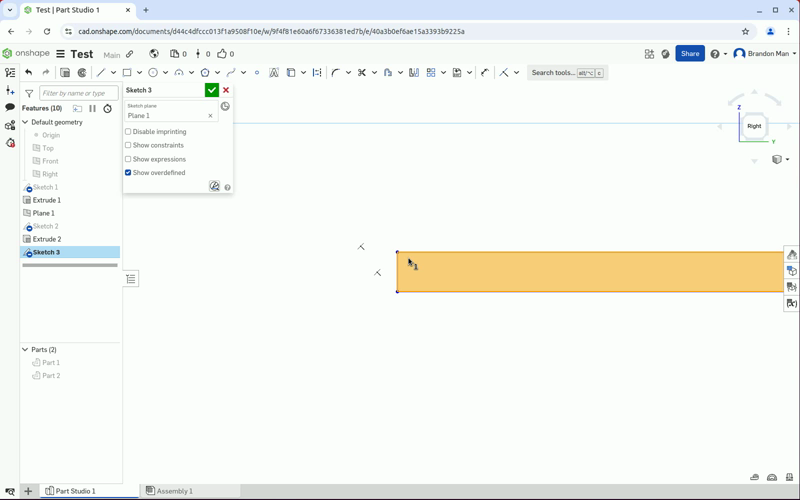
scroll(-6)
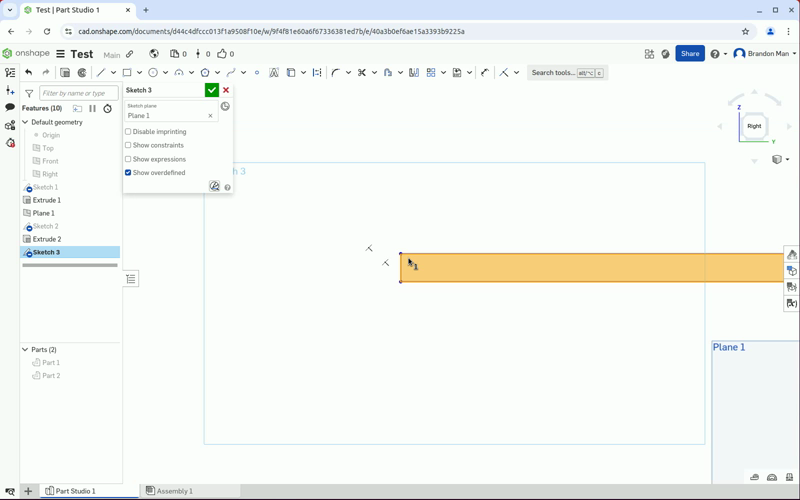
scroll(-6)
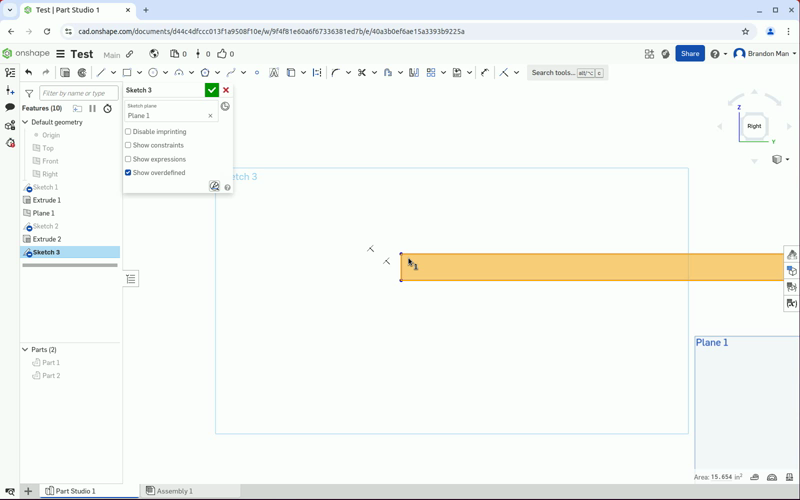
scroll(-6)
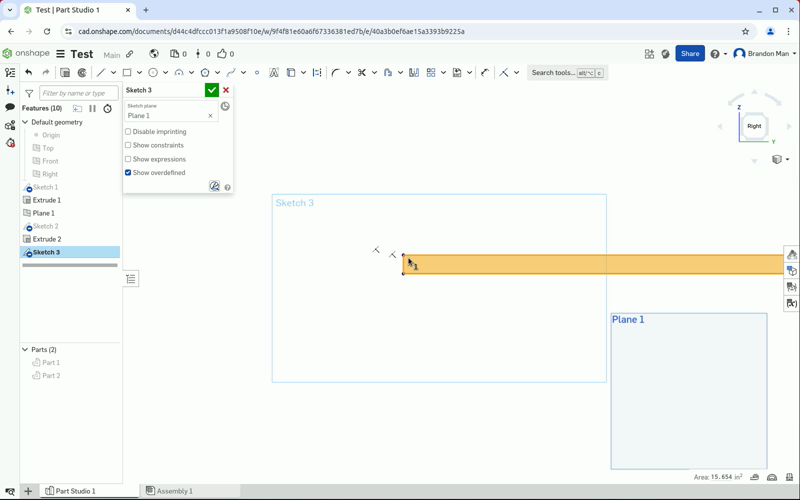
scroll(-6)
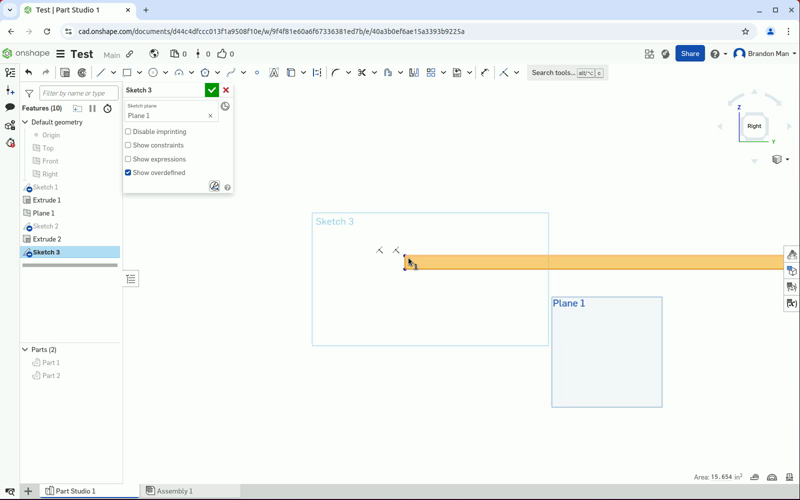
scroll(-6)
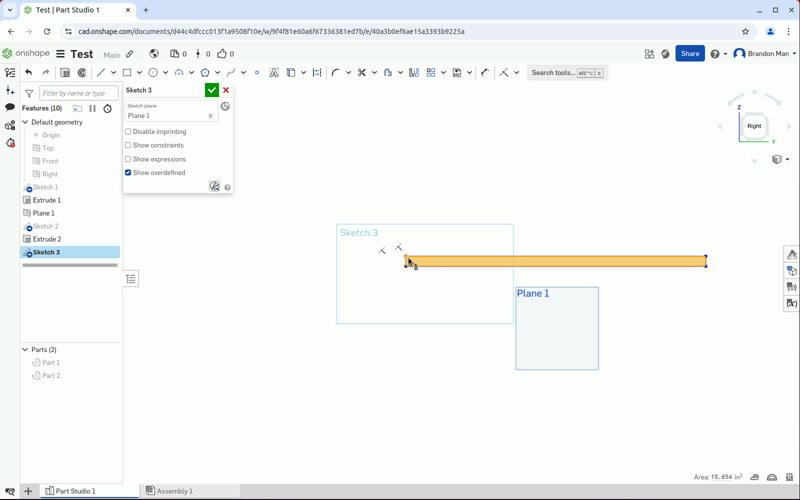
scroll(-6)
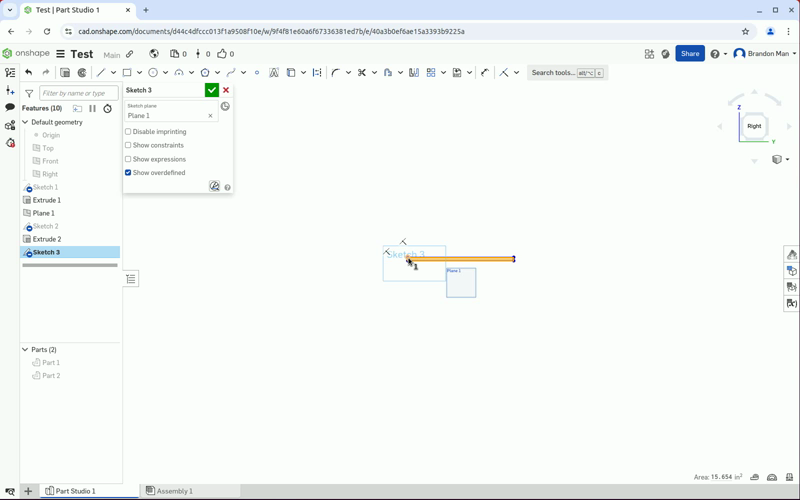
mouse_move(73, 352)
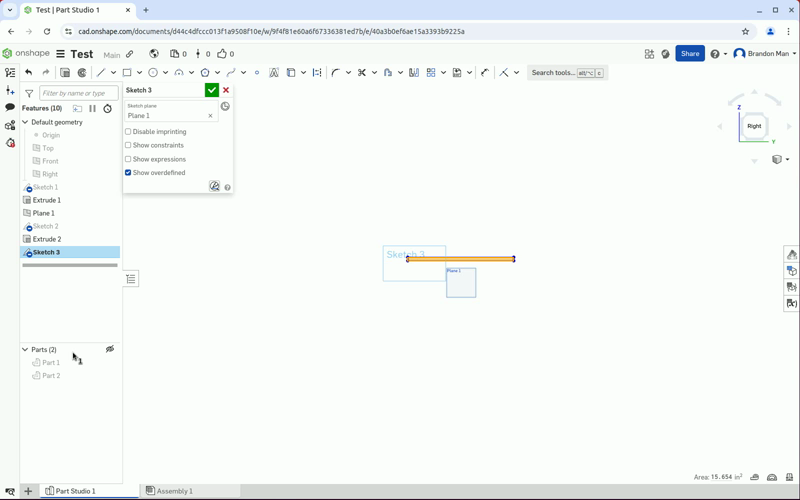
key(shift+y)
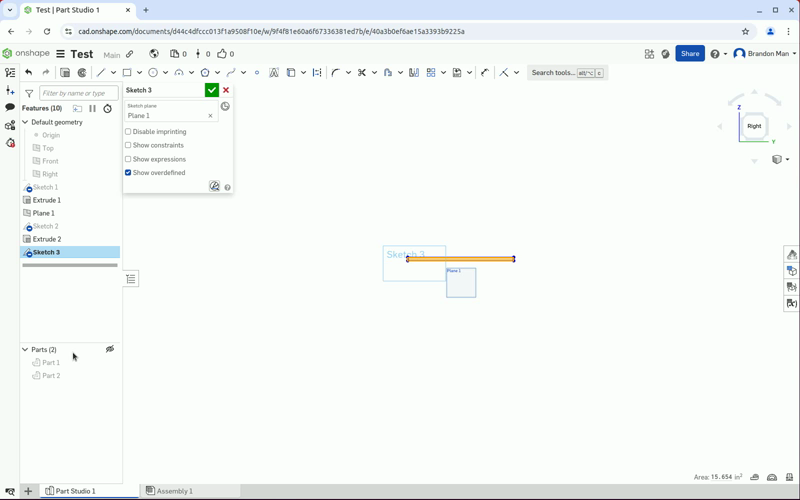
key(shift+e)
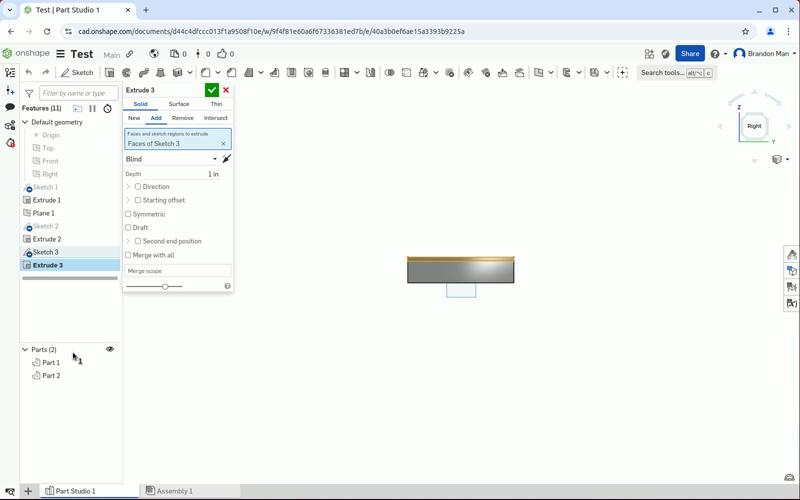
mouse_move(143, 106)
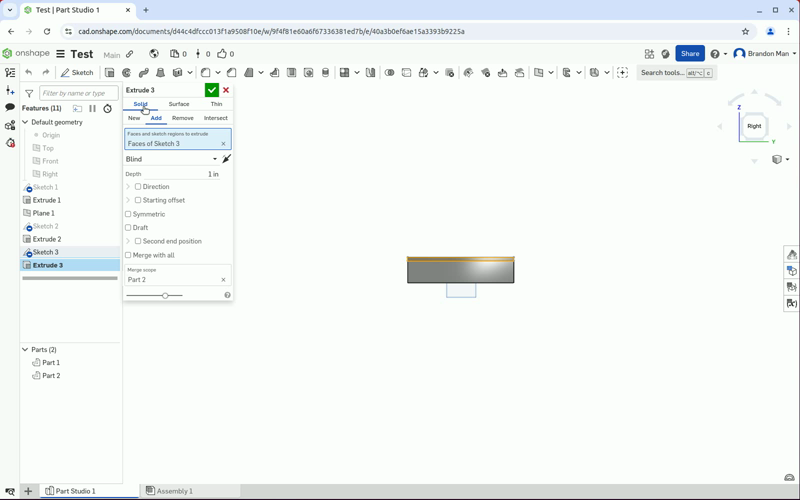
click(143, 106)
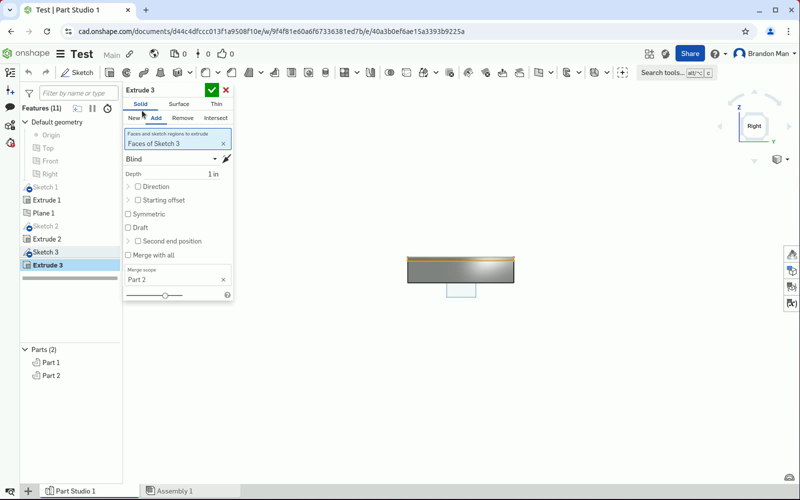
mouse_move(137, 120)
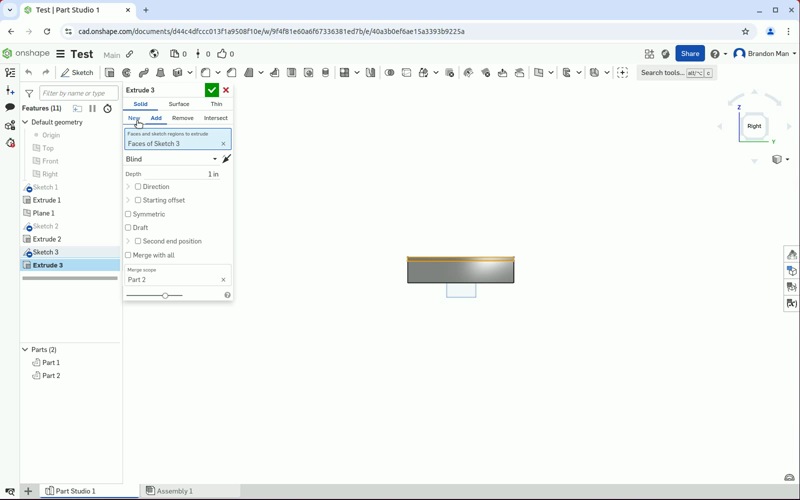
click(137, 120)
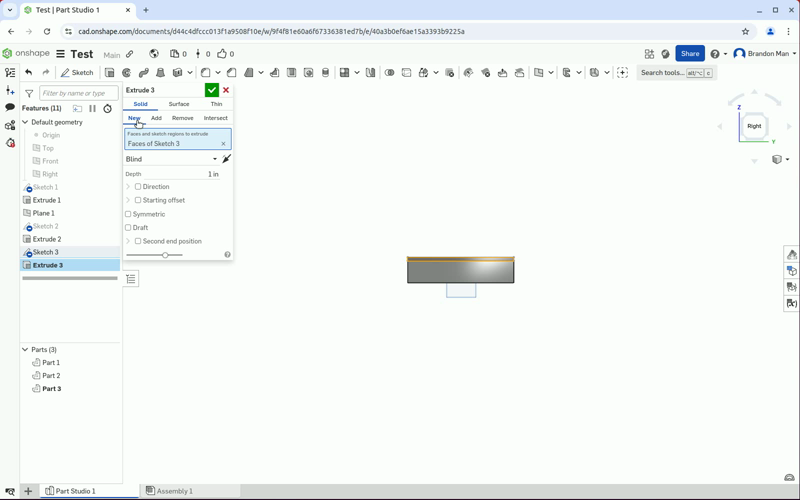
key(tab, 4)
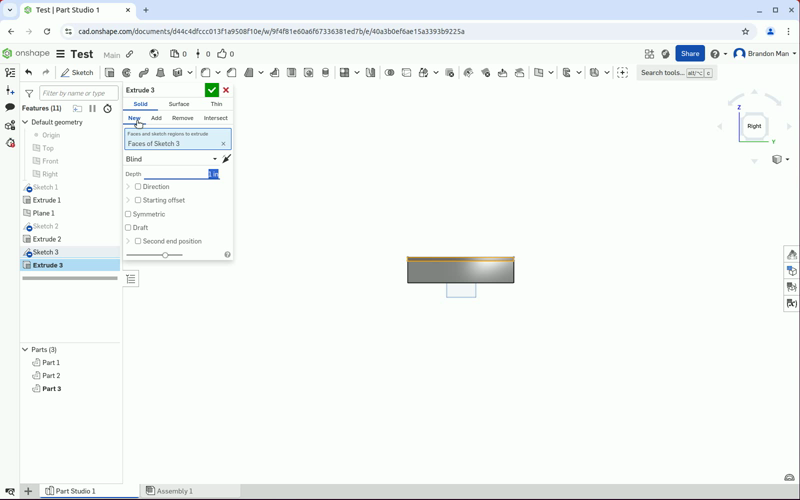
text(0.722)
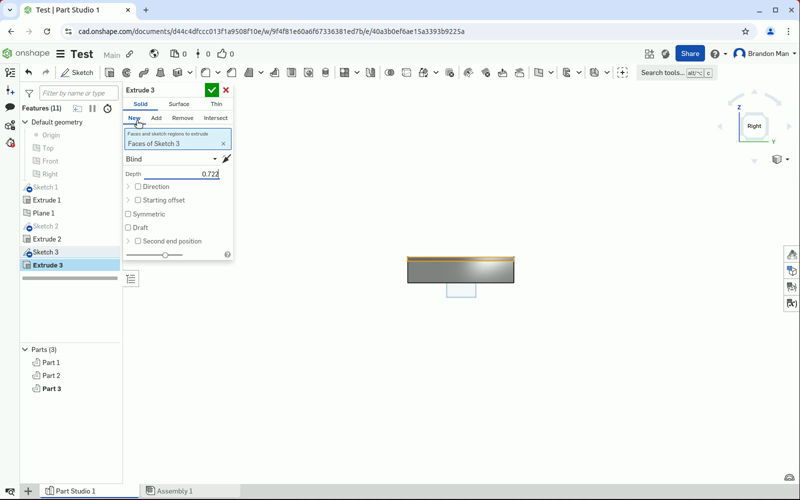
key(enter)
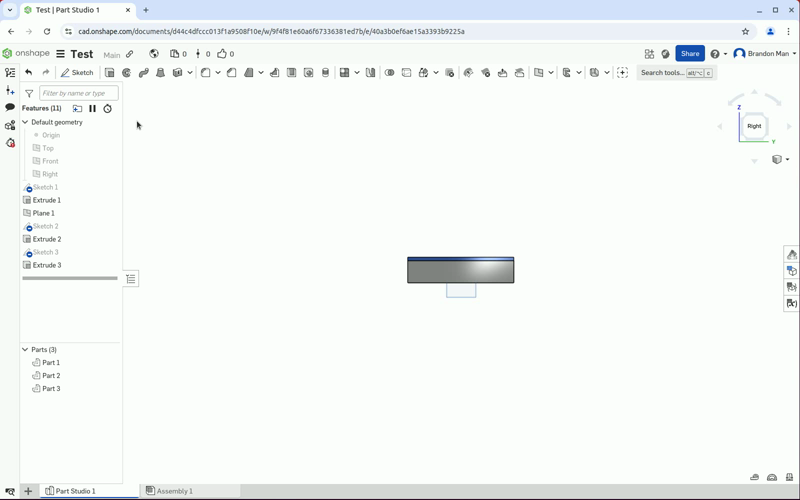
key(shift+h)
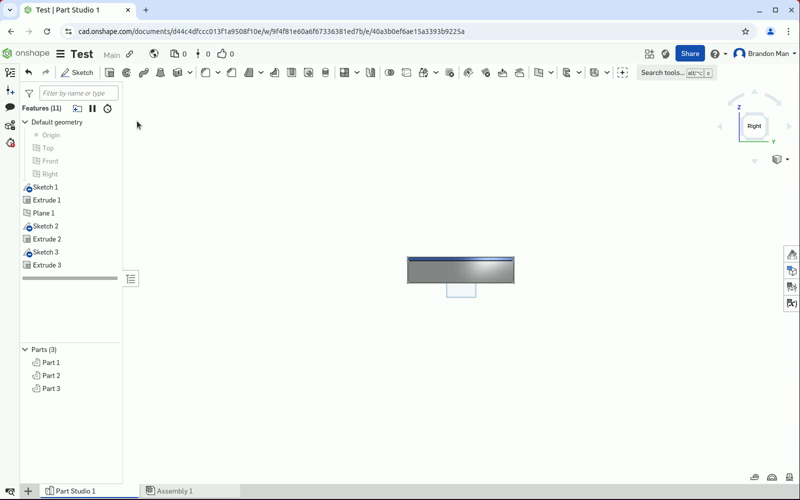
key(shift+h)
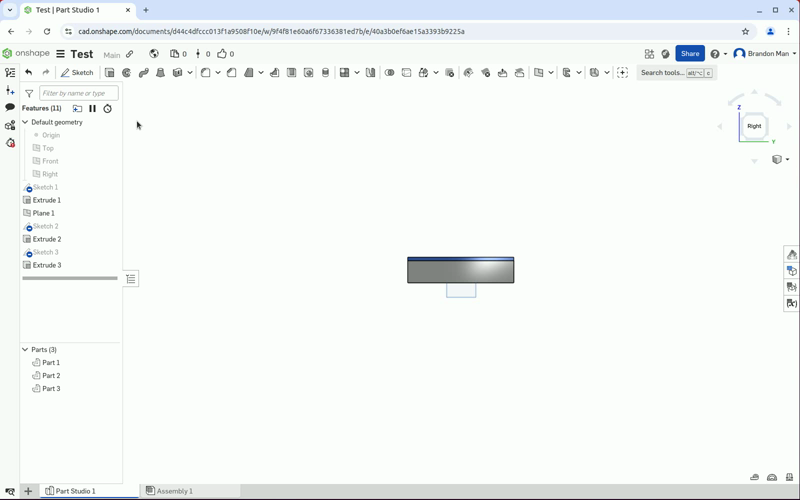
mouse_move(73, 189)
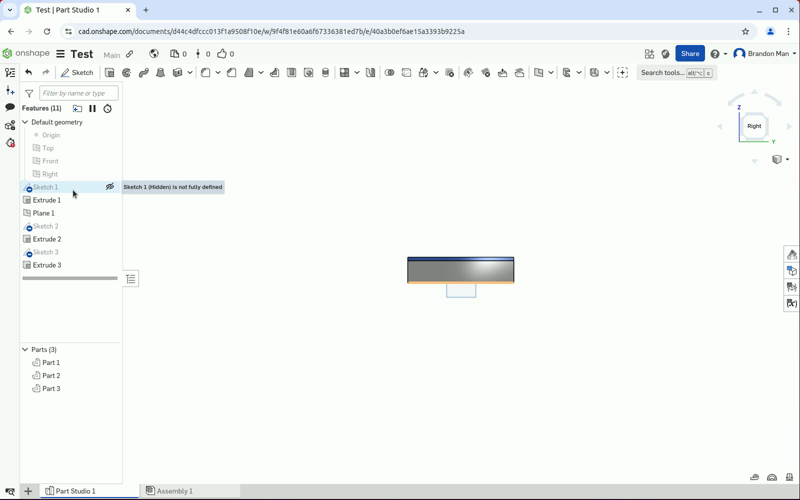
click(73, 189)
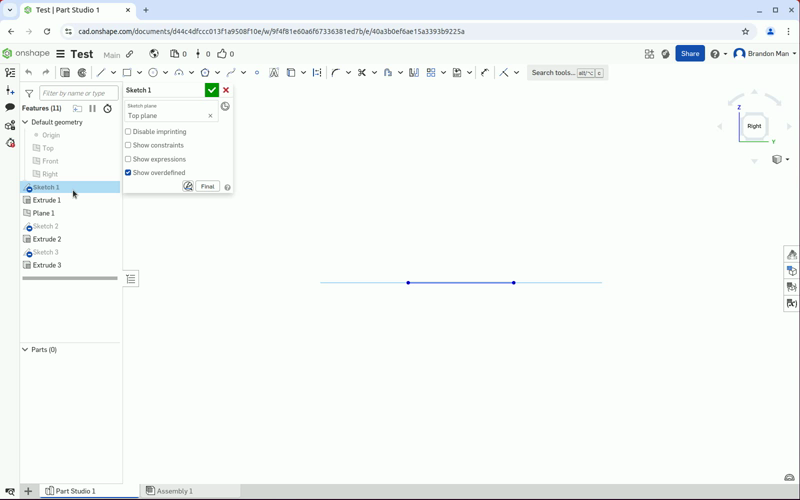
mouse_move(229, 92)
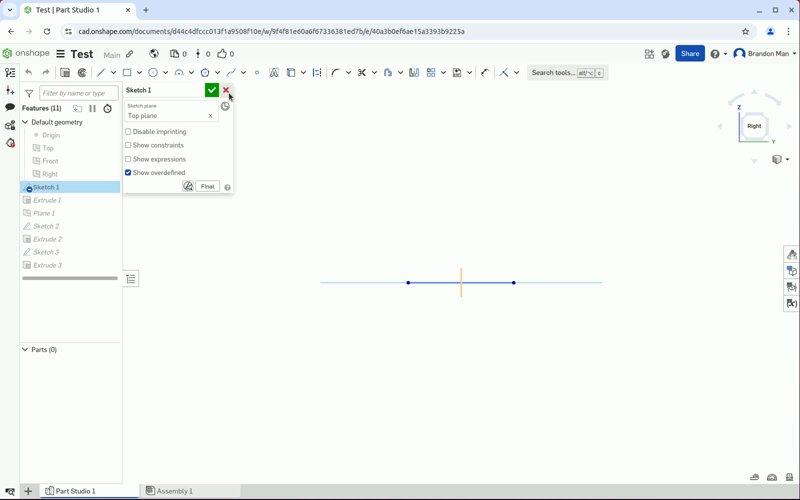
click(229, 92)
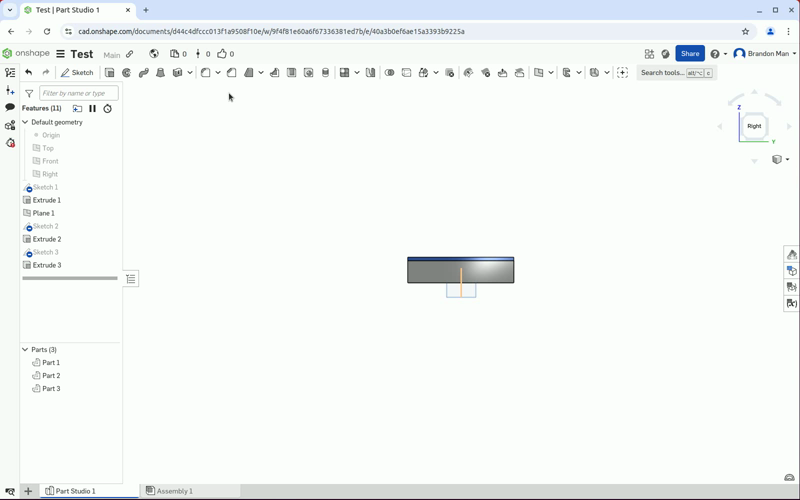
mouse_move(73, 352)
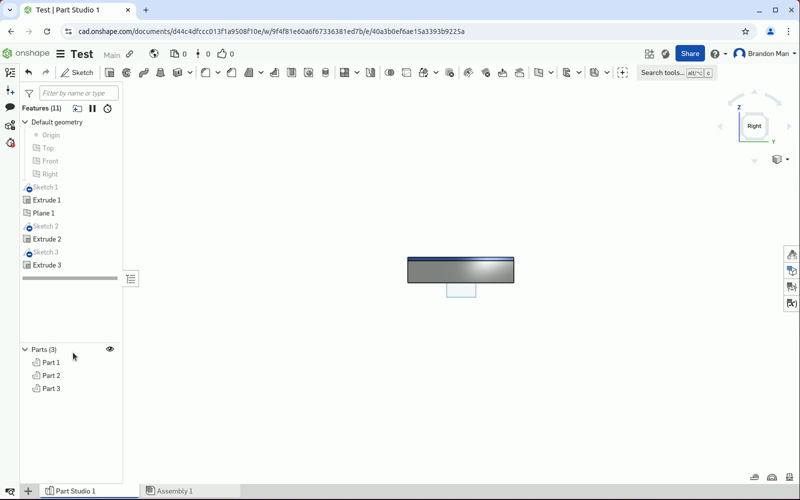
key(y)
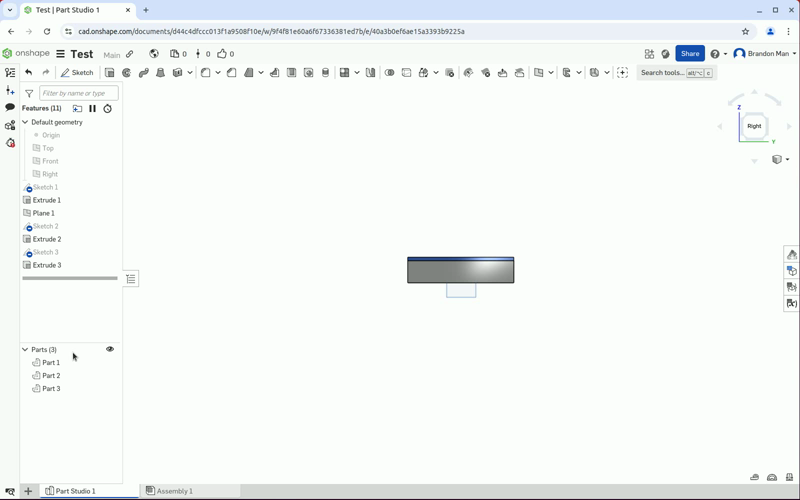
key(shift+p)
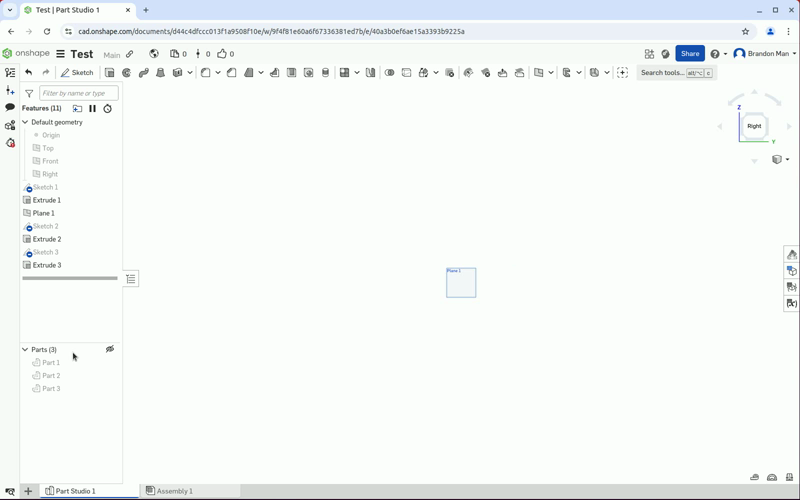
key(space)
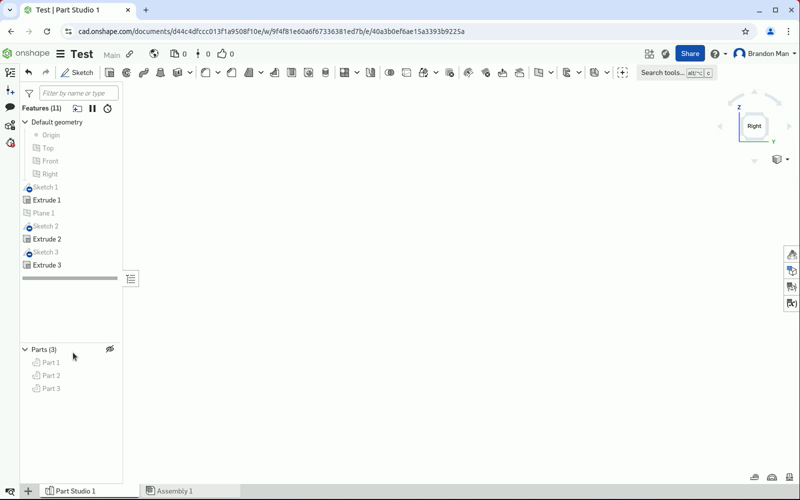
key_down(shift)
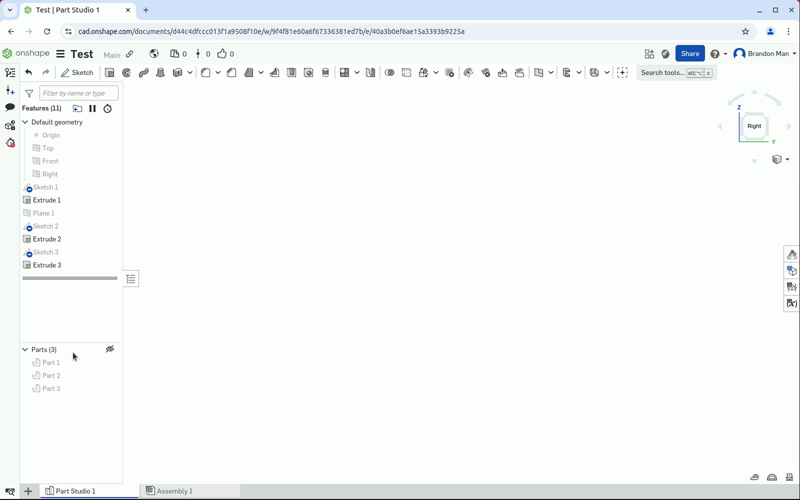
key(right)
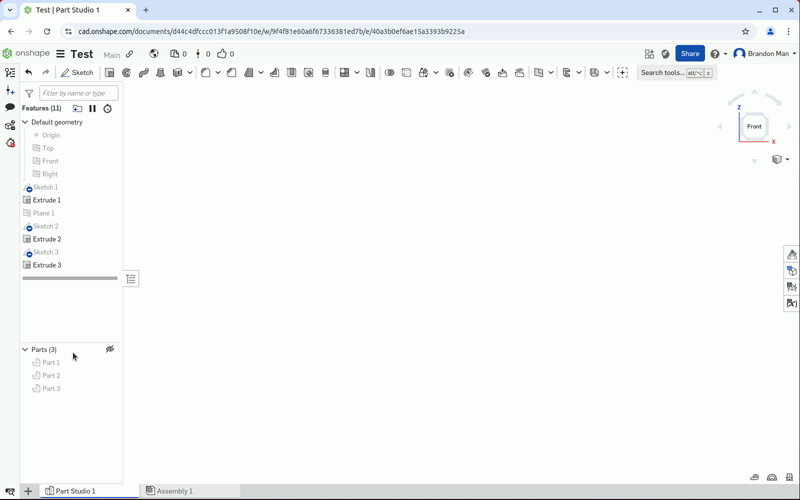
key_up(shift)
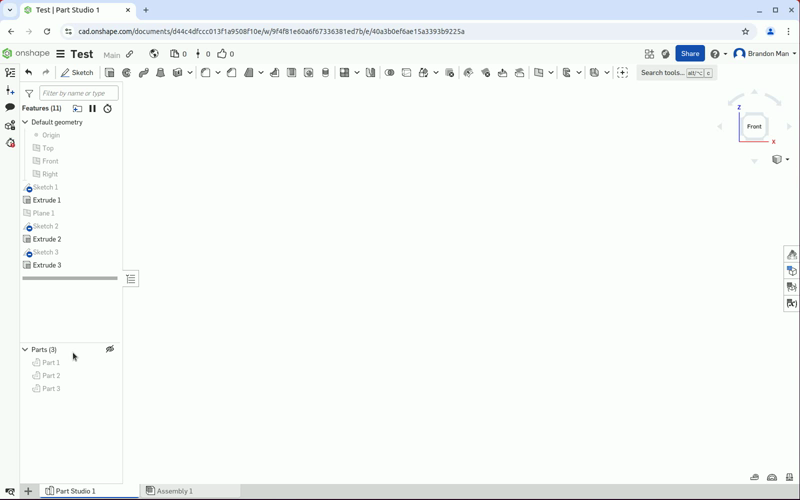
mouse_move(73, 352)
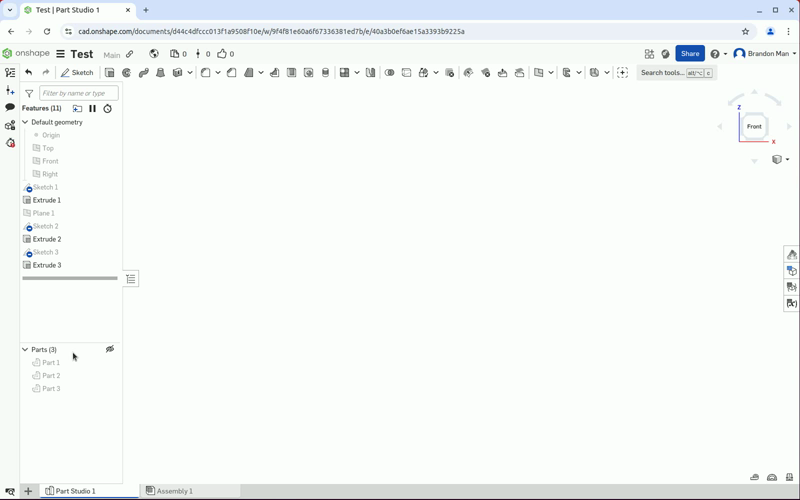
key(shift+y)
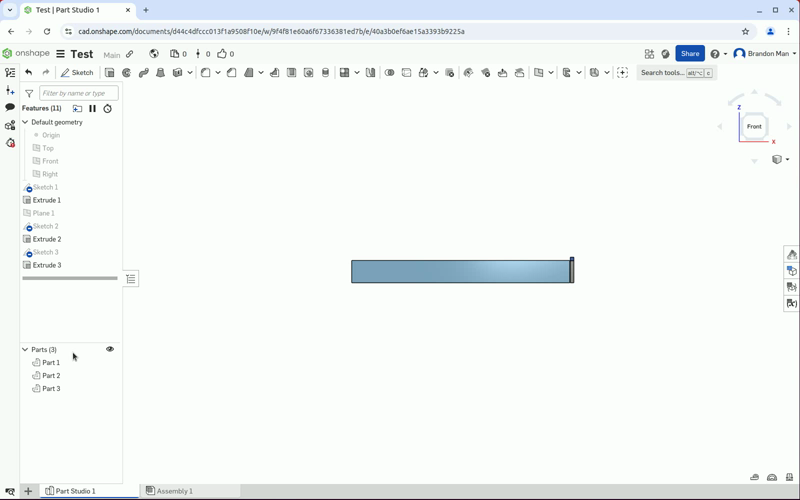
mouse_move(541, 75)
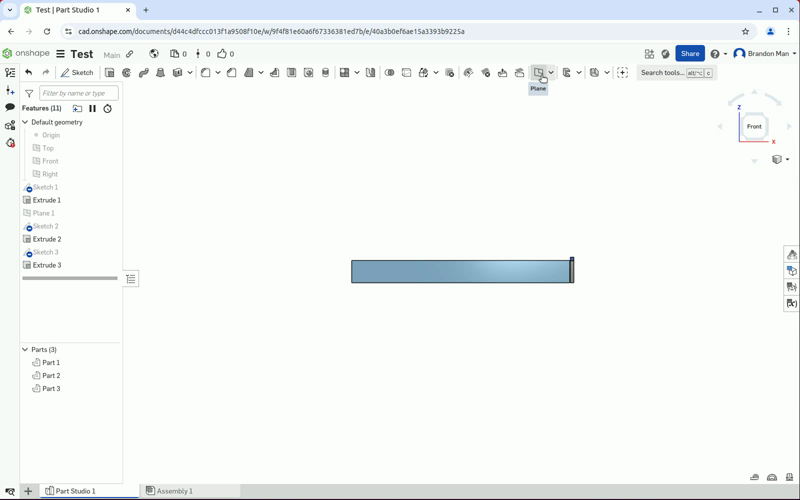
click(541, 75)
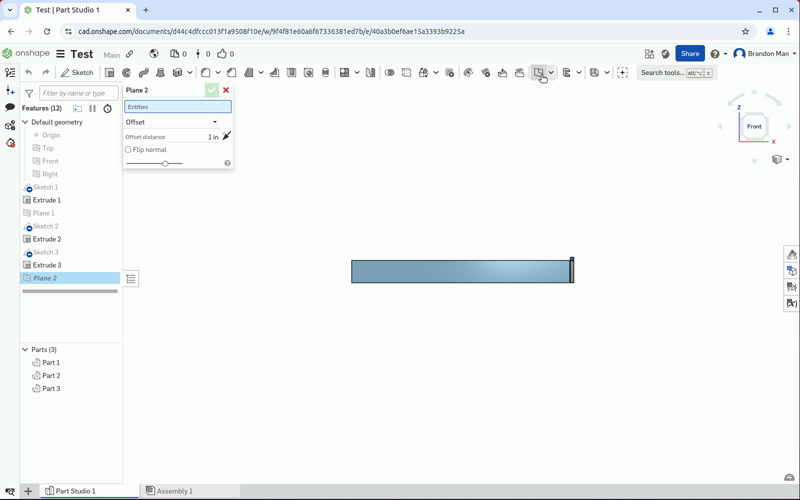
mouse_move(73, 163)
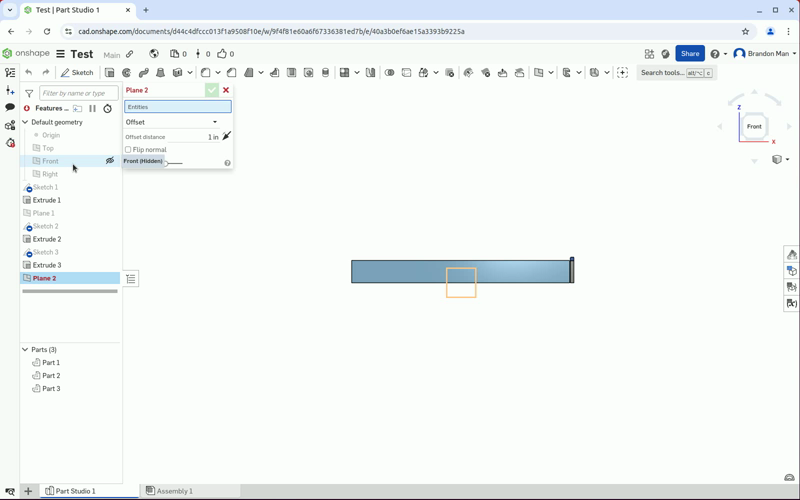
click(73, 163)
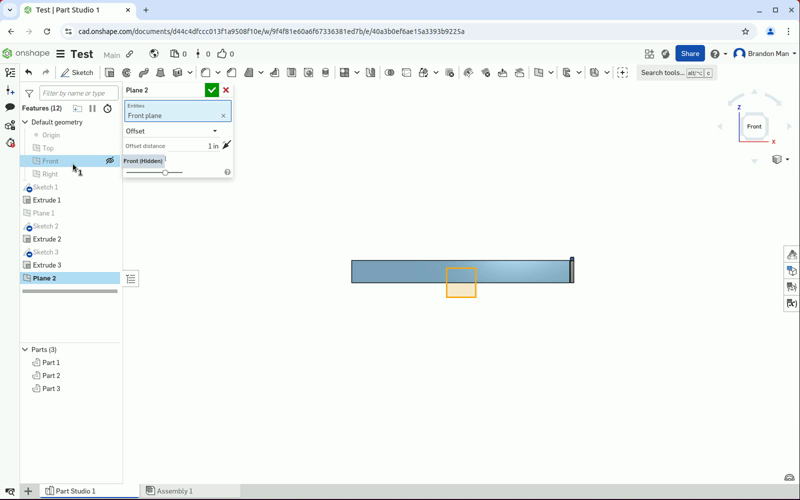
key(tab, 2)
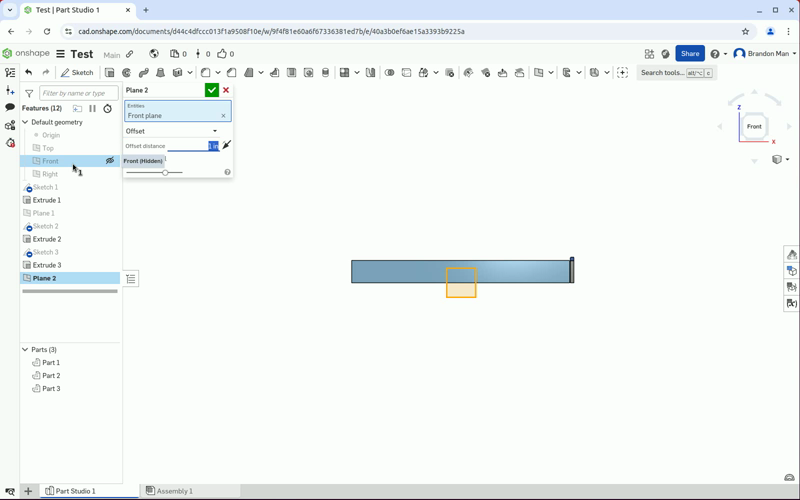
text(10.845)
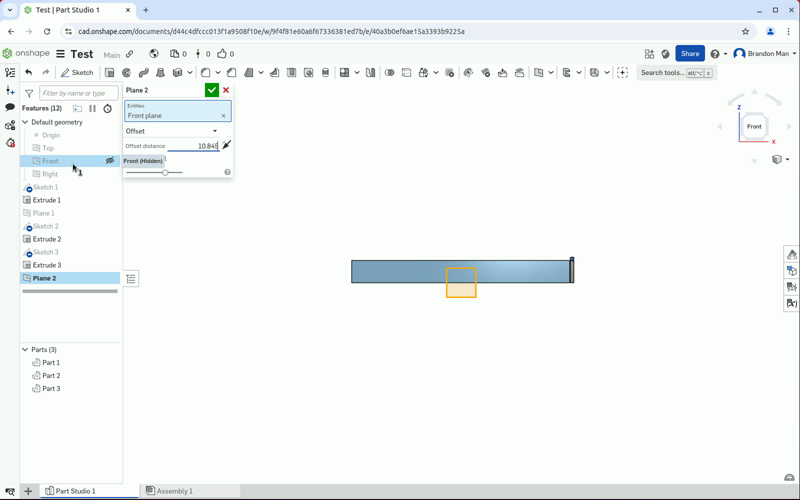
key(enter, 2)
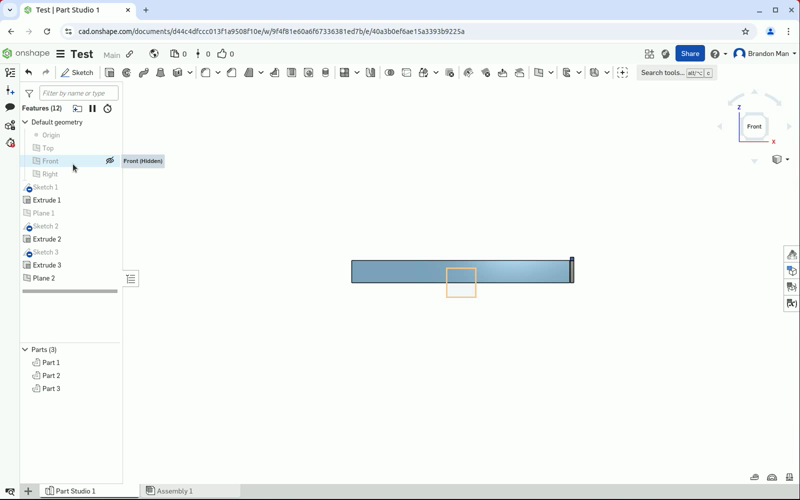
key(shift+s)
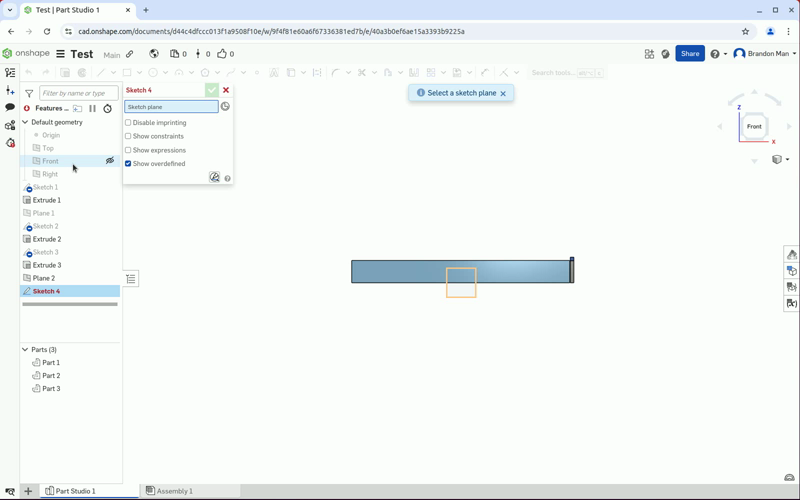
mouse_move(73, 280)
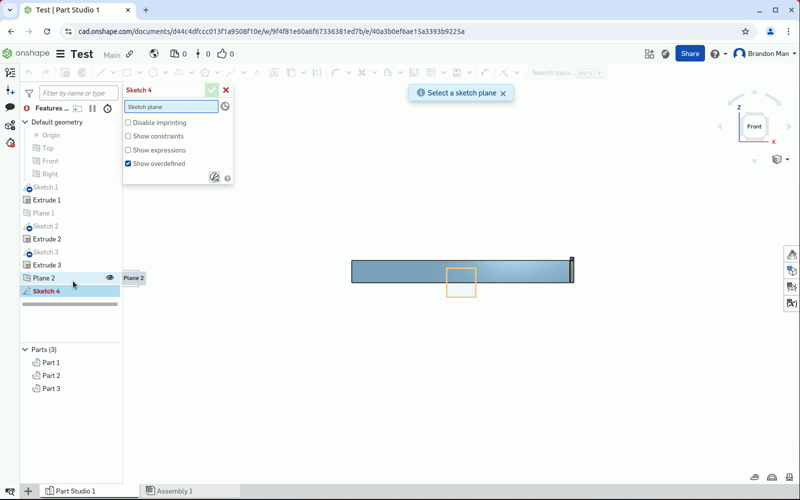
click(73, 280)
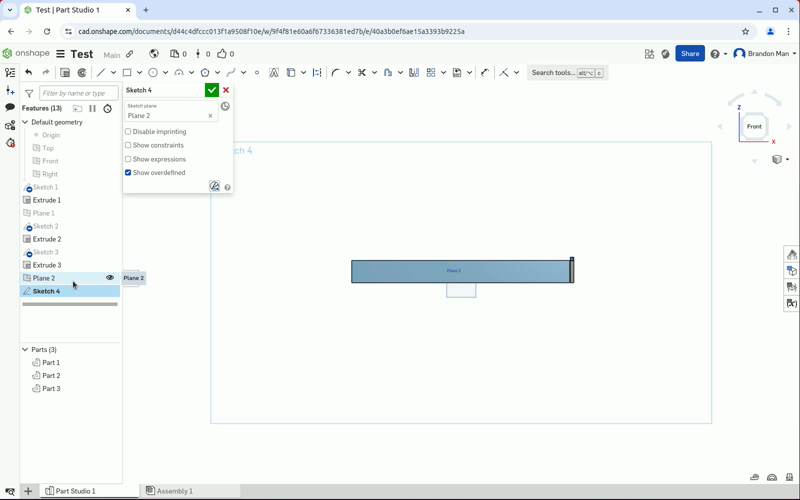
mouse_move(73, 352)
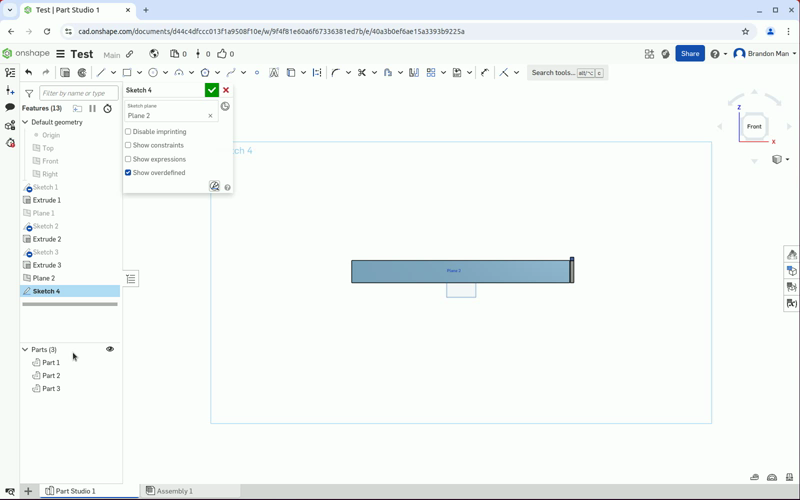
key(y)
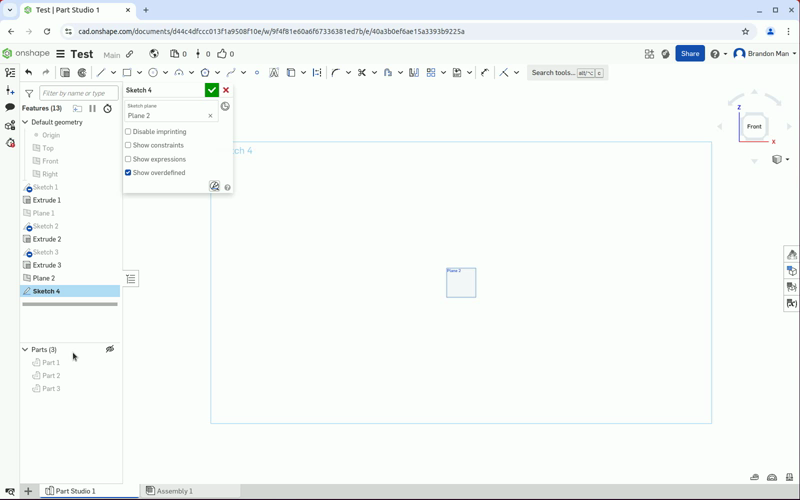
key(l)
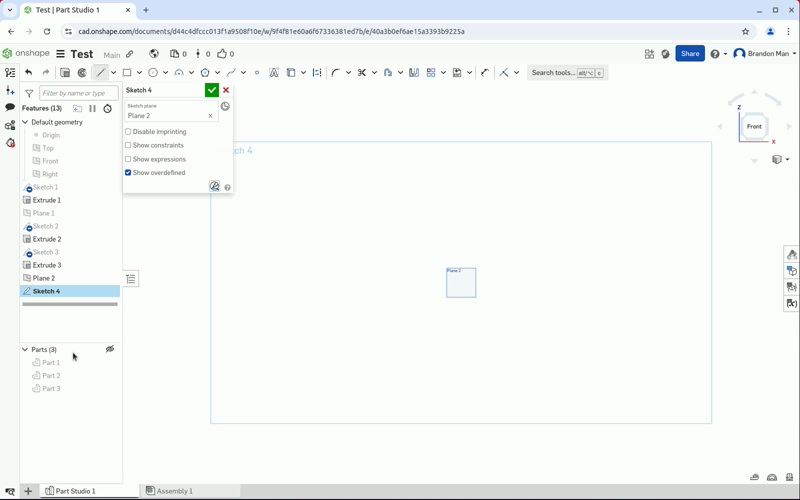
key_down(shift)
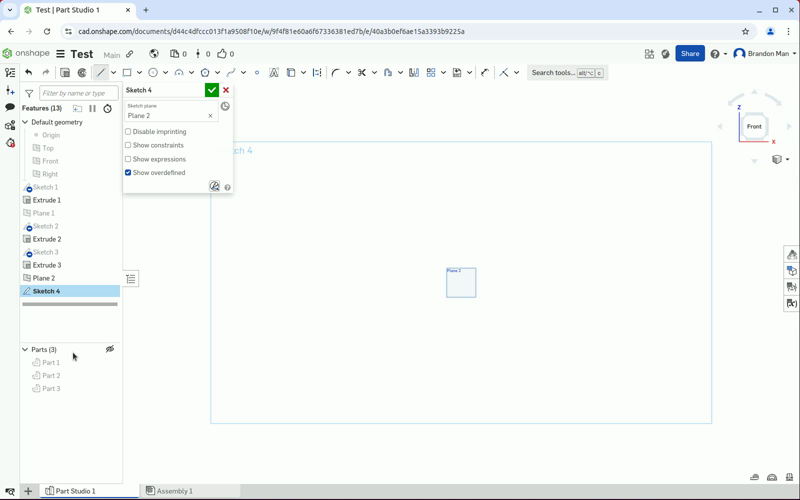
mouse_move(348, 282)
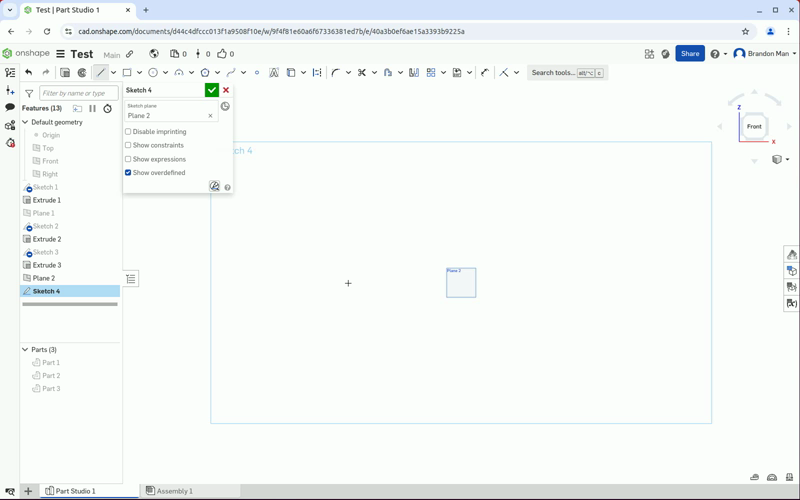
click(348, 282)
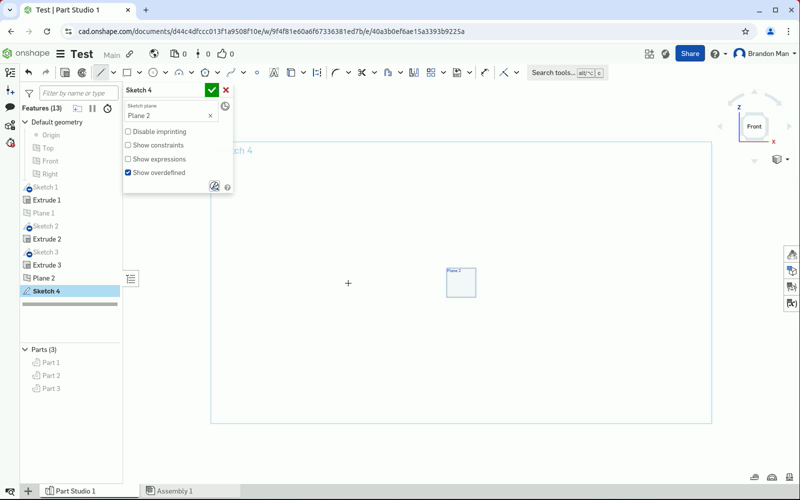
key_up(shift)
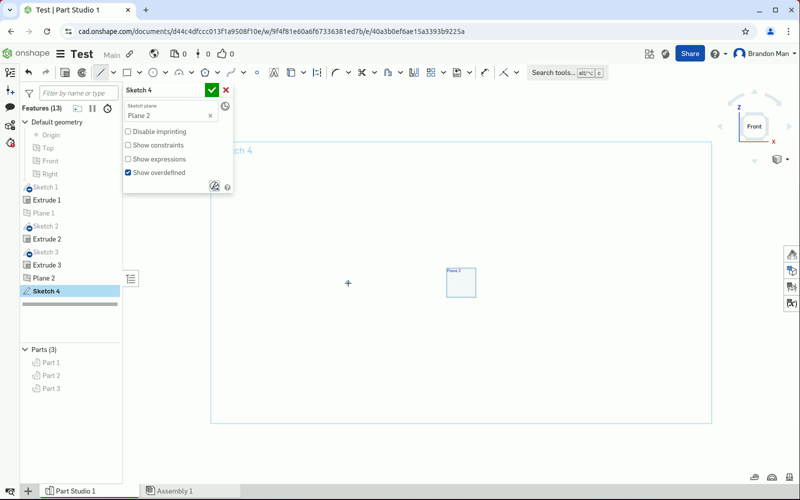
key_down(shift)
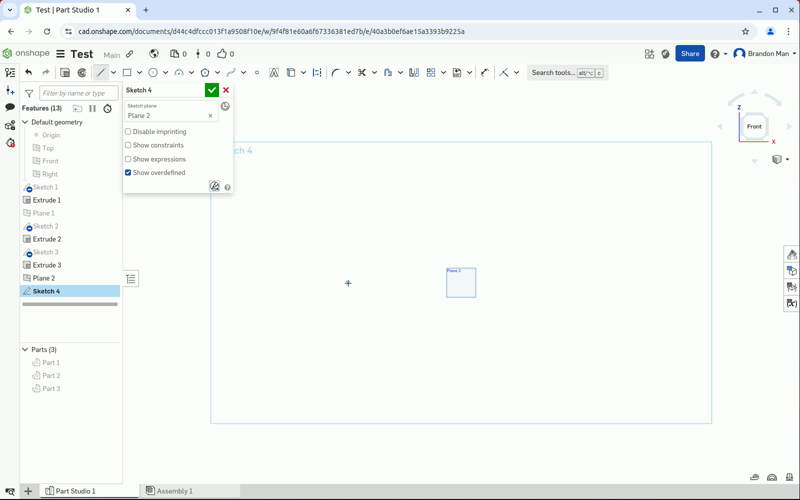
mouse_move(378, 282)
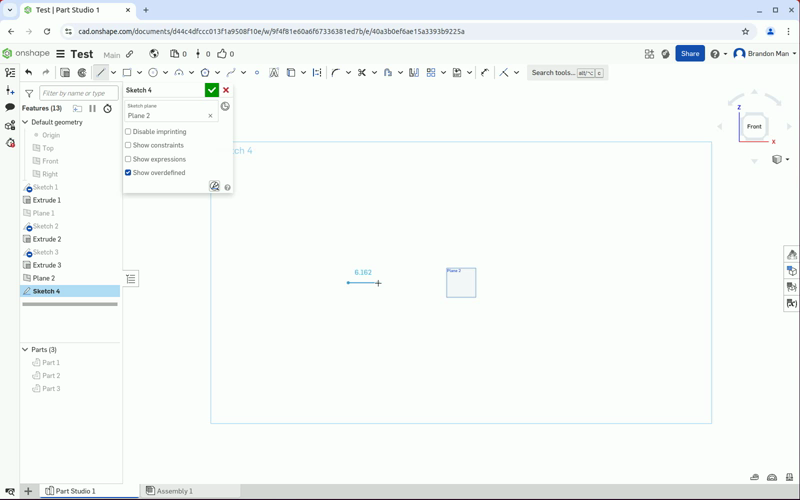
mouse_move(350, 282)
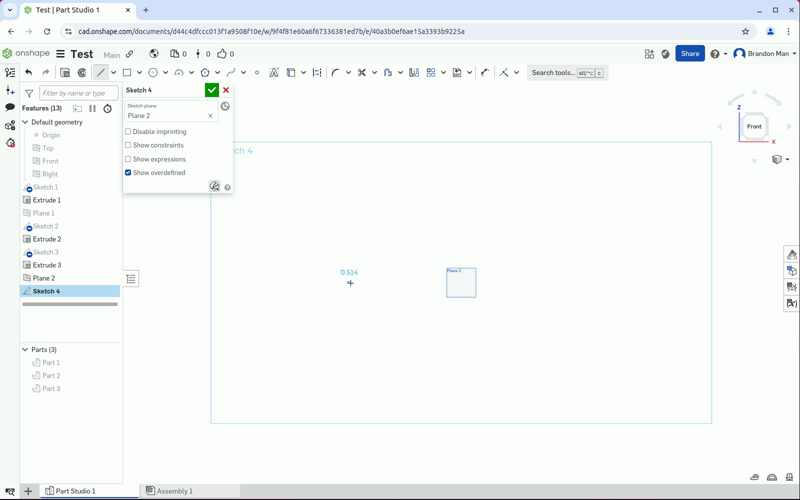
scroll(6)
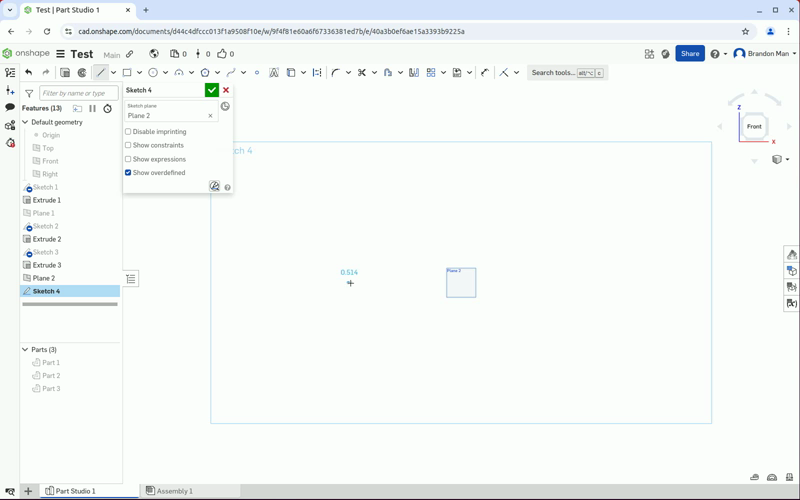
scroll(6)
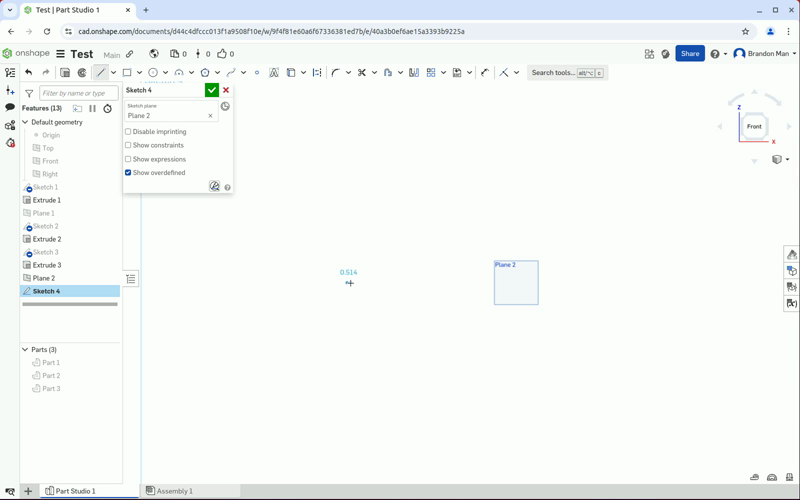
scroll(6)
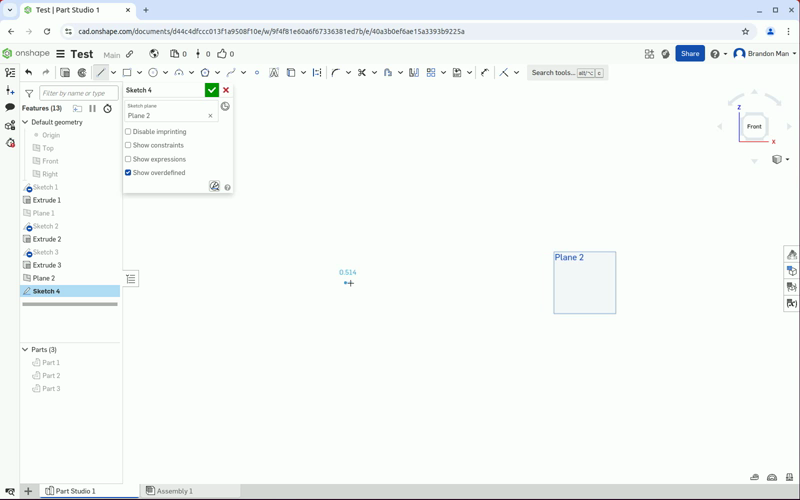
scroll(6)
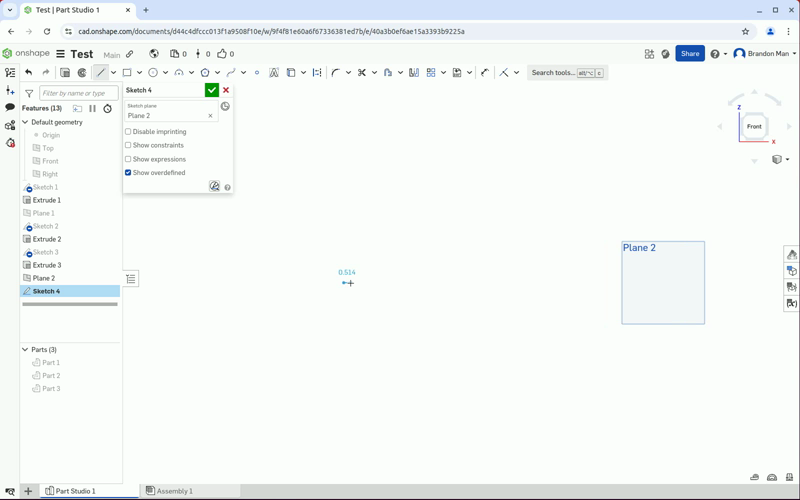
scroll(6)
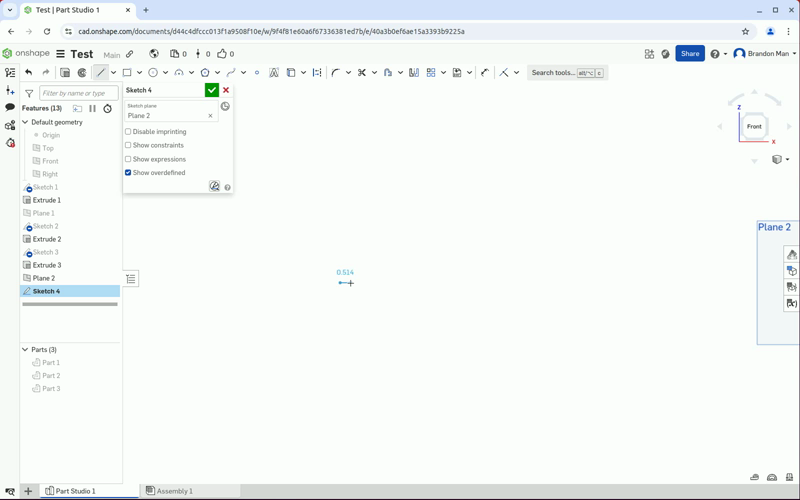
scroll(6)
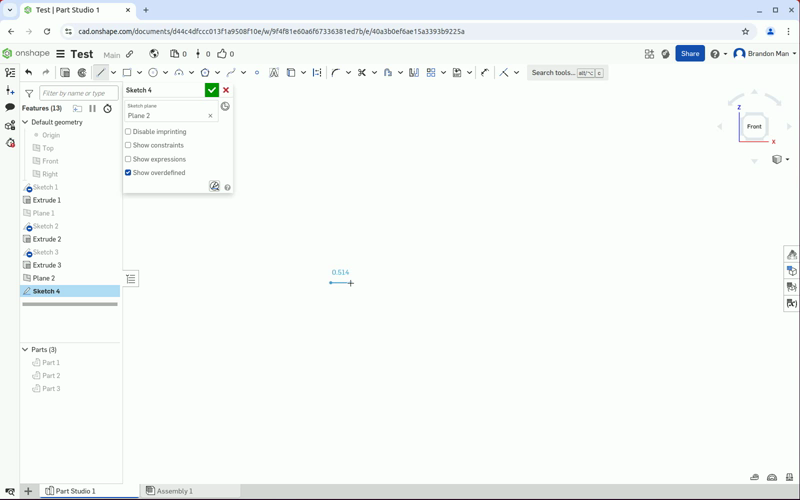
scroll(6)
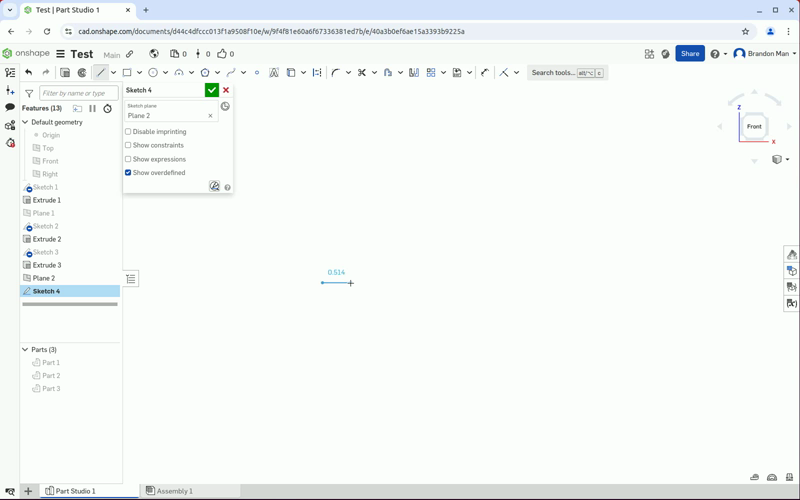
click(350, 282)
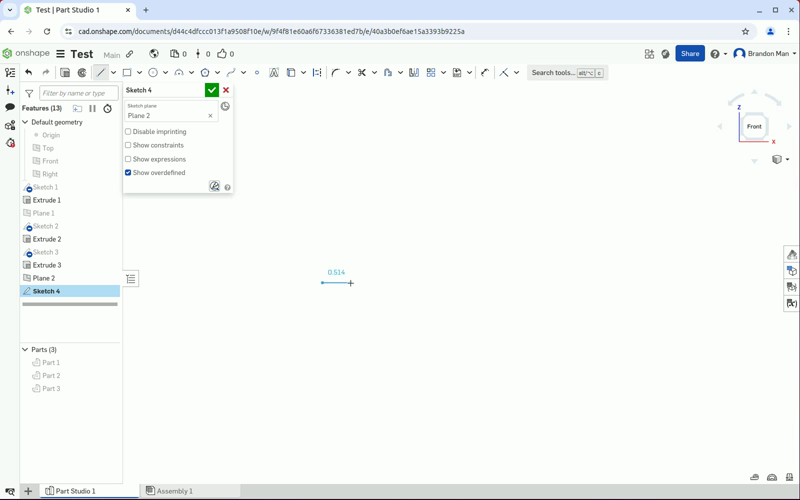
scroll(-6)
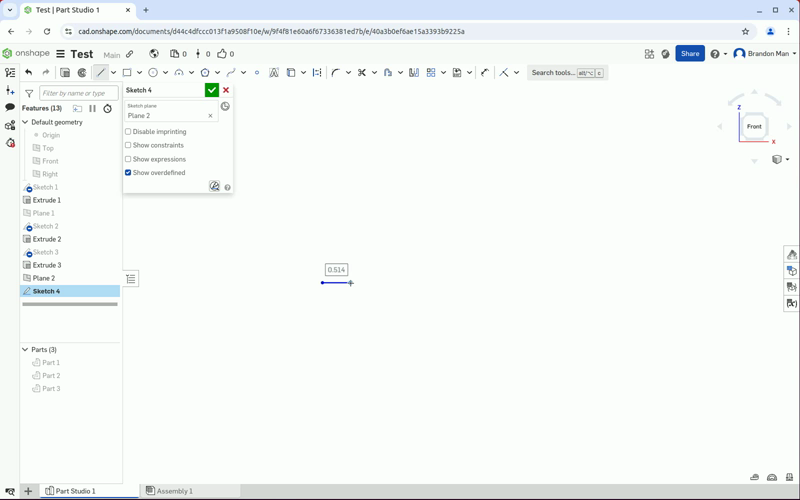
scroll(-6)
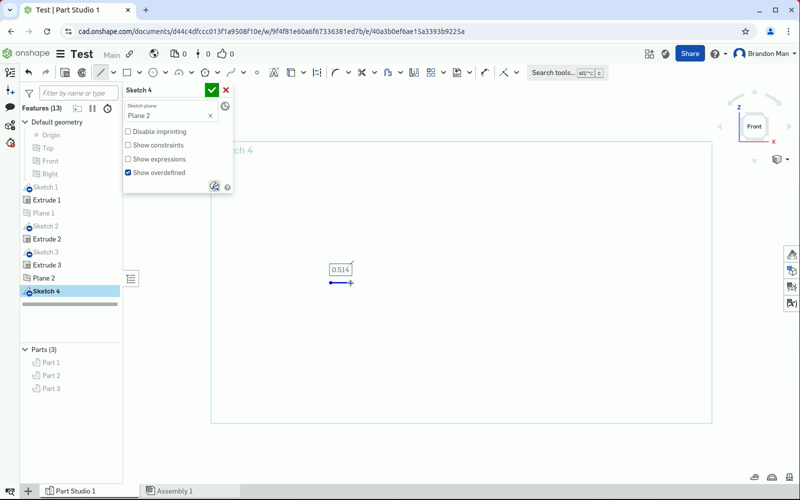
scroll(-6)
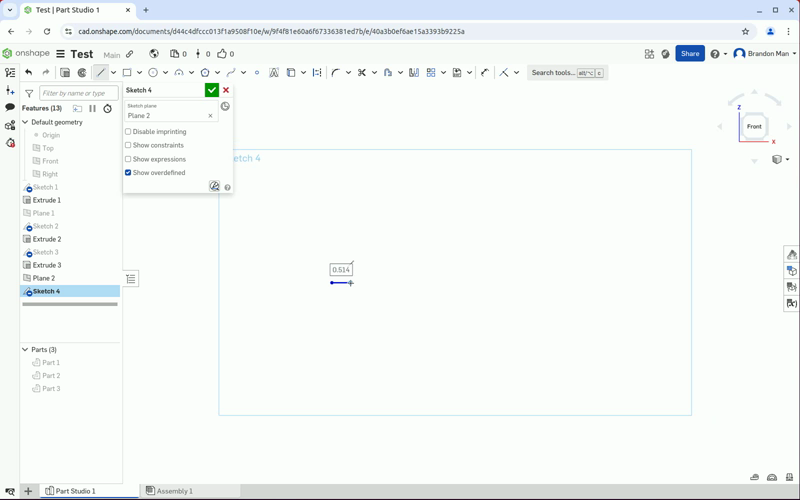
scroll(-6)
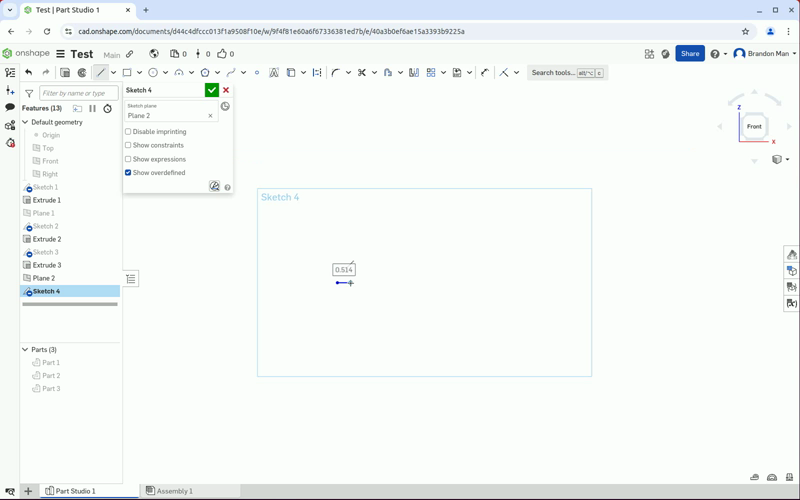
scroll(-6)
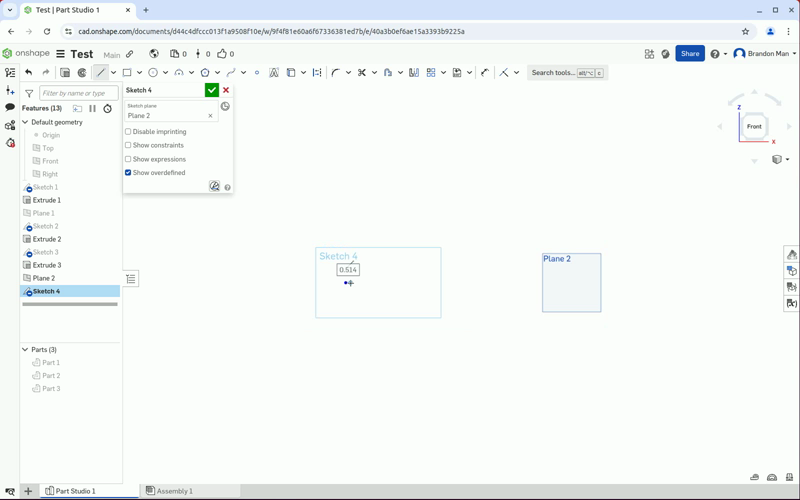
scroll(-6)
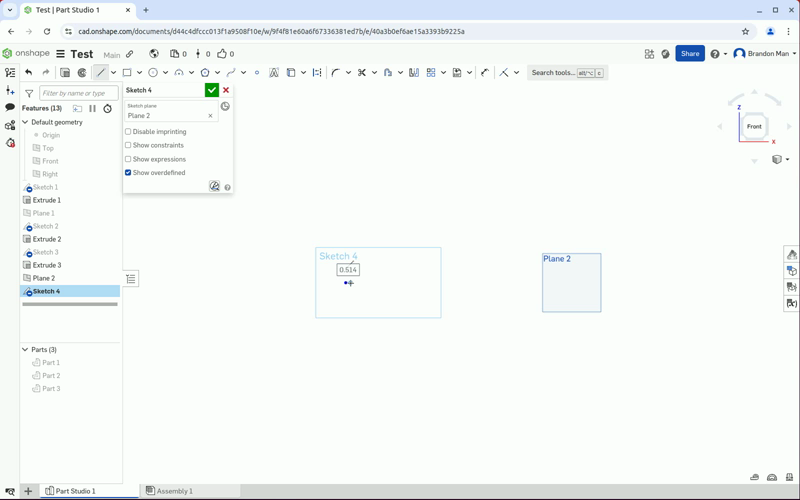
scroll(-6)
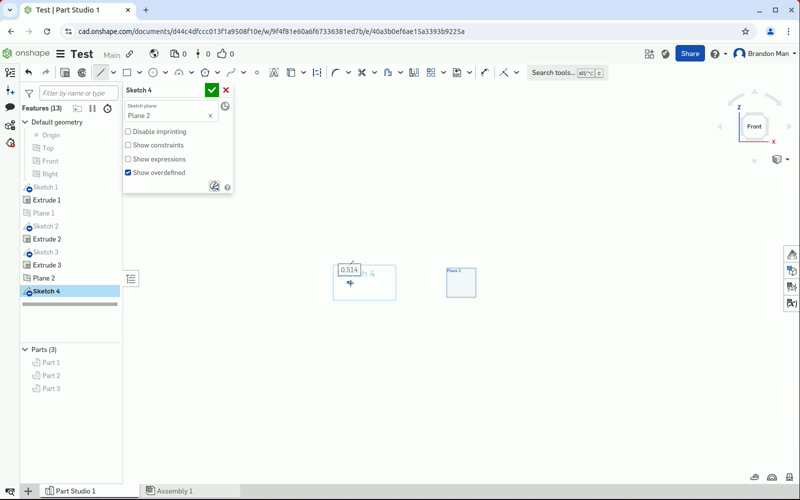
key_up(shift)
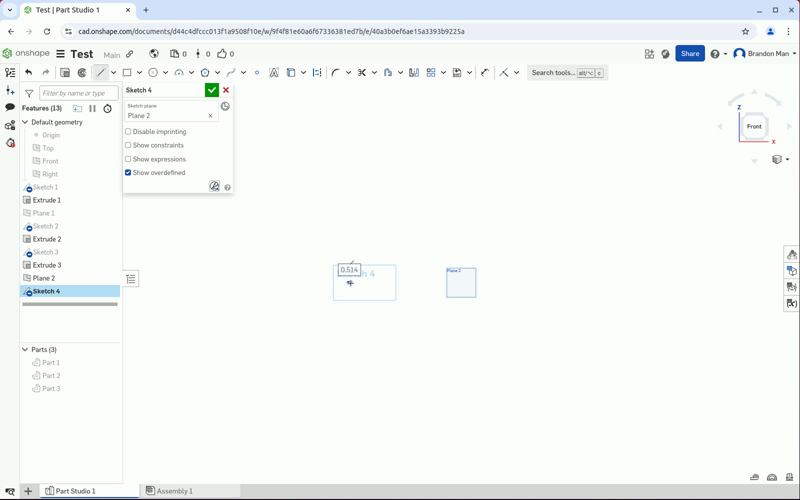
key_down(shift)
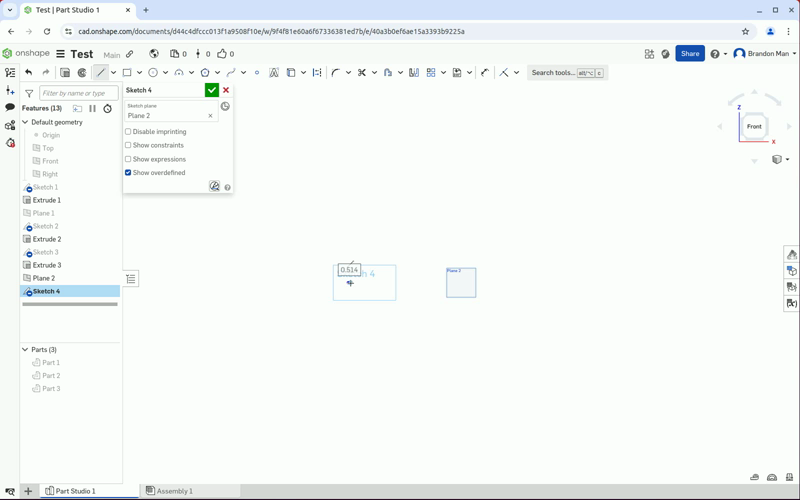
mouse_move(380, 282)
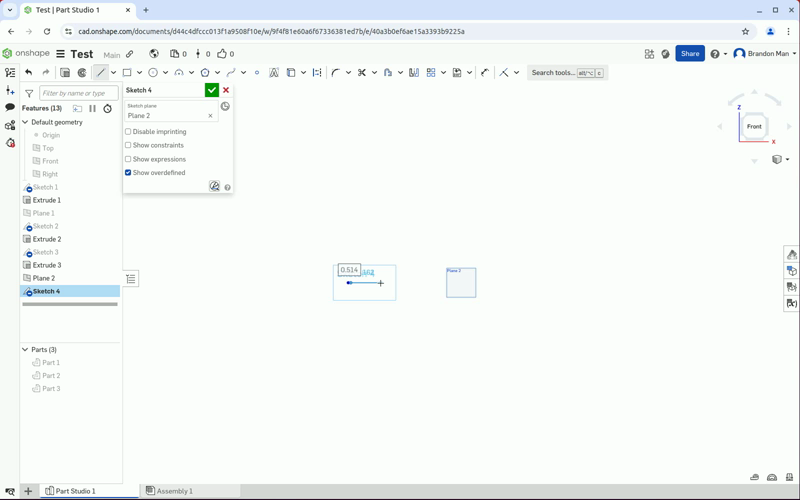
mouse_move(350, 259)
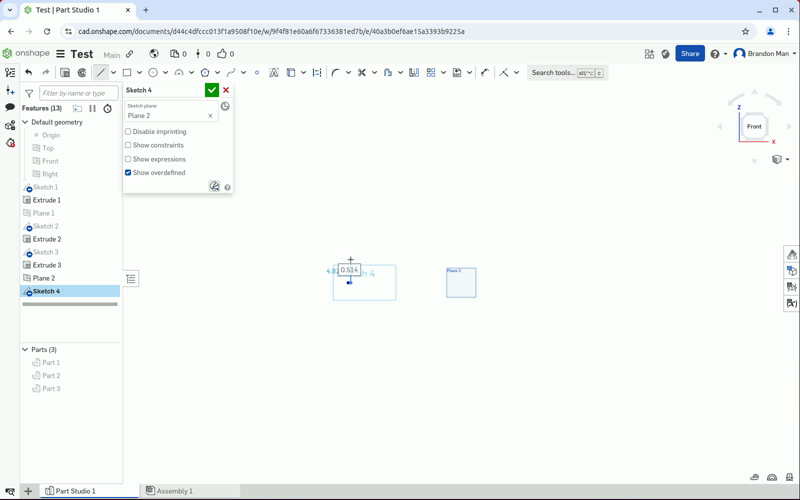
click(350, 259)
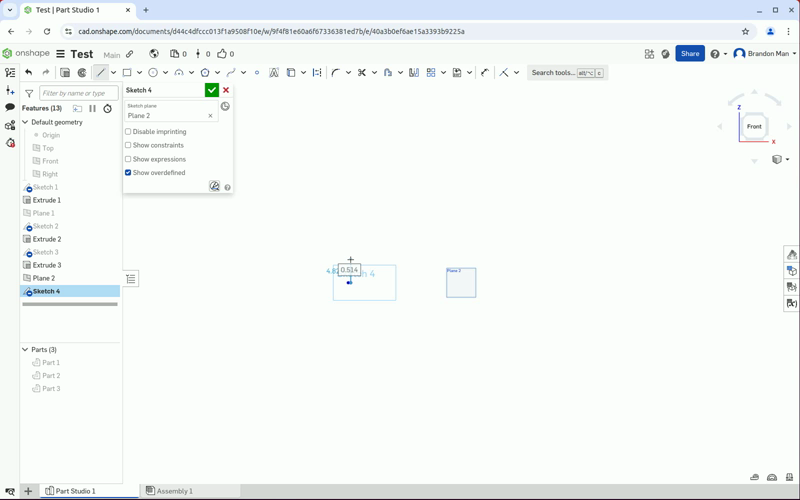
key_up(shift)
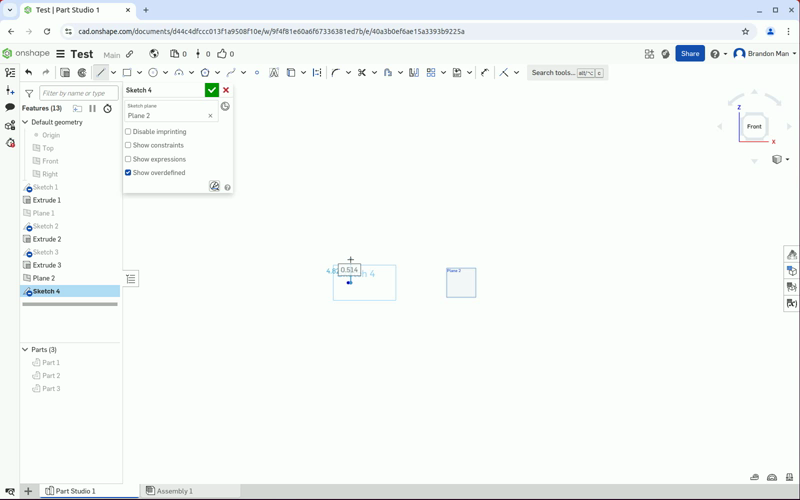
key_down(shift)
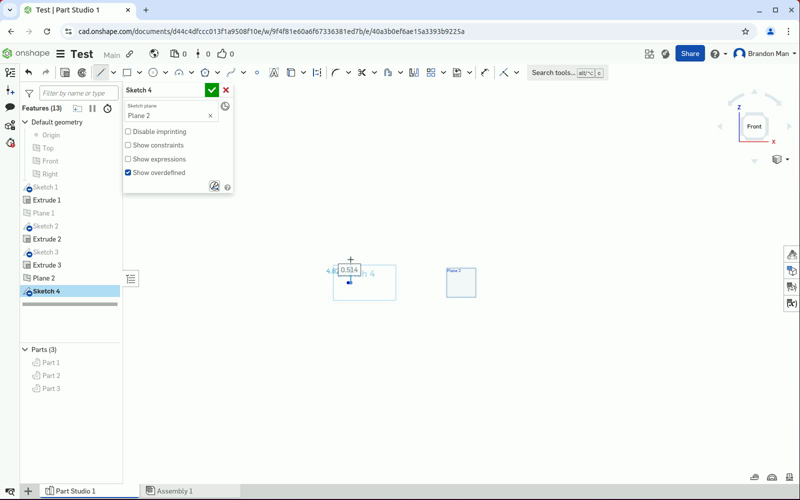
mouse_move(569, 259)
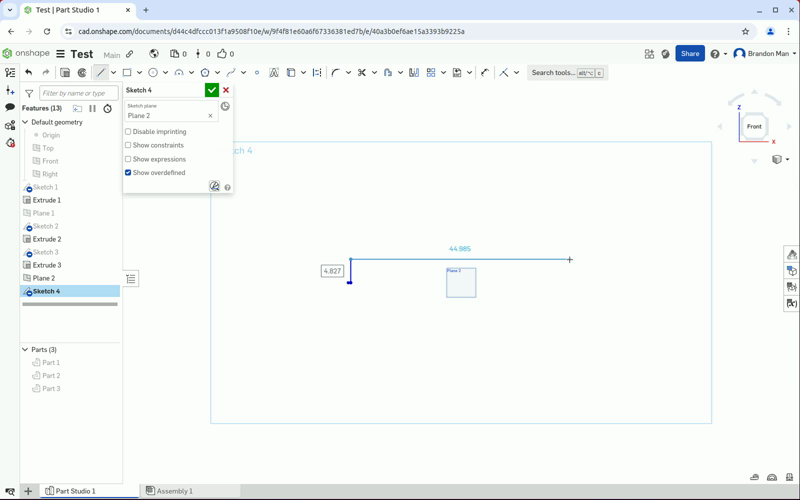
click(569, 259)
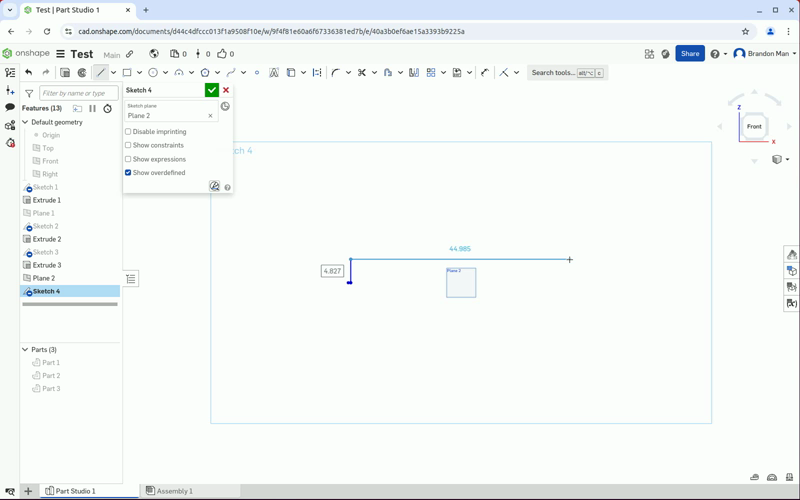
key_up(shift)
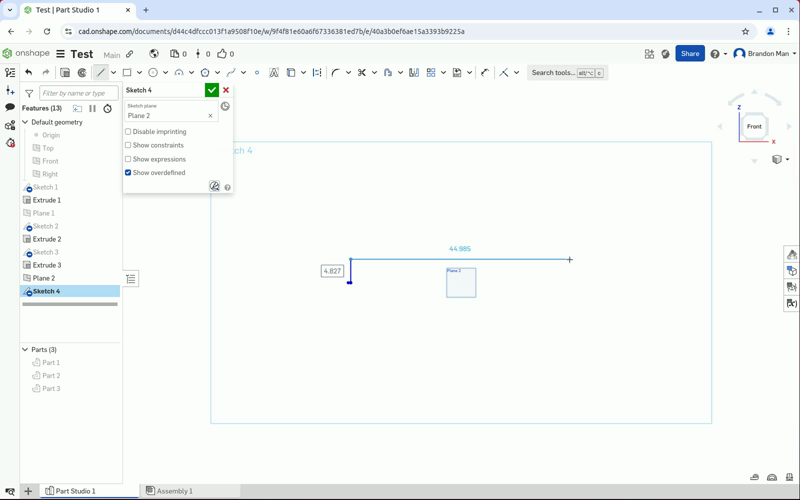
key_down(shift)
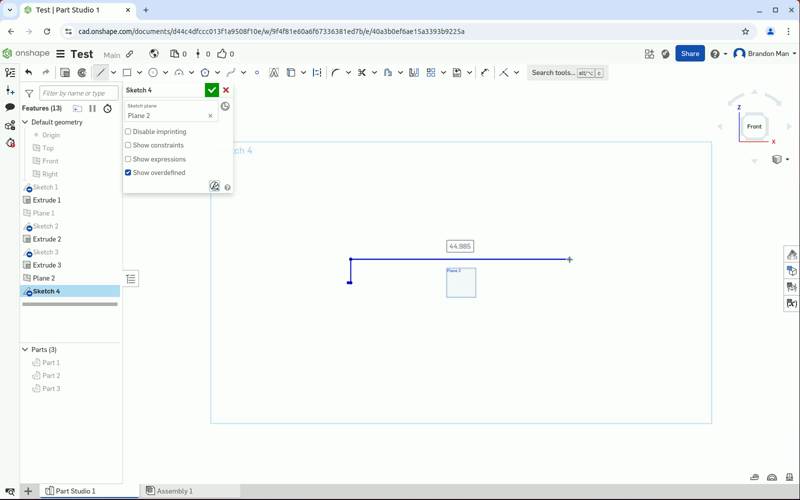
mouse_move(589, 259)
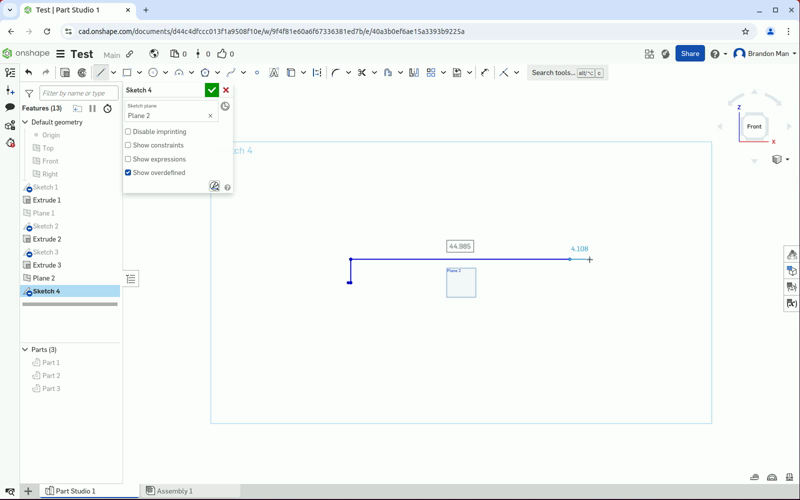
mouse_move(569, 282)
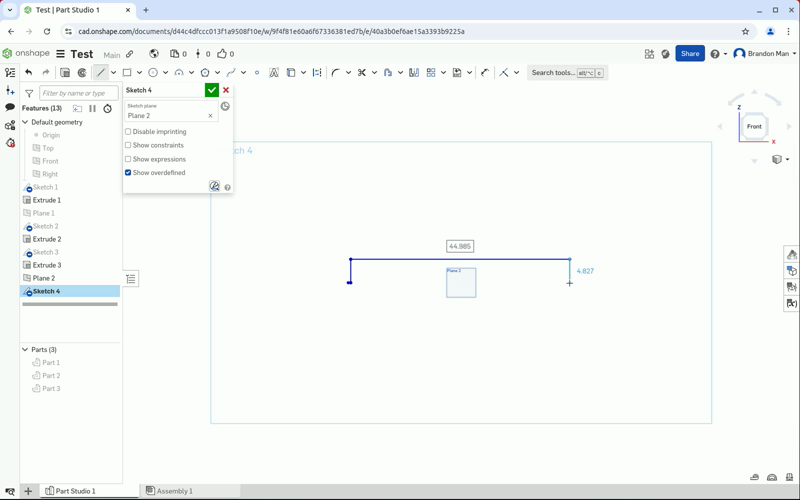
click(569, 282)
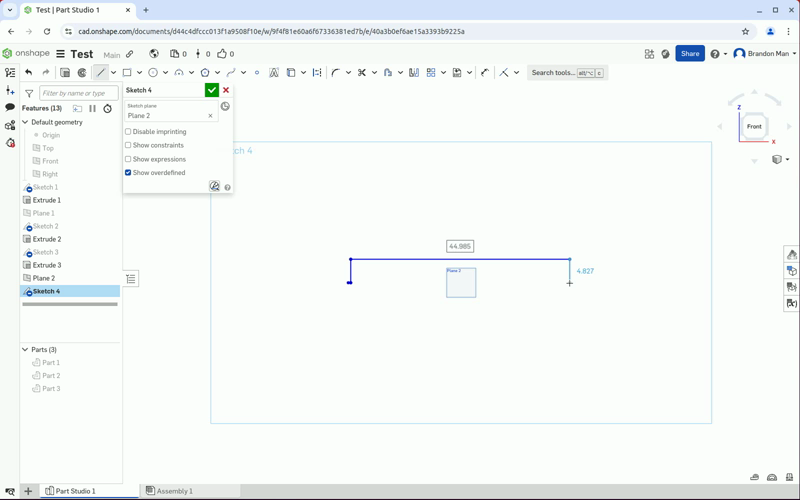
key_up(shift)
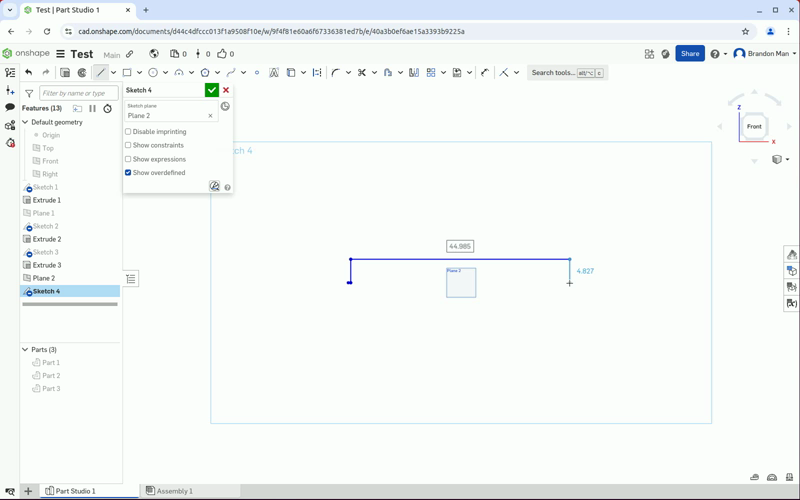
key_down(shift)
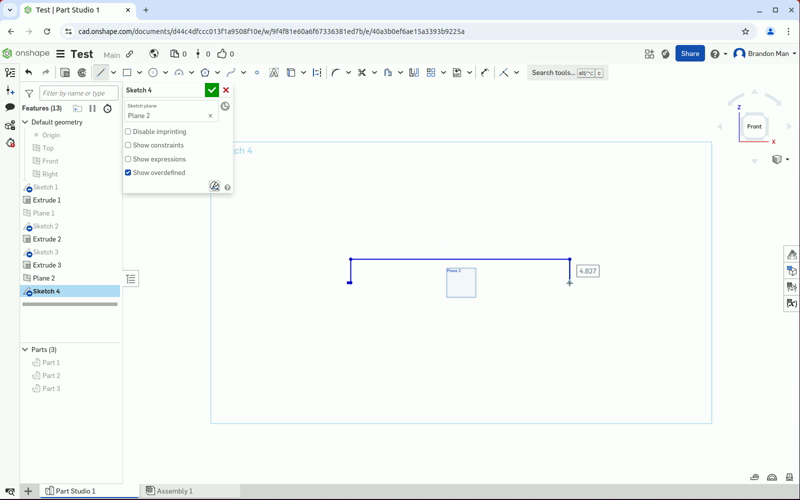
mouse_move(589, 282)
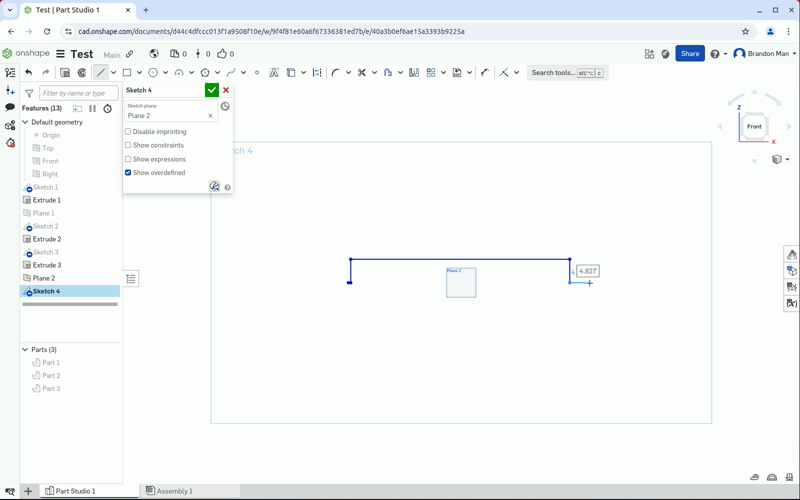
mouse_move(572, 282)
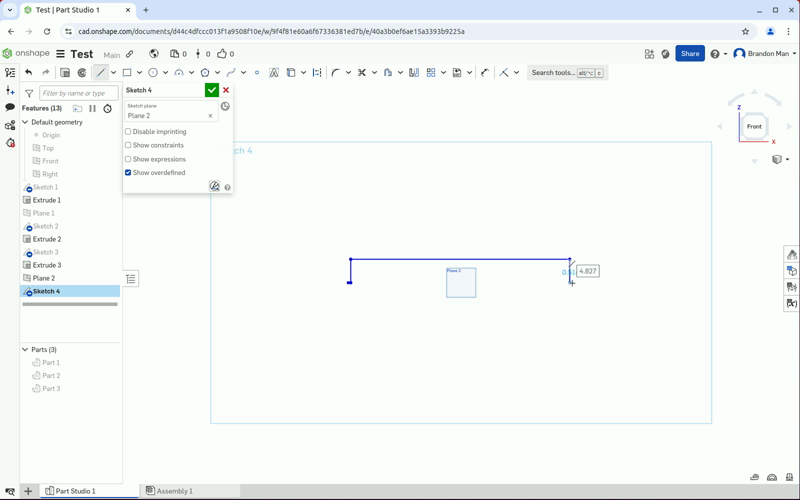
scroll(6)
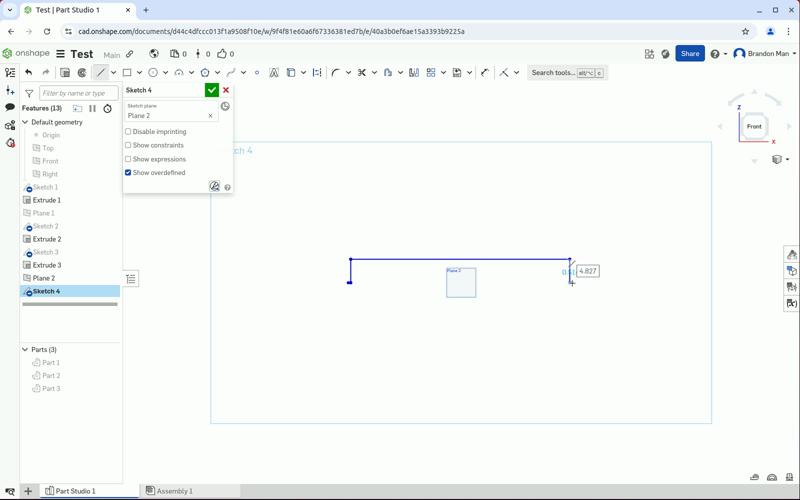
scroll(6)
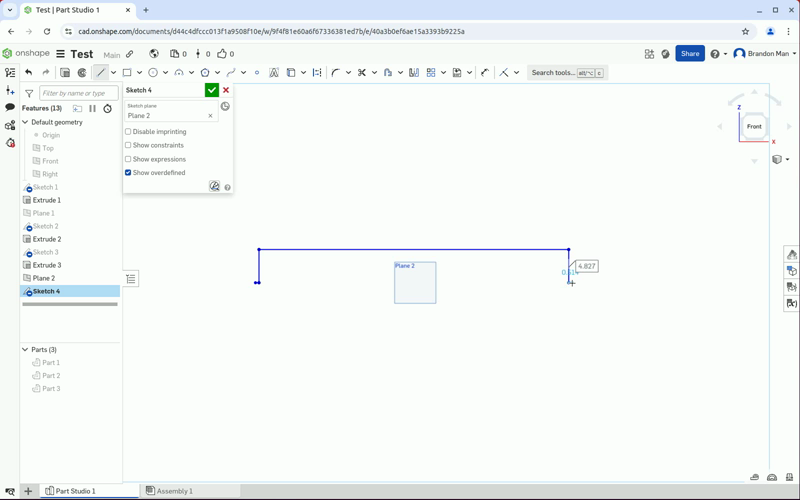
scroll(6)
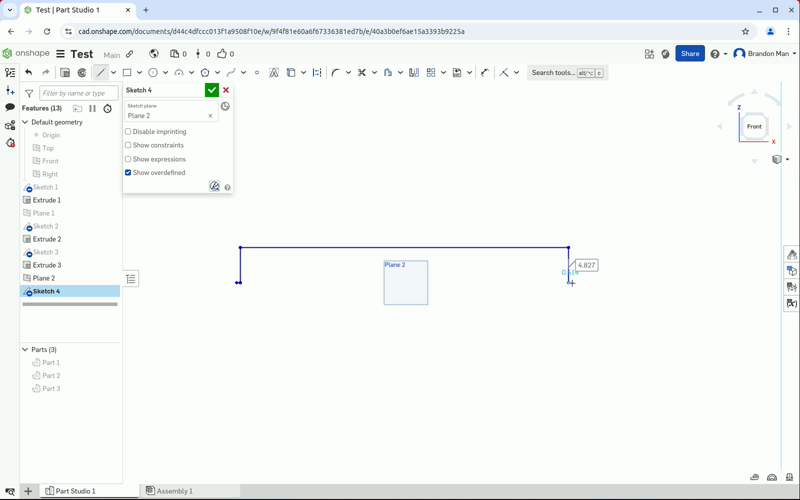
scroll(6)
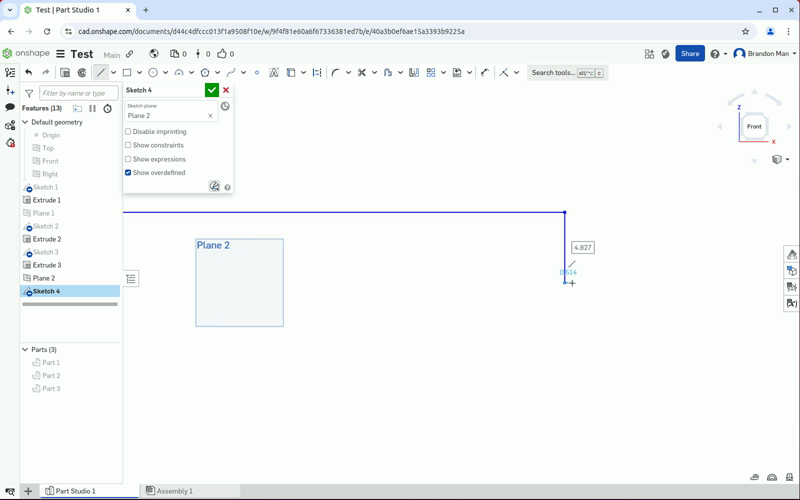
scroll(6)
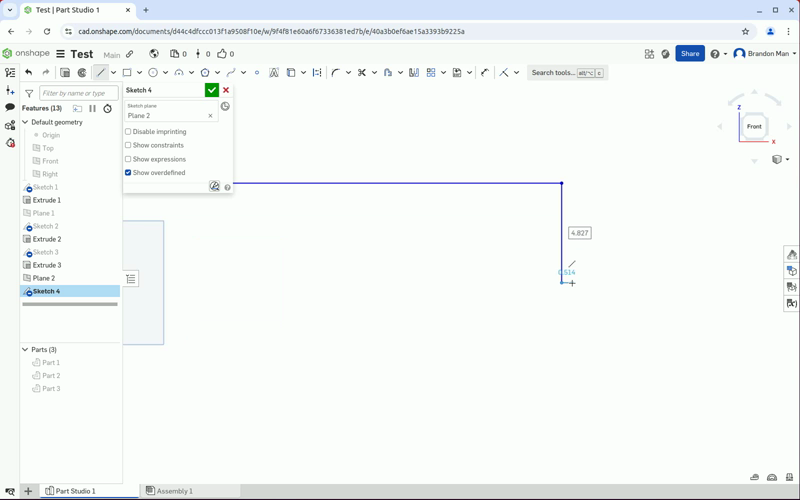
scroll(6)
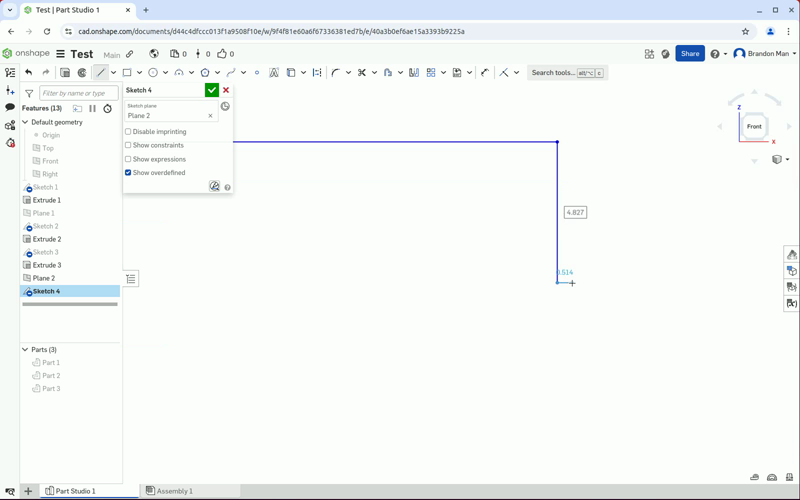
scroll(6)
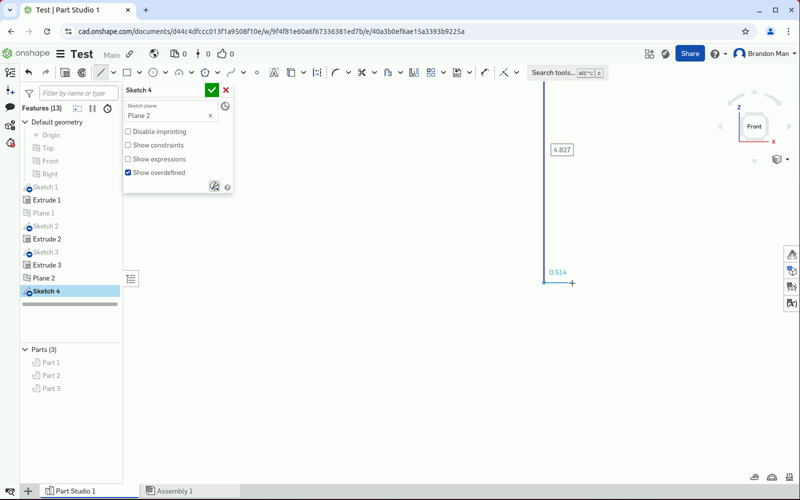
click(572, 282)
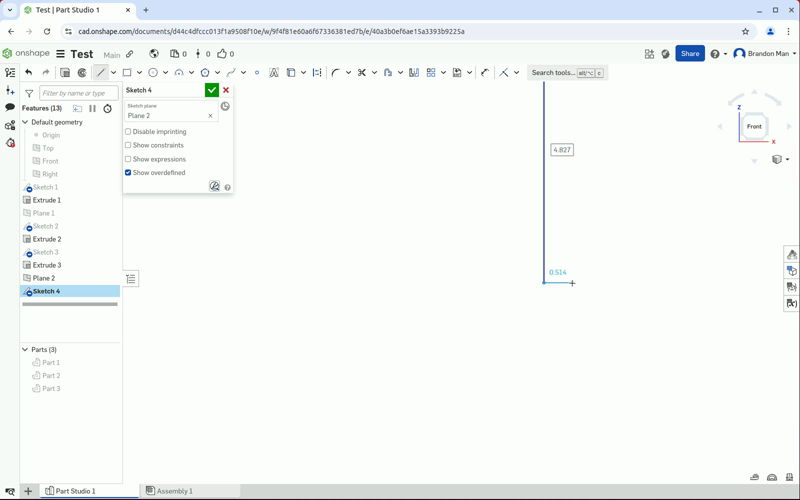
scroll(-6)
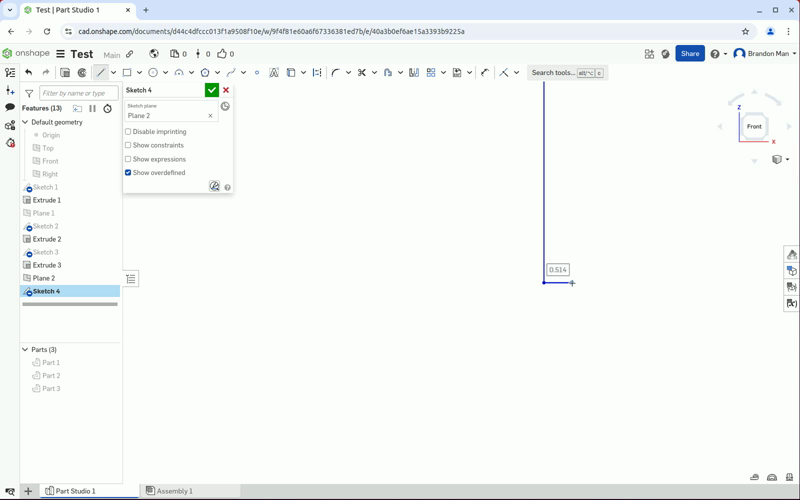
scroll(-6)
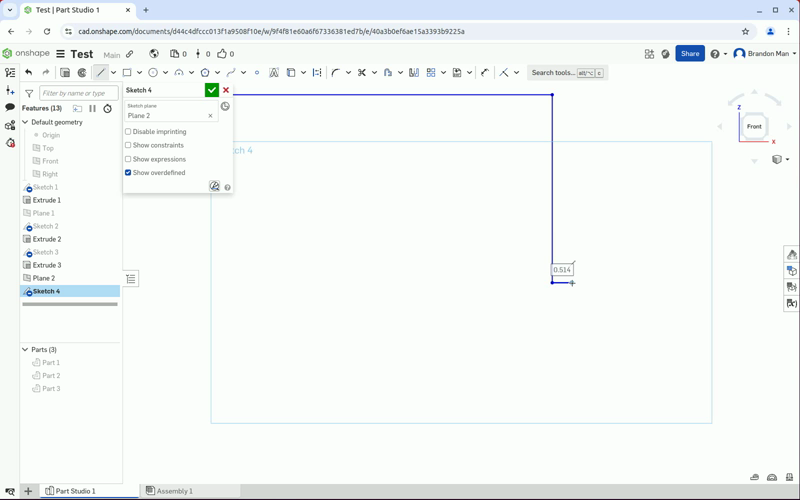
scroll(-6)
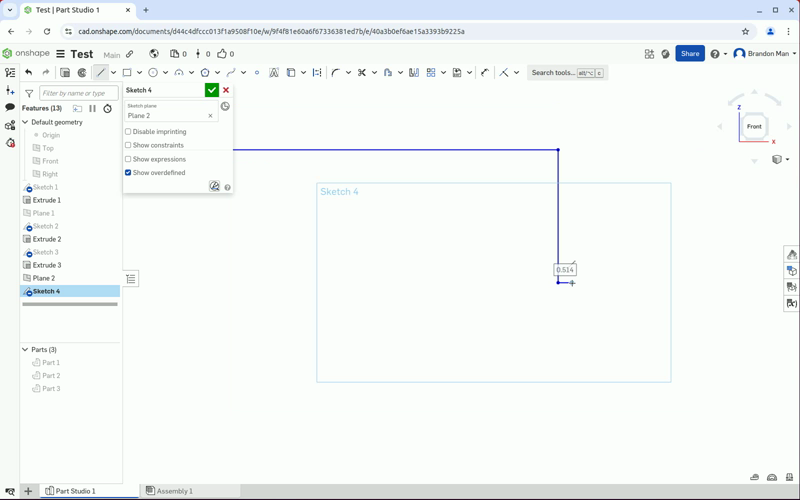
scroll(-6)
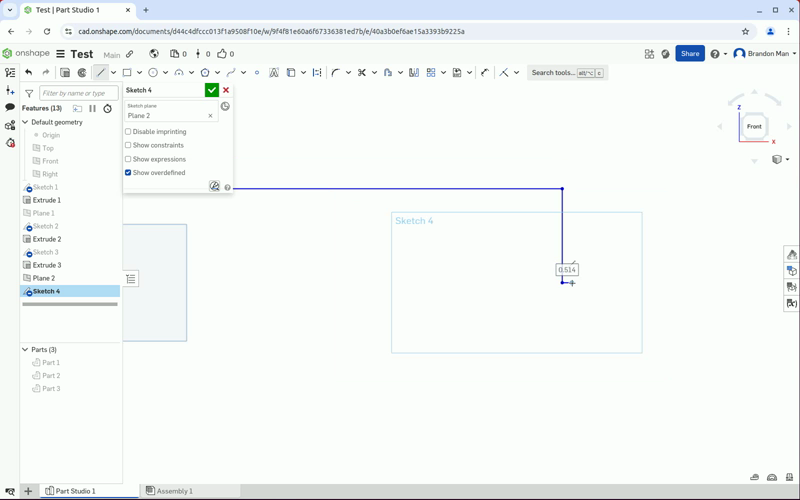
scroll(-6)
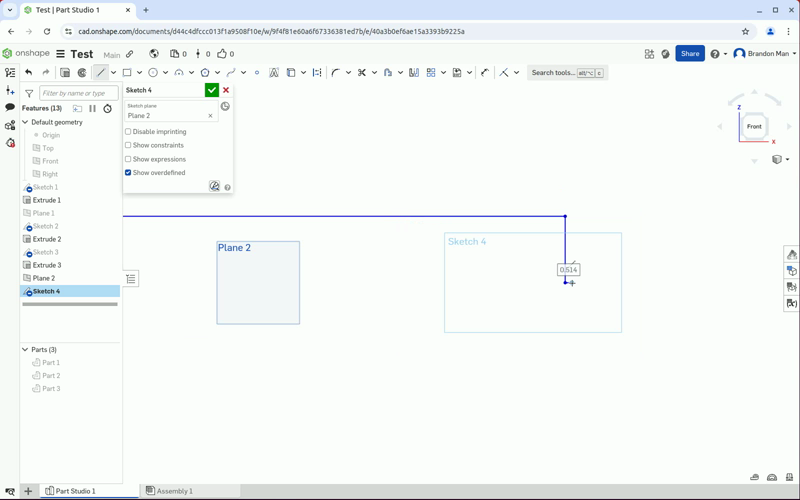
scroll(-6)
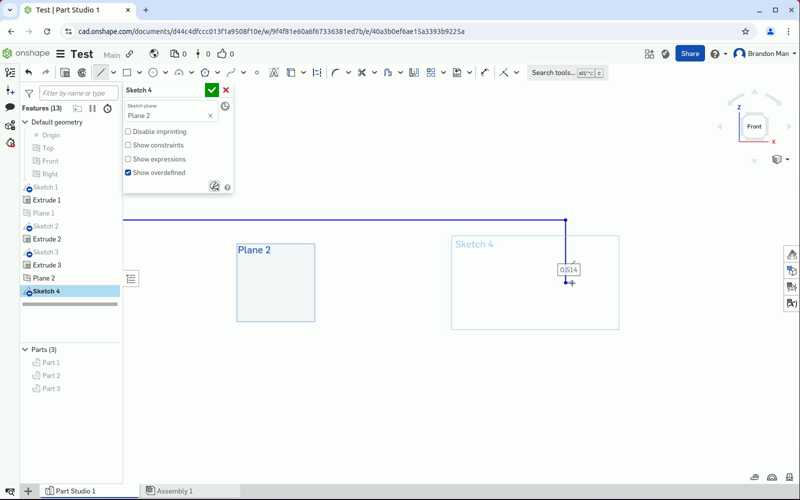
scroll(-6)
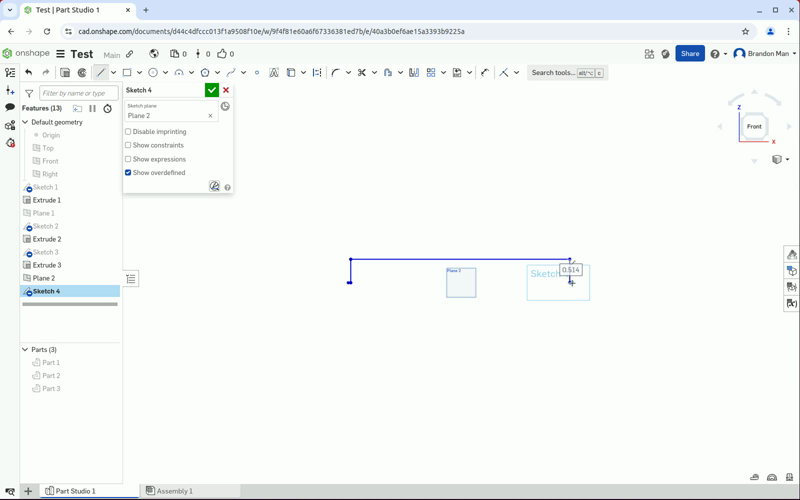
key_up(shift)
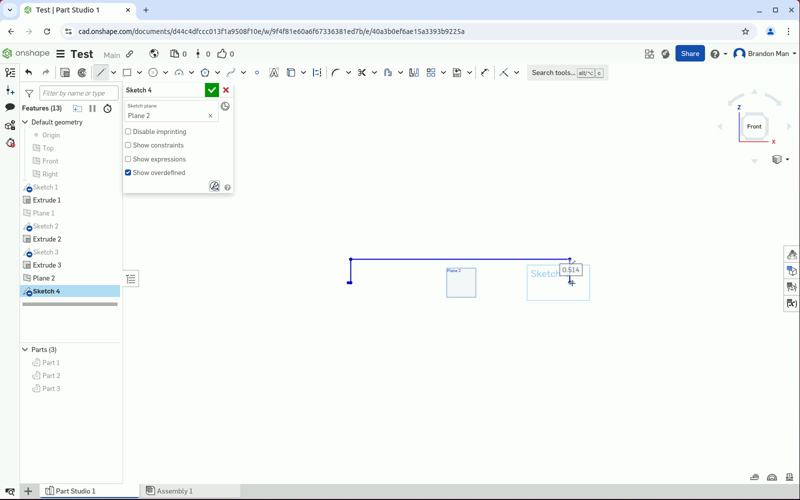
key_down(shift)
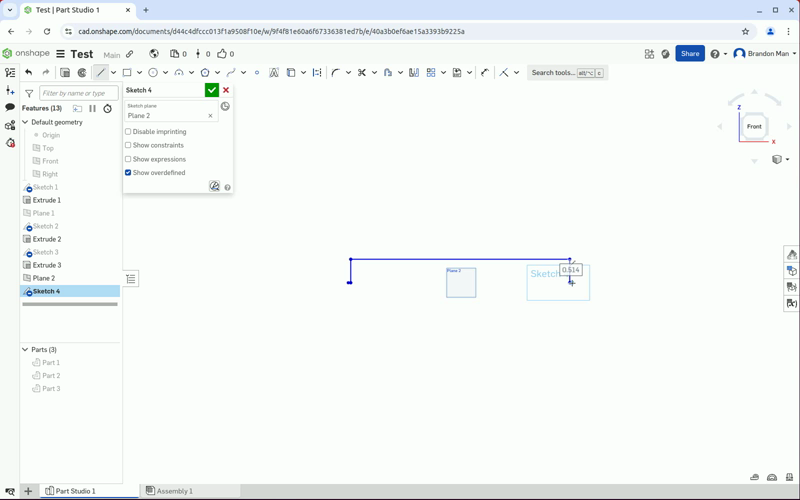
mouse_move(589, 282)
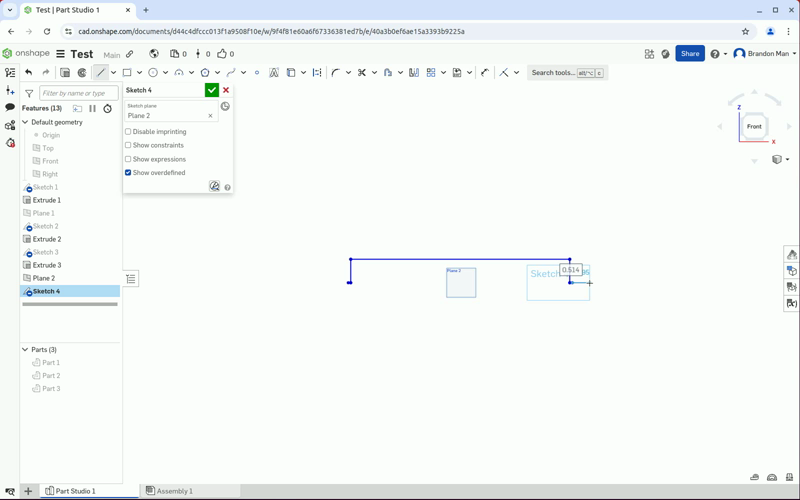
mouse_move(572, 257)
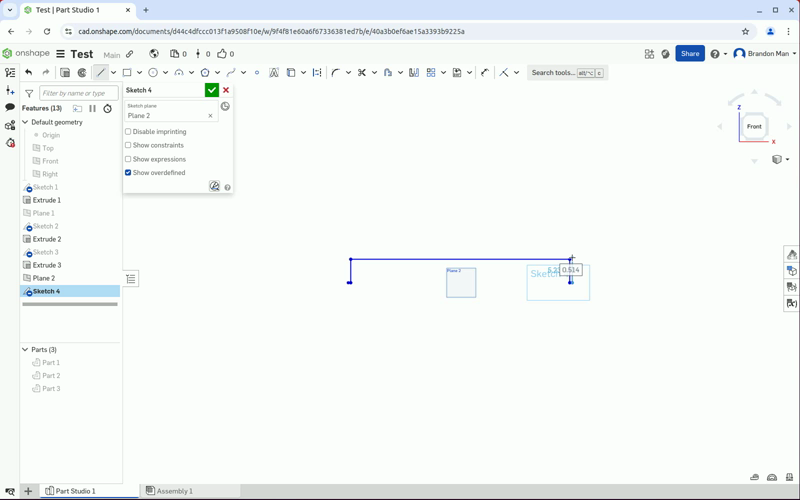
scroll(6)
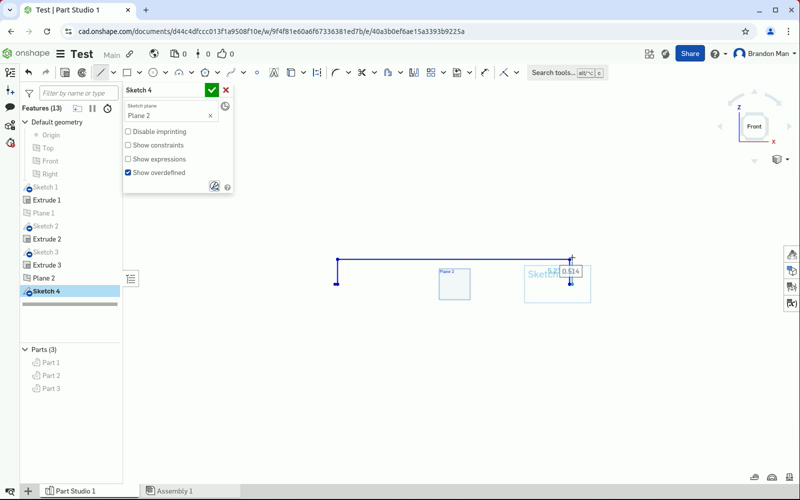
scroll(6)
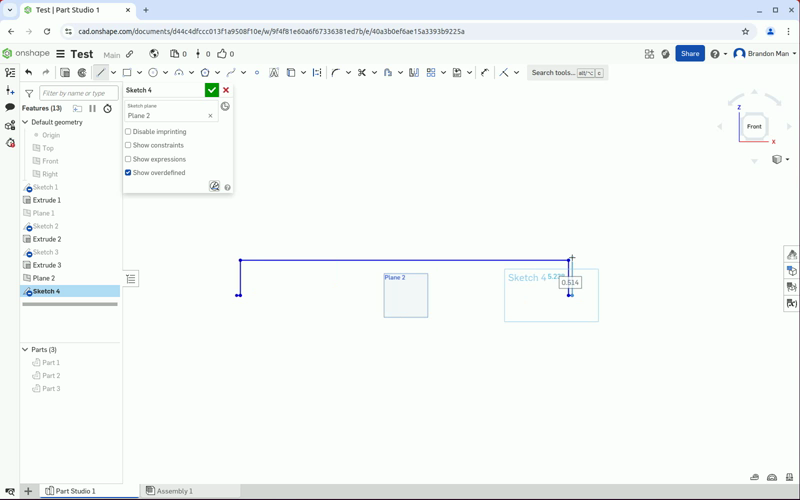
scroll(6)
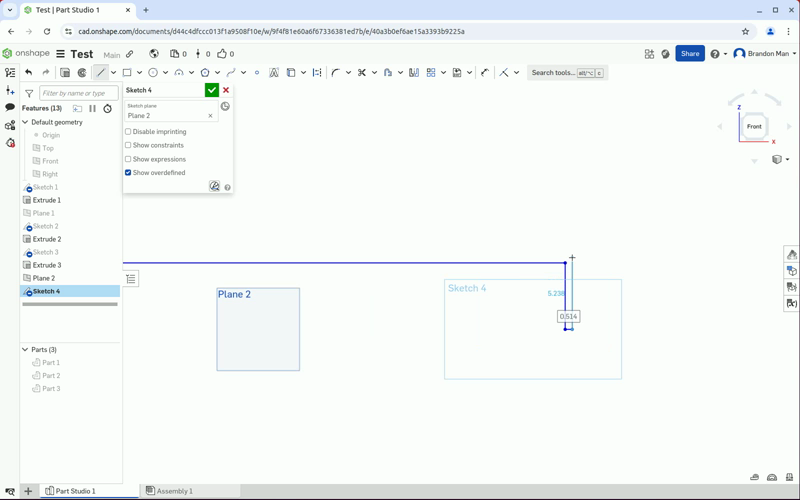
scroll(6)
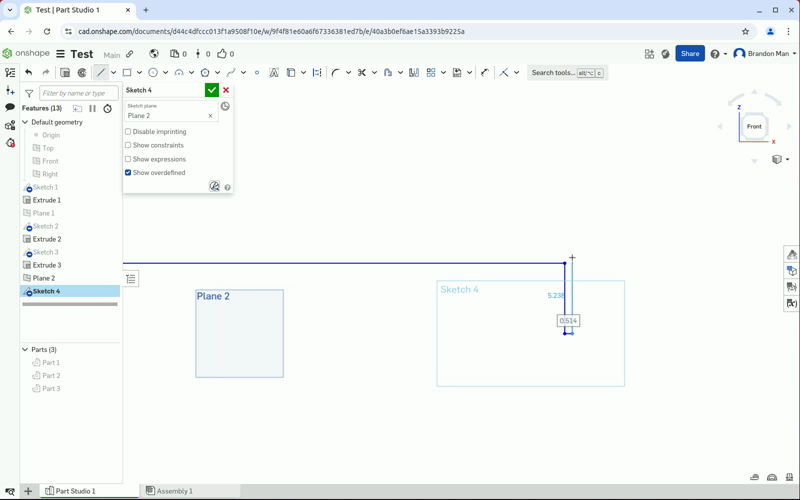
scroll(6)
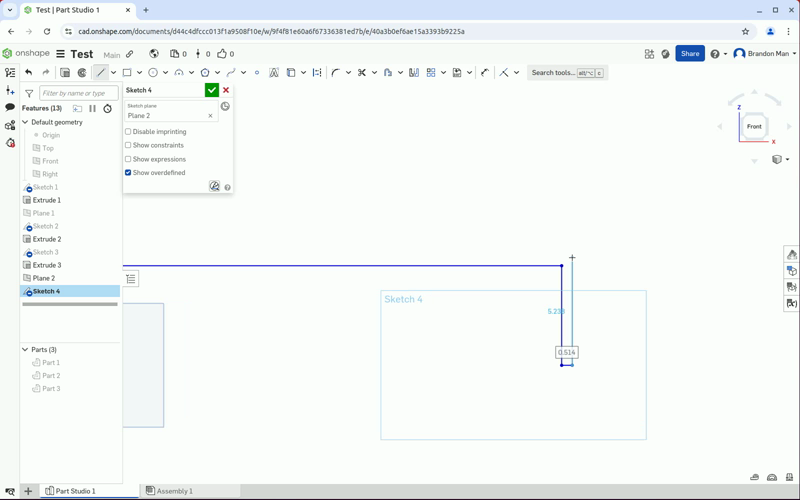
scroll(6)
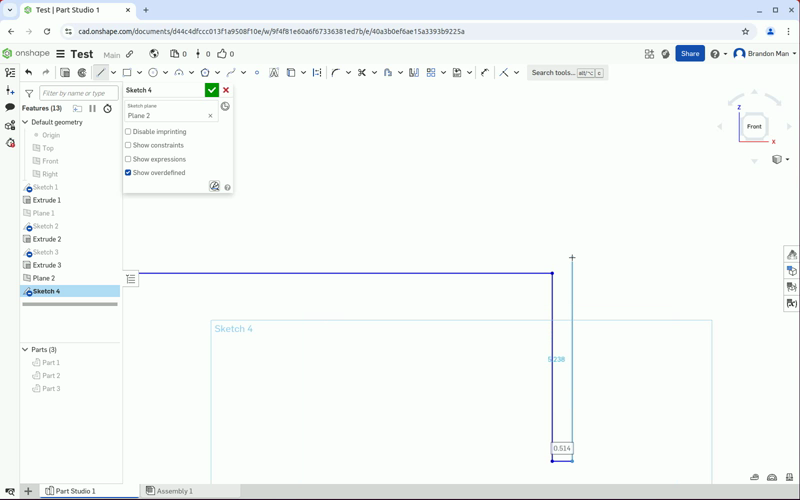
scroll(6)
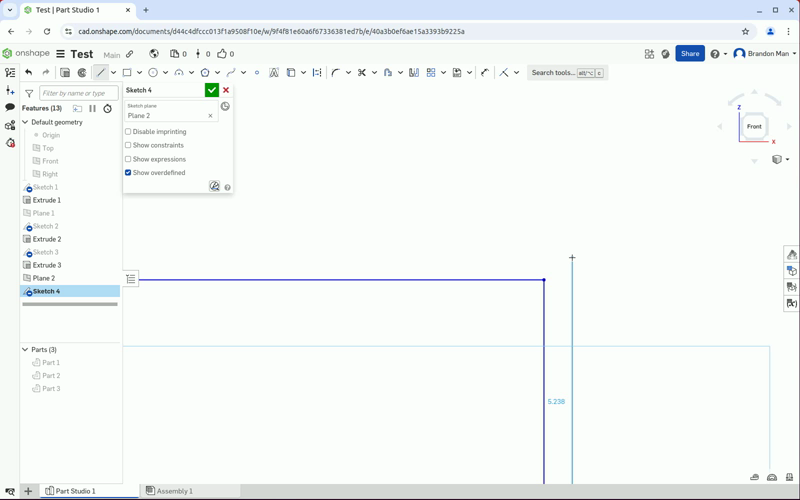
click(572, 257)
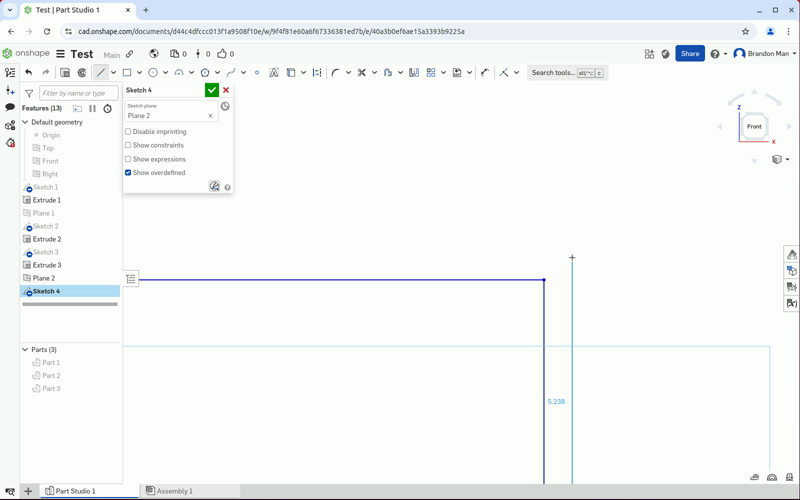
scroll(-6)
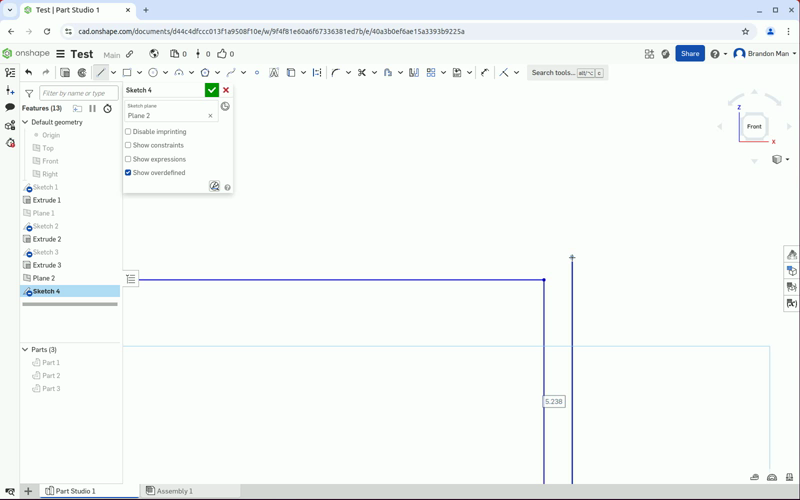
scroll(-6)
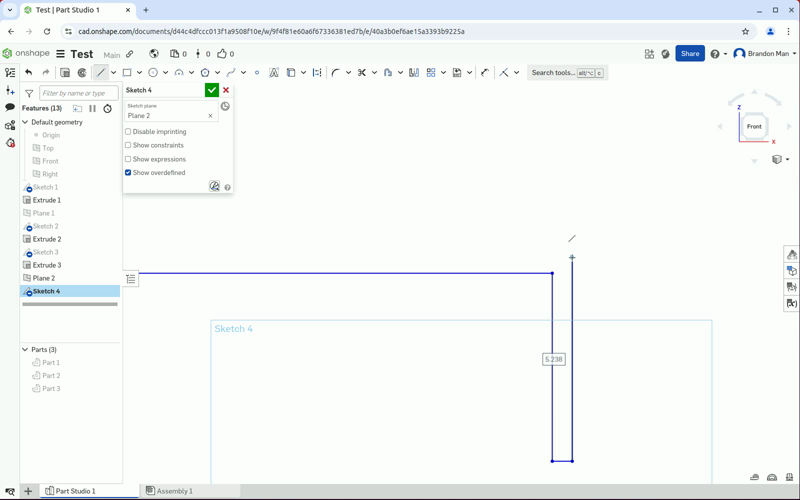
scroll(-6)
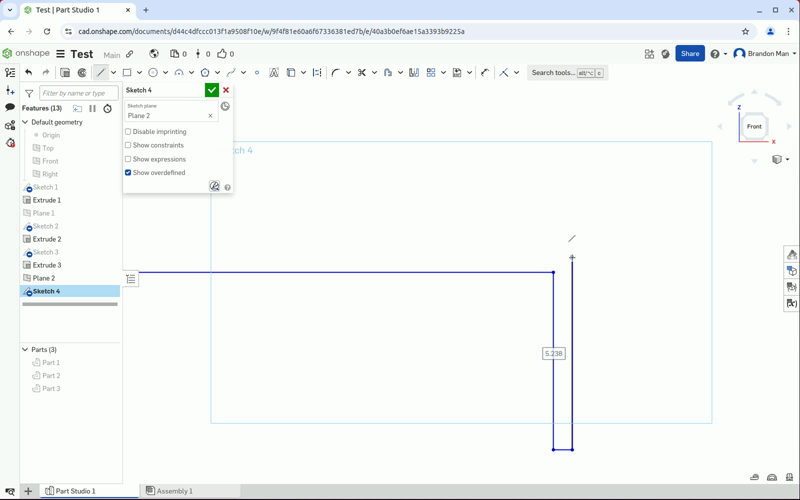
scroll(-6)
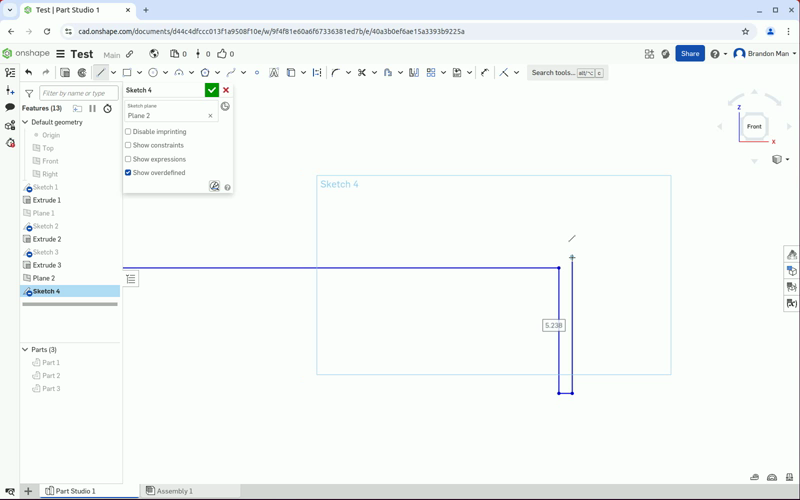
scroll(-6)
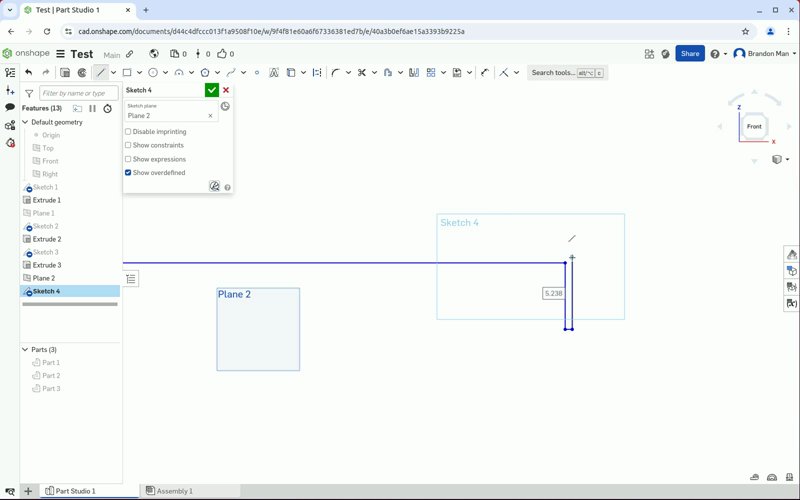
scroll(-6)
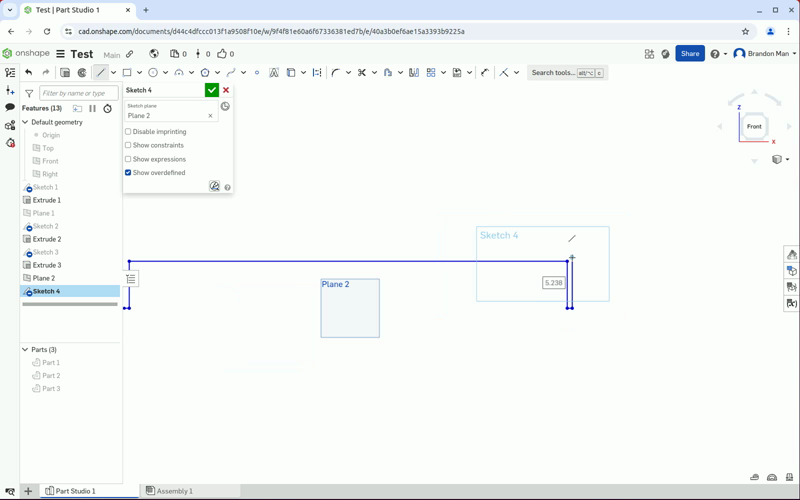
scroll(-6)
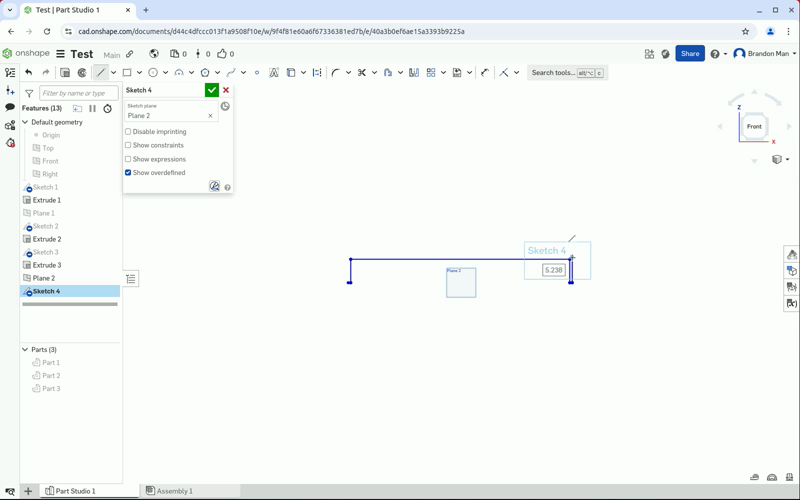
key_up(shift)
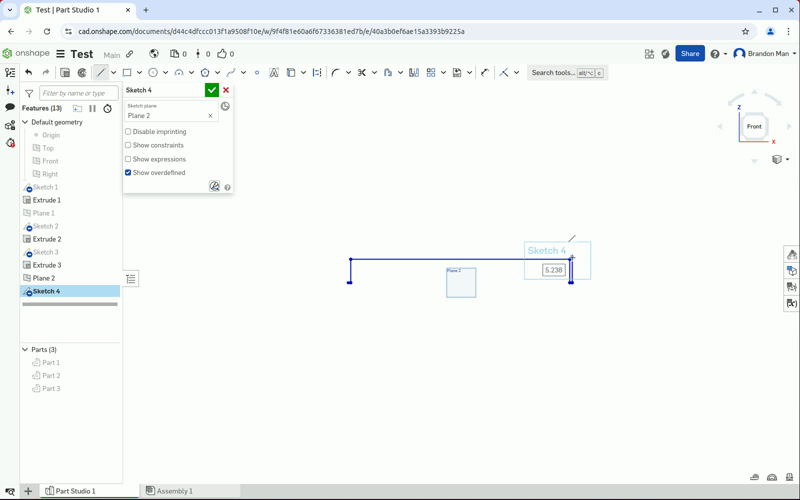
key_down(shift)
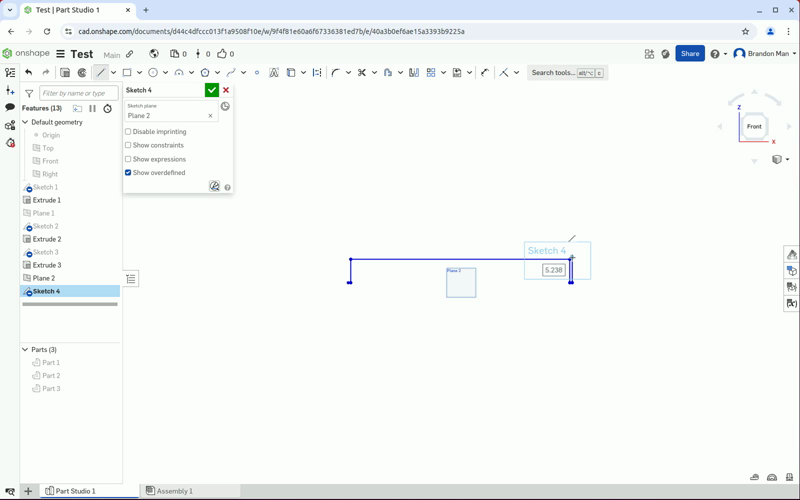
mouse_move(348, 257)
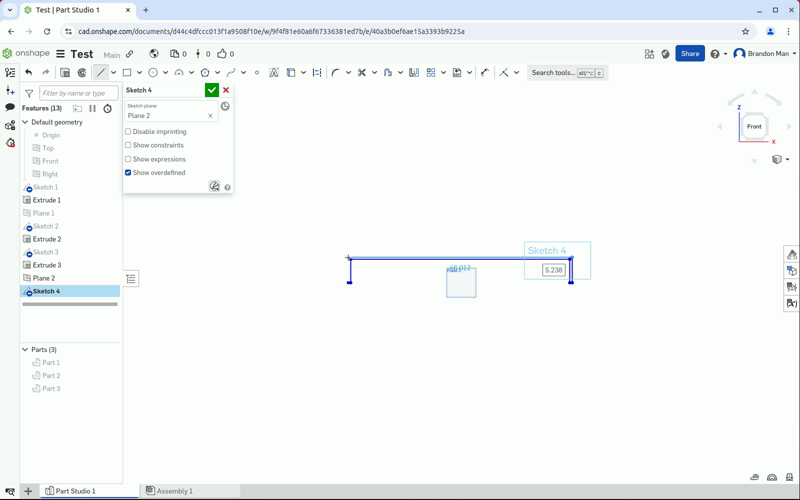
scroll(6)
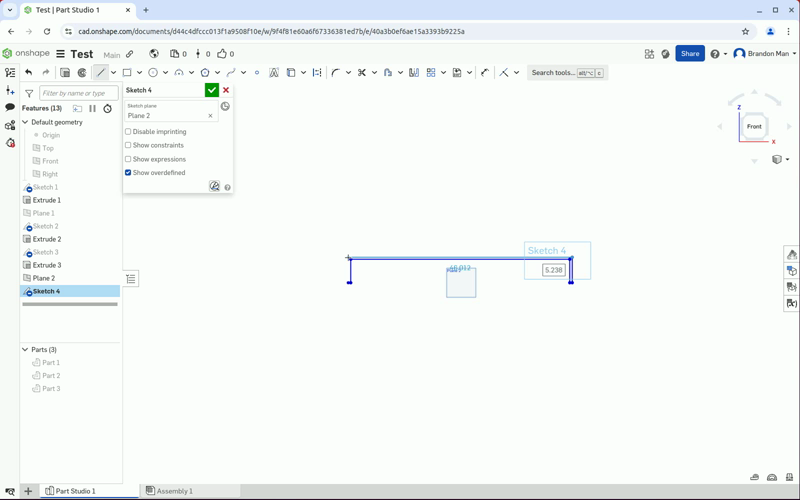
scroll(6)
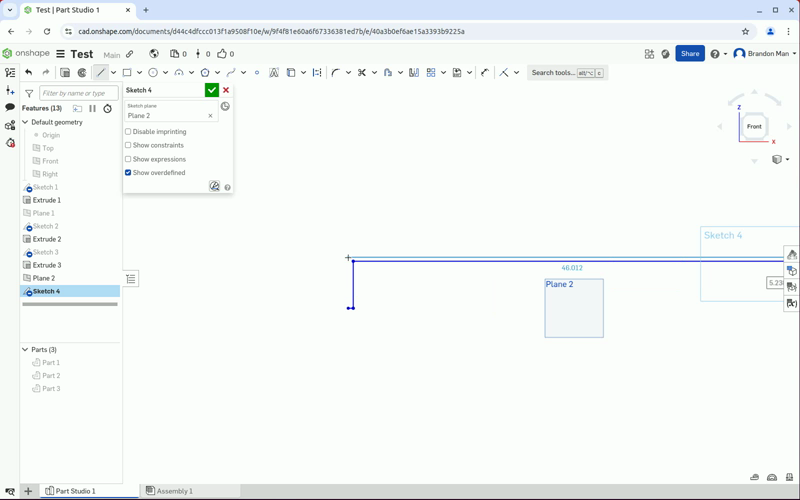
scroll(6)
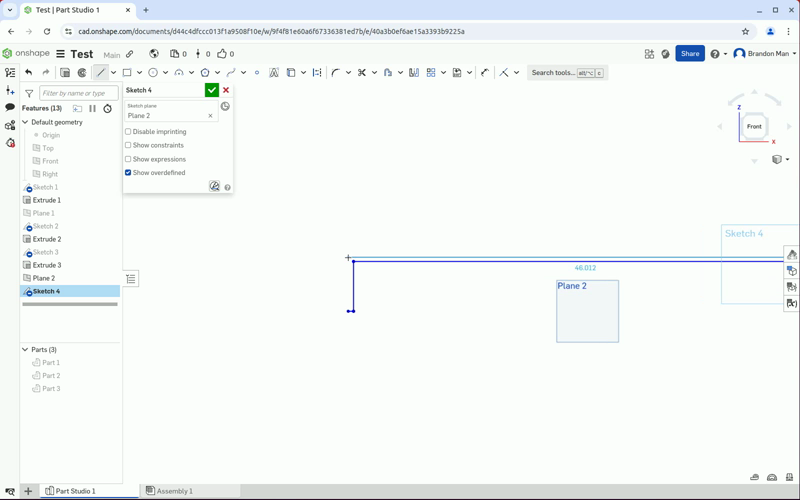
scroll(6)
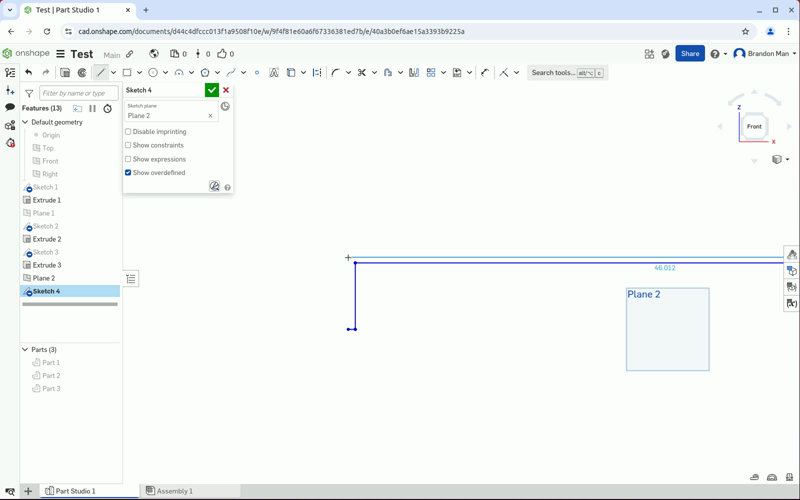
scroll(6)
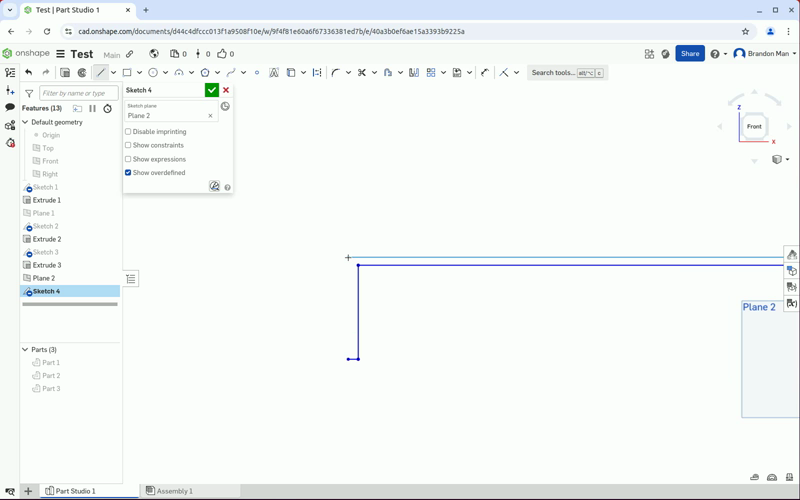
scroll(6)
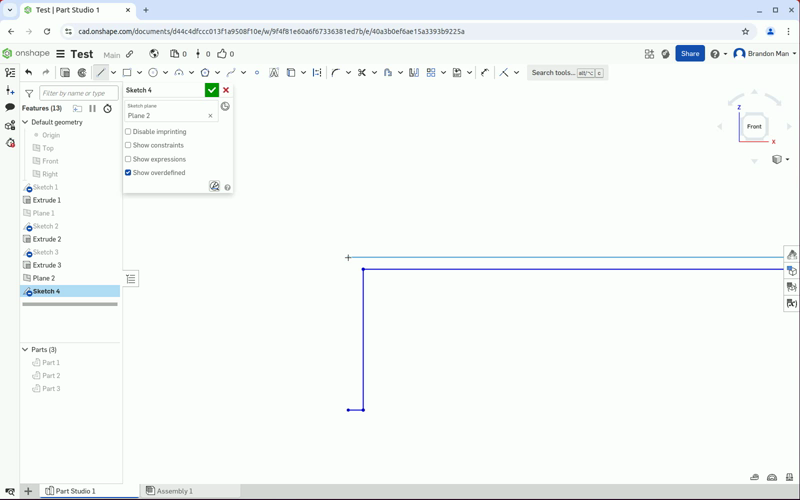
scroll(6)
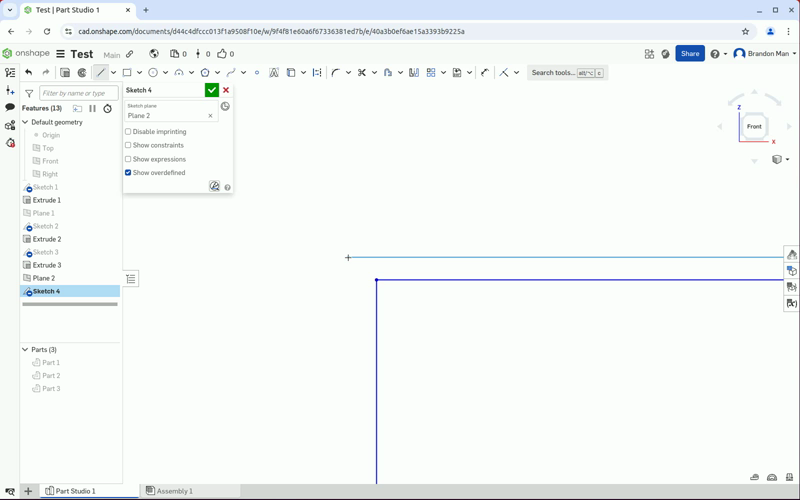
click(348, 257)
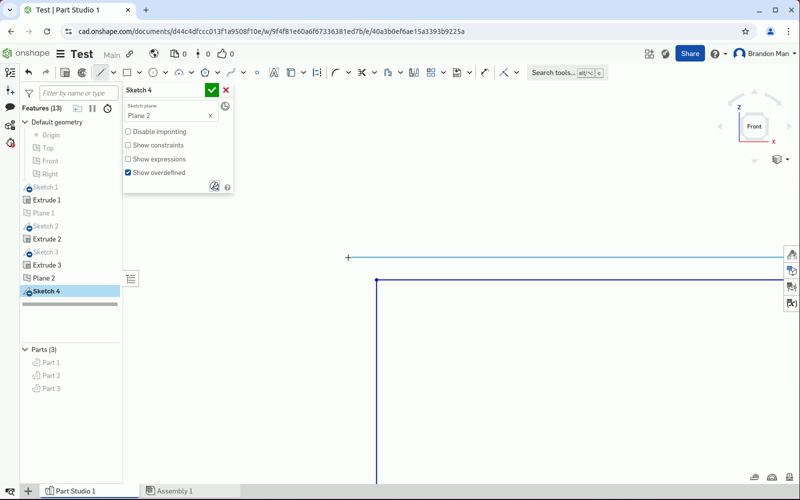
scroll(-6)
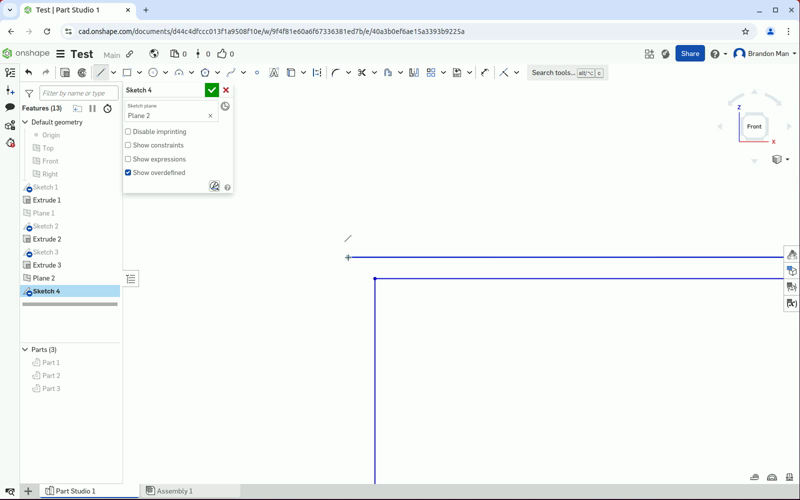
scroll(-6)
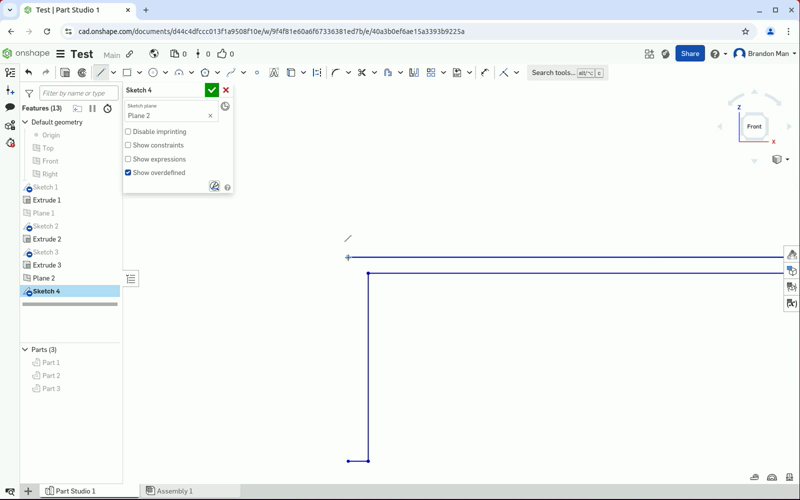
scroll(-6)
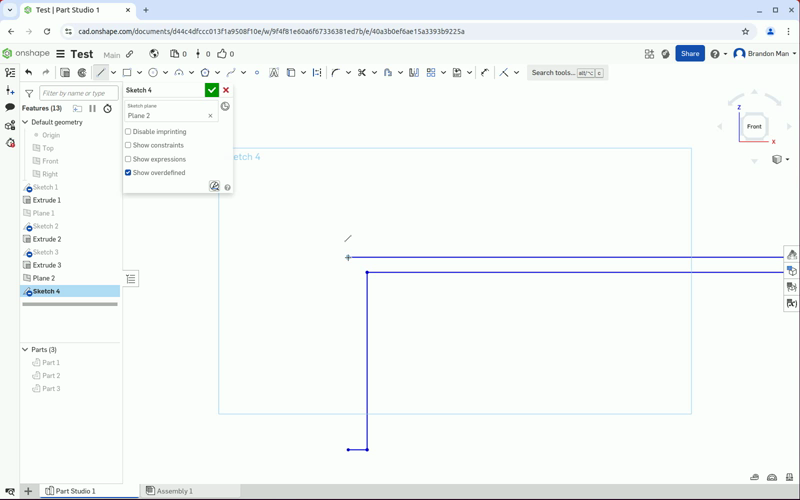
scroll(-6)
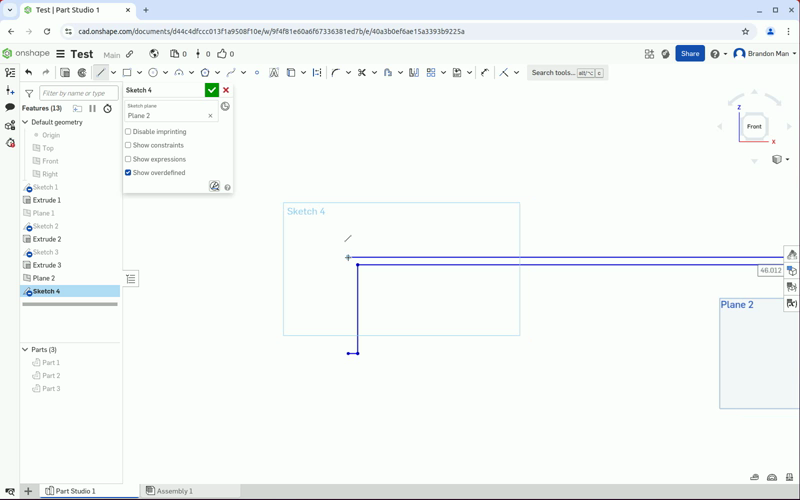
scroll(-6)
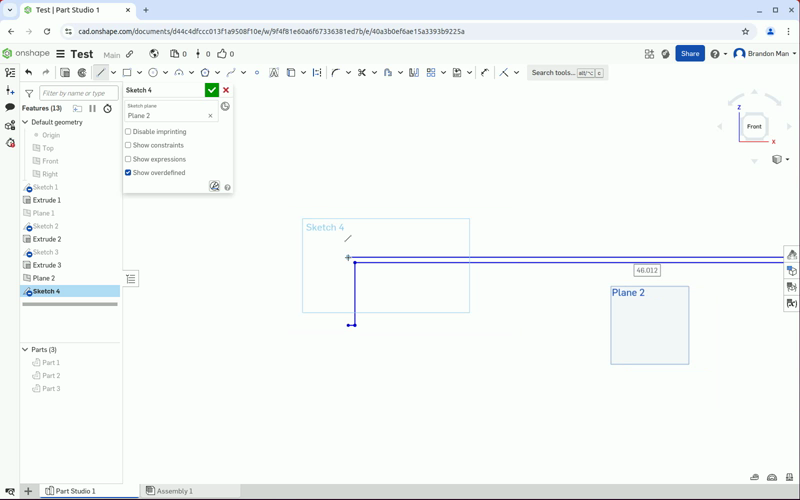
scroll(-6)
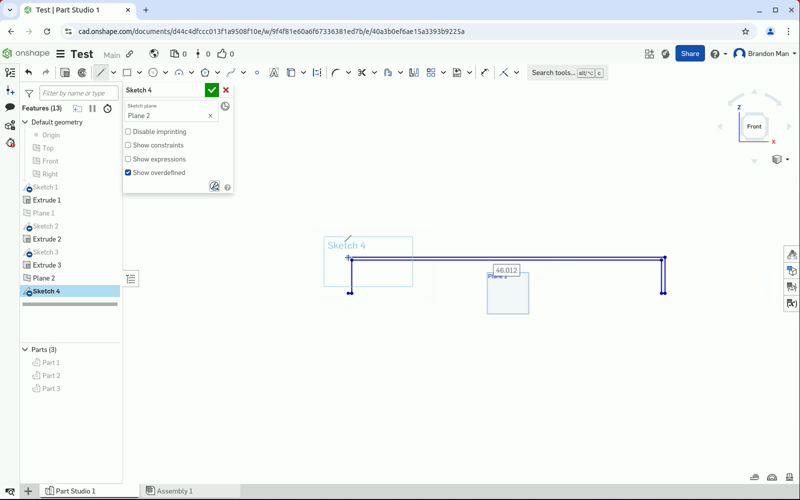
scroll(-6)
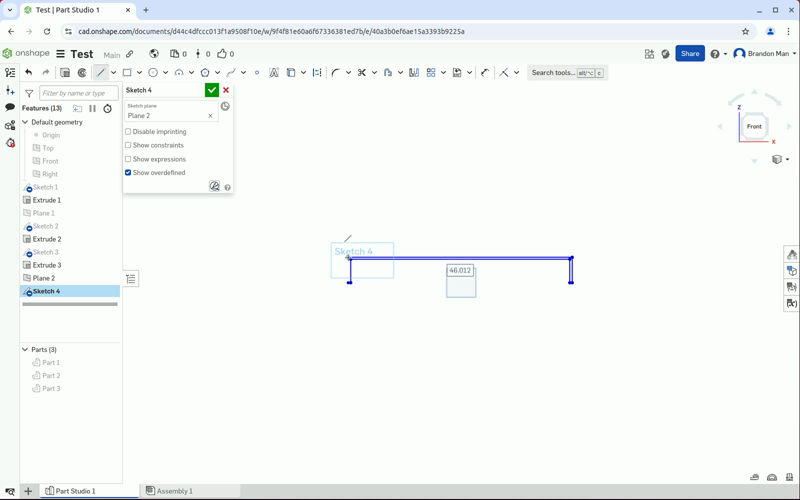
key_up(shift)
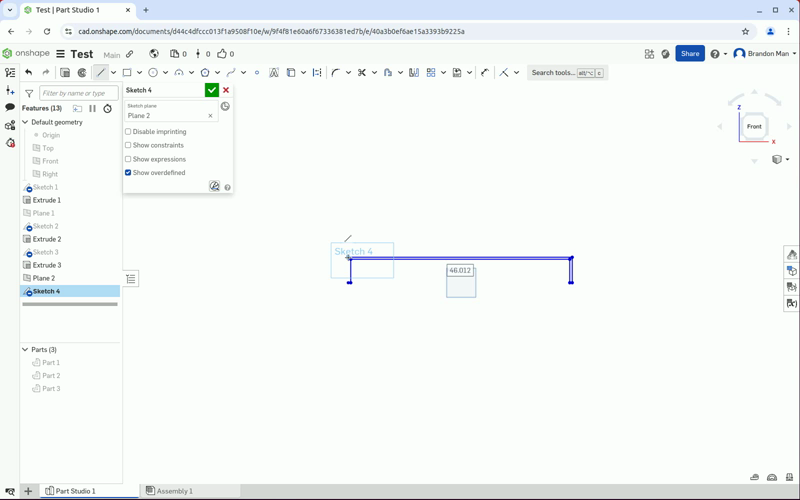
mouse_move(378, 257)
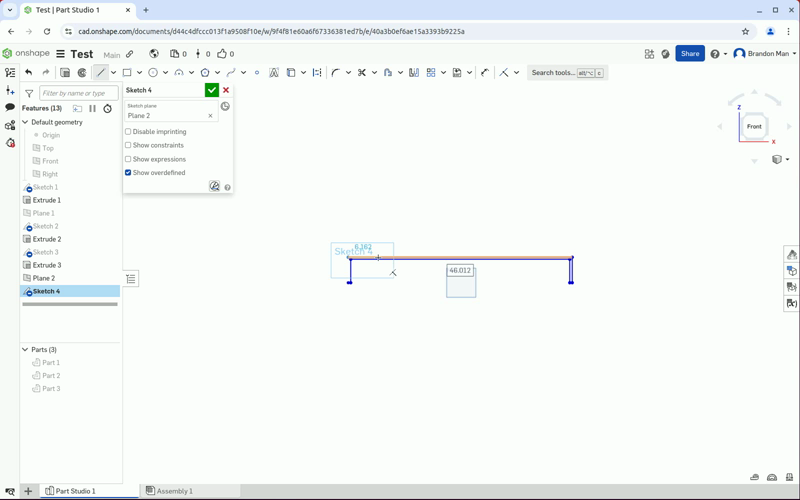
key_down(shift)
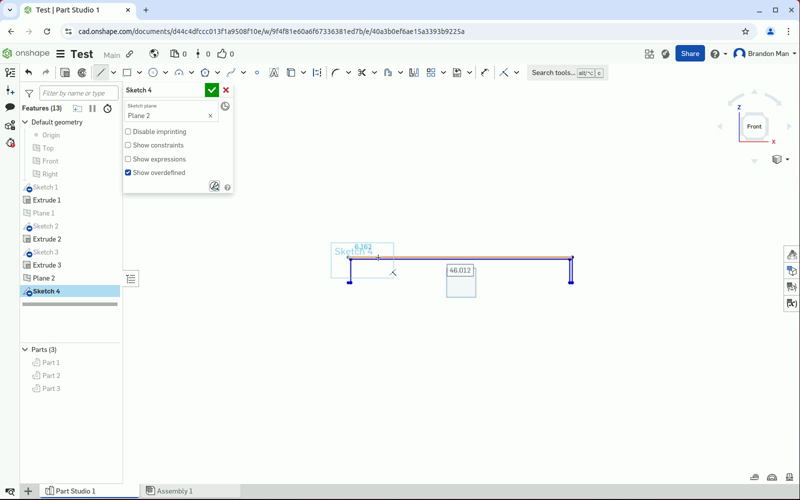
mouse_move(348, 282)
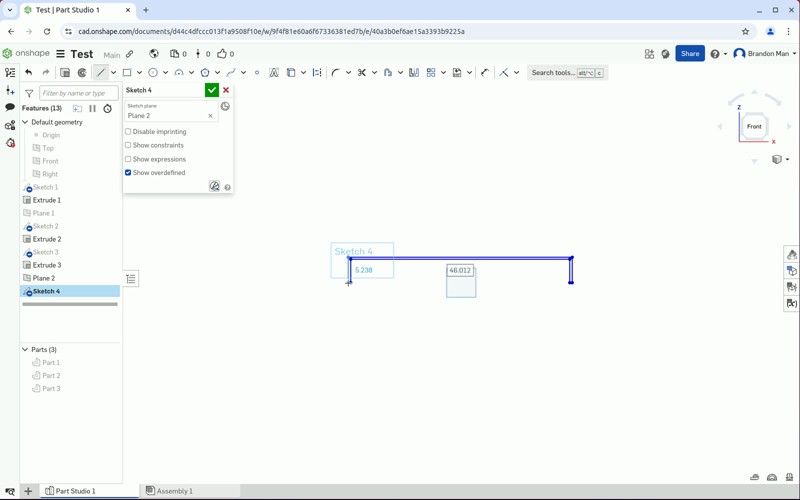
scroll(6)
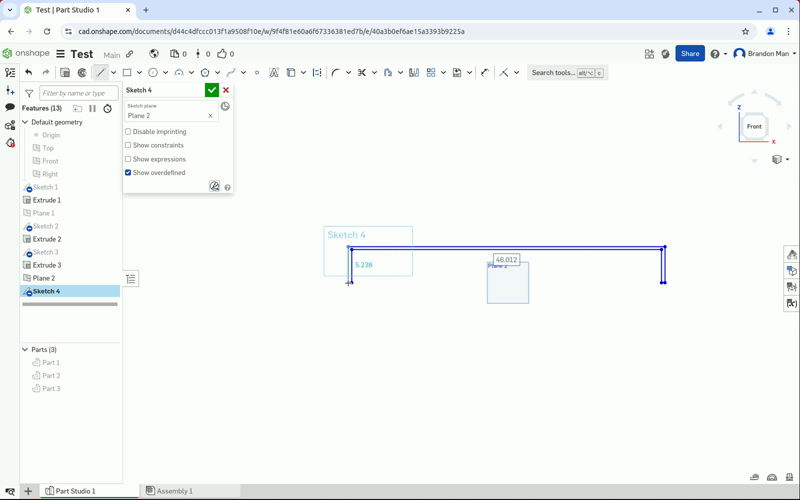
scroll(6)
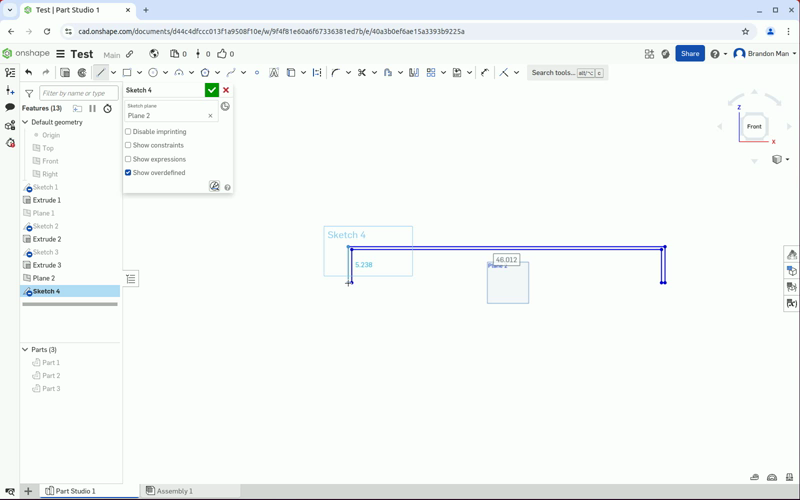
scroll(6)
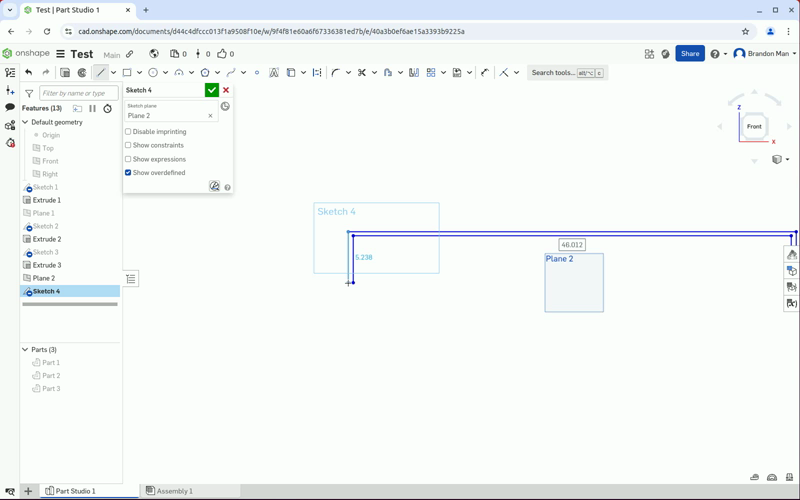
scroll(6)
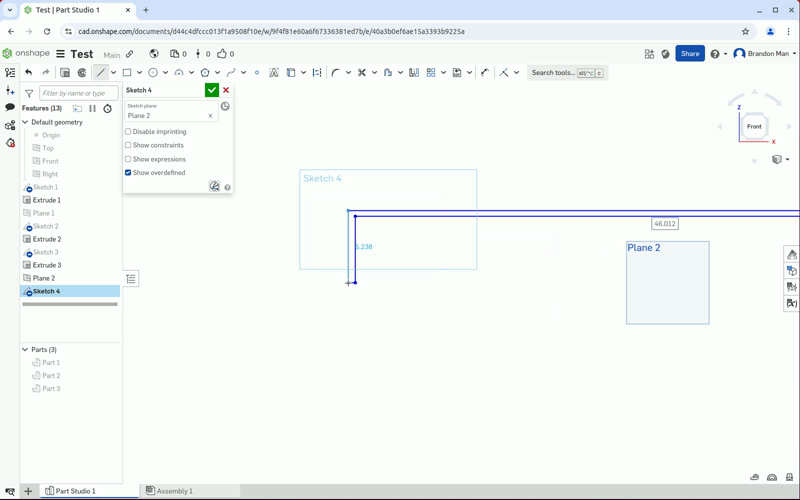
scroll(6)
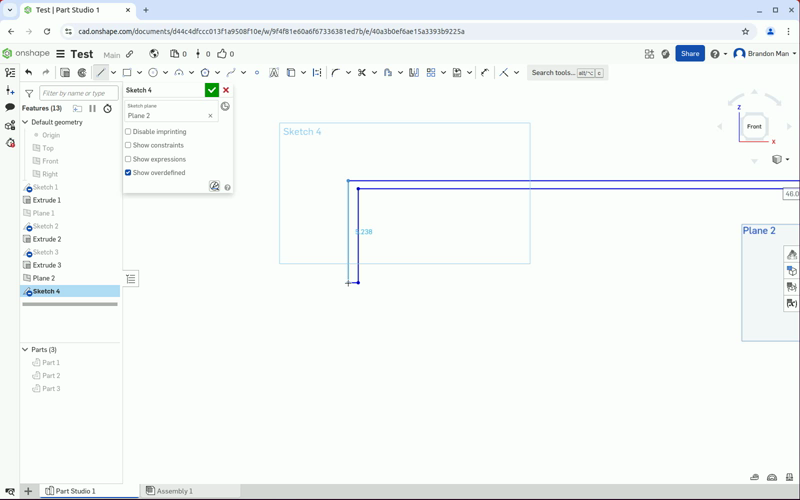
scroll(6)
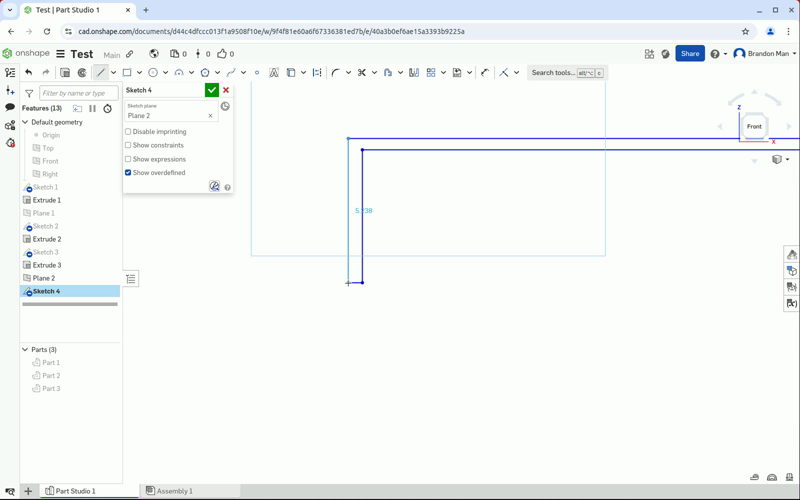
scroll(6)
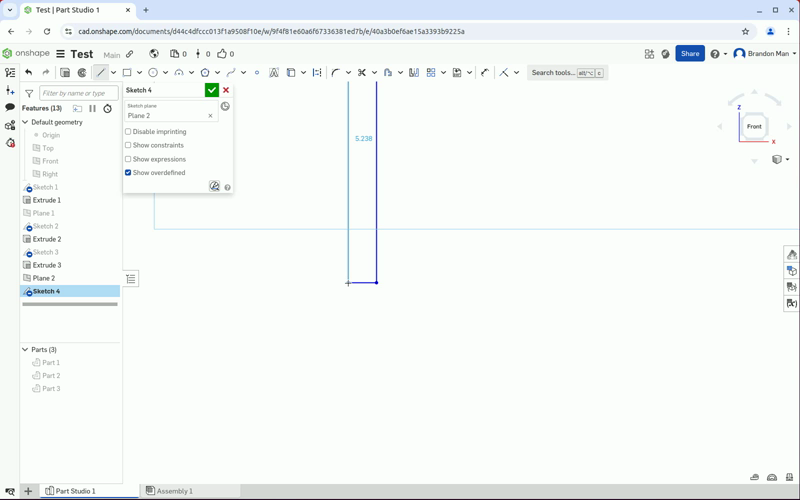
key_up(shift)
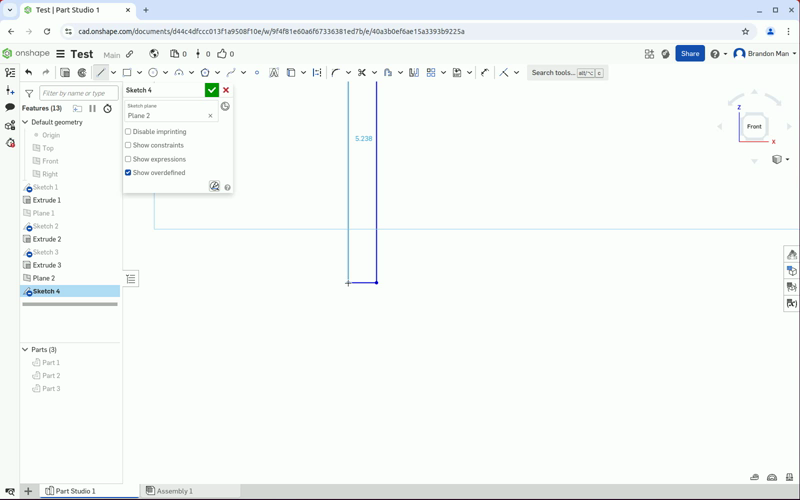
click(348, 282)
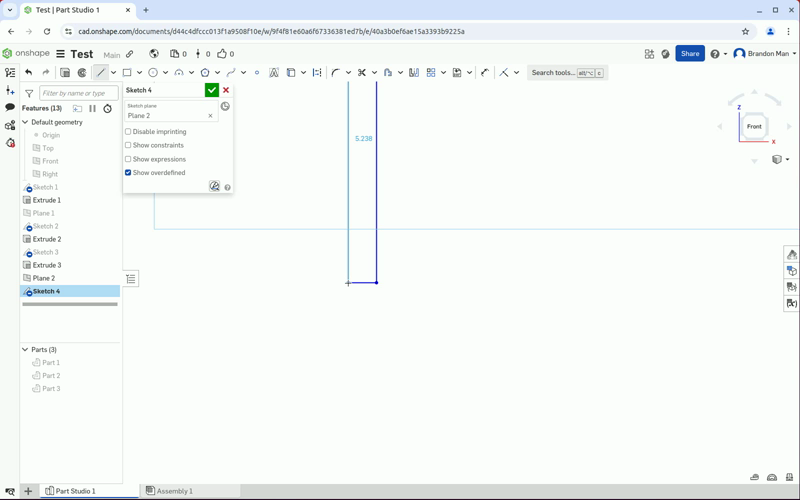
scroll(-6)
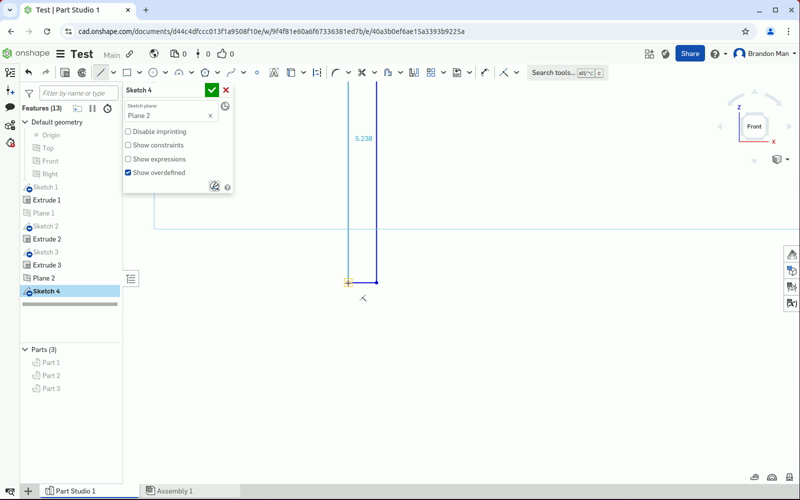
scroll(-6)
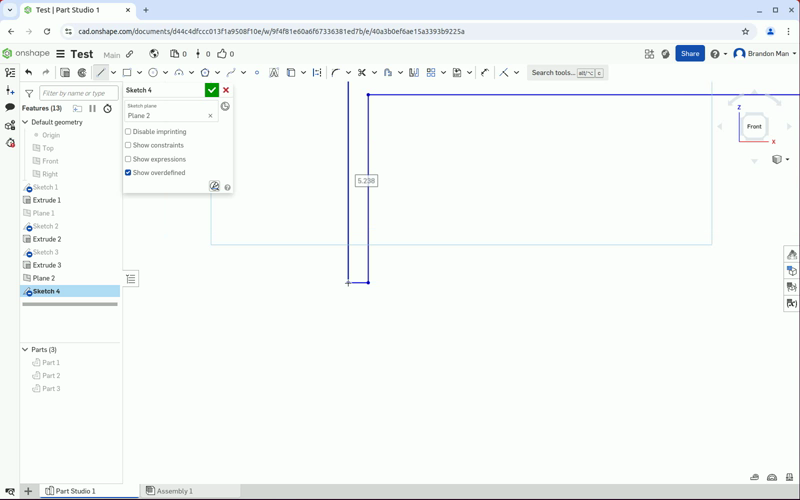
scroll(-6)
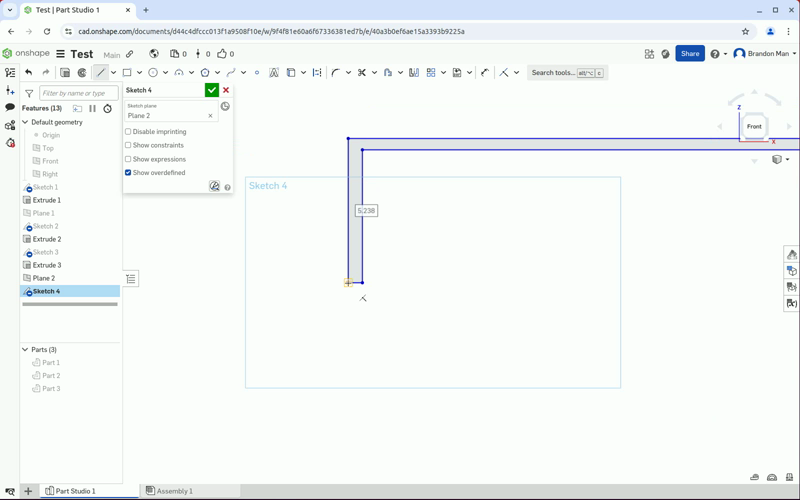
scroll(-6)
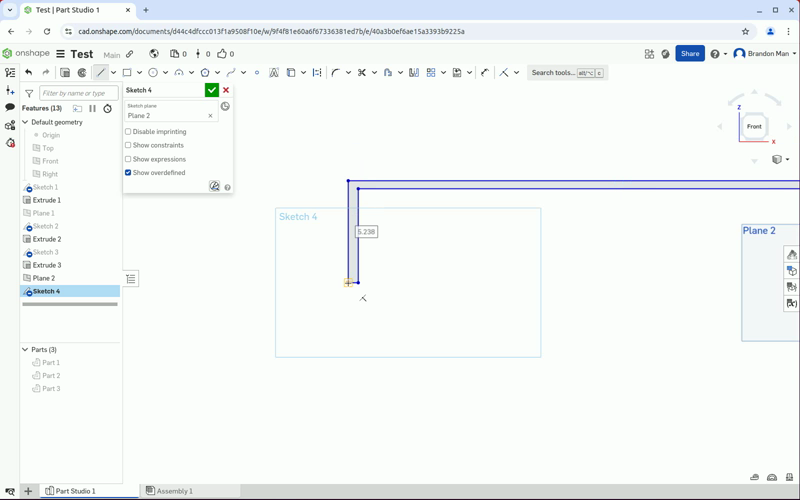
scroll(-6)
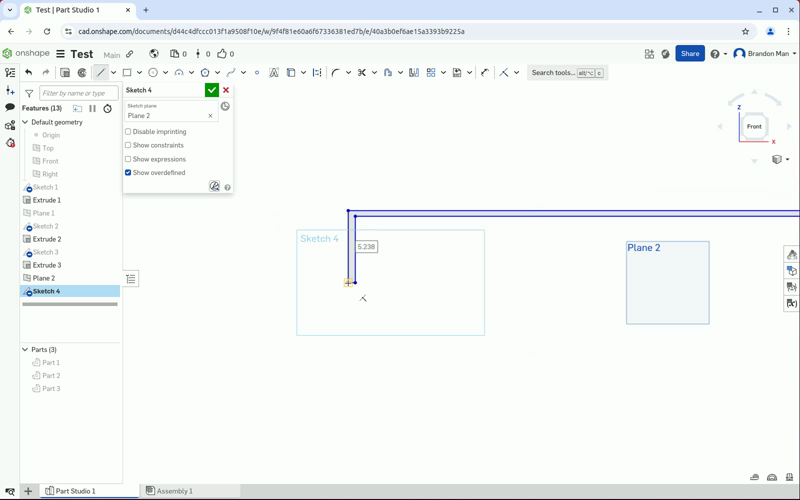
scroll(-6)
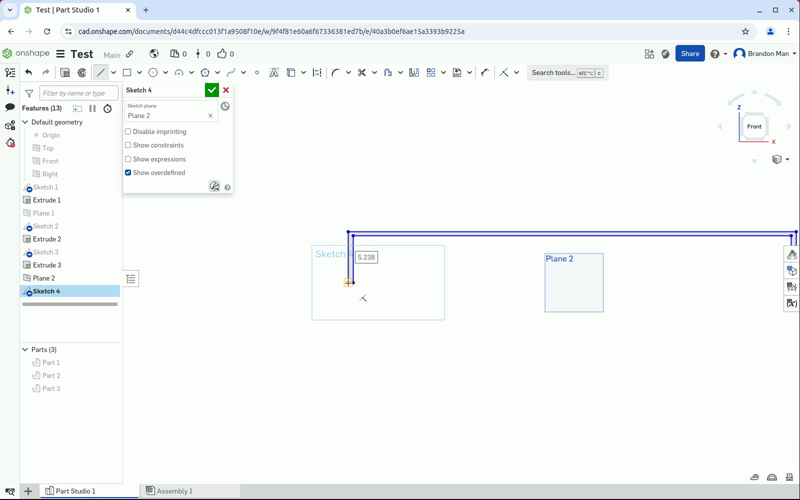
scroll(-6)
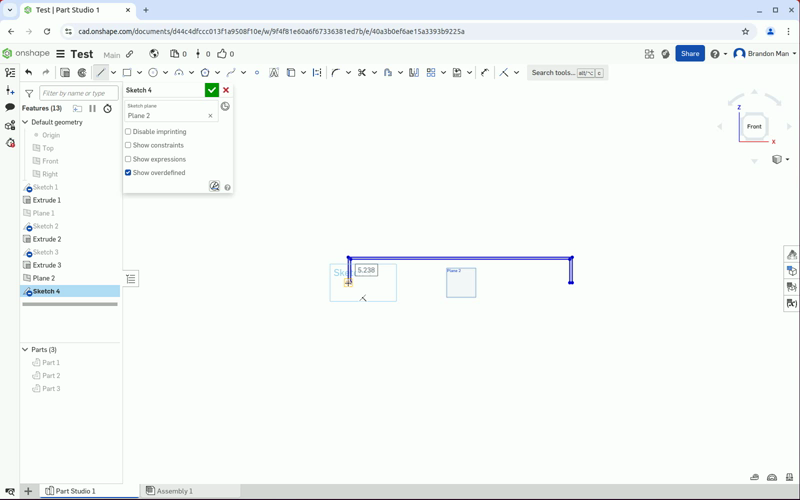
key(esc)
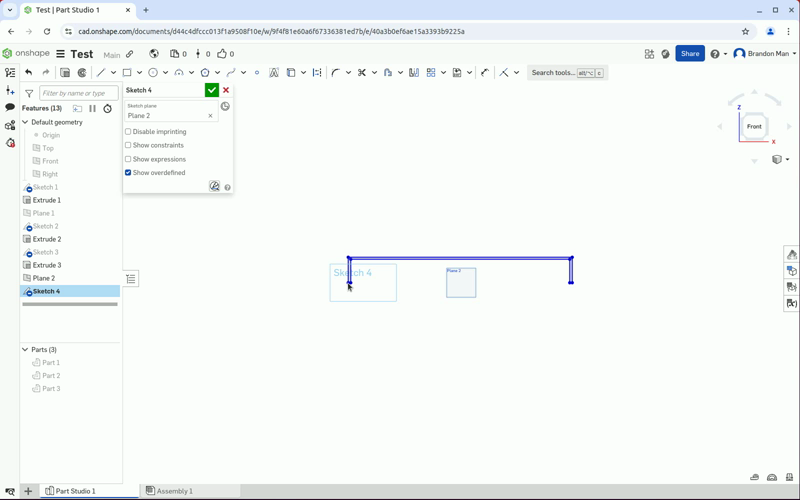
mouse_move(543, 258)
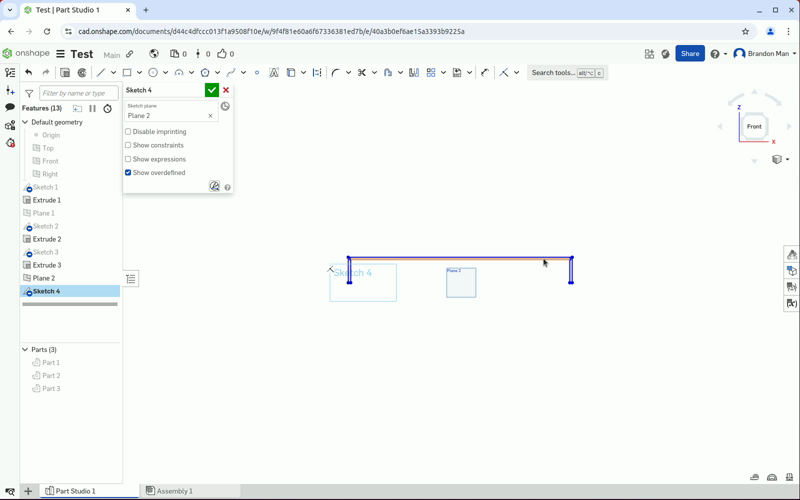
scroll(6)
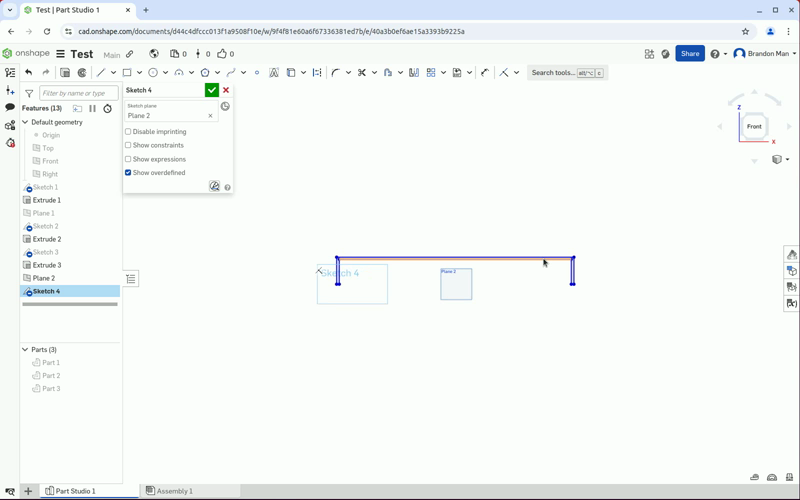
scroll(6)
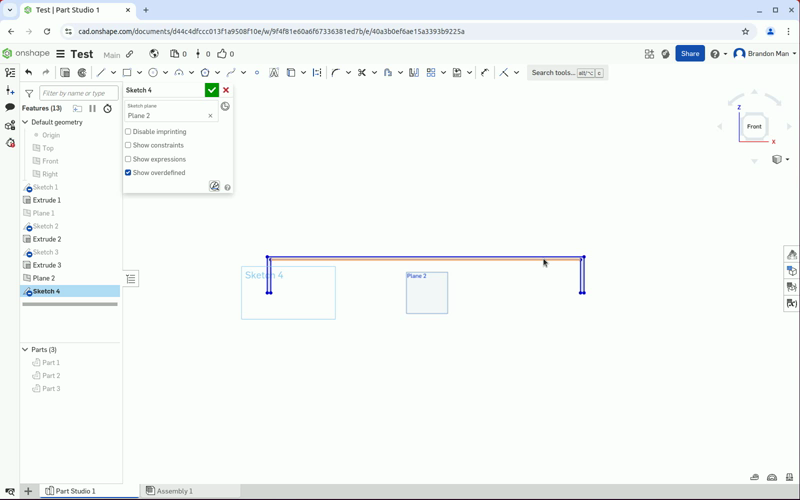
scroll(6)
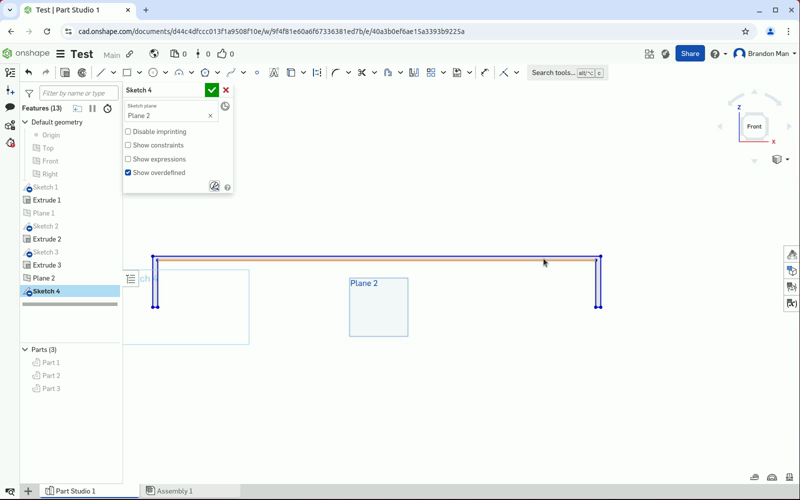
scroll(6)
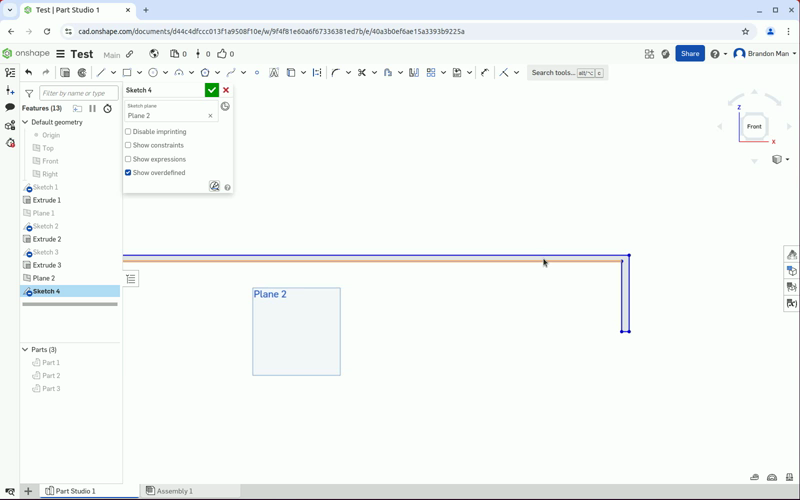
scroll(6)
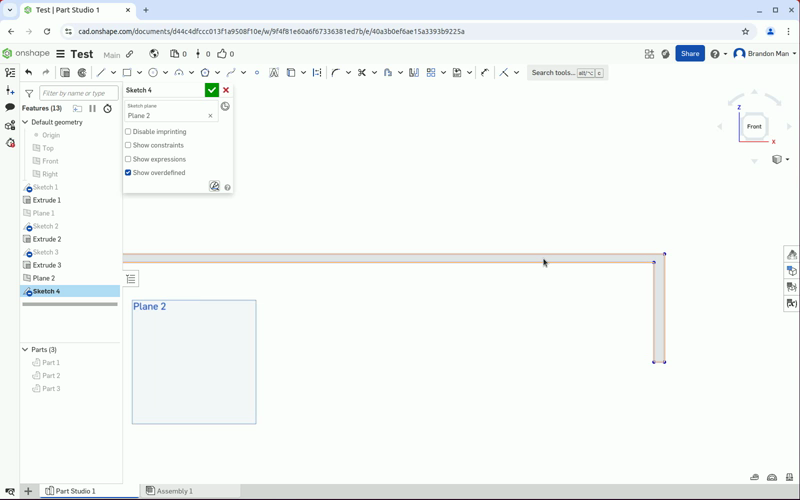
scroll(6)
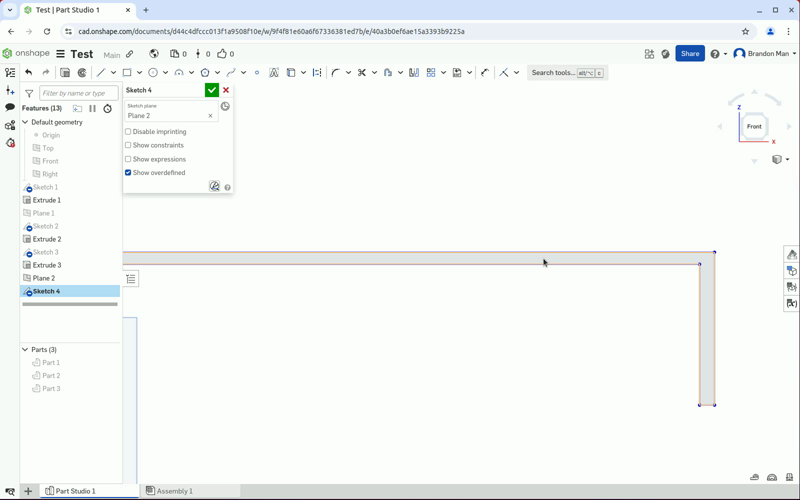
scroll(6)
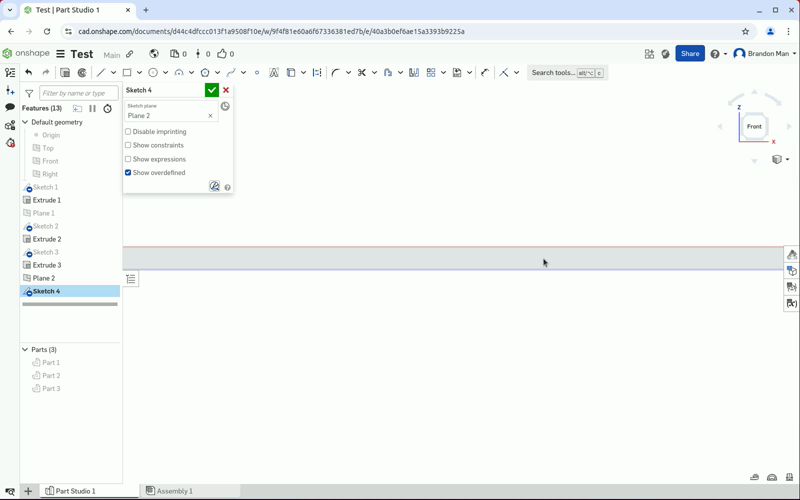
click(543, 258)
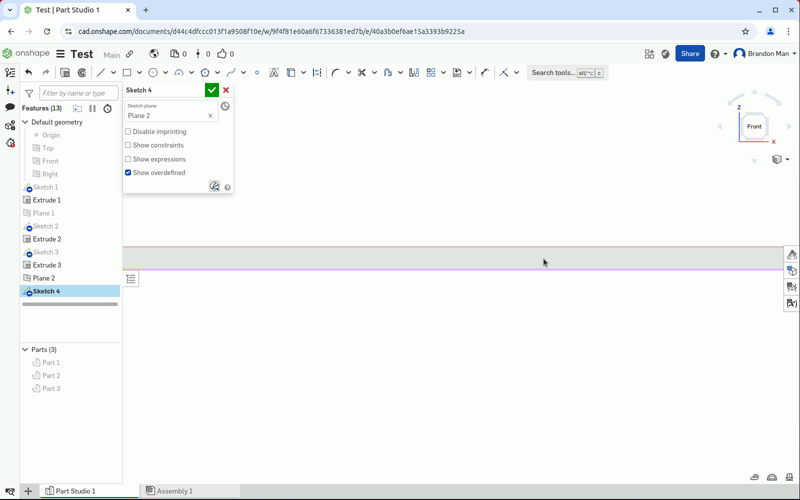
scroll(-6)
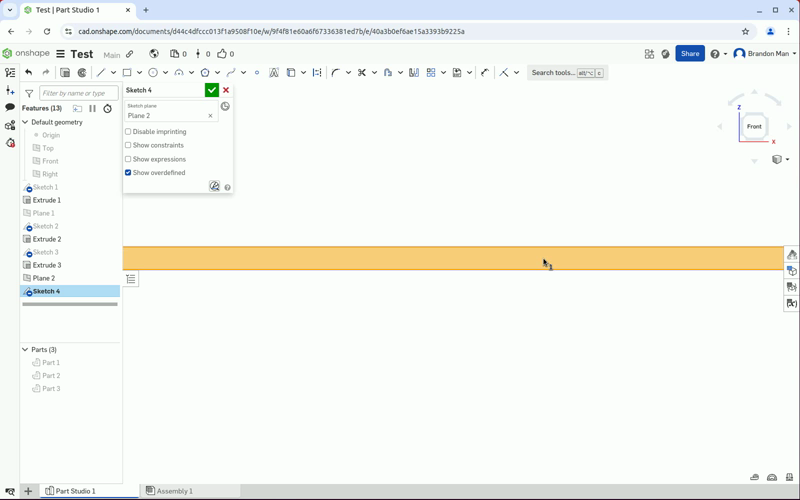
scroll(-6)
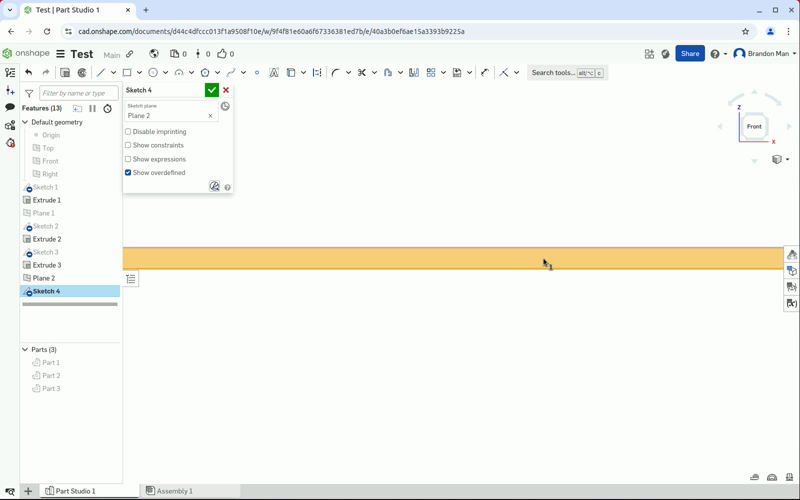
scroll(-6)
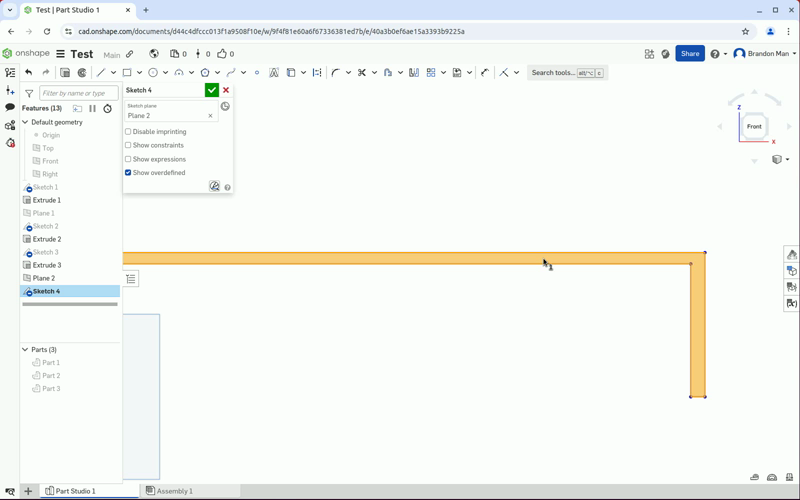
scroll(-6)
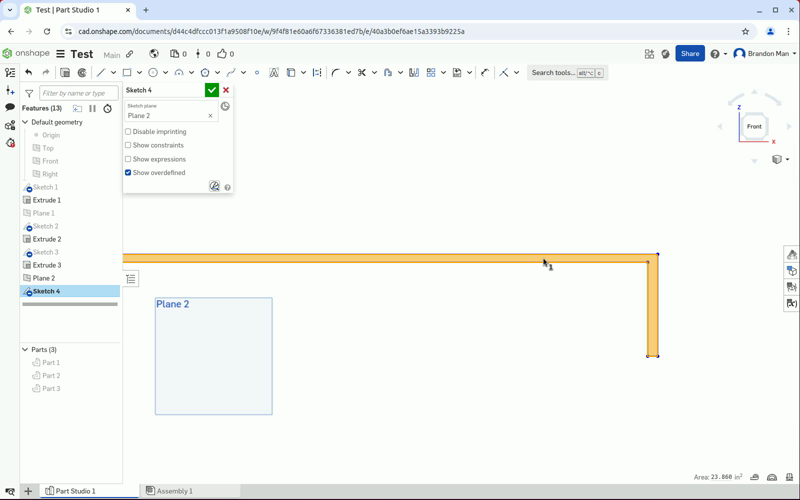
scroll(-6)
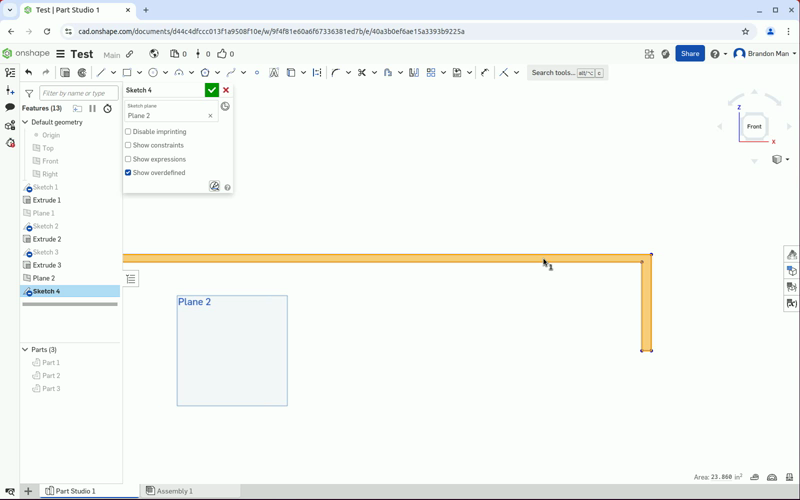
scroll(-6)
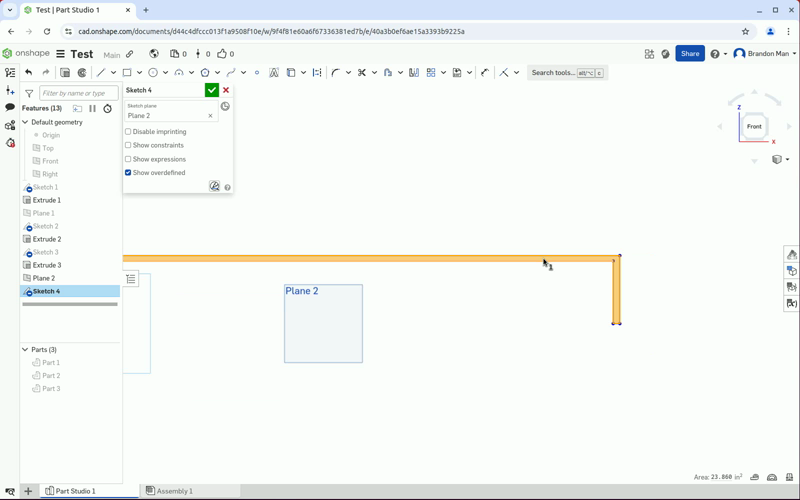
scroll(-6)
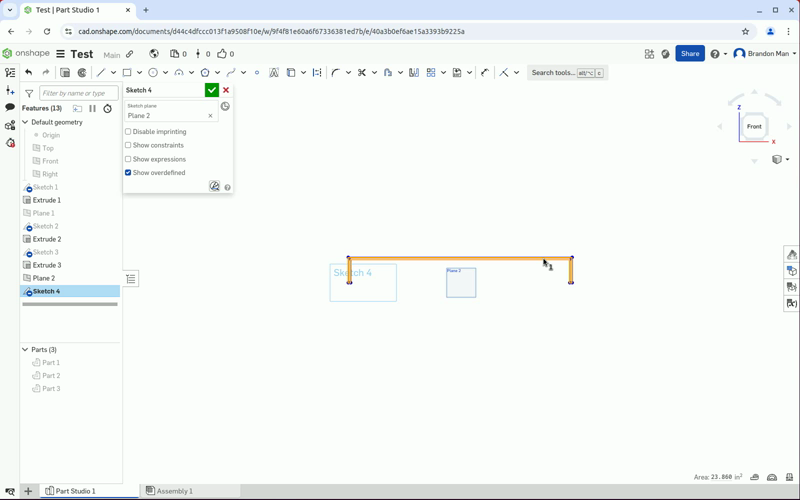
mouse_move(73, 352)
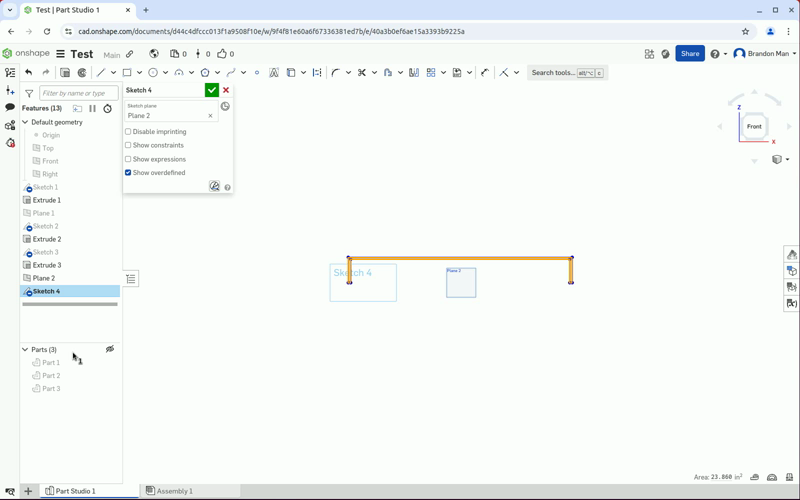
key(shift+y)
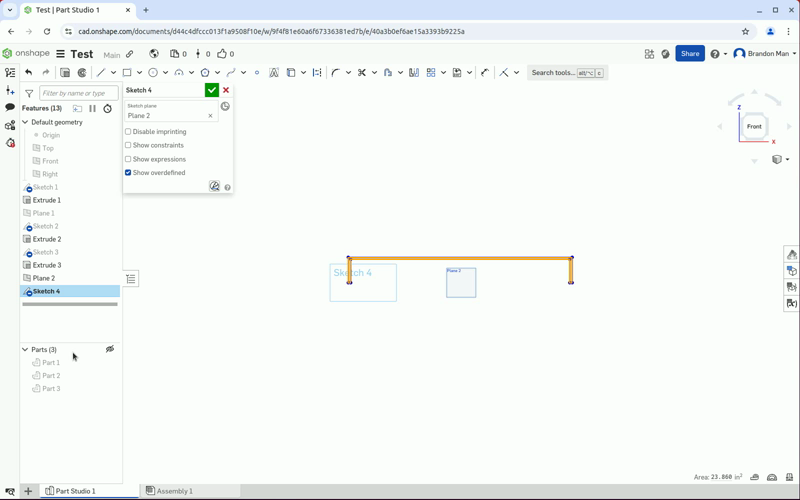
key(shift+e)
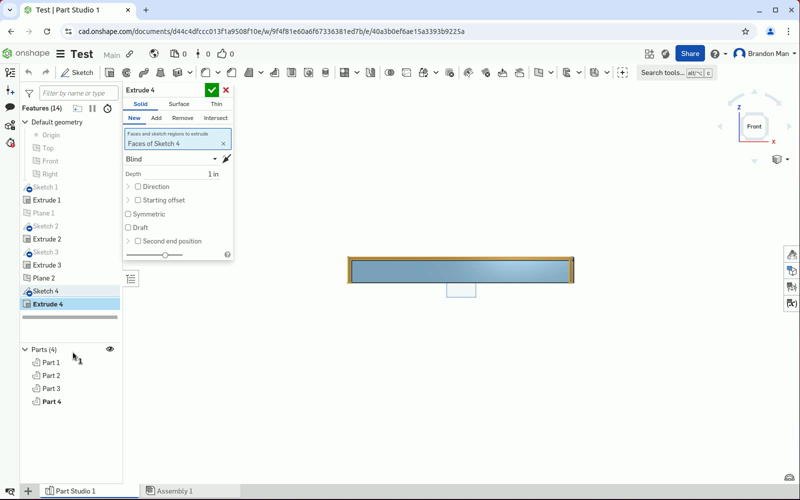
mouse_move(143, 106)
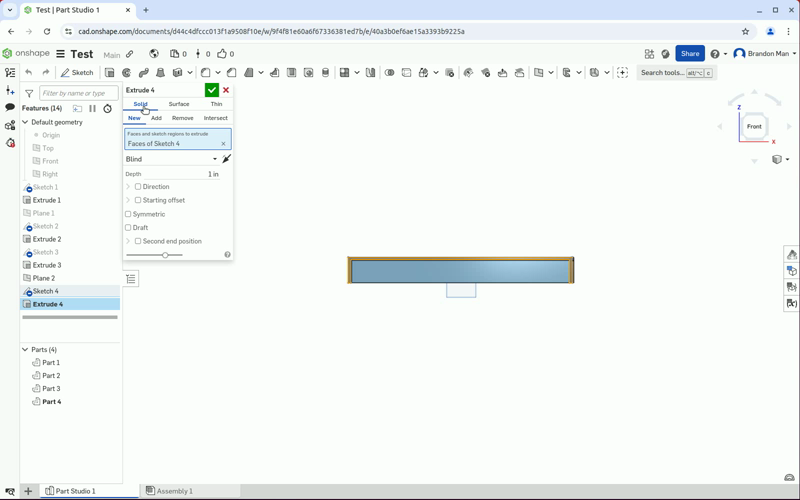
click(143, 106)
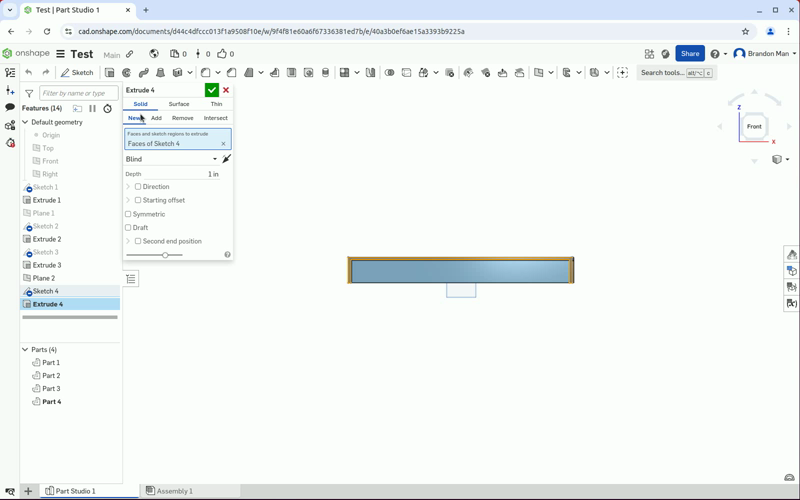
mouse_move(137, 120)
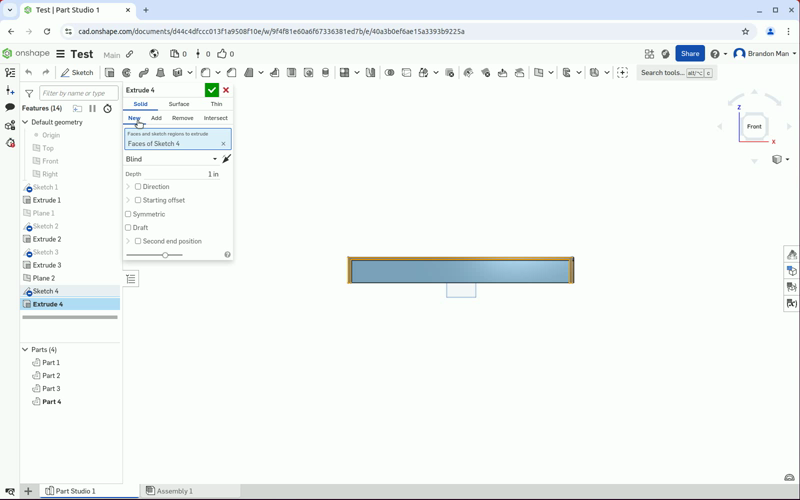
click(137, 120)
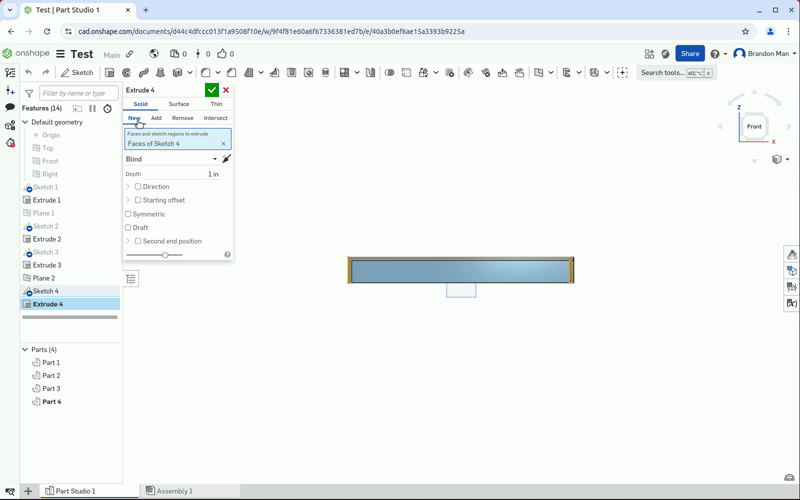
key(tab, 4)
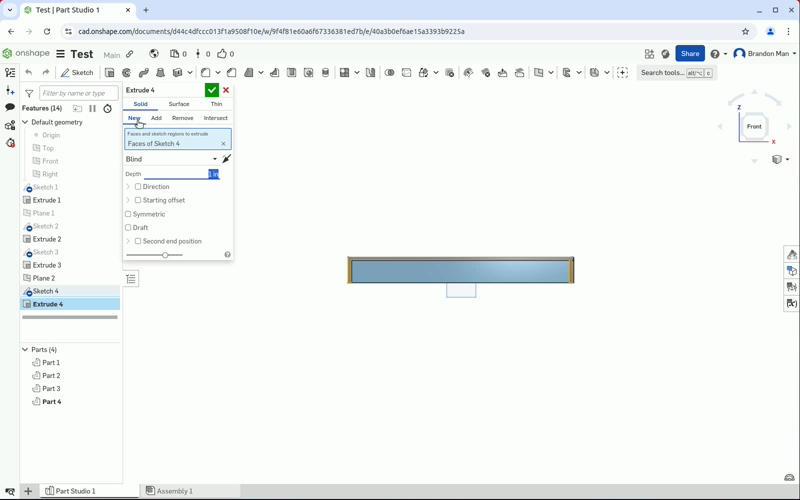
text(0.722)
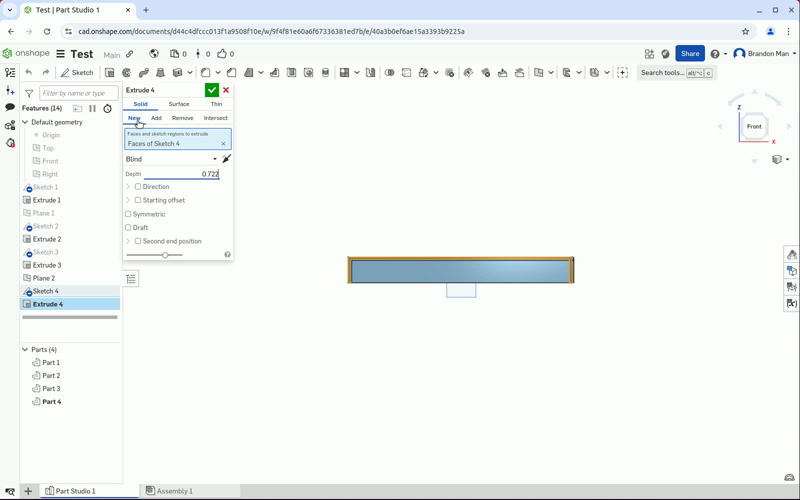
key(enter)
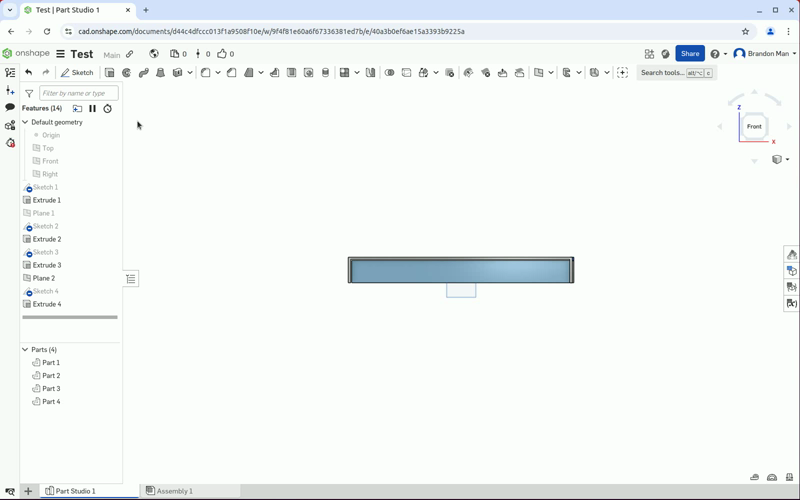
key(shift+h)
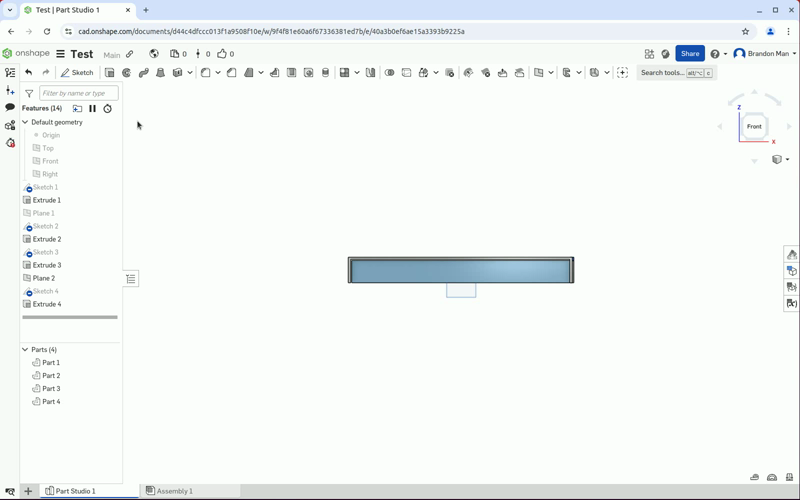
key(shift+h)
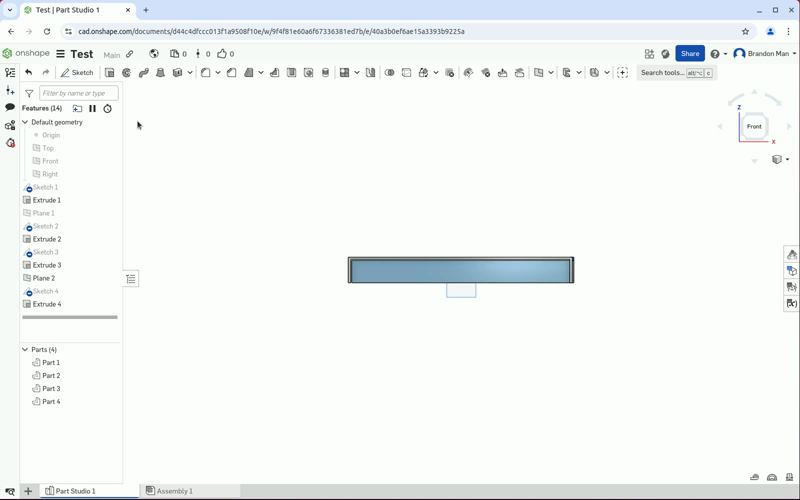
mouse_move(73, 189)
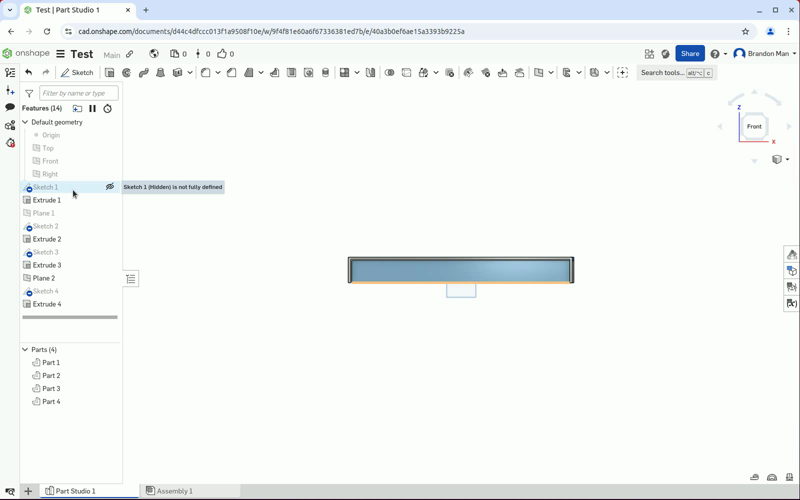
click(73, 189)
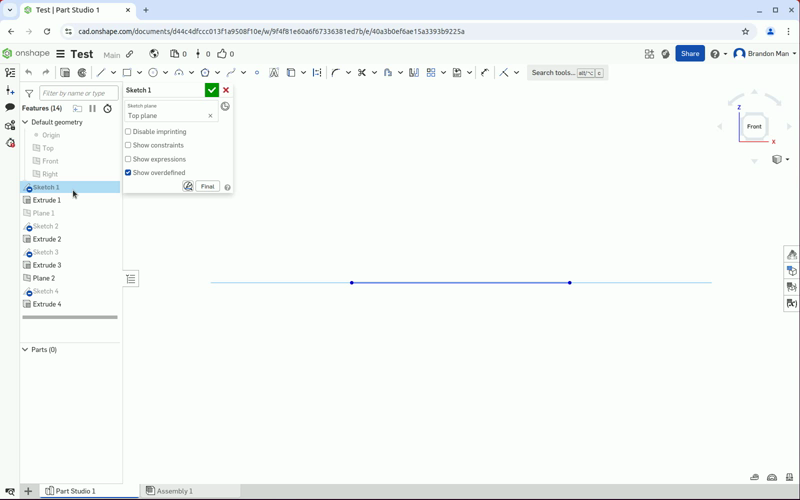
mouse_move(229, 92)
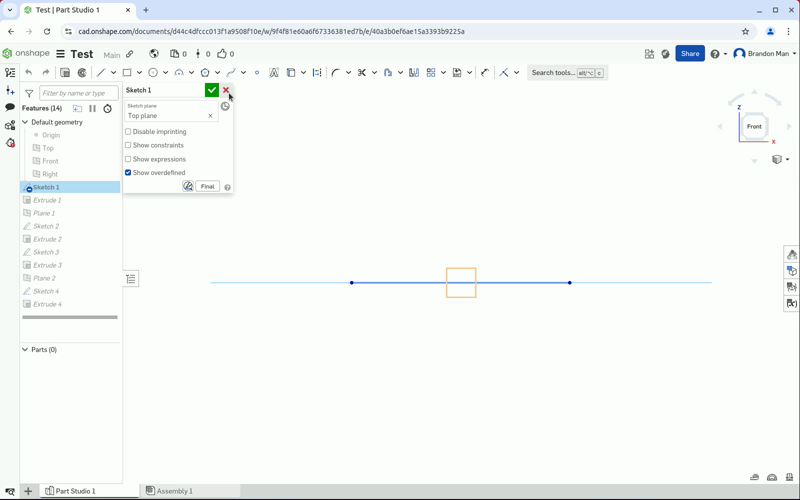
click(229, 92)
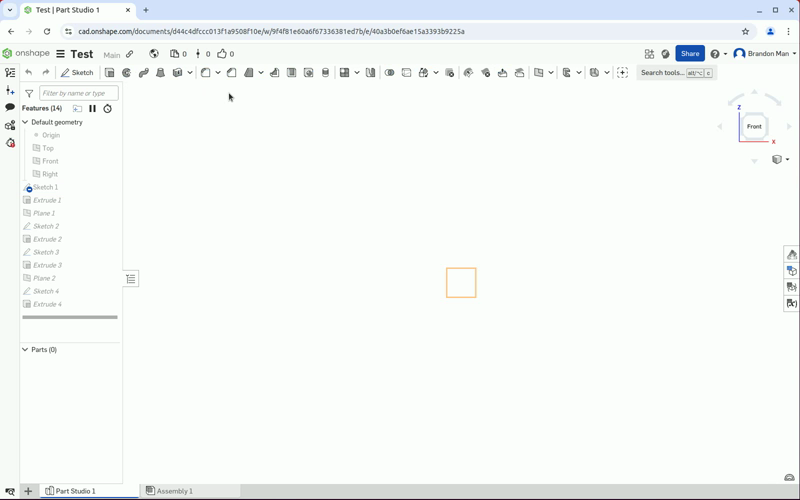
key(shift+s)
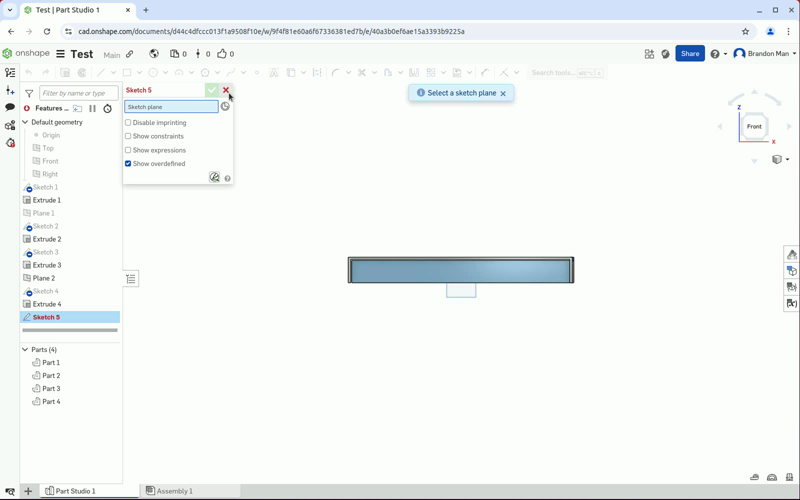
mouse_move(73, 280)
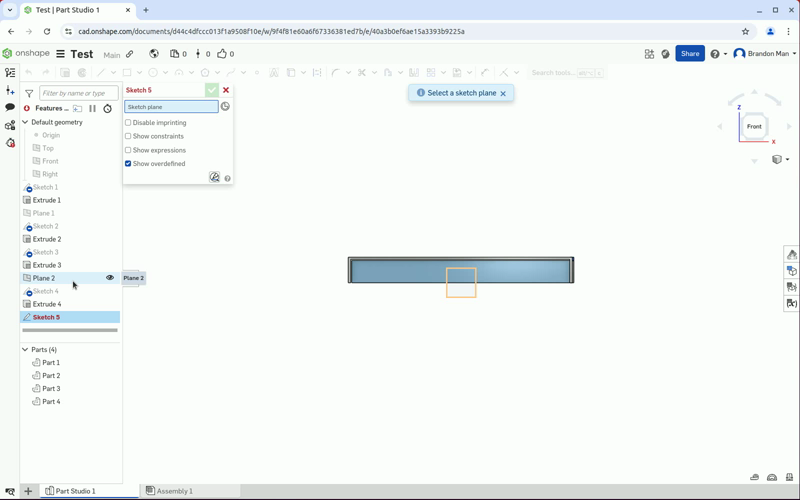
click(73, 280)
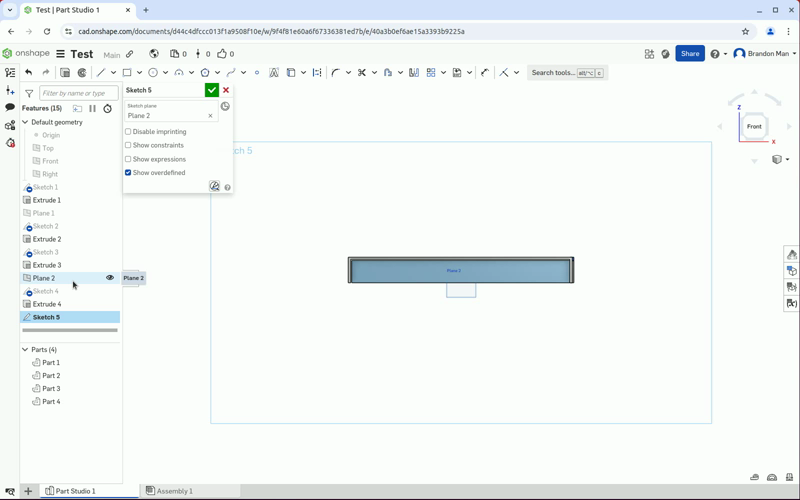
mouse_move(73, 352)
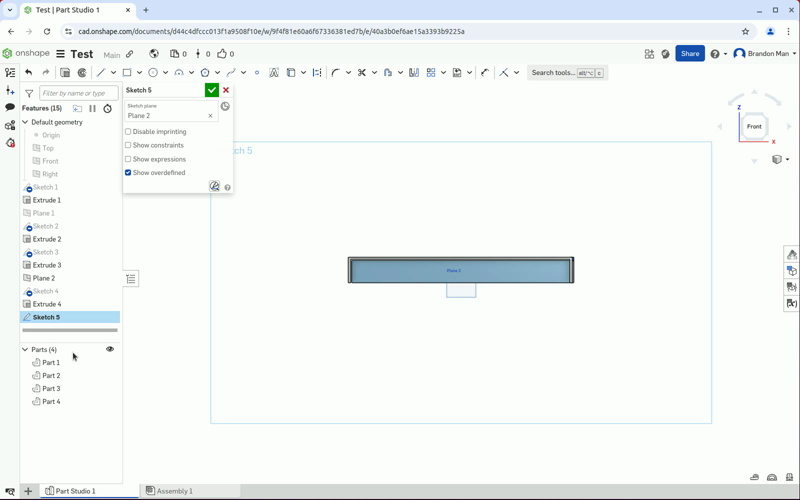
key(y)
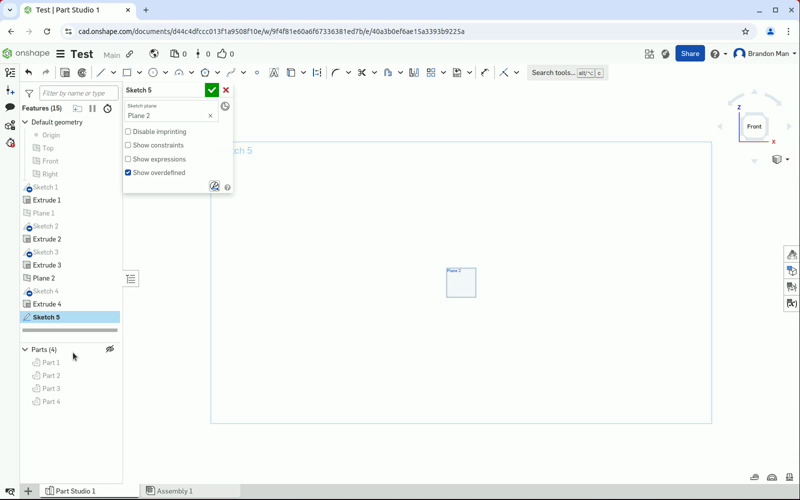
key(l)
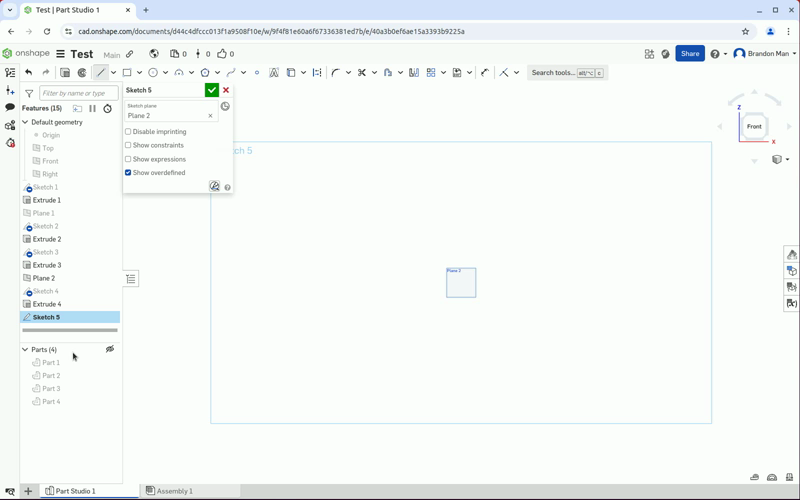
key_down(shift)
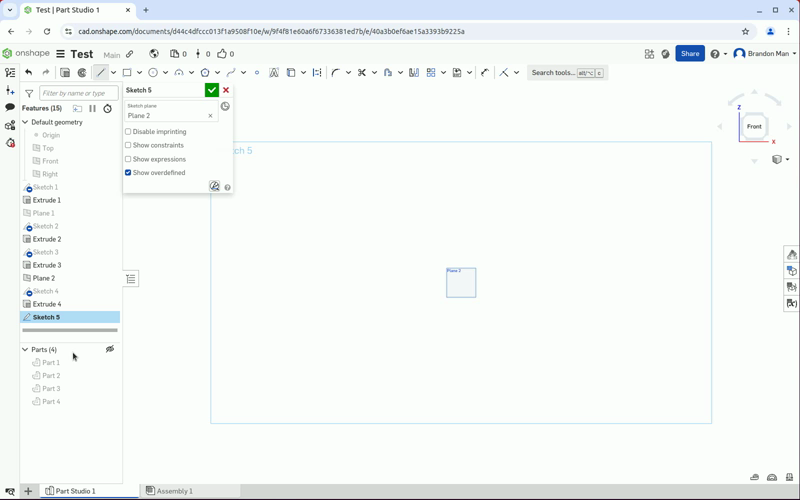
mouse_move(351, 282)
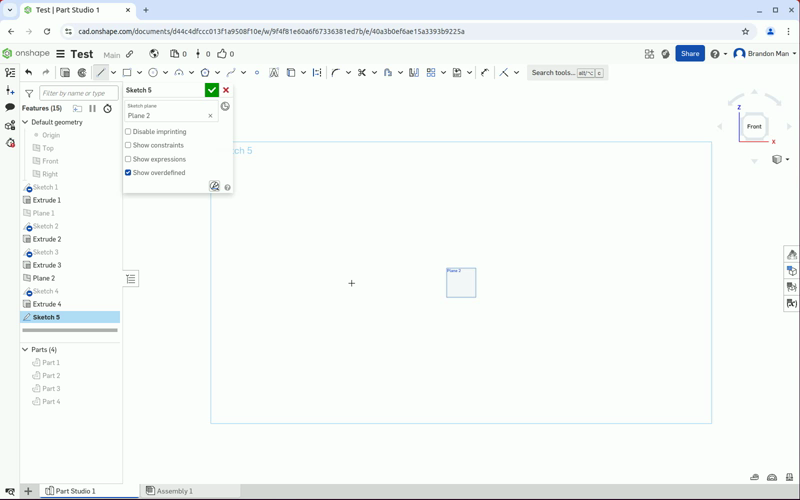
click(351, 282)
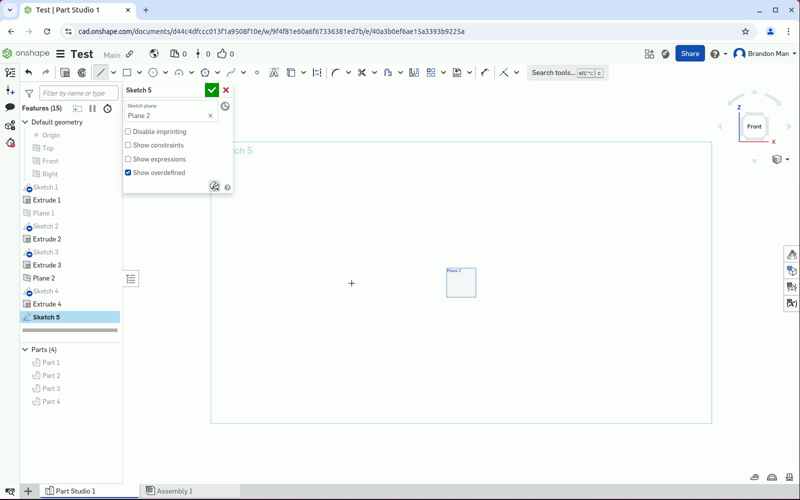
key_up(shift)
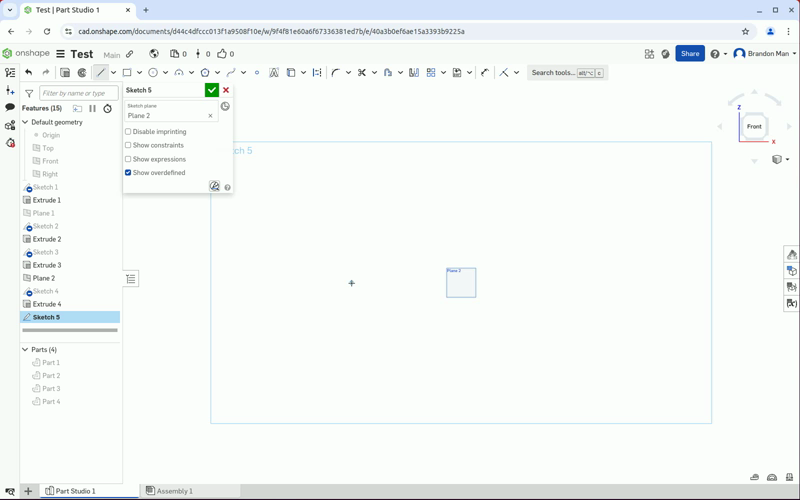
key_down(shift)
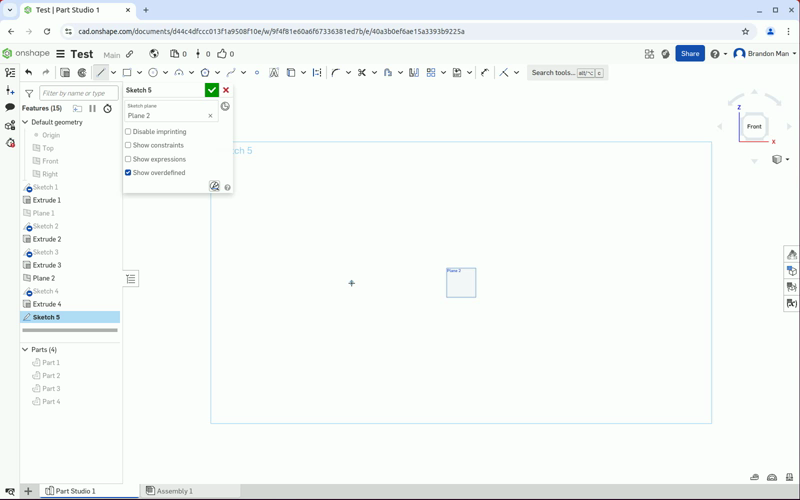
mouse_move(569, 282)
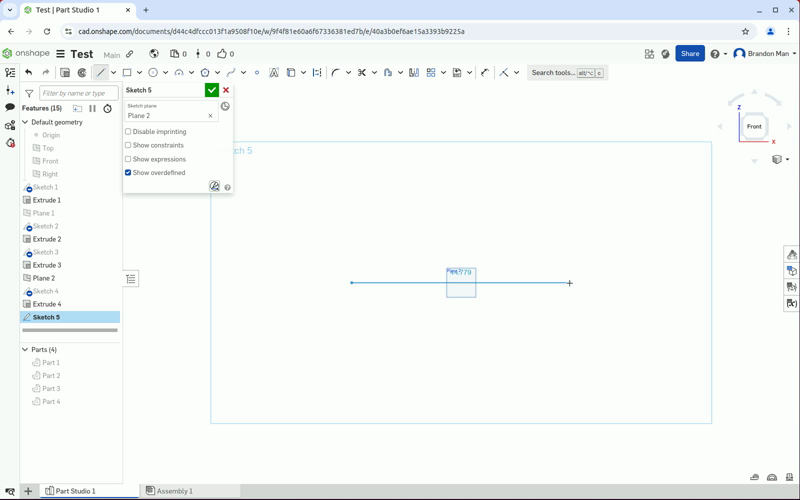
click(569, 282)
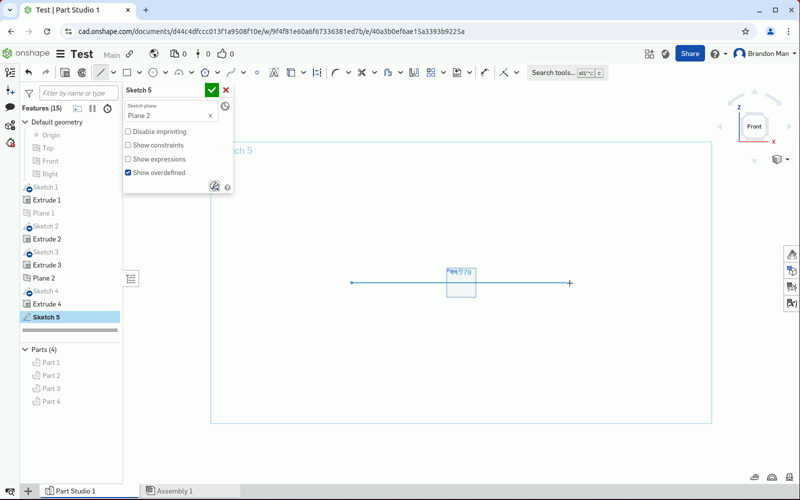
key_up(shift)
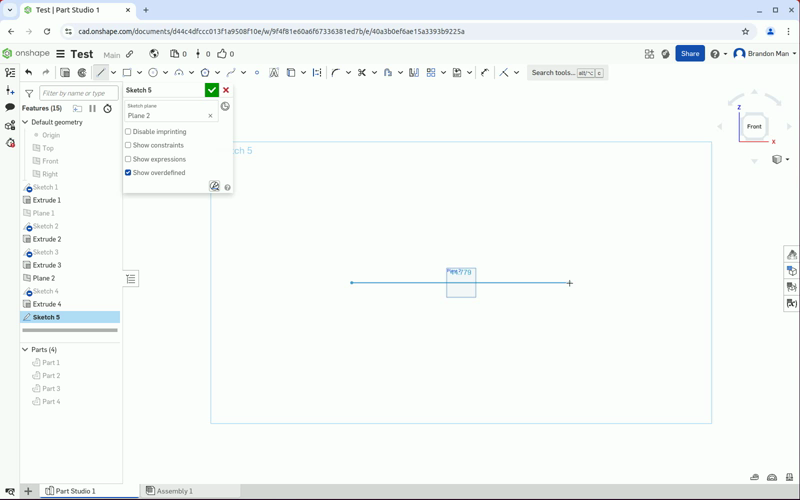
key_down(shift)
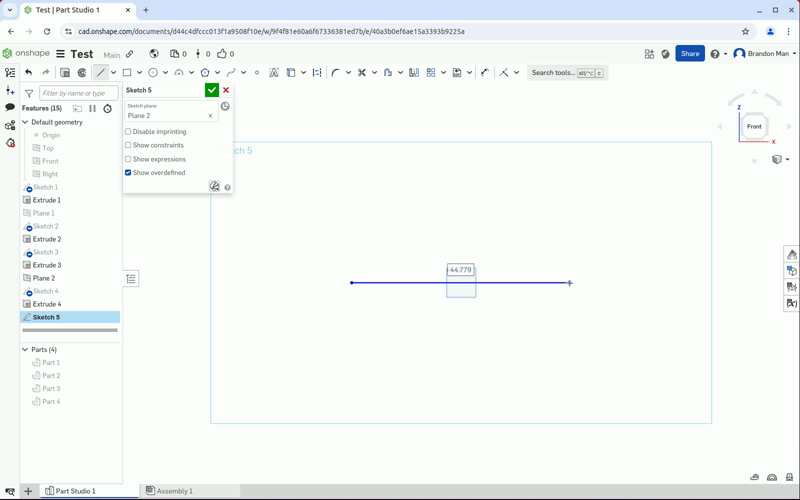
mouse_move(589, 282)
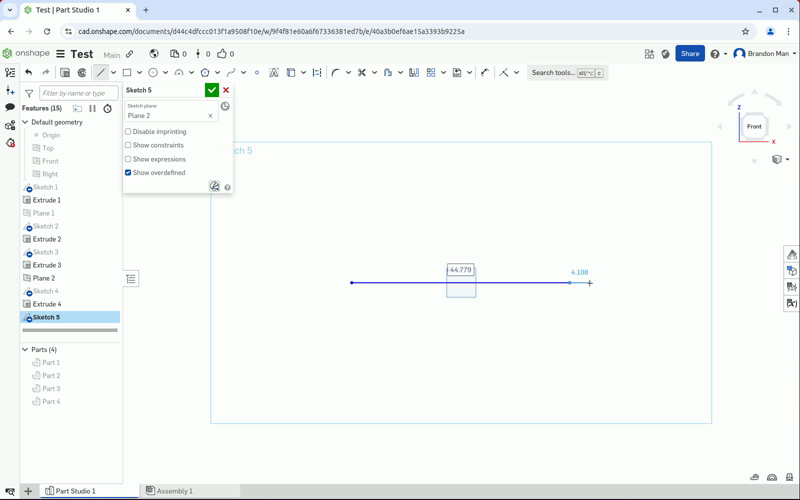
mouse_move(569, 260)
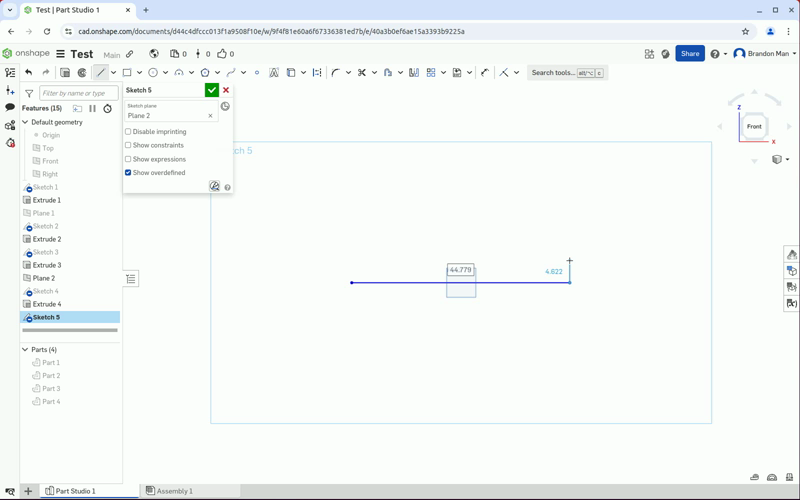
click(569, 260)
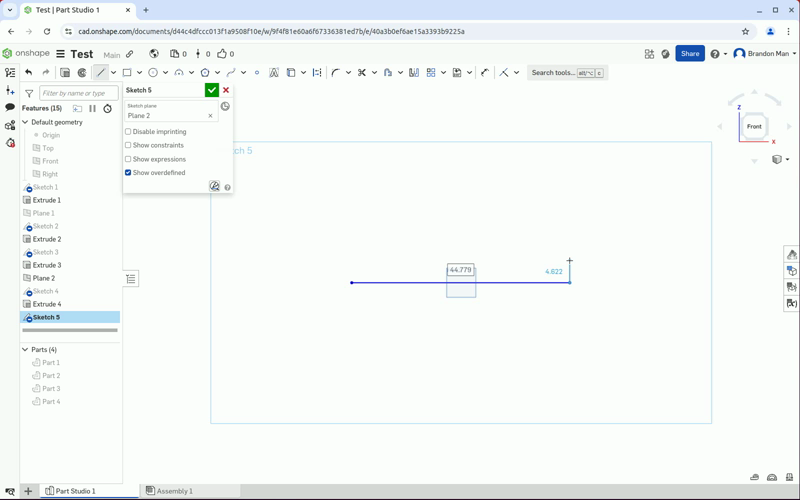
key_up(shift)
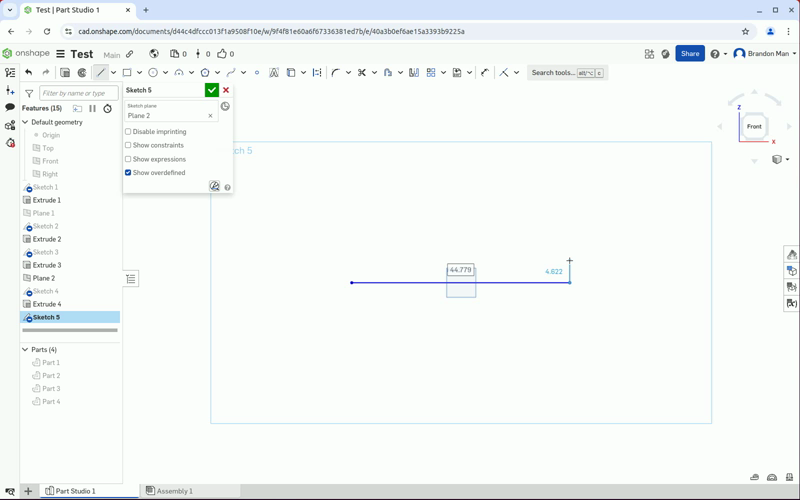
key_down(shift)
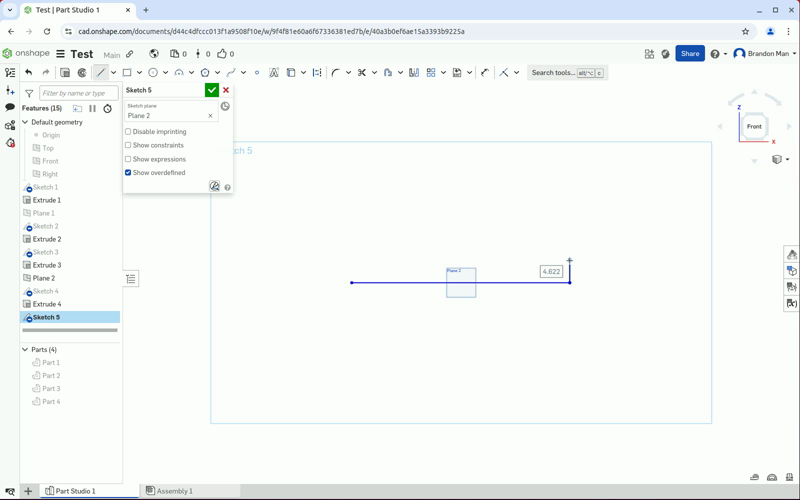
mouse_move(351, 260)
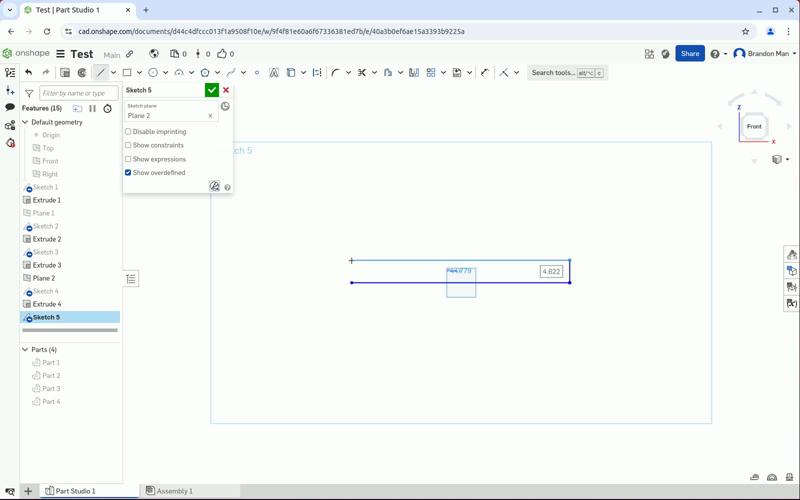
click(351, 260)
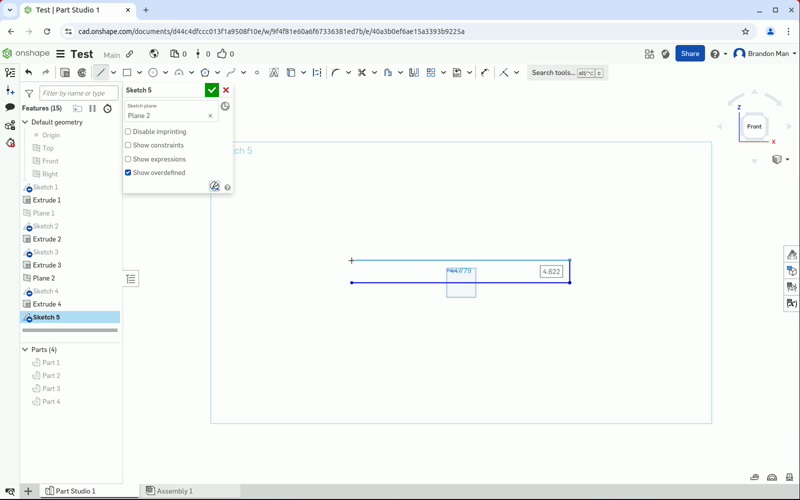
key_up(shift)
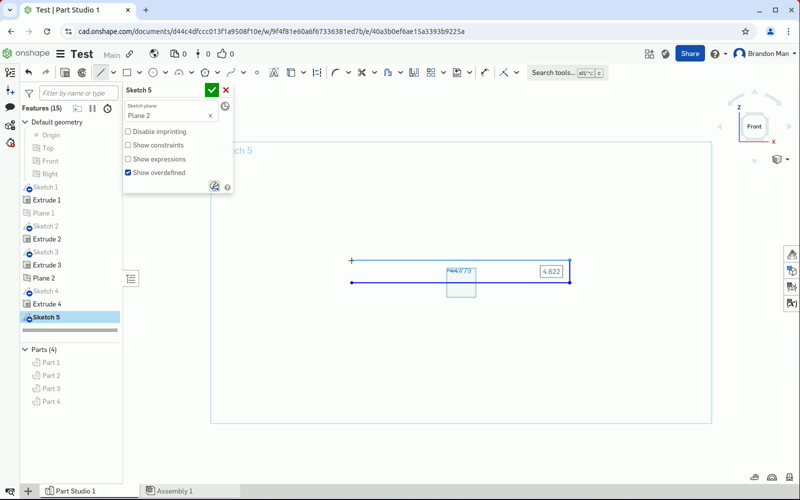
mouse_move(381, 260)
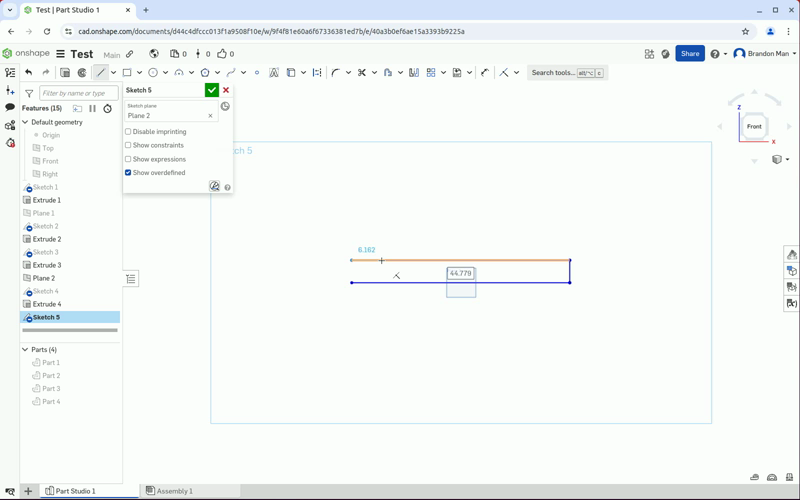
key_down(shift)
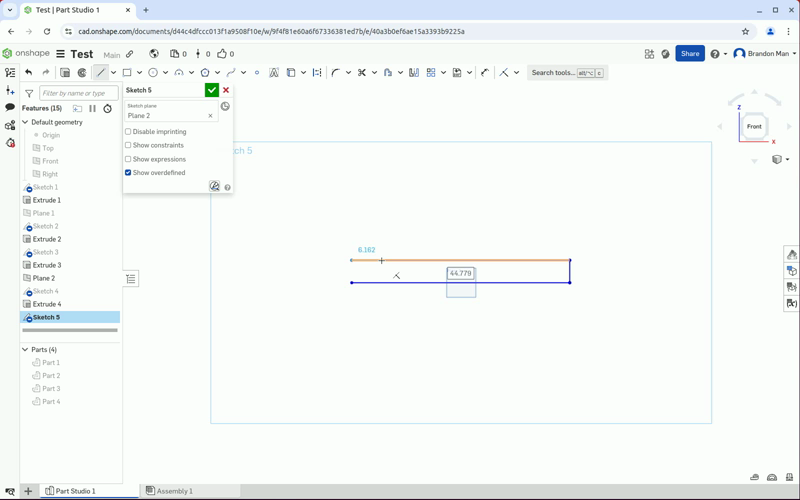
mouse_move(351, 282)
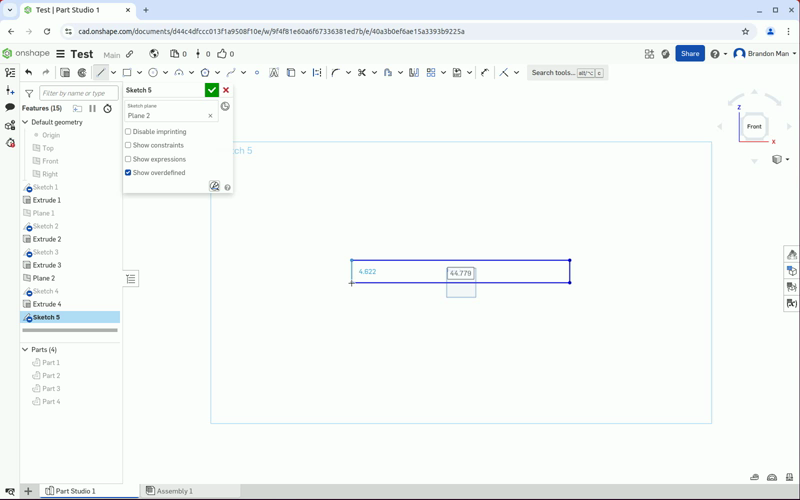
key_up(shift)
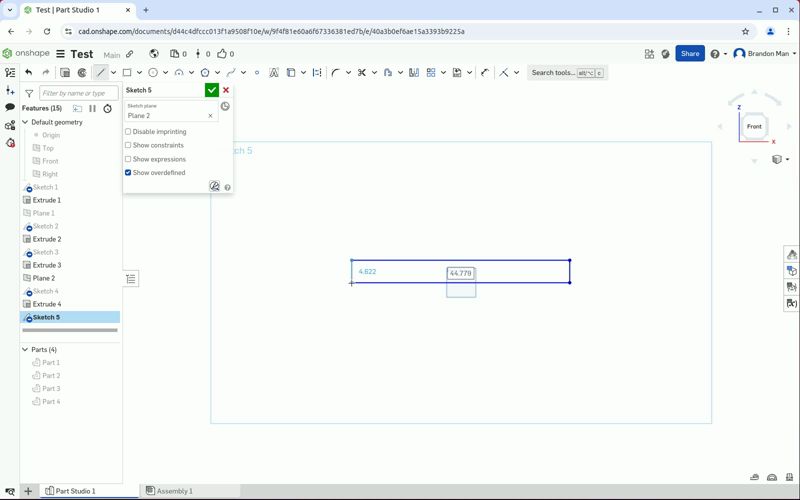
click(351, 282)
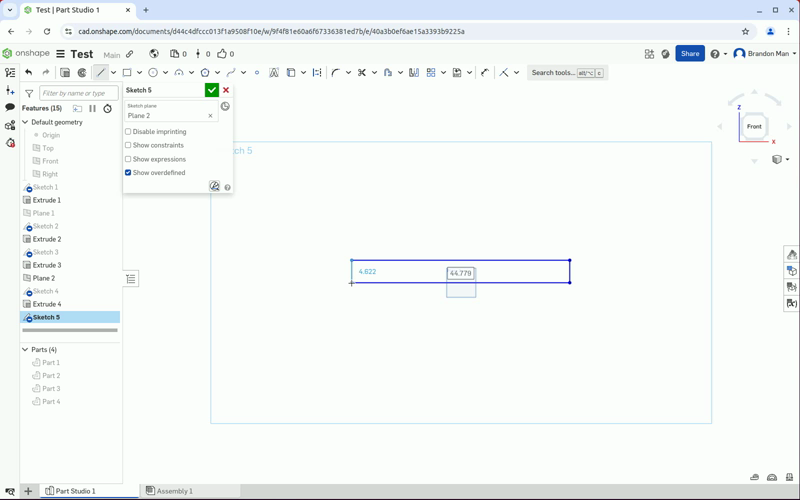
key(esc)
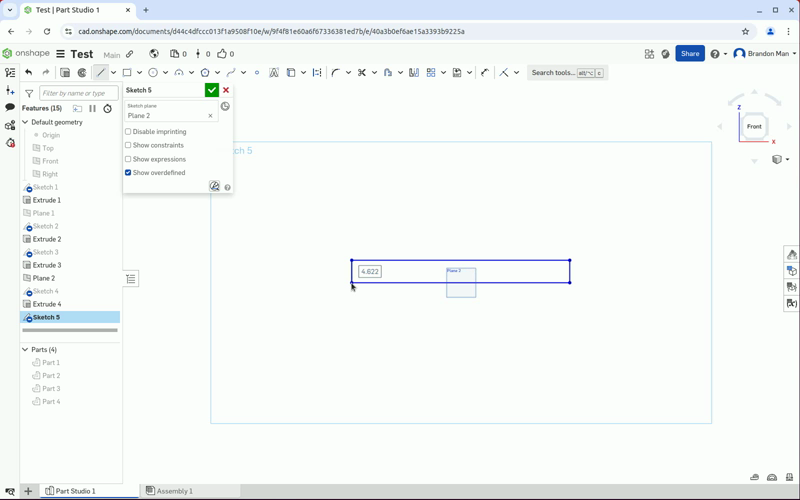
mouse_move(476, 272)
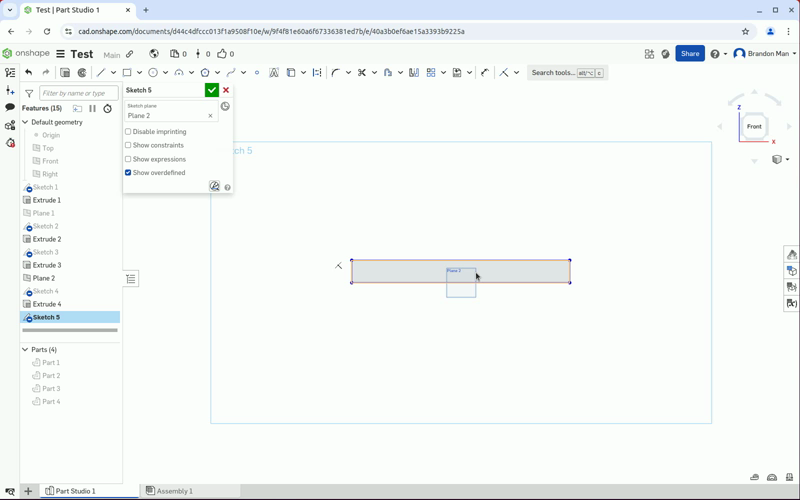
click(476, 272)
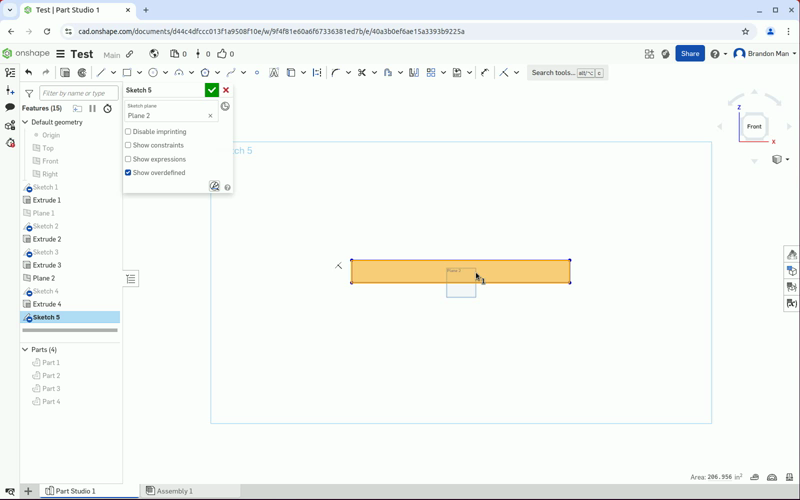
mouse_move(73, 352)
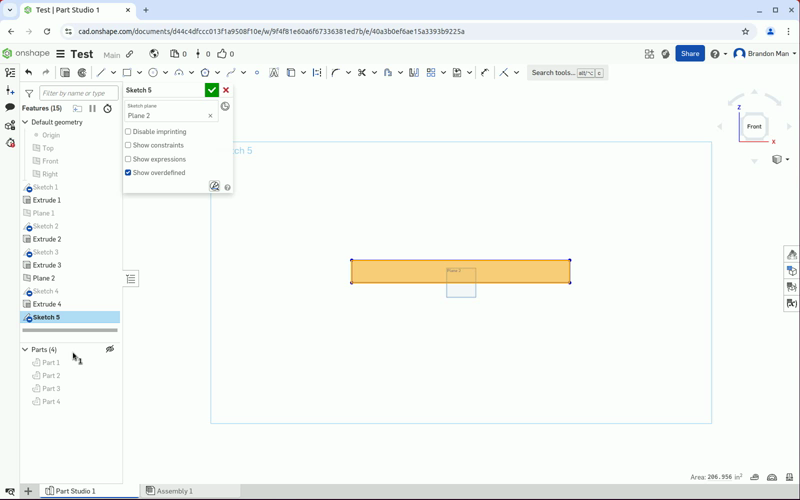
key(shift+y)
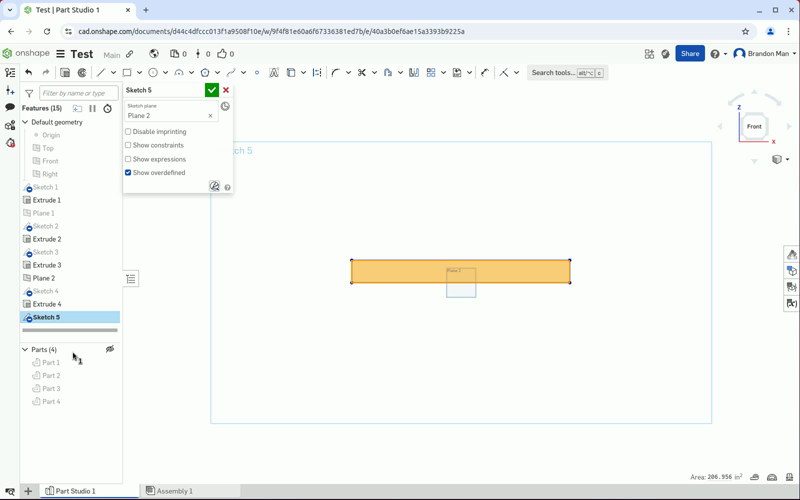
key(shift+e)
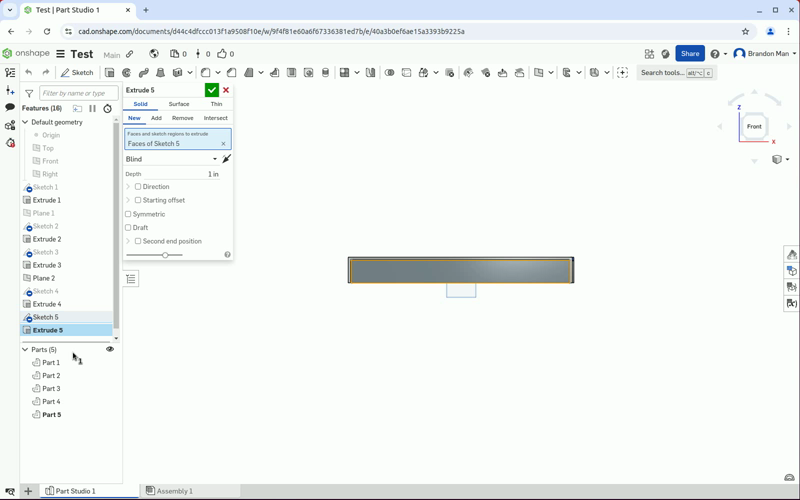
mouse_move(143, 106)
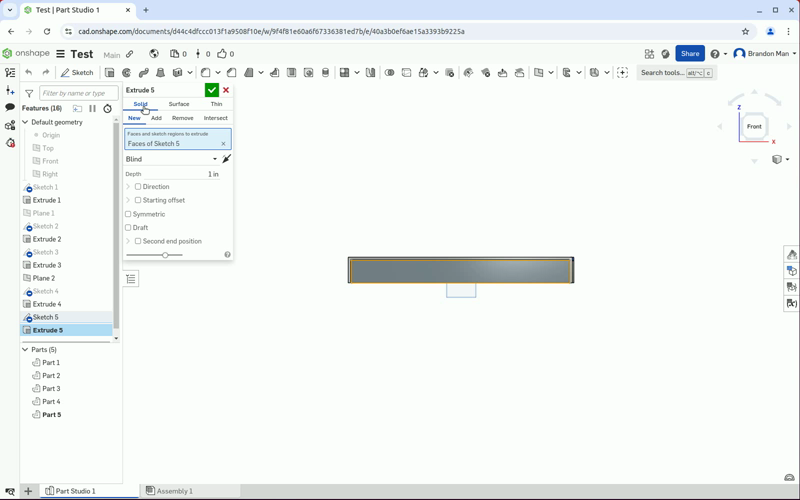
click(143, 106)
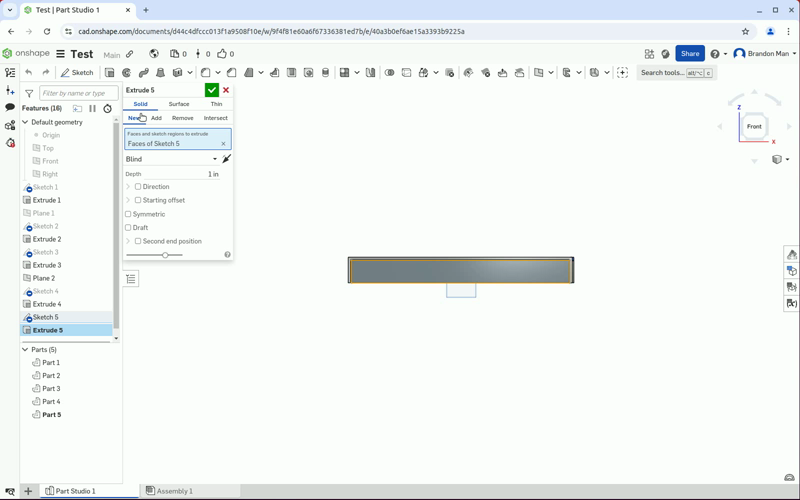
mouse_move(137, 120)
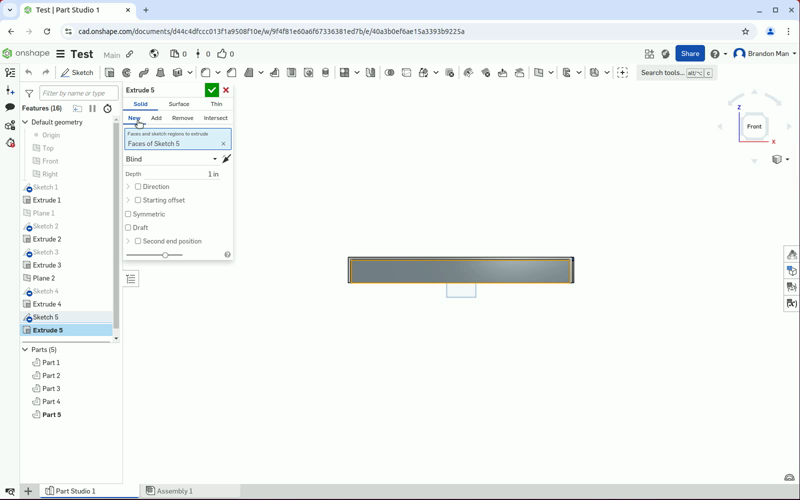
click(137, 120)
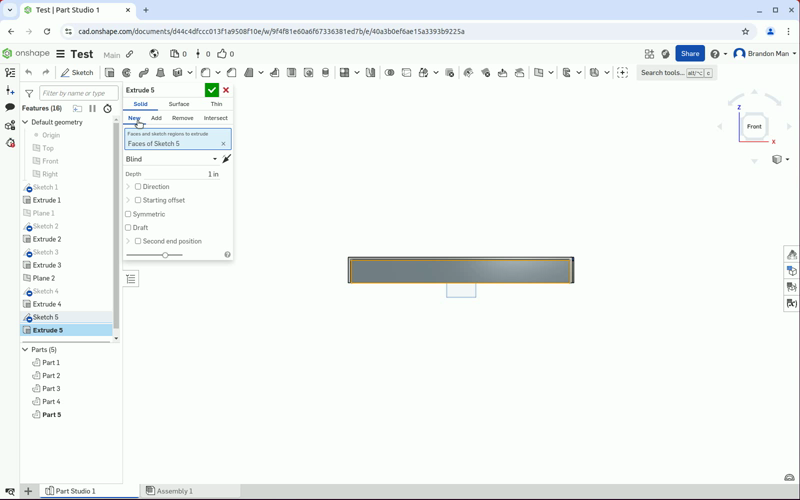
key(tab, 4)
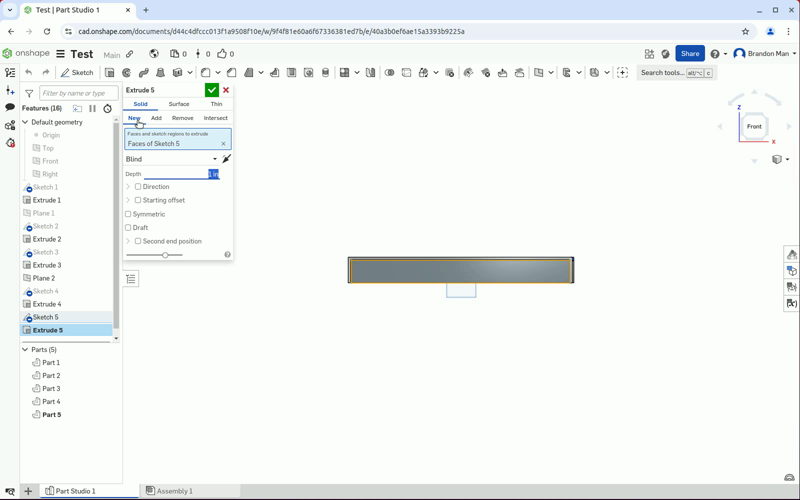
text(0.722)
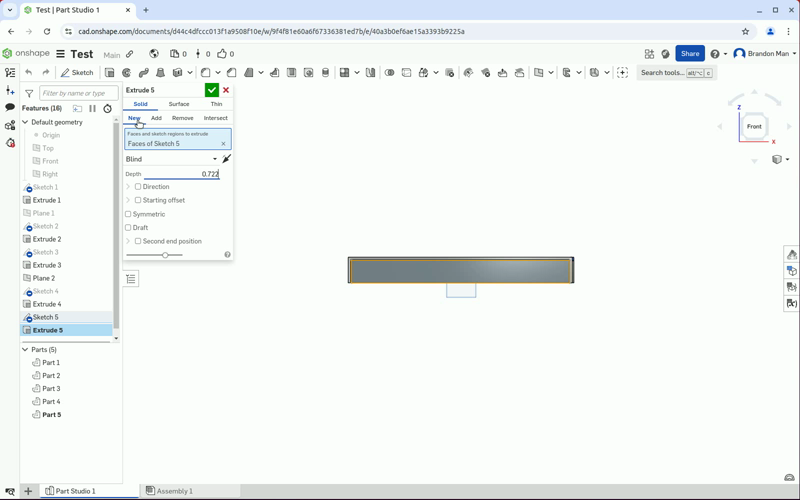
key(enter)
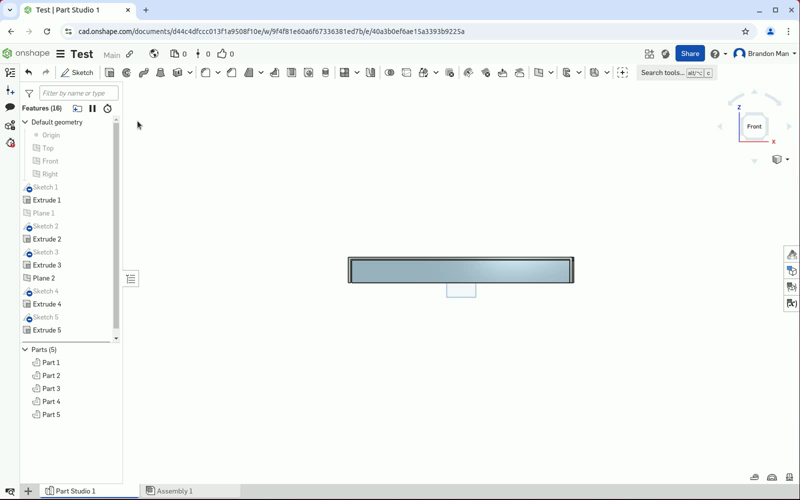
key(shift+h)
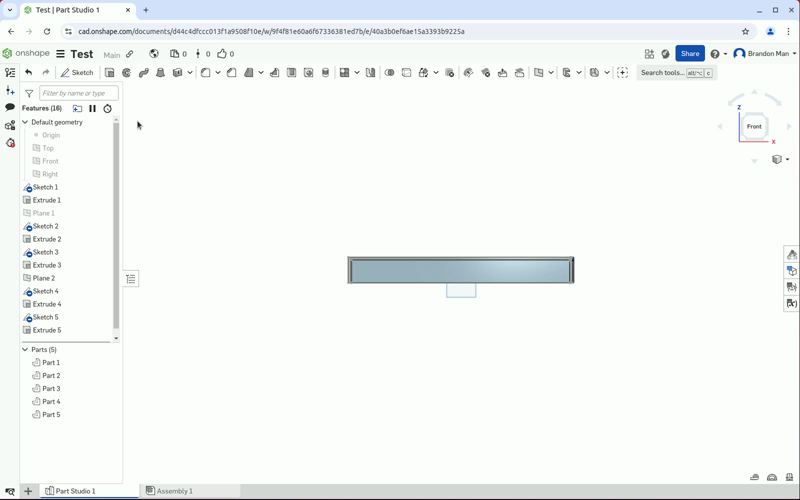
key(shift+h)
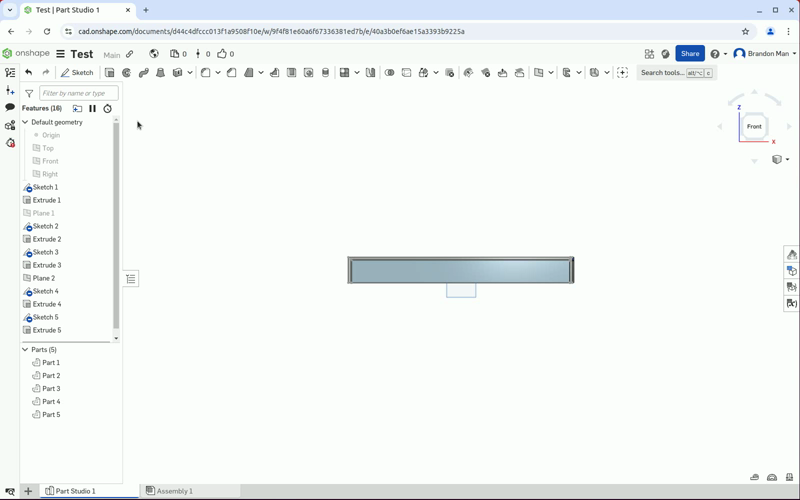
key(shift+7)
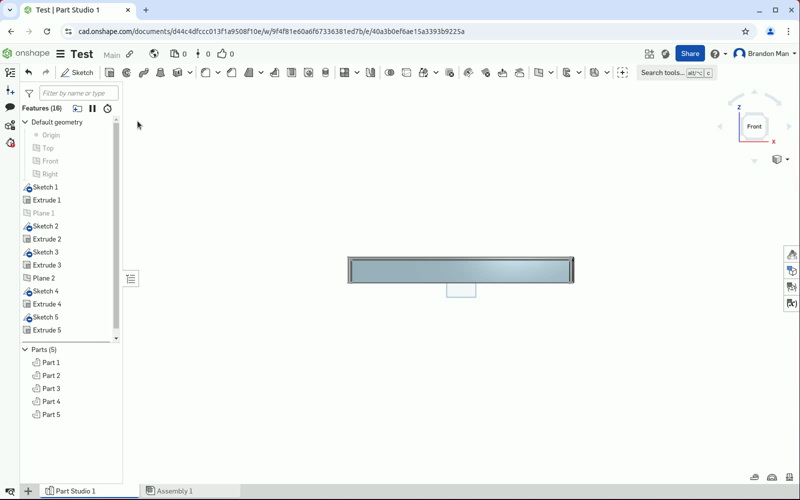
key(left, 2)
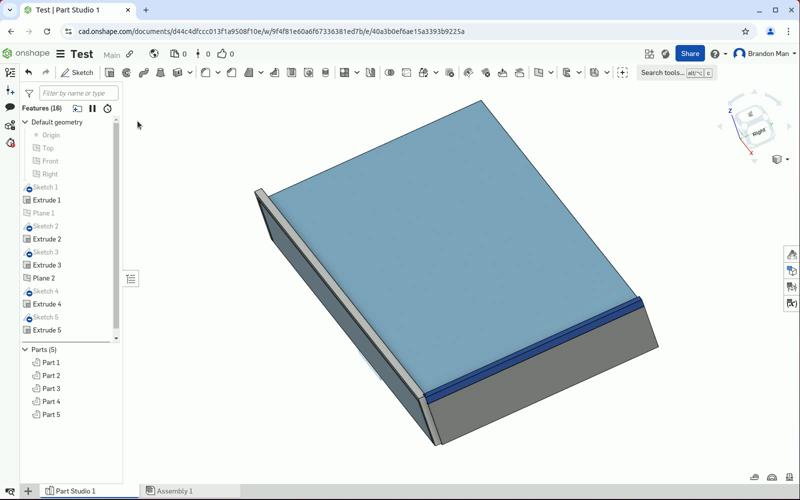
key(down, 2)
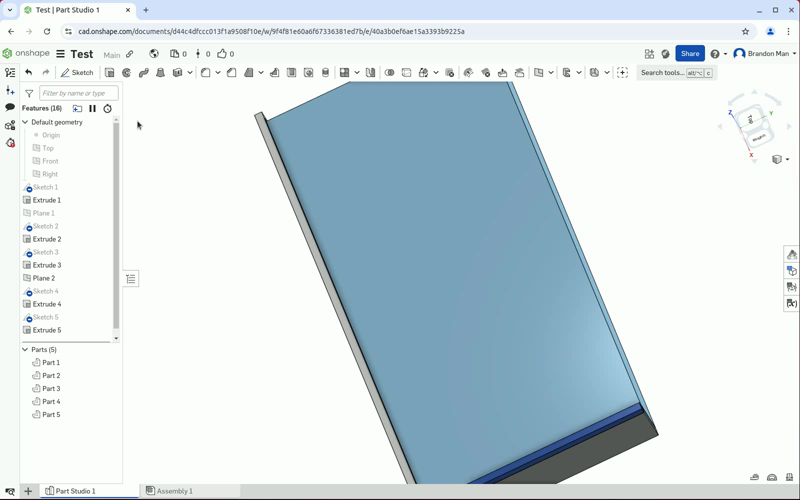
key(up, 2)
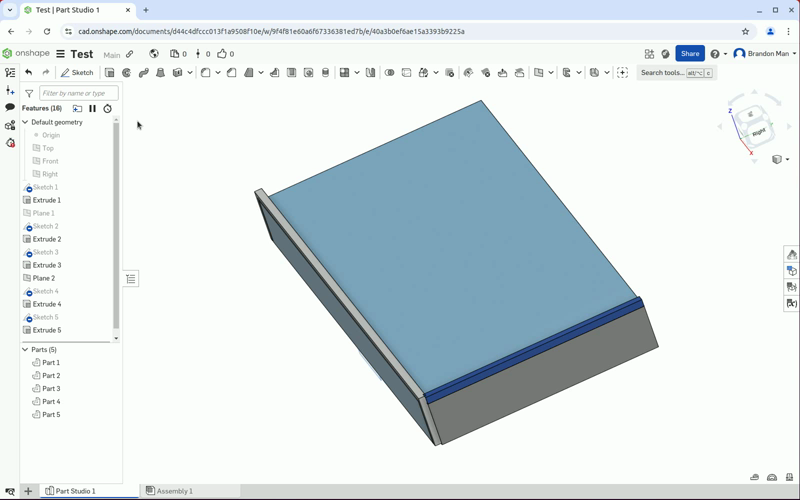
key(right, 2)
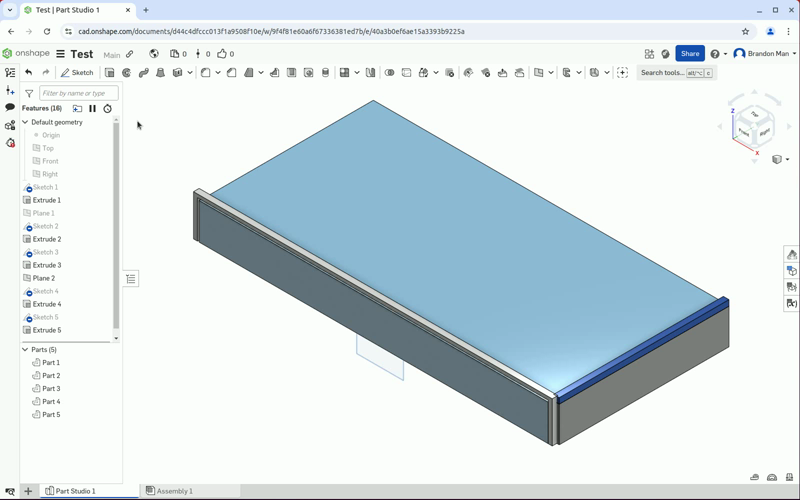
mouse_move(69, 189)
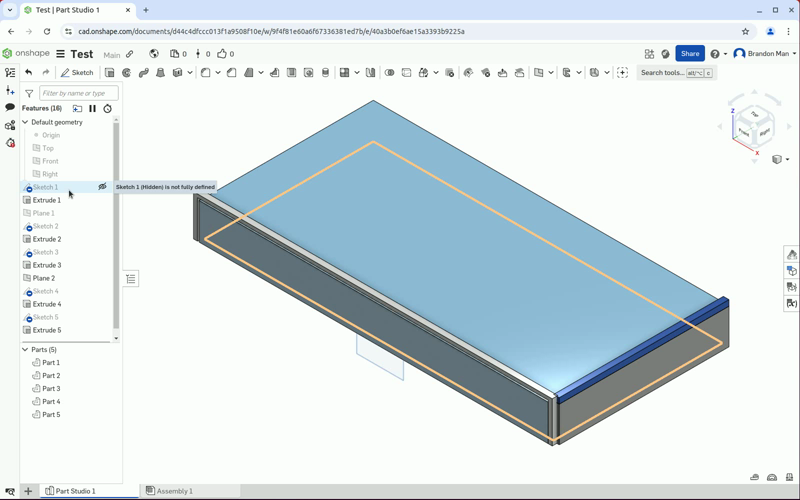
click(69, 189)